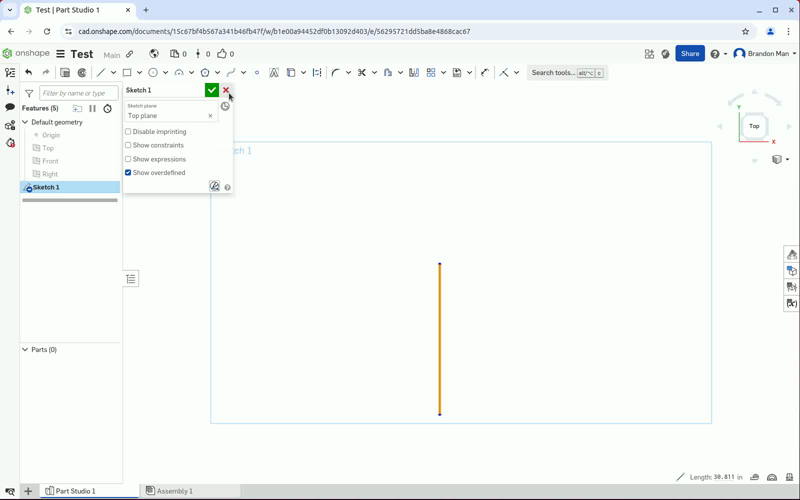
key(shift+h)
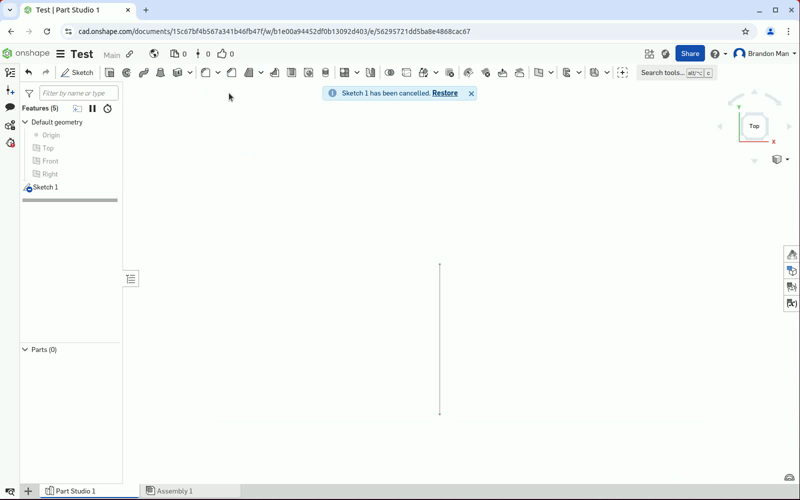
key(shift+s)
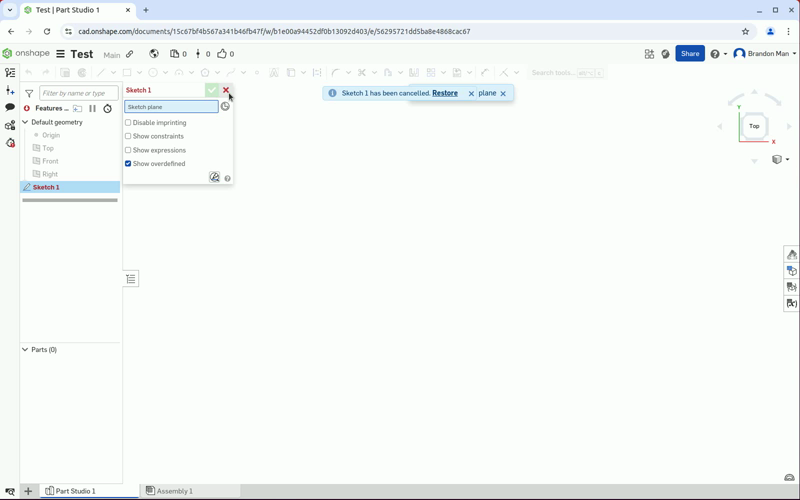
mouse_move(73, 150)
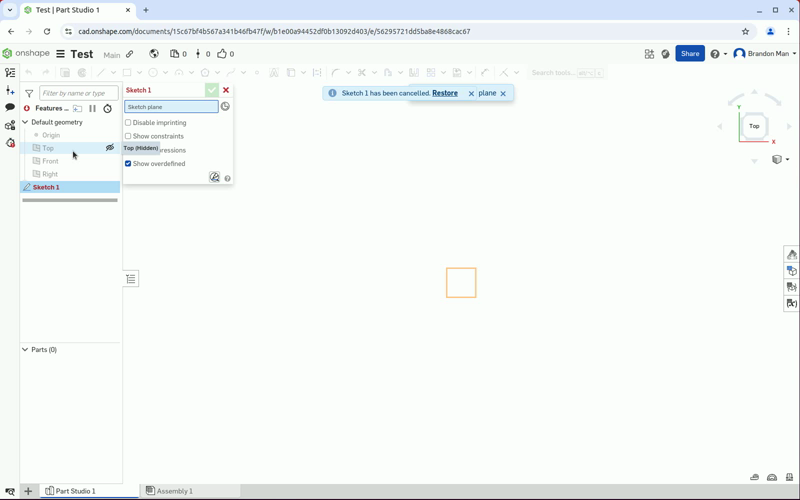
click(73, 150)
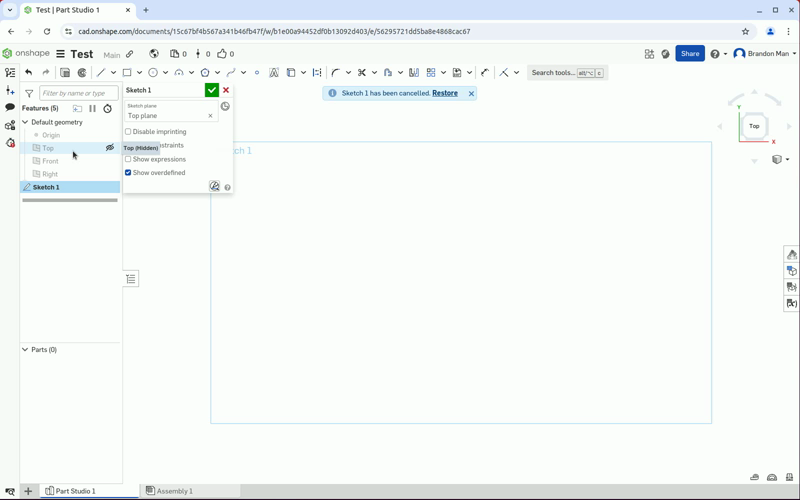
mouse_move(73, 352)
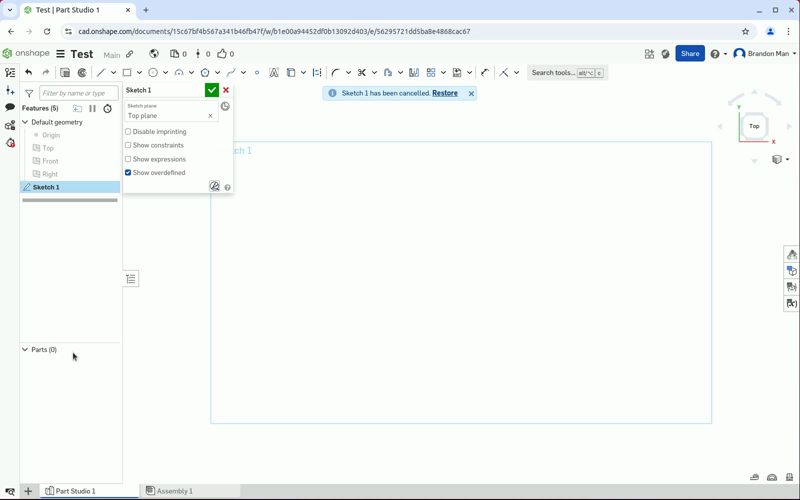
key(y)
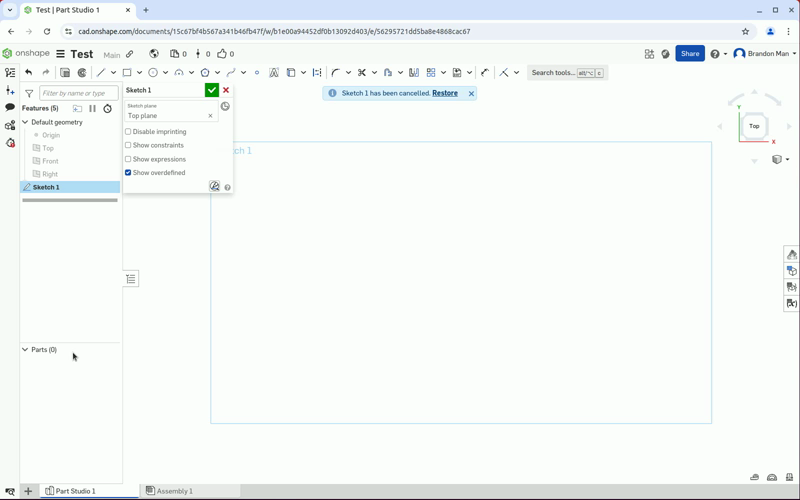
key(a)
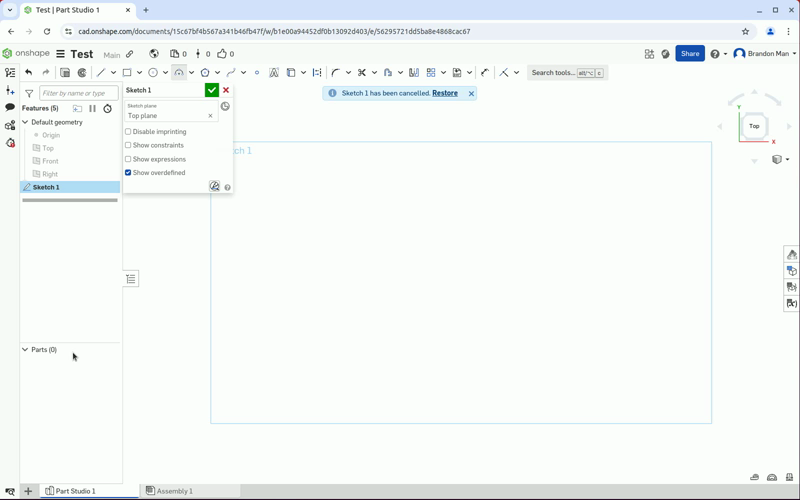
key_down(shift)
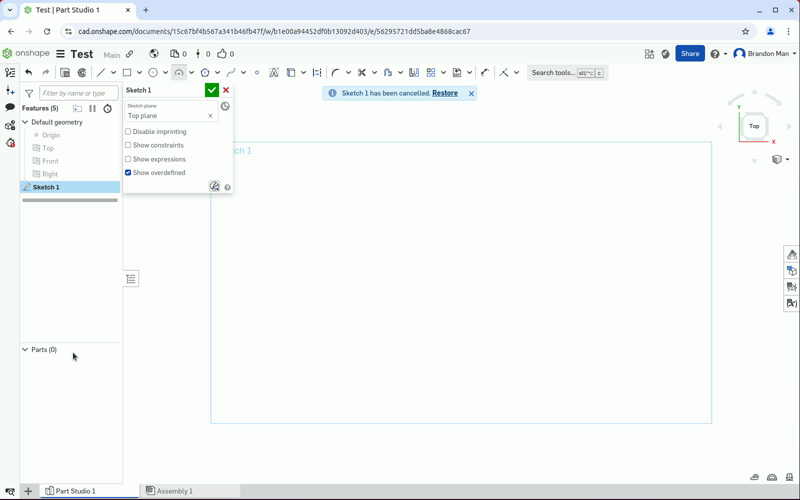
mouse_move(348, 379)
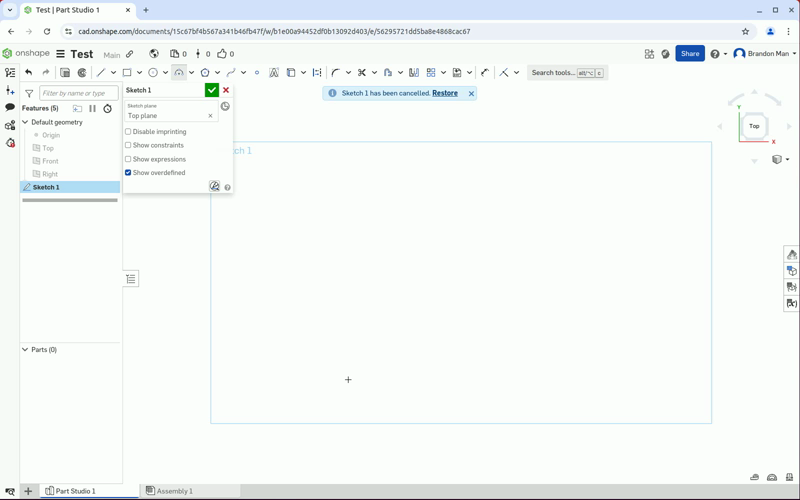
click(348, 379)
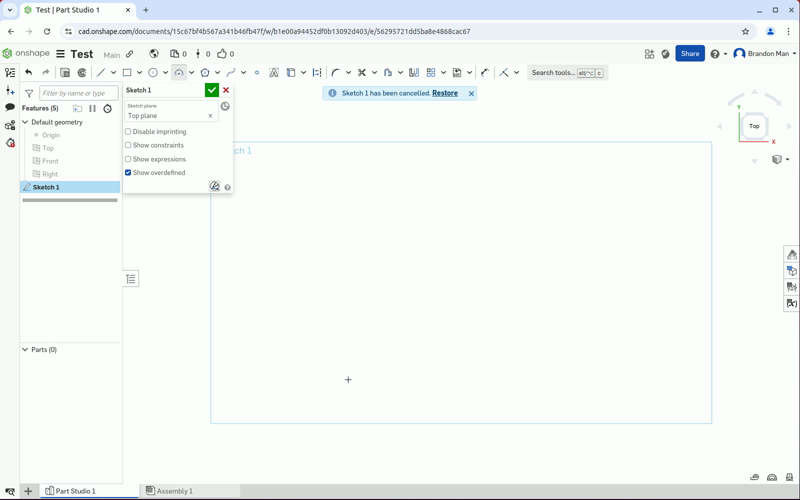
key_up(shift)
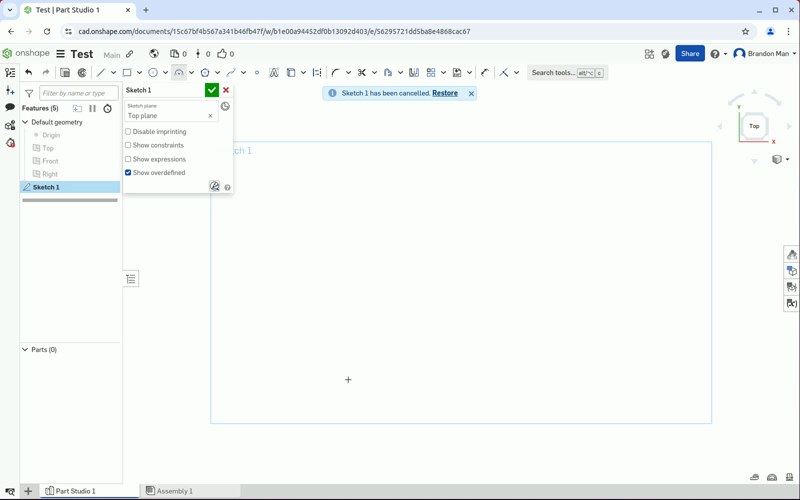
key_down(shift)
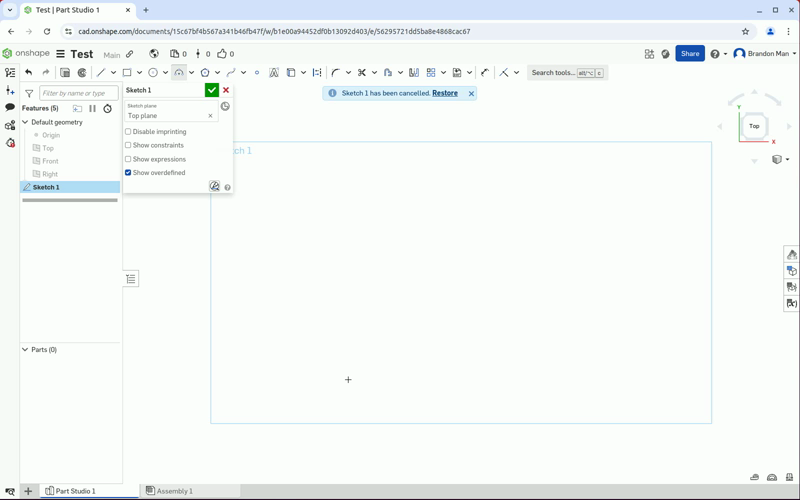
mouse_move(364, 395)
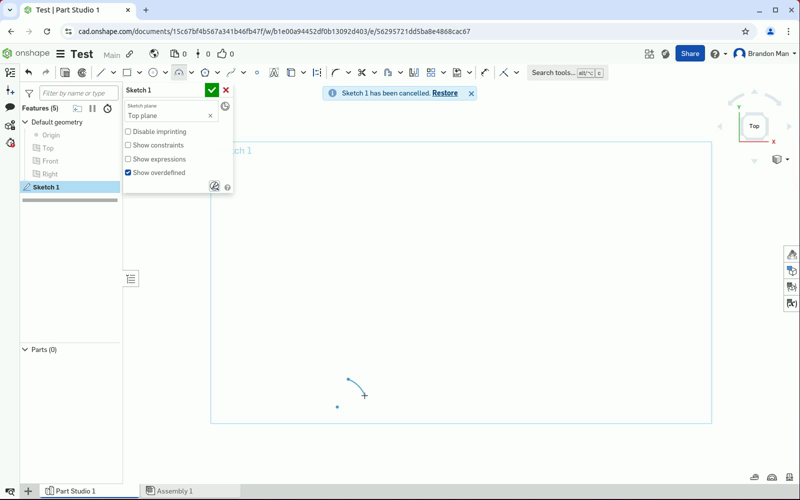
click(364, 395)
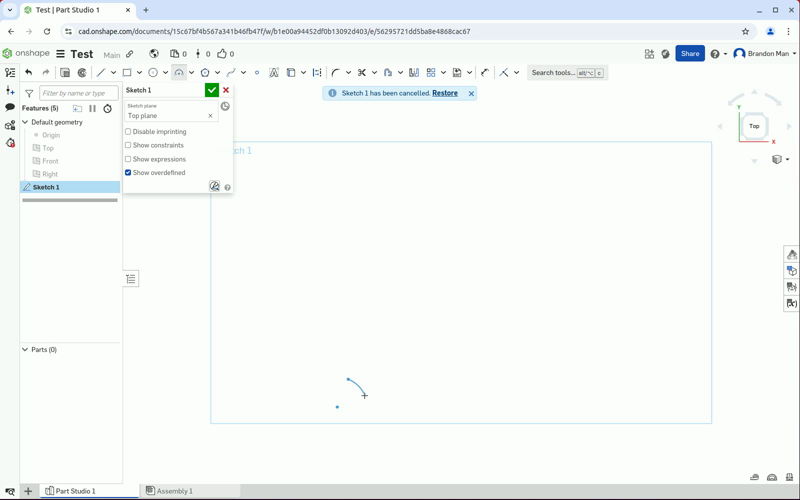
mouse_move(353, 390)
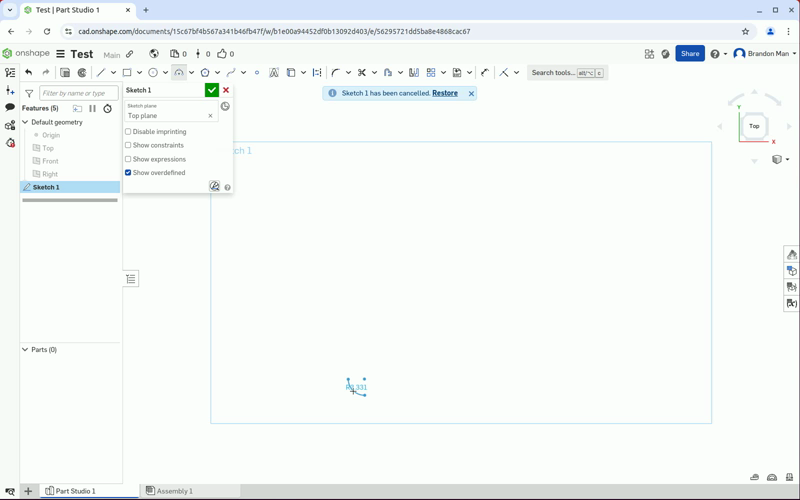
click(353, 390)
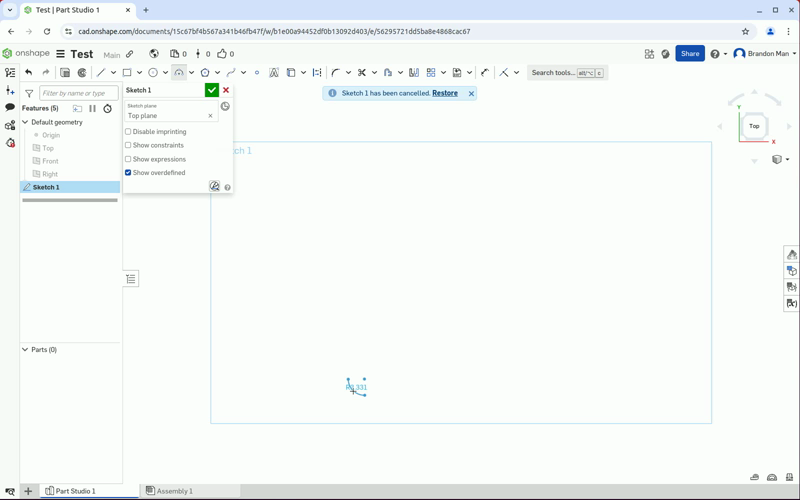
key_up(shift)
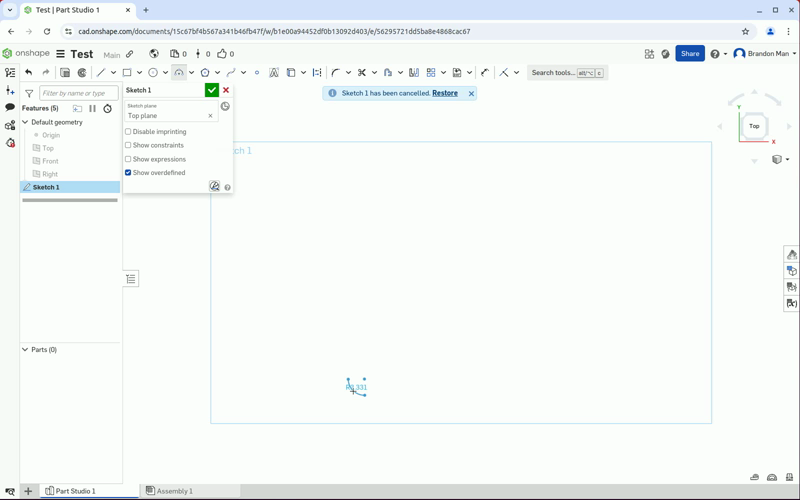
key(esc)
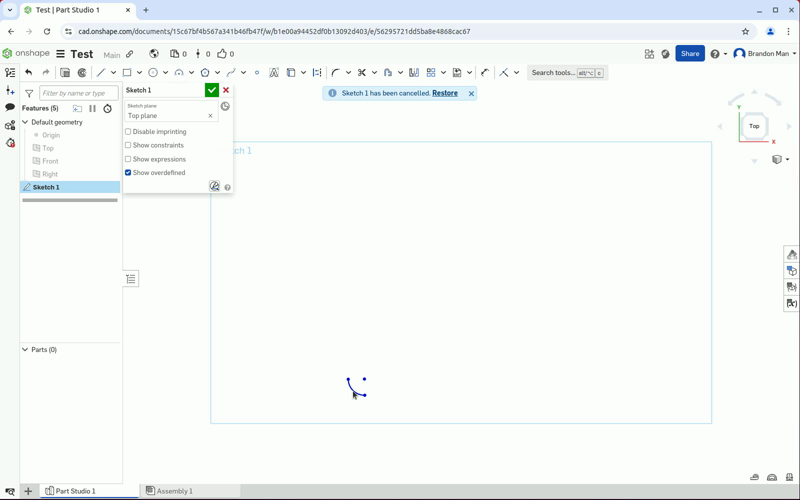
key(l)
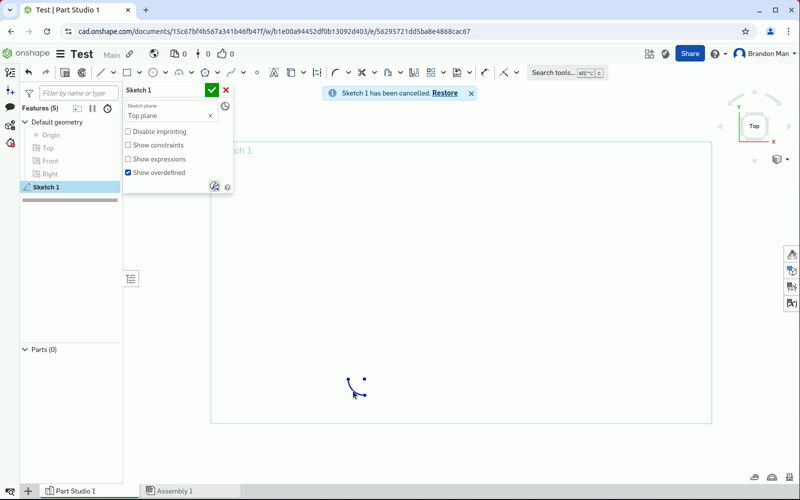
mouse_move(364, 395)
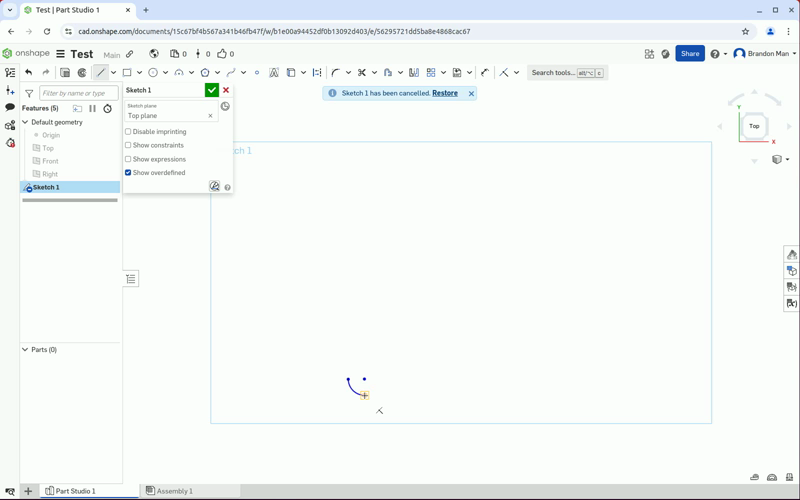
click(364, 395)
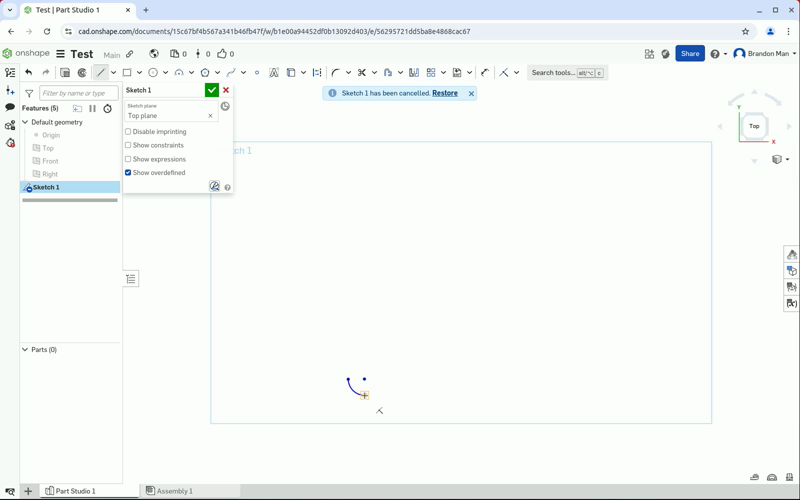
key_down(shift)
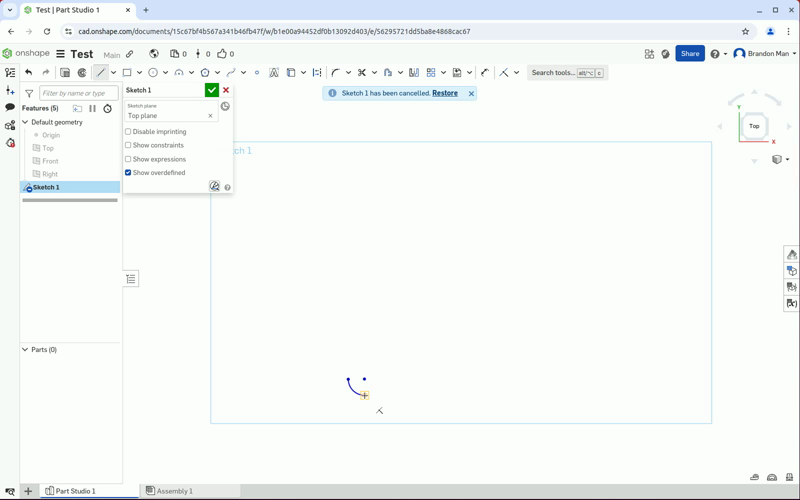
mouse_move(555, 395)
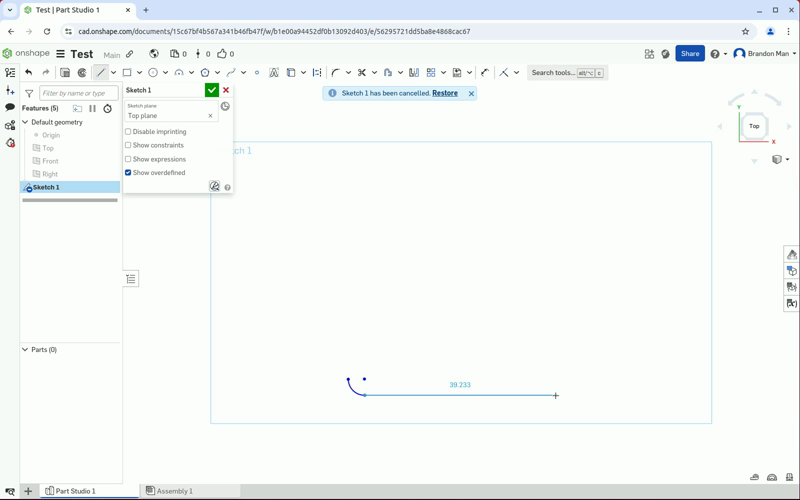
click(555, 395)
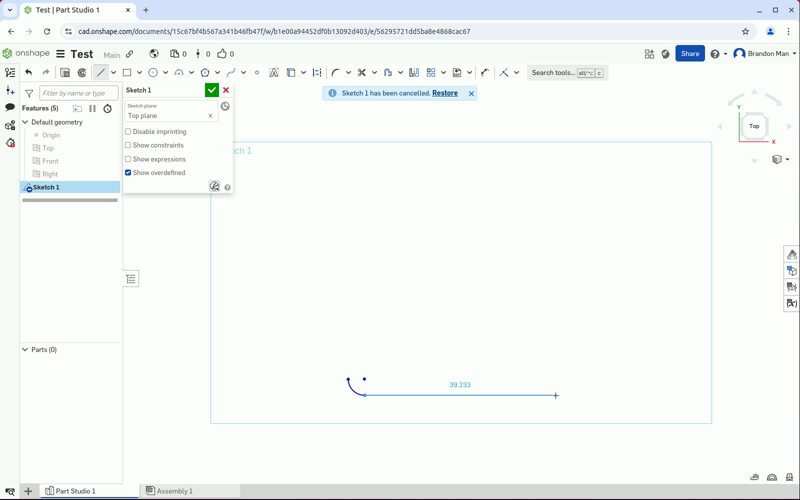
key_up(shift)
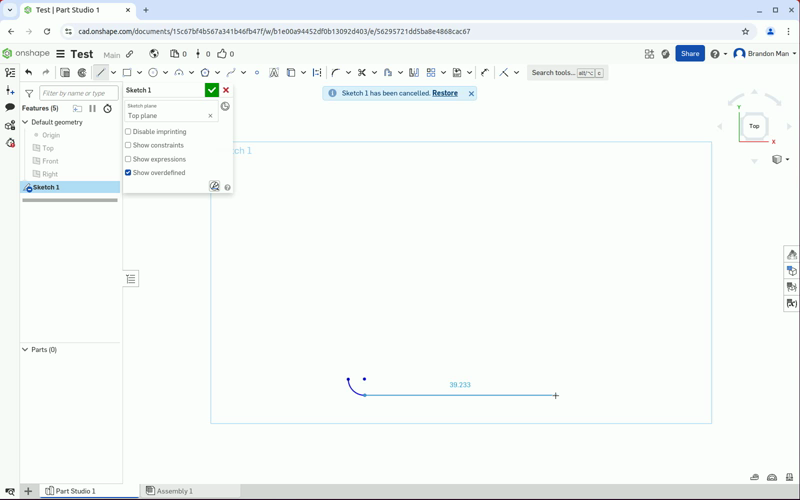
key(esc)
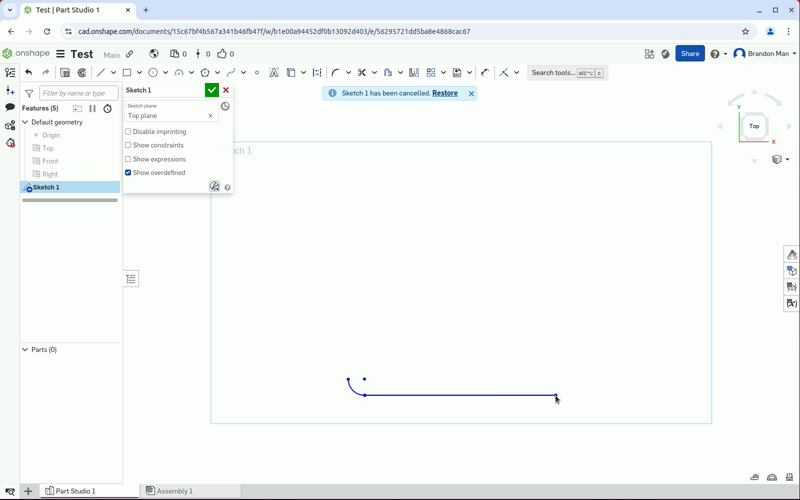
key(a)
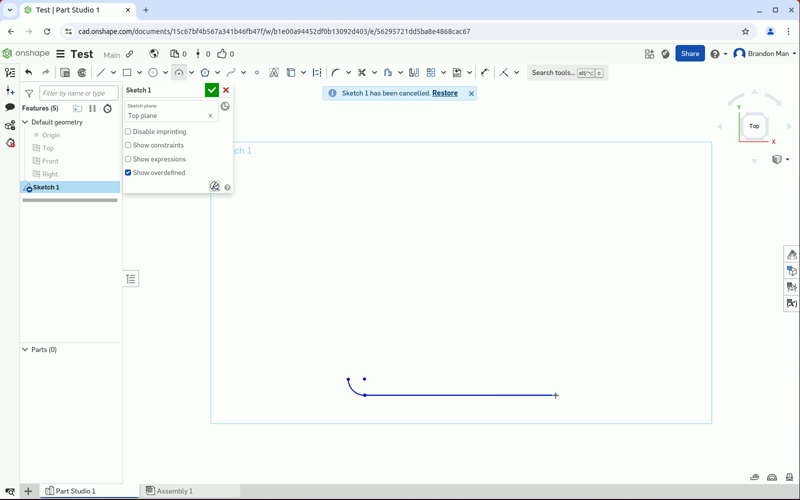
mouse_move(555, 395)
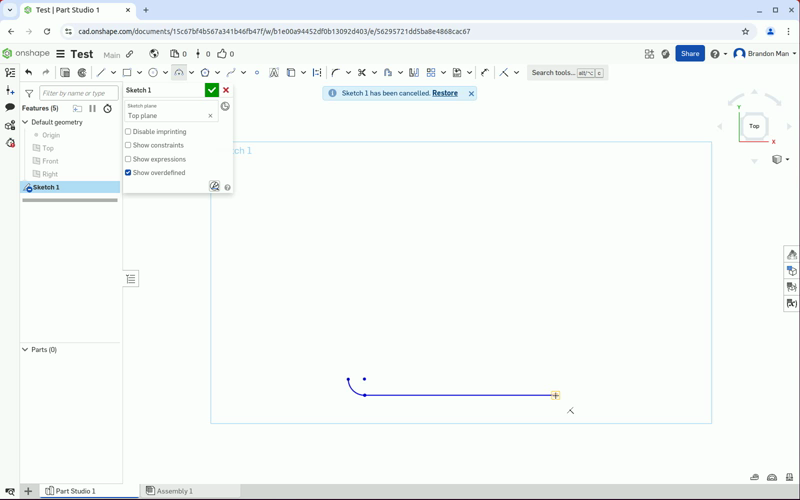
click(555, 395)
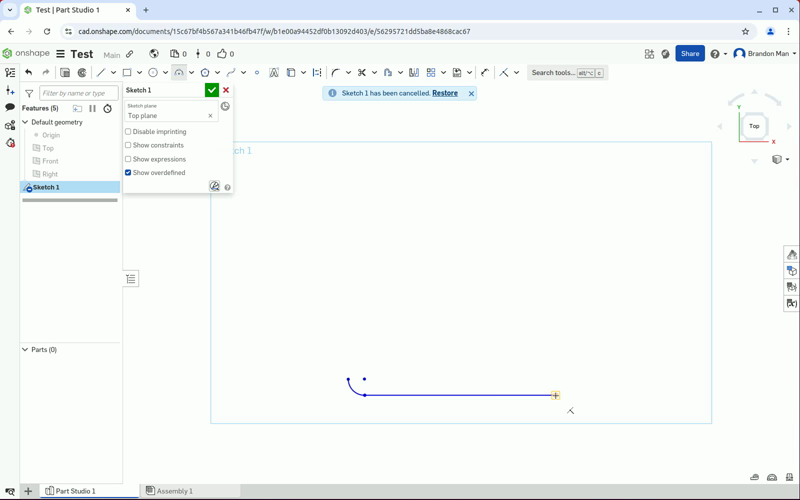
key_down(shift)
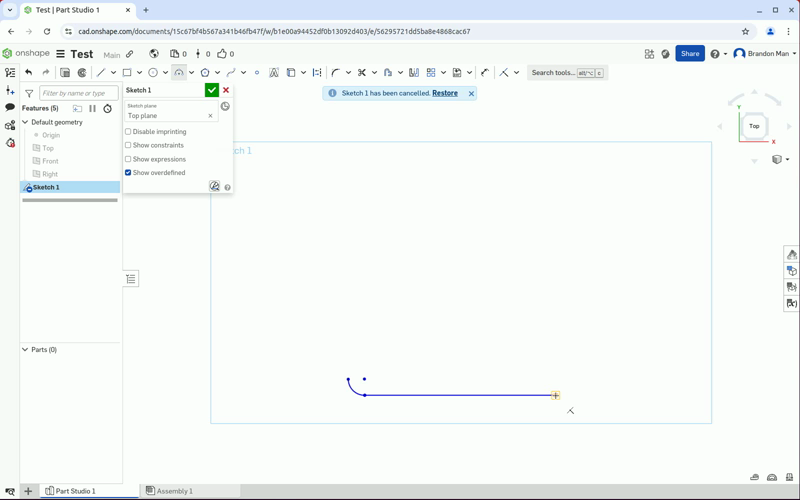
mouse_move(572, 379)
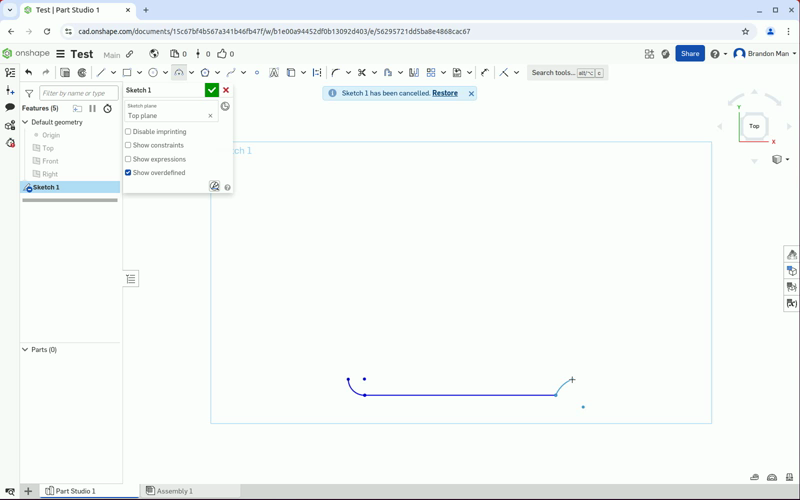
click(572, 379)
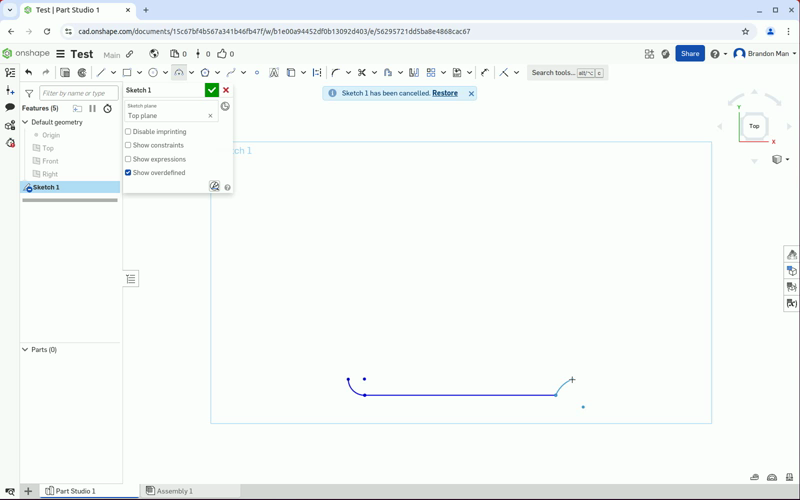
mouse_move(567, 390)
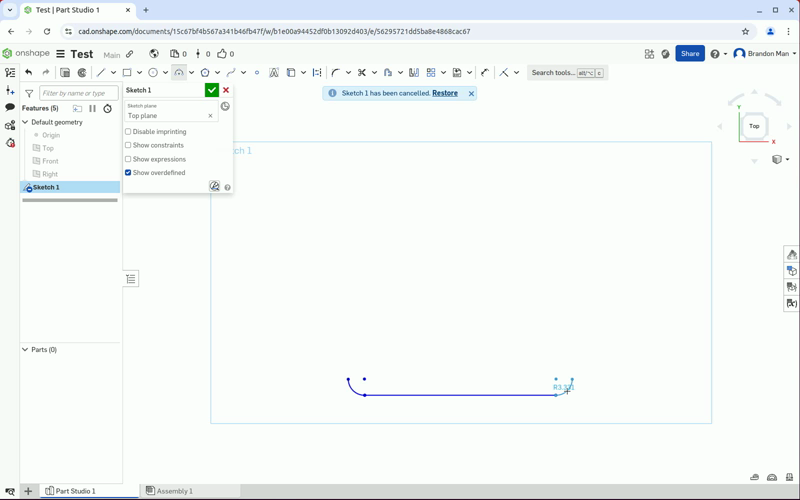
click(567, 390)
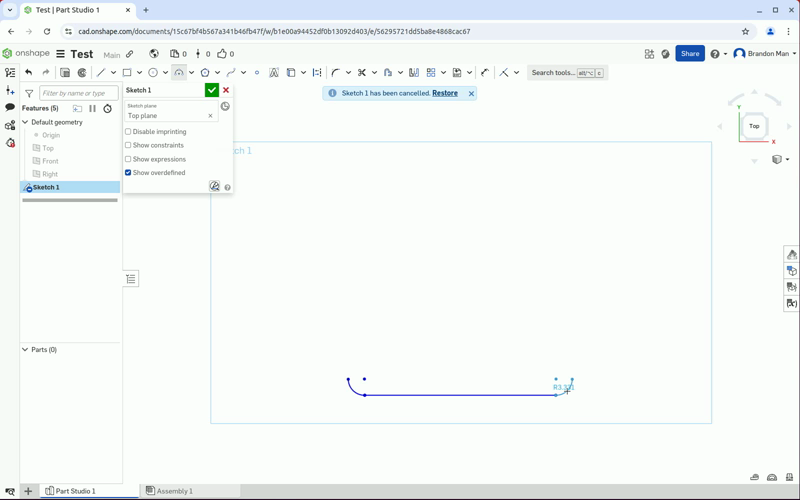
key_up(shift)
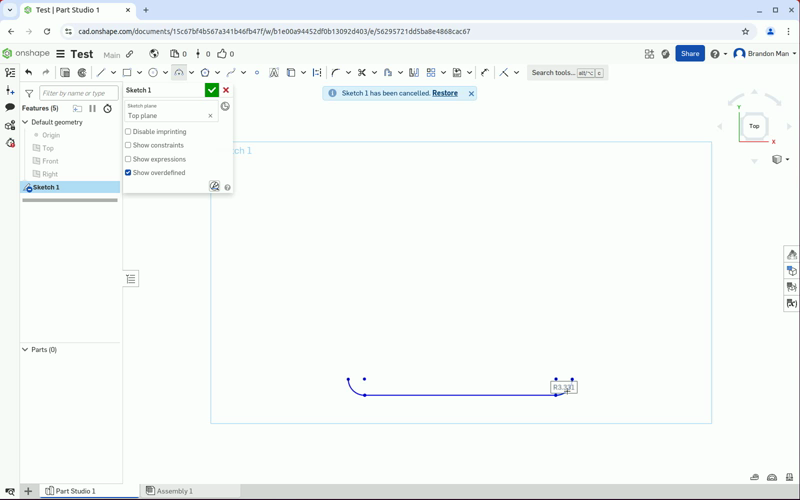
key(esc)
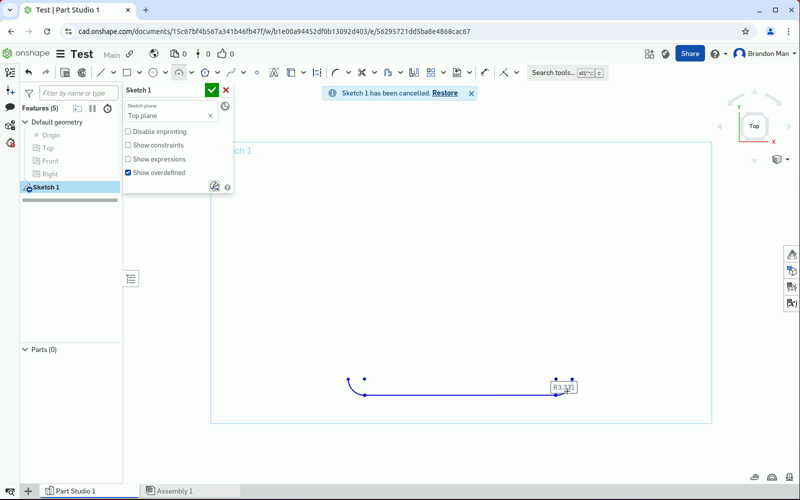
key(l)
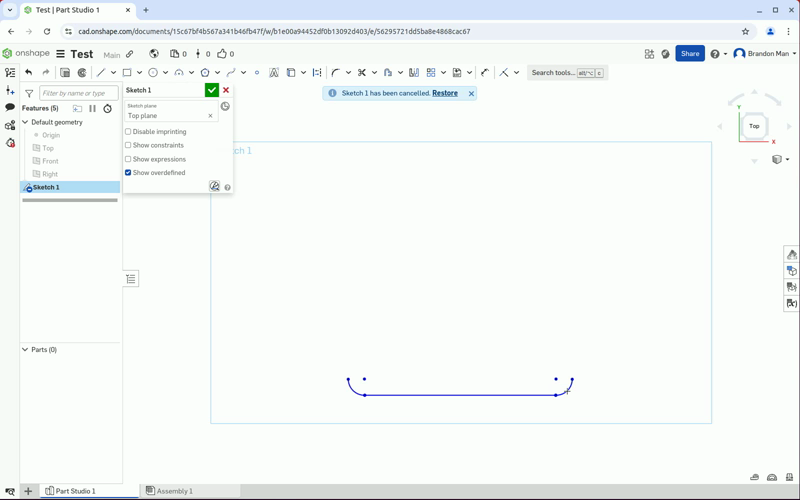
mouse_move(572, 379)
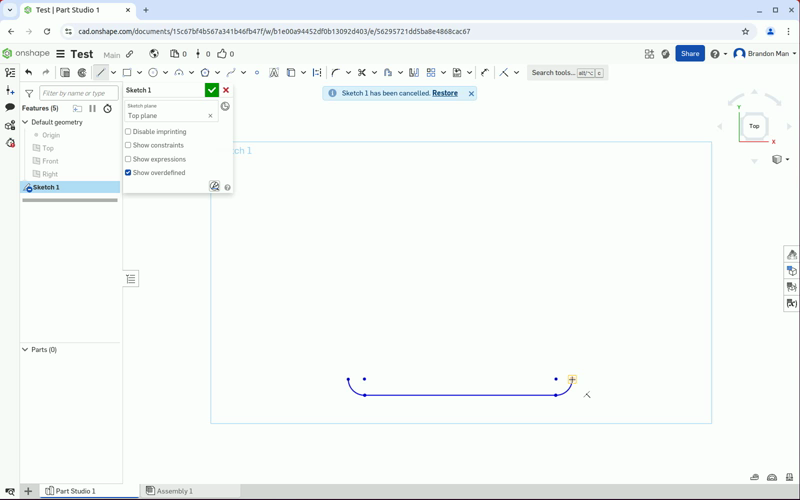
click(572, 379)
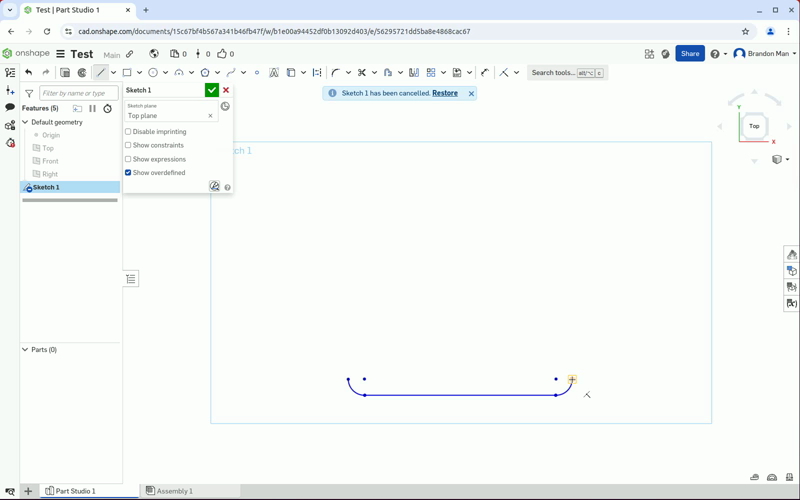
key_down(shift)
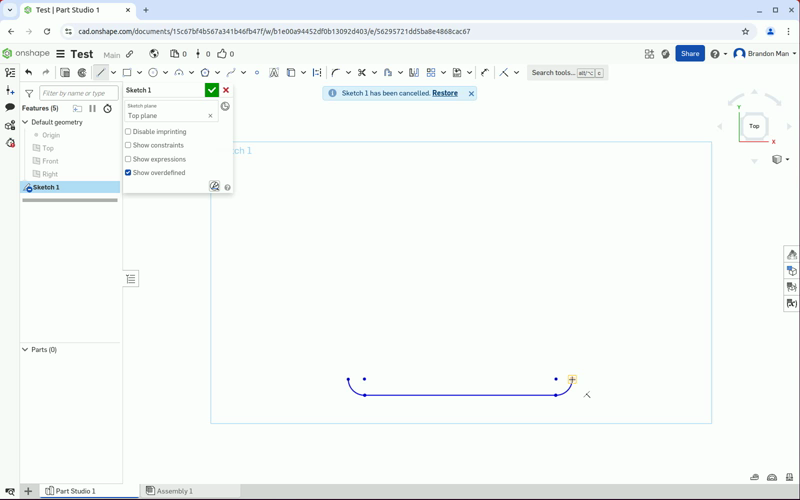
mouse_move(572, 188)
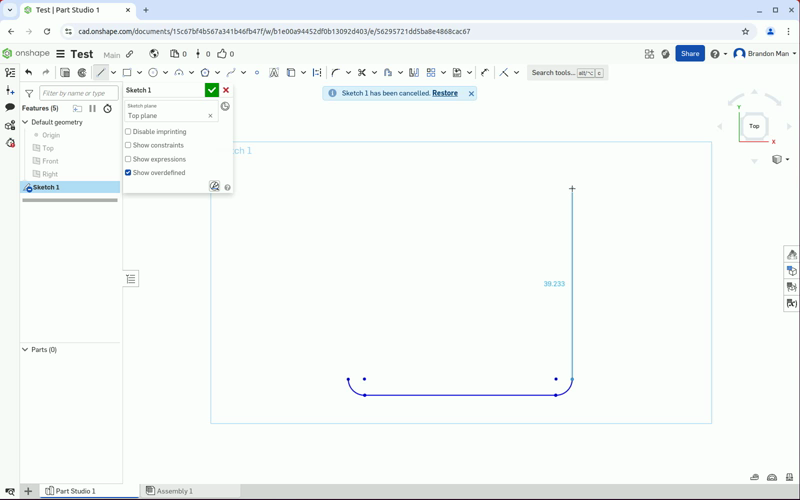
click(572, 188)
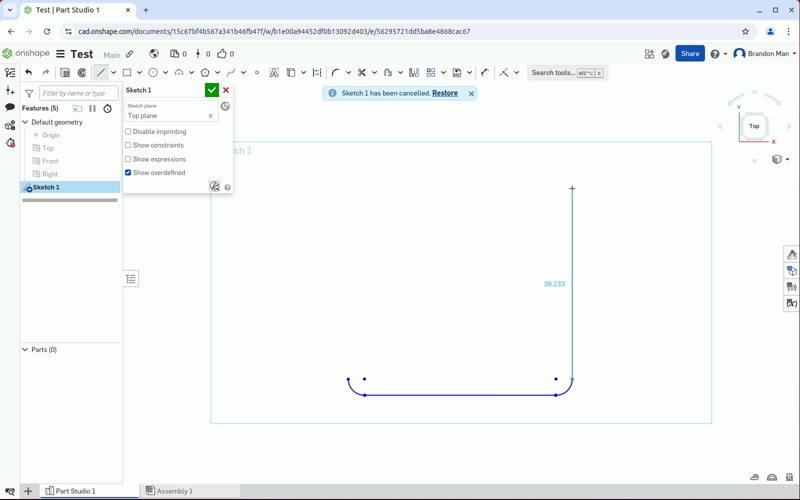
key_up(shift)
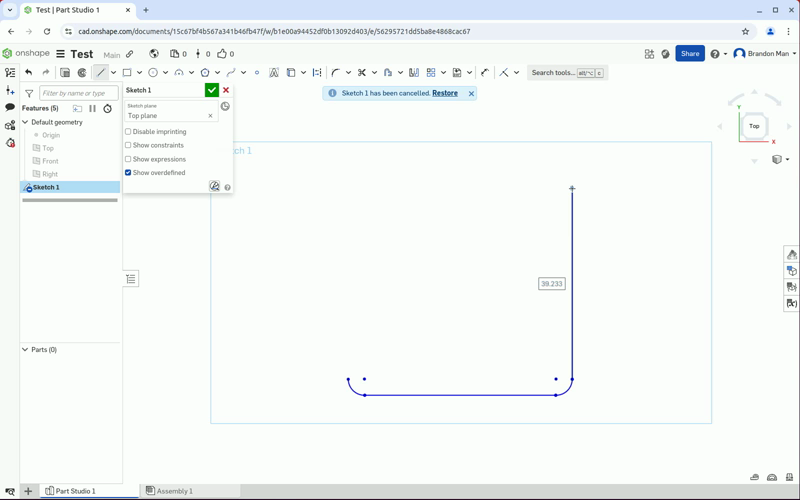
key(esc)
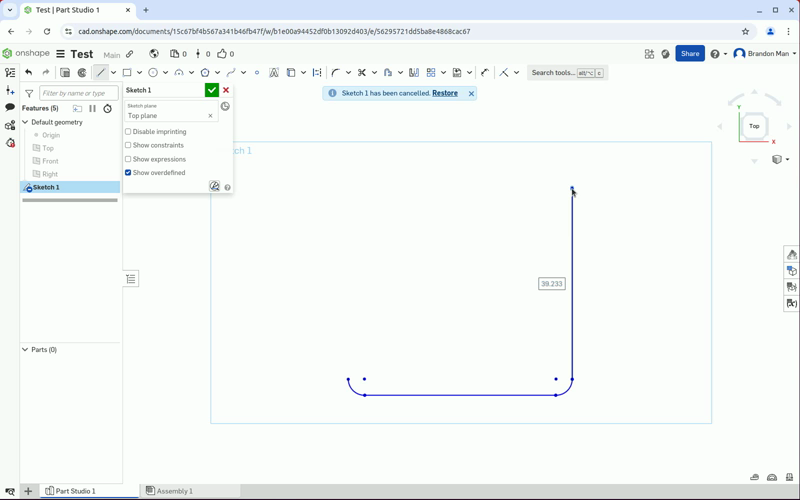
key(a)
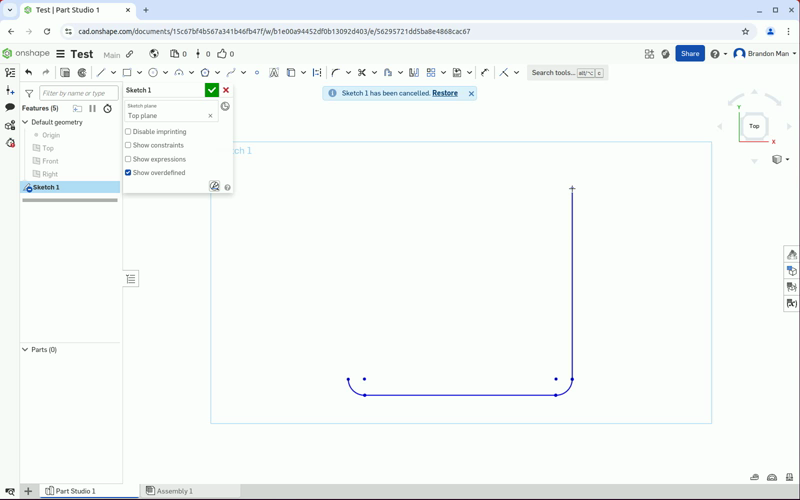
mouse_move(572, 188)
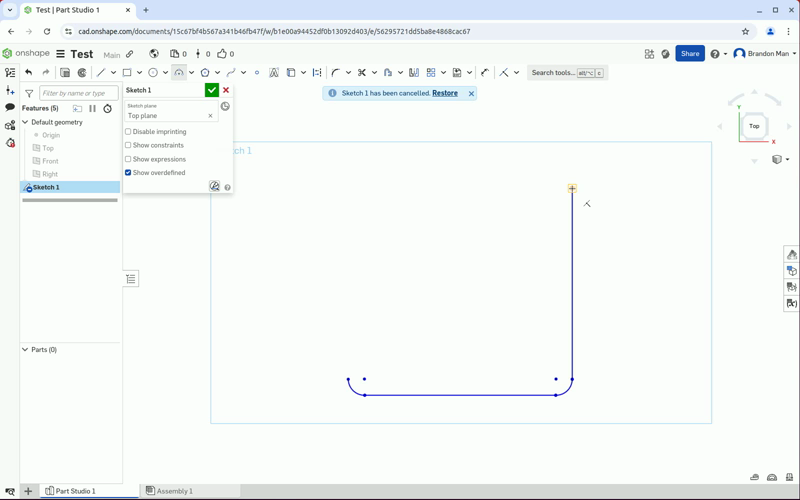
click(572, 188)
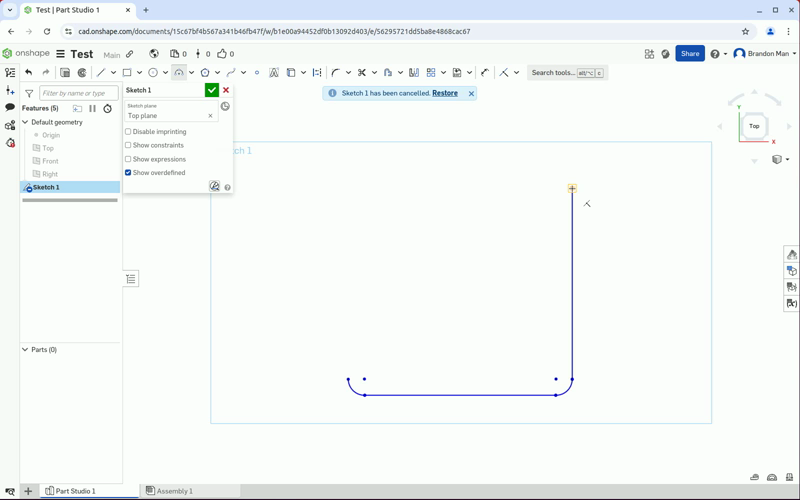
key_down(shift)
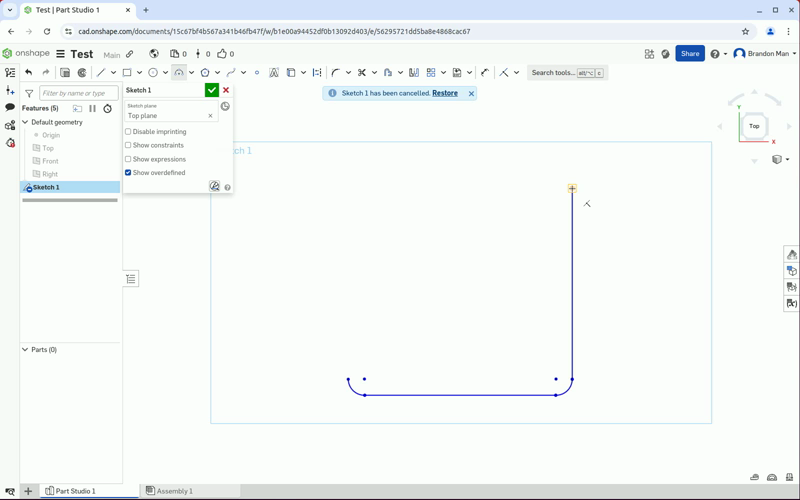
mouse_move(555, 171)
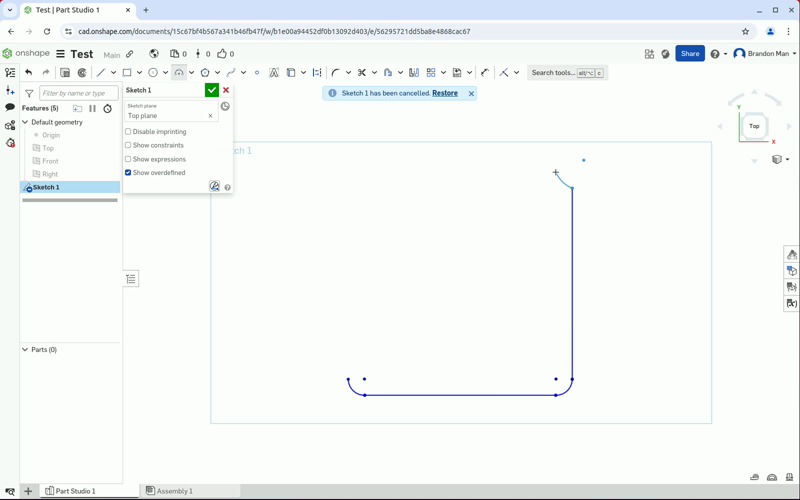
click(555, 171)
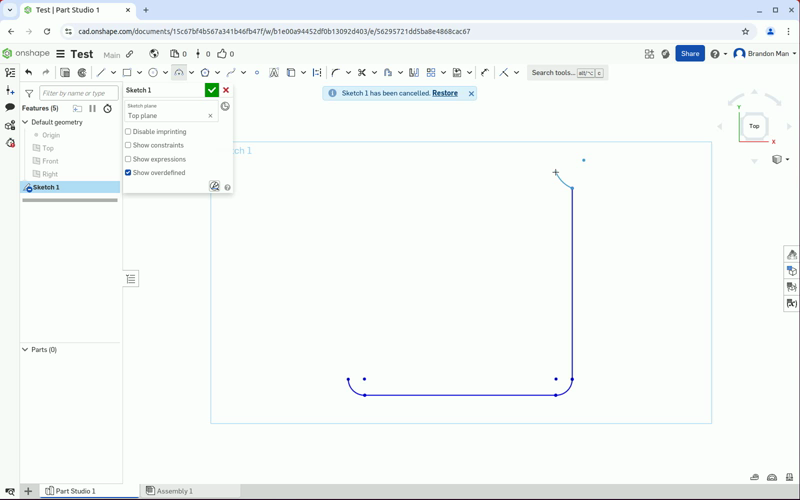
mouse_move(567, 176)
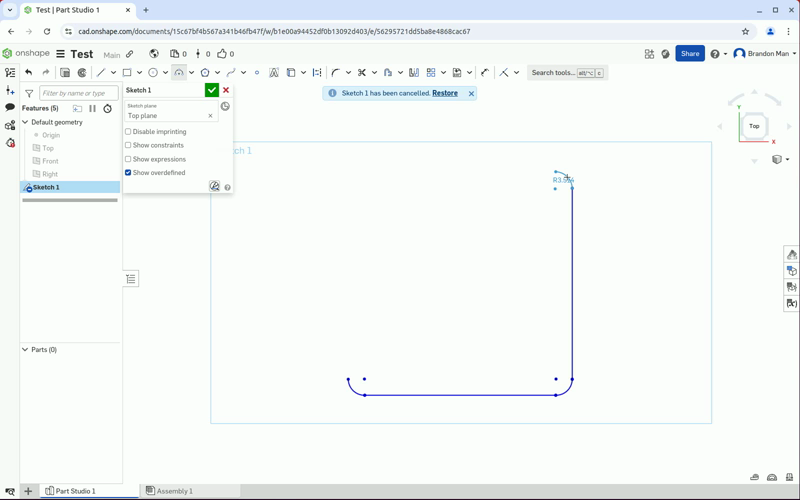
click(567, 176)
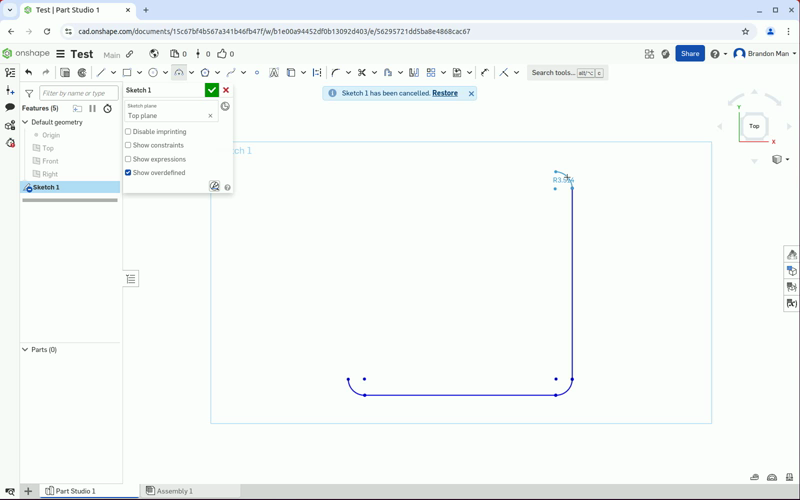
key_up(shift)
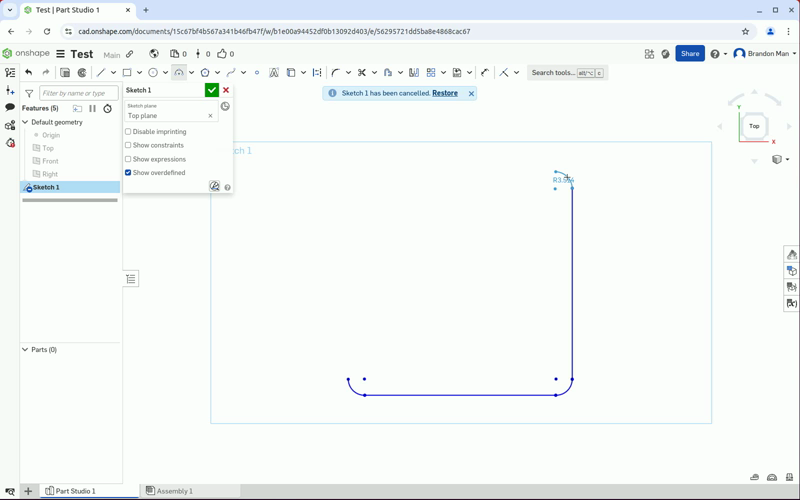
key(esc)
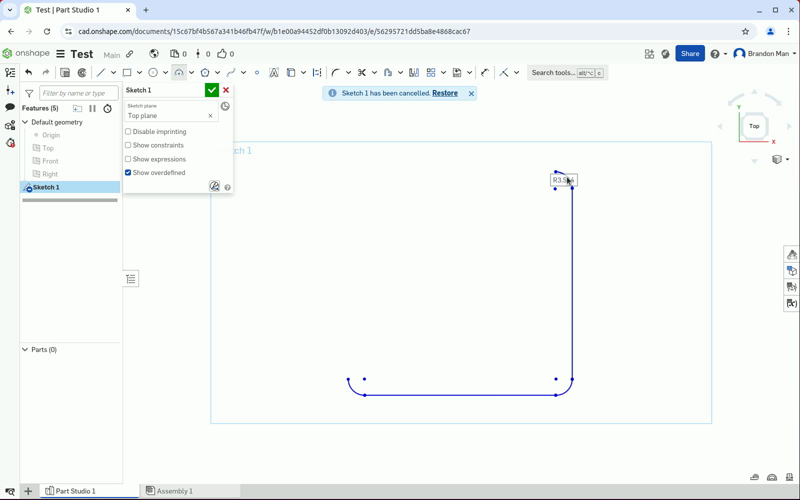
key(l)
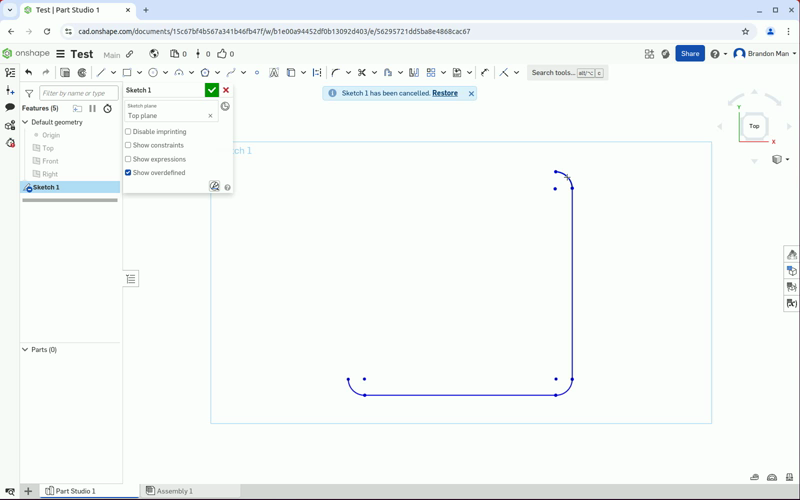
mouse_move(555, 171)
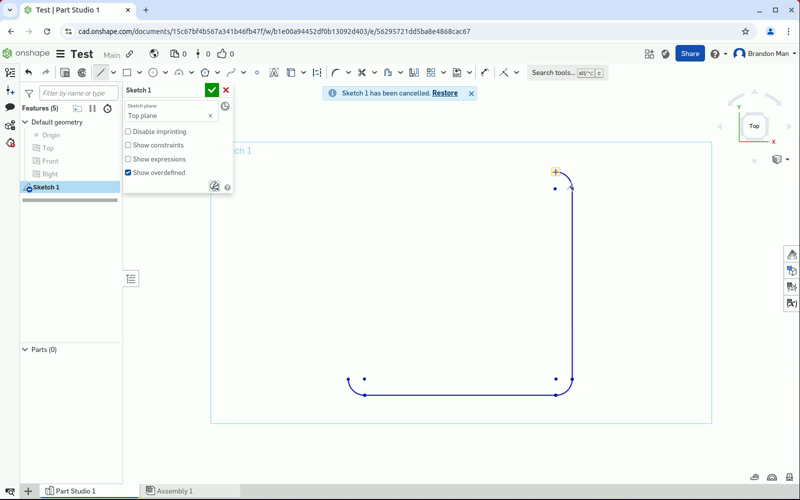
click(555, 171)
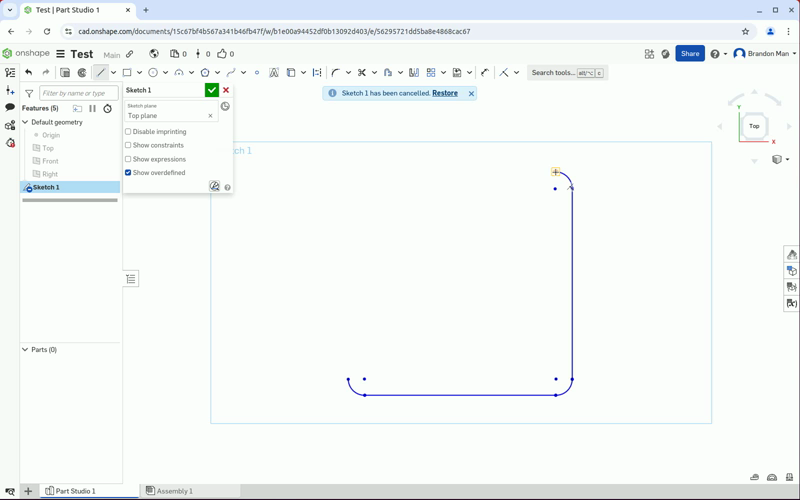
key_down(shift)
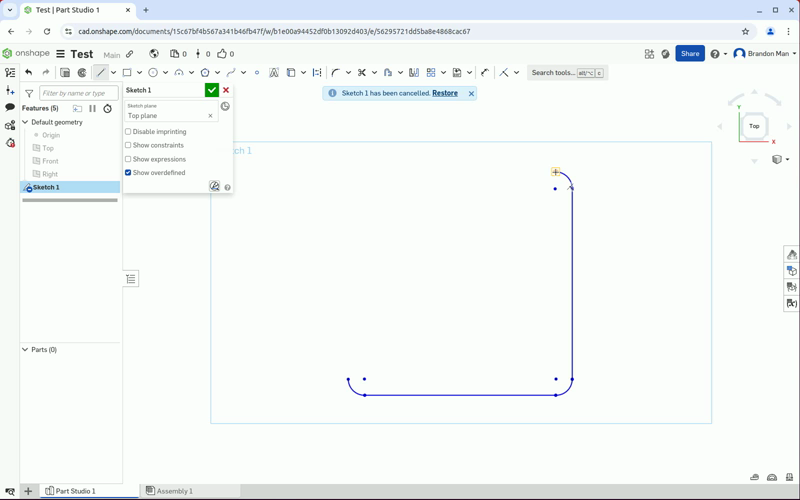
mouse_move(364, 171)
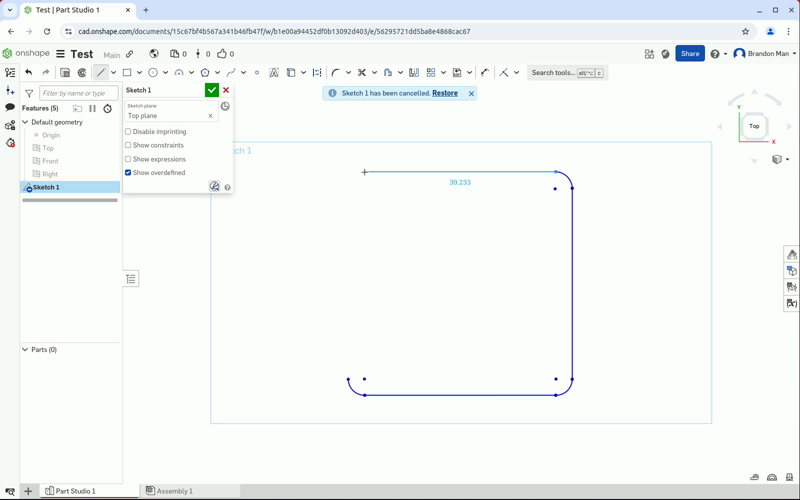
click(364, 171)
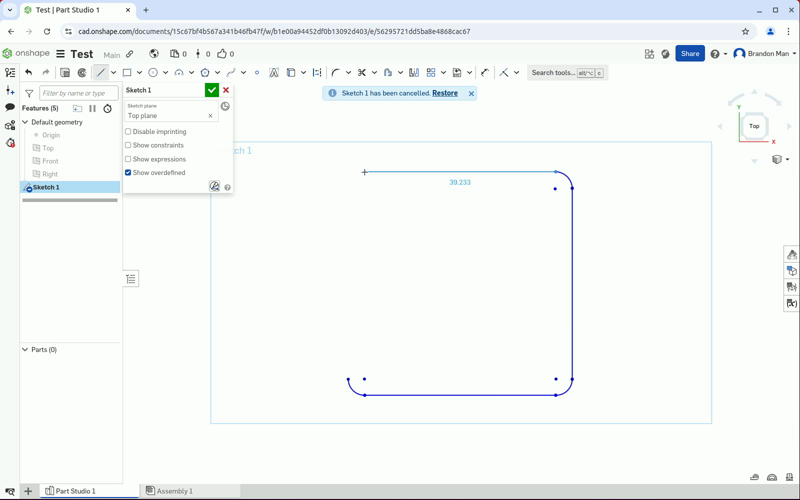
key_up(shift)
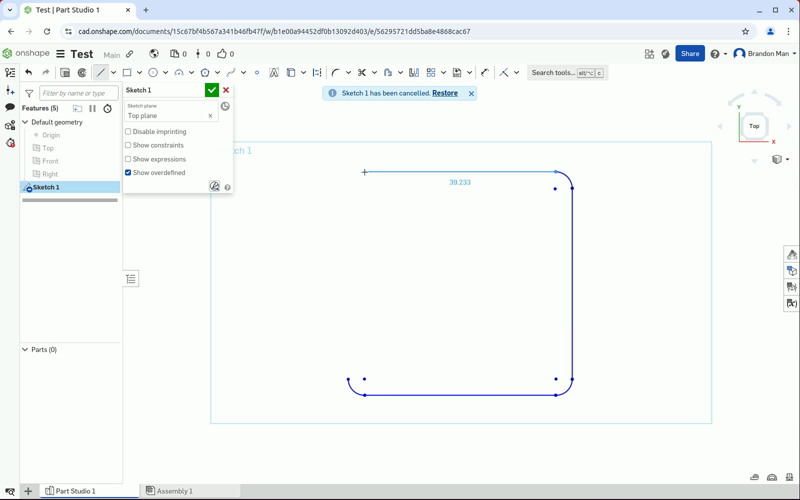
key(esc)
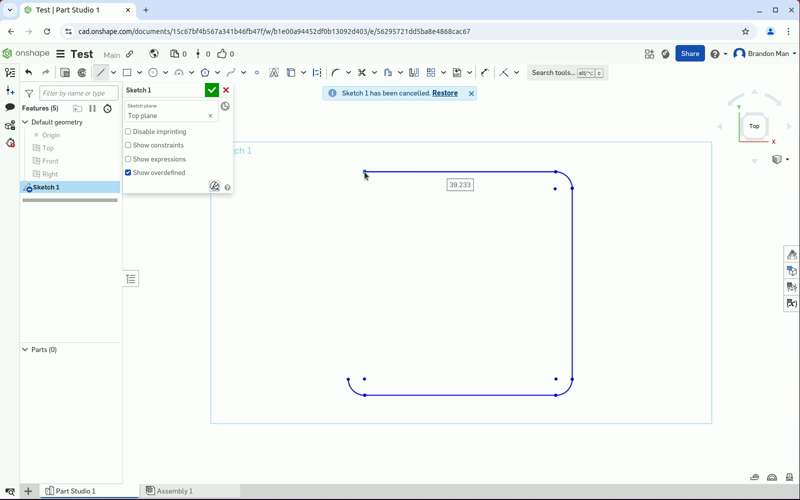
key(a)
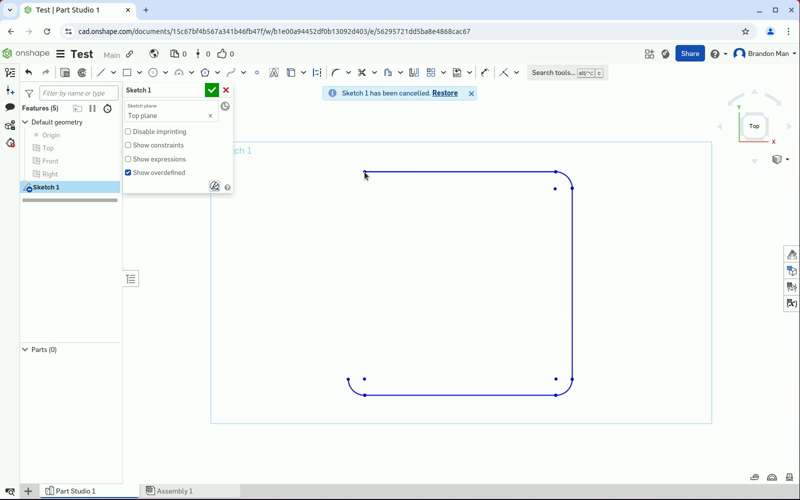
mouse_move(364, 171)
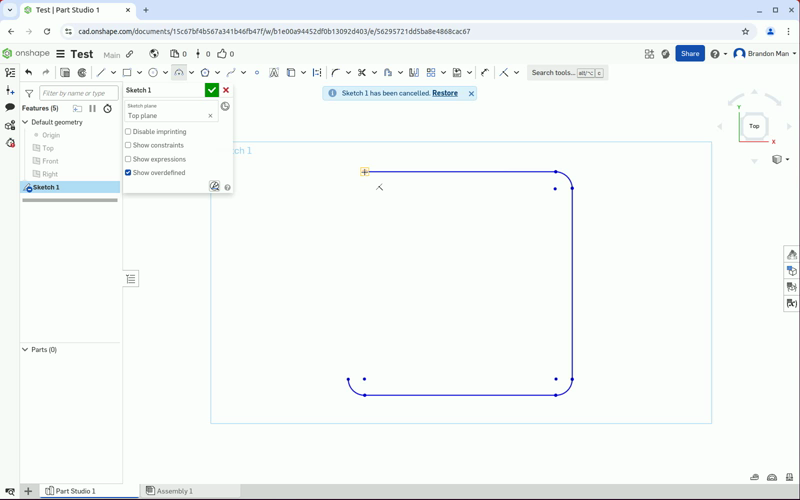
click(364, 171)
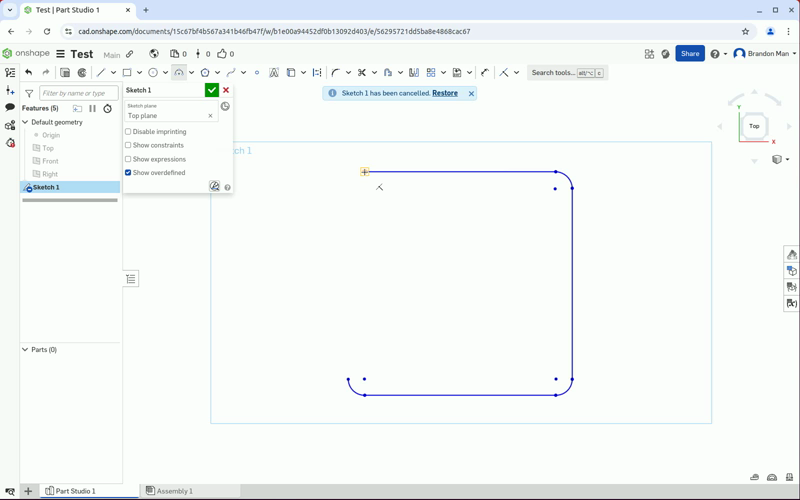
key_down(shift)
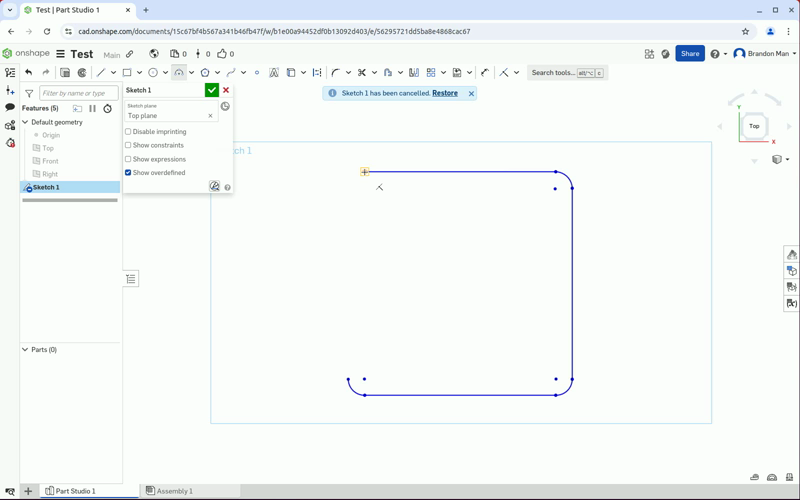
mouse_move(348, 188)
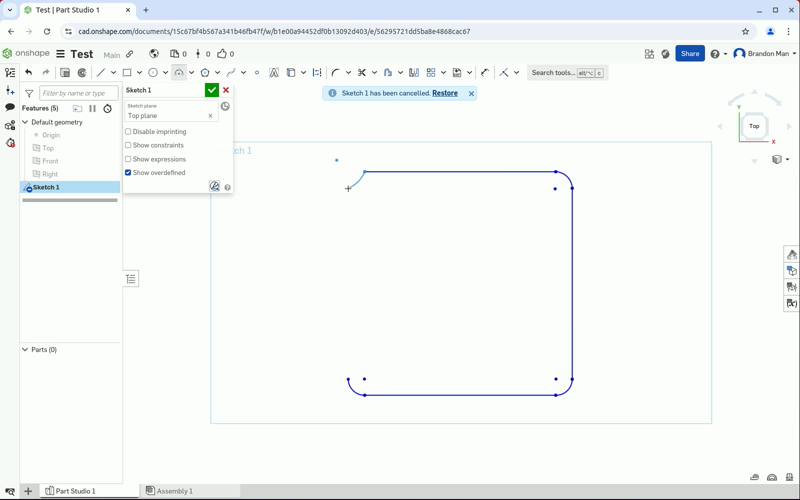
click(348, 188)
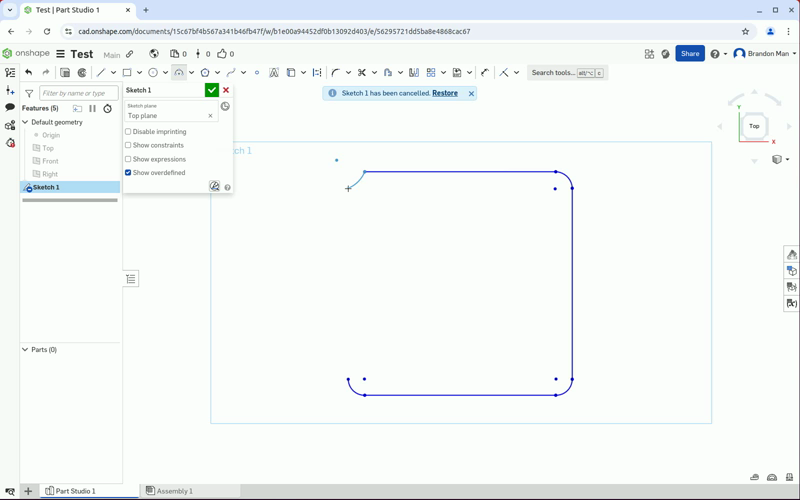
mouse_move(353, 176)
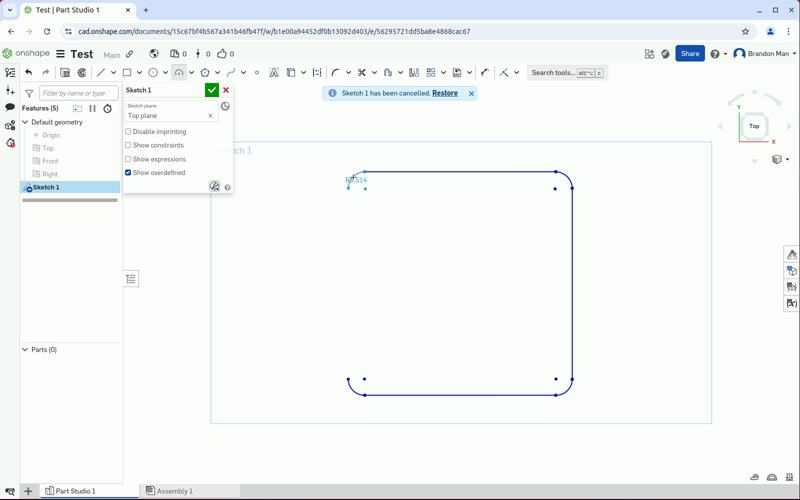
click(353, 176)
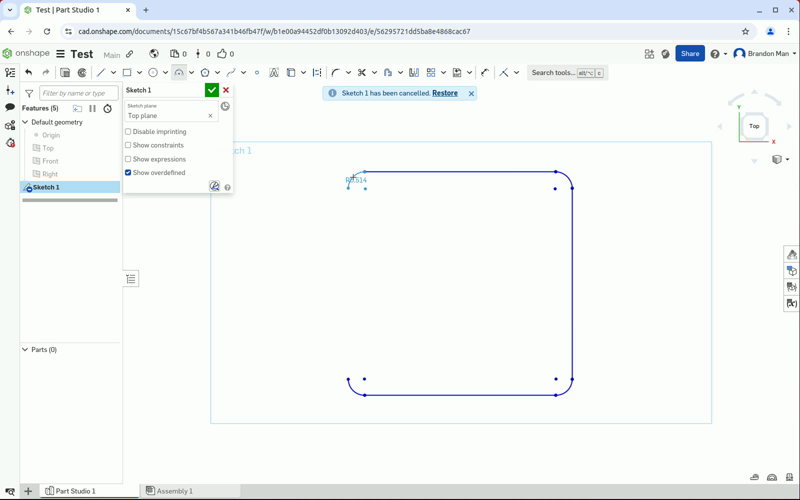
key_up(shift)
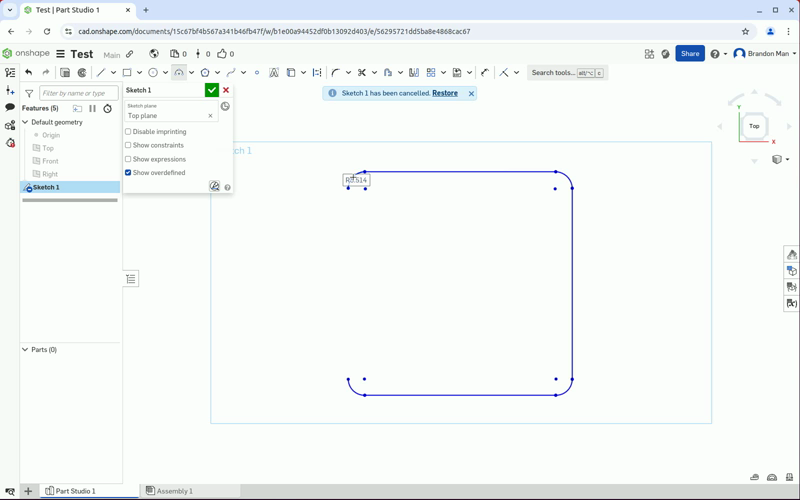
key(esc)
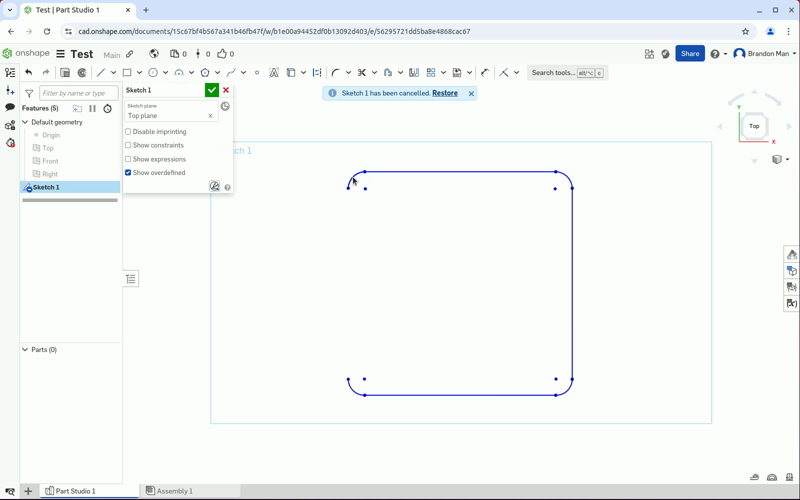
key(l)
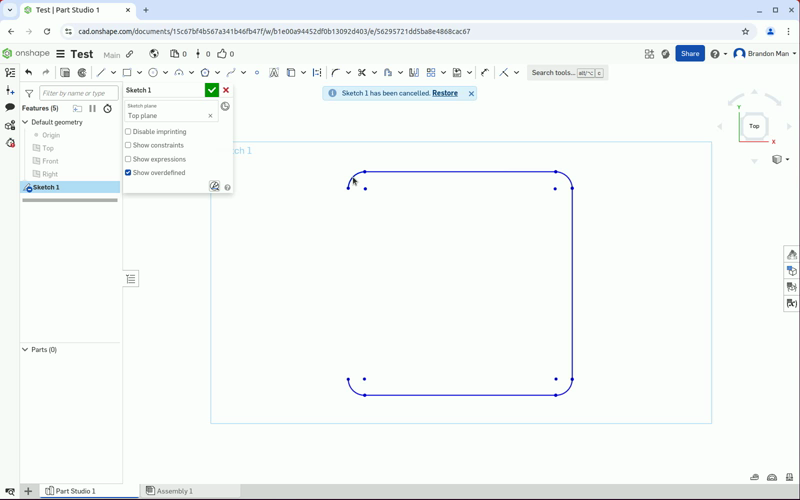
mouse_move(348, 188)
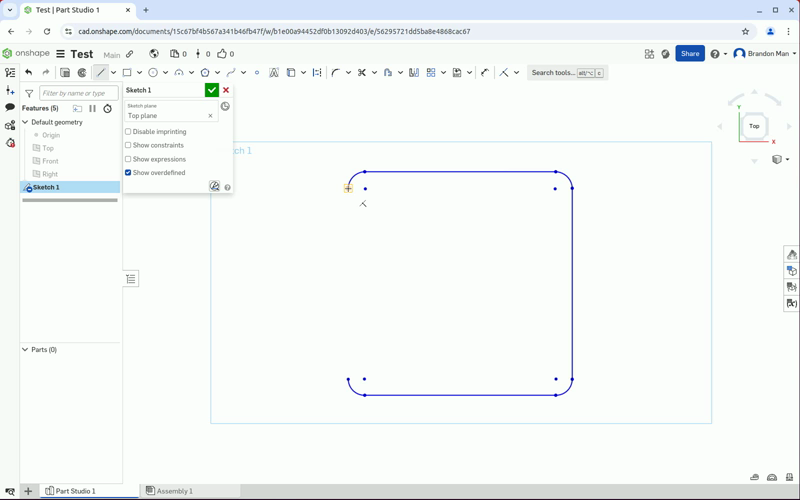
click(348, 188)
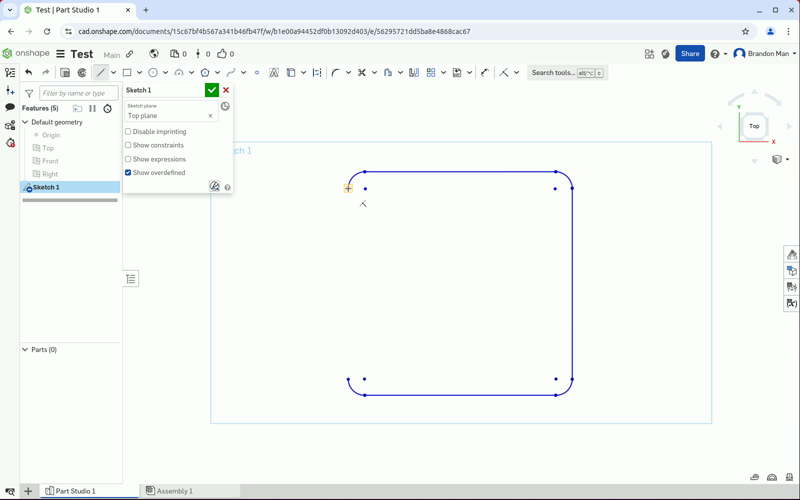
key_down(shift)
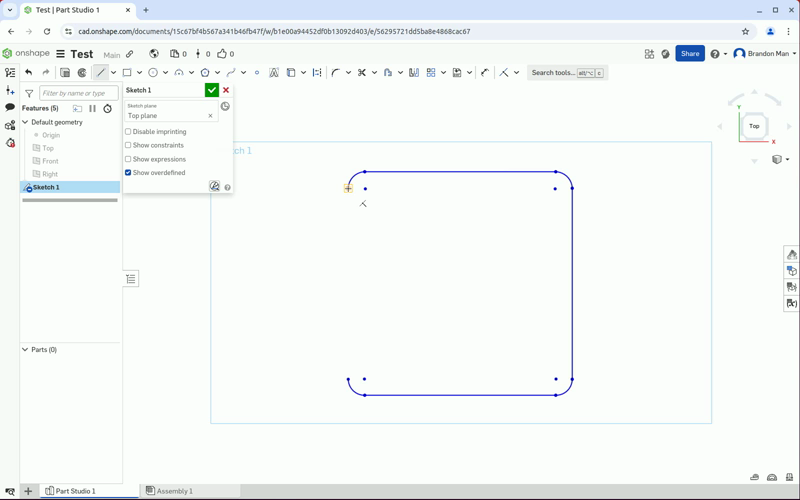
mouse_move(348, 379)
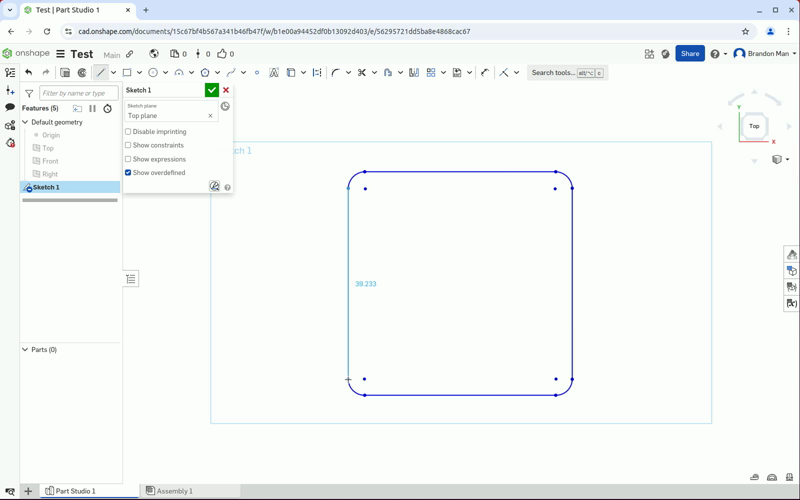
key_up(shift)
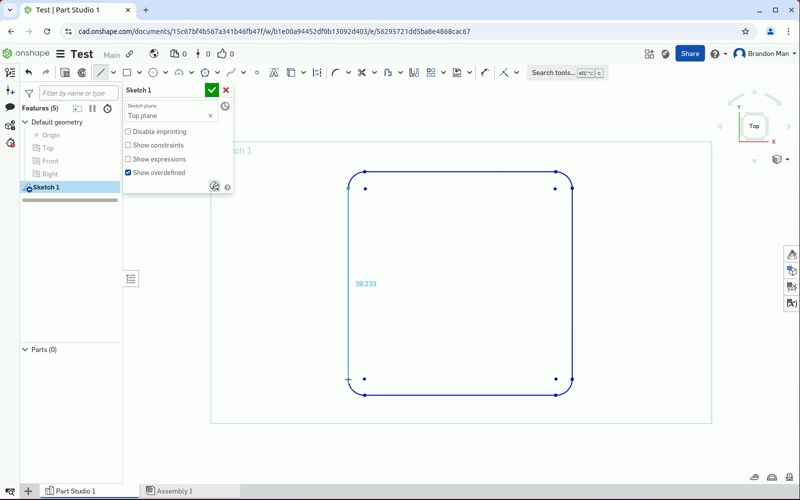
click(348, 379)
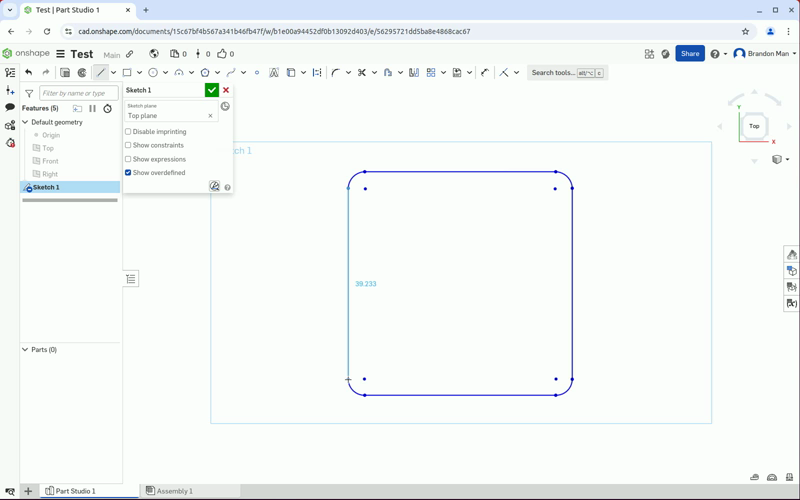
key(esc)
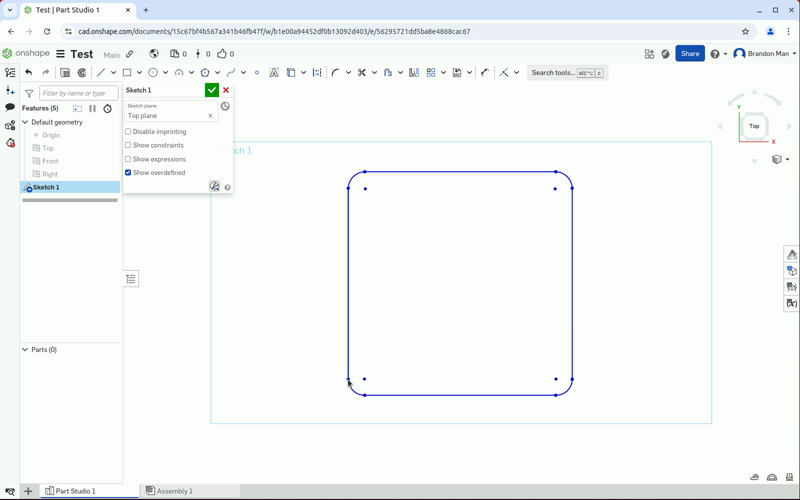
key(c)
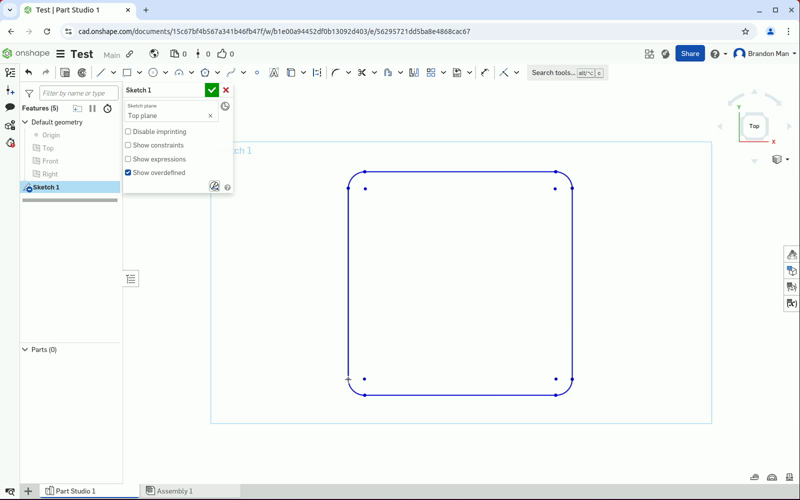
key_down(shift)
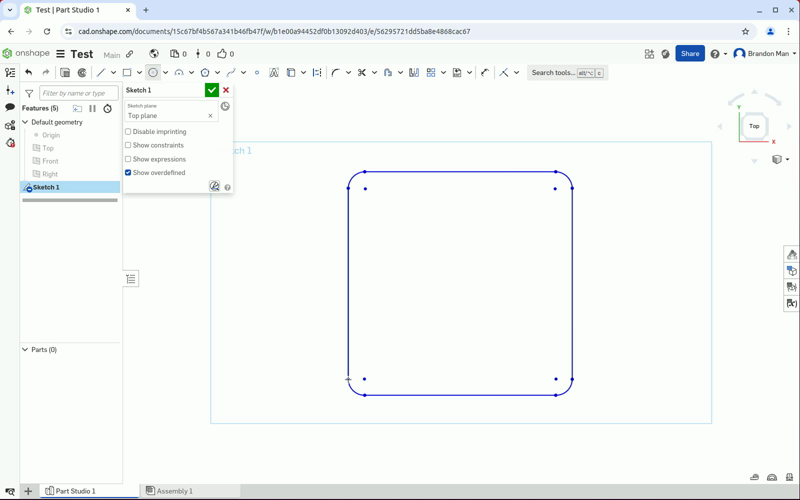
mouse_move(371, 372)
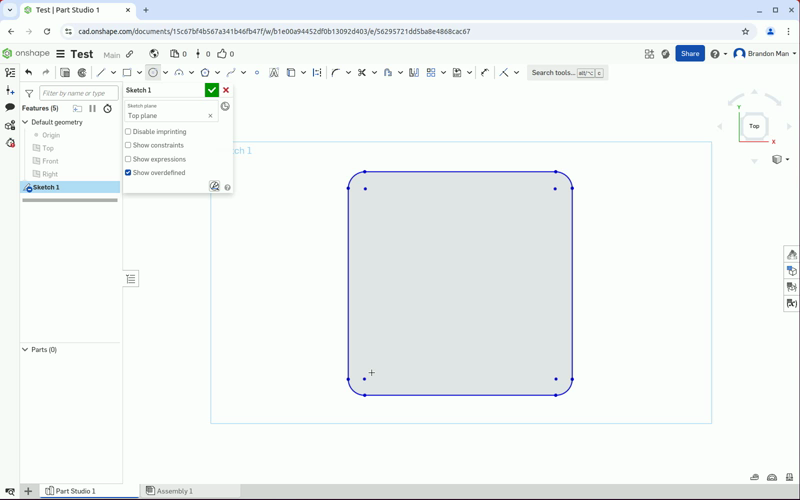
click(371, 372)
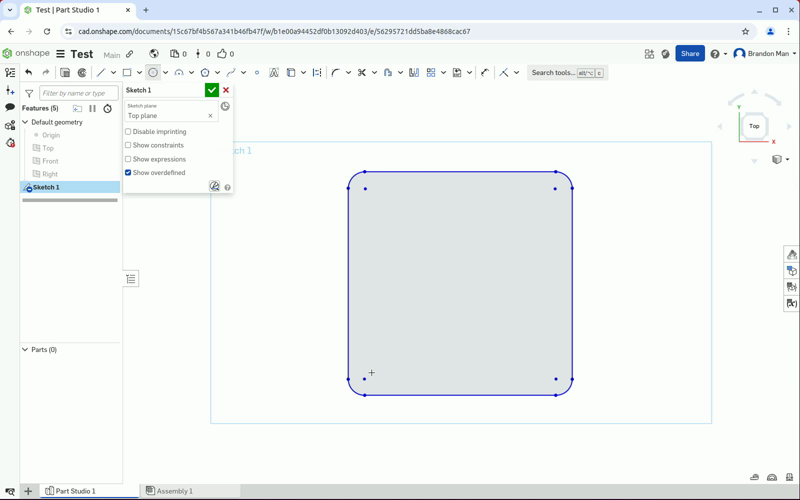
key_up(shift)
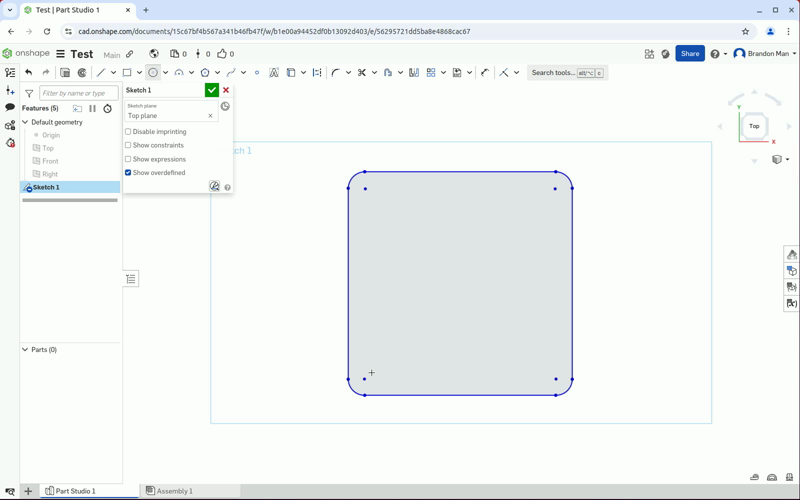
mouse_move(381, 372)
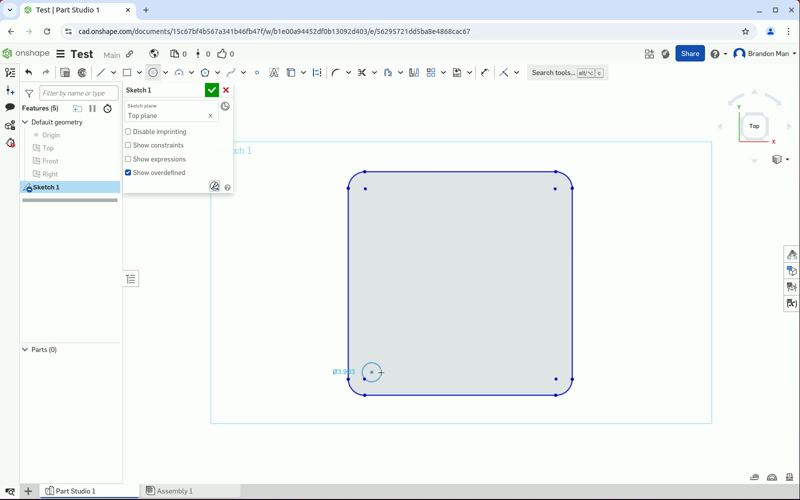
click(381, 372)
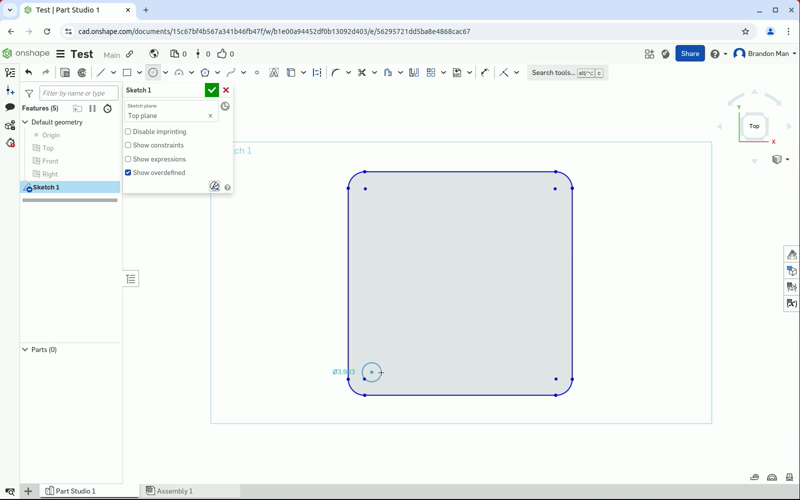
key(esc)
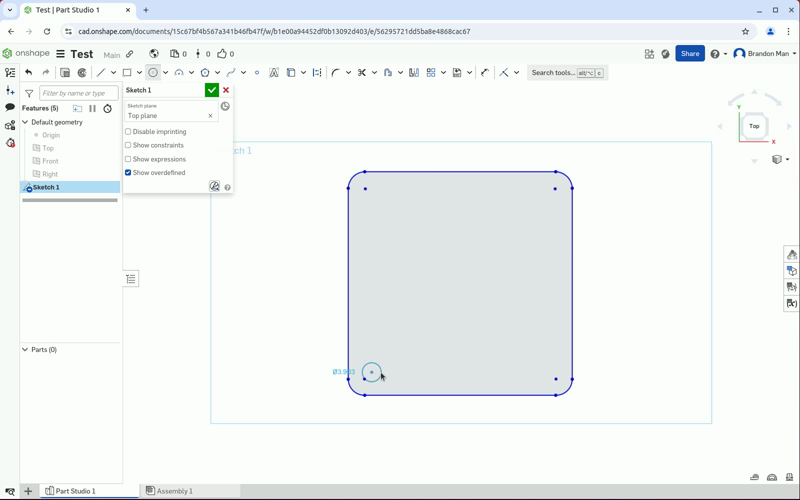
key(c)
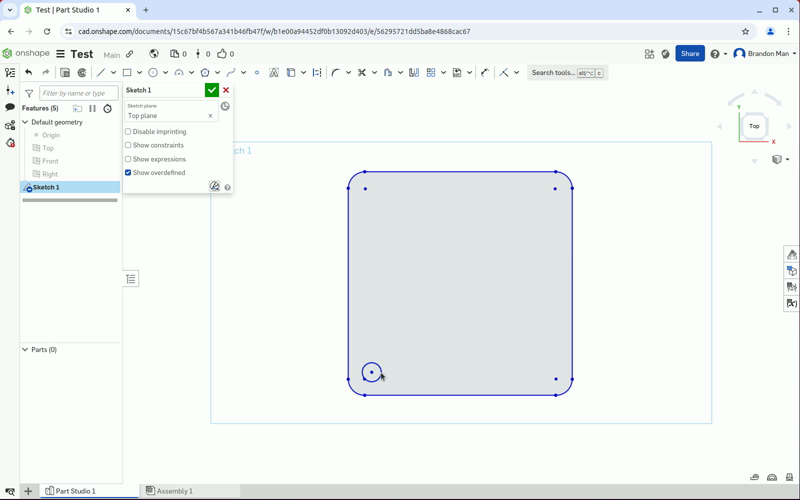
key_down(shift)
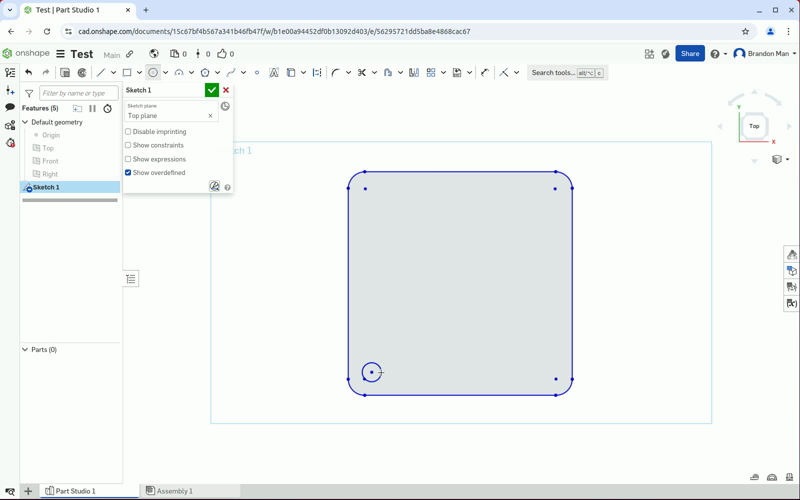
mouse_move(371, 195)
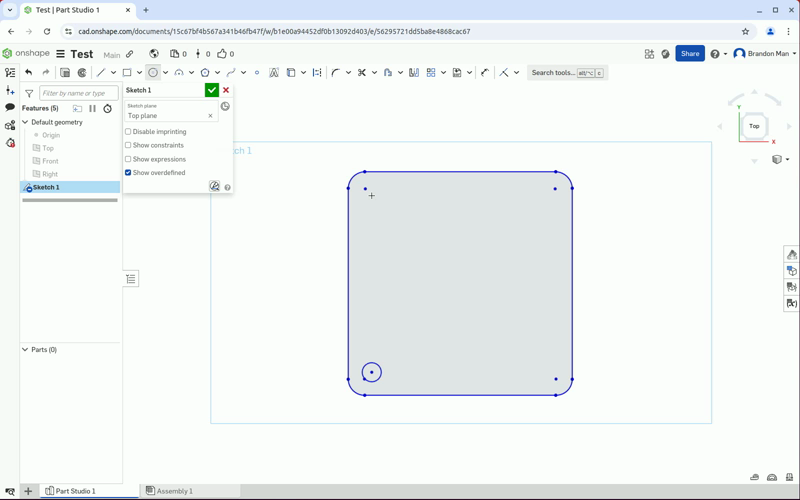
click(371, 195)
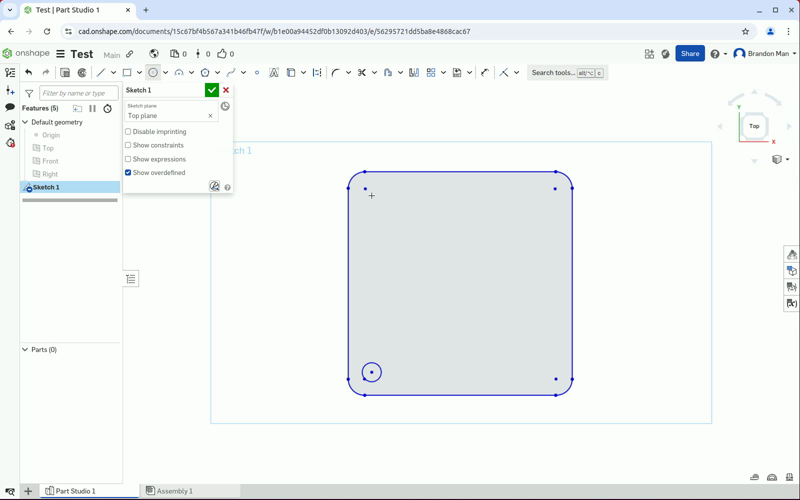
key_up(shift)
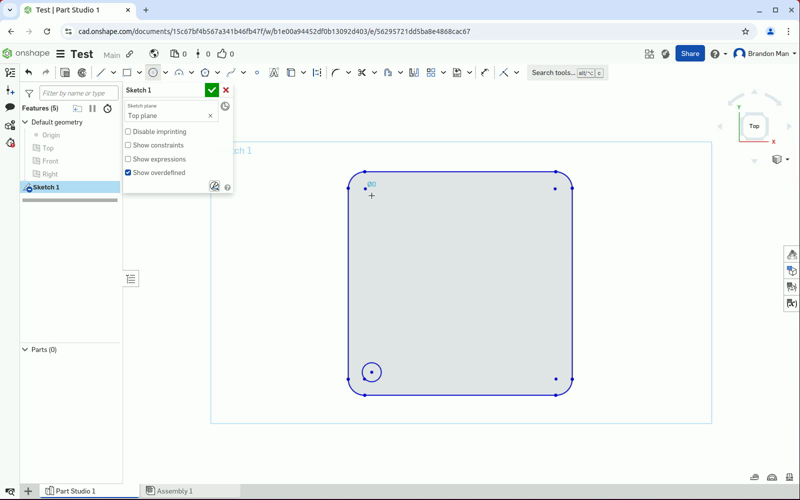
mouse_move(381, 195)
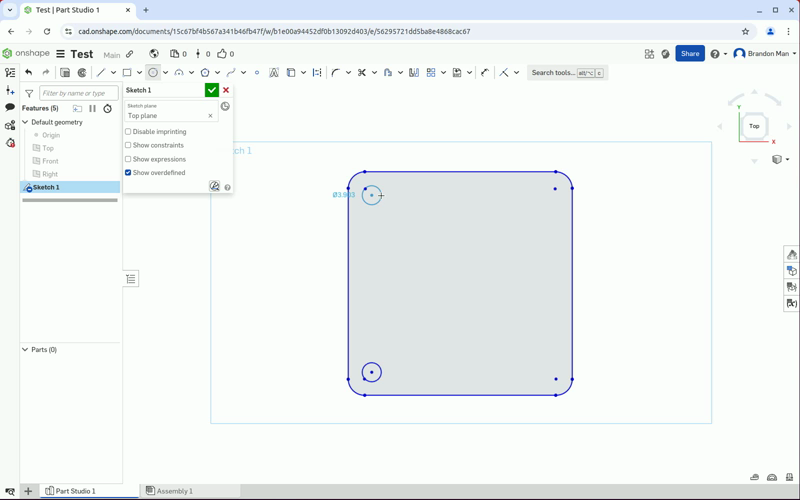
click(381, 195)
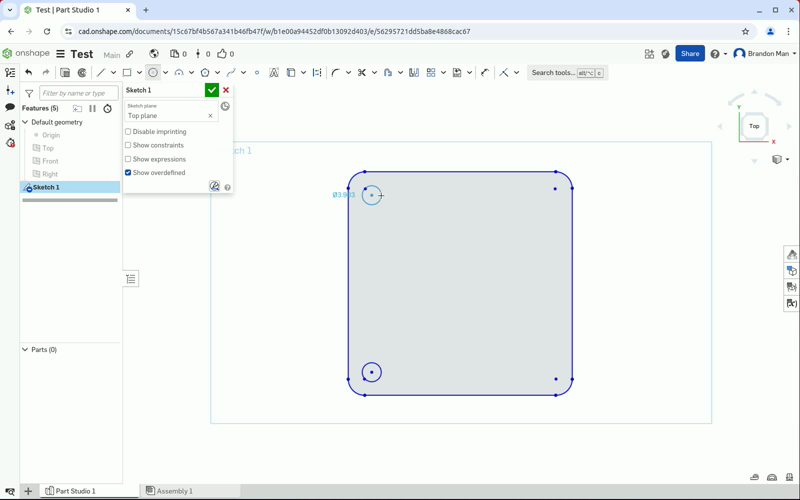
key(esc)
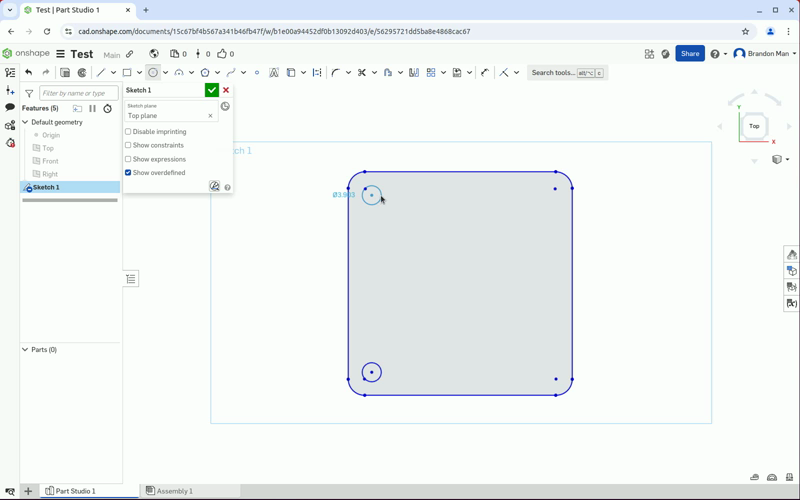
key(c)
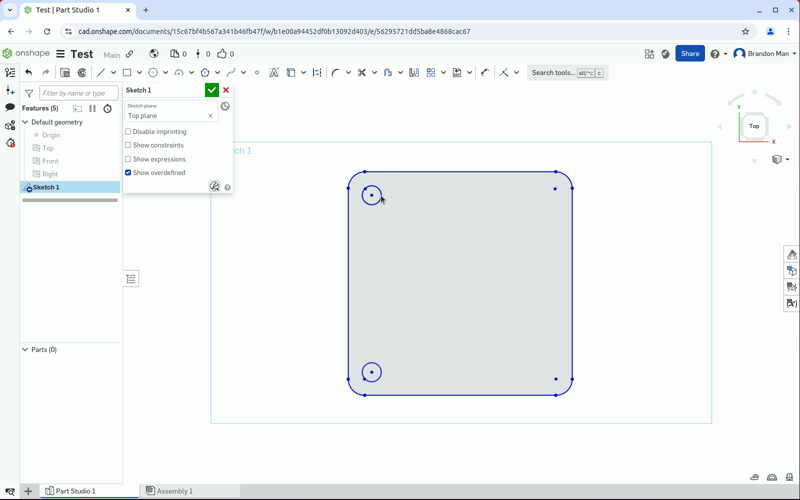
key_down(shift)
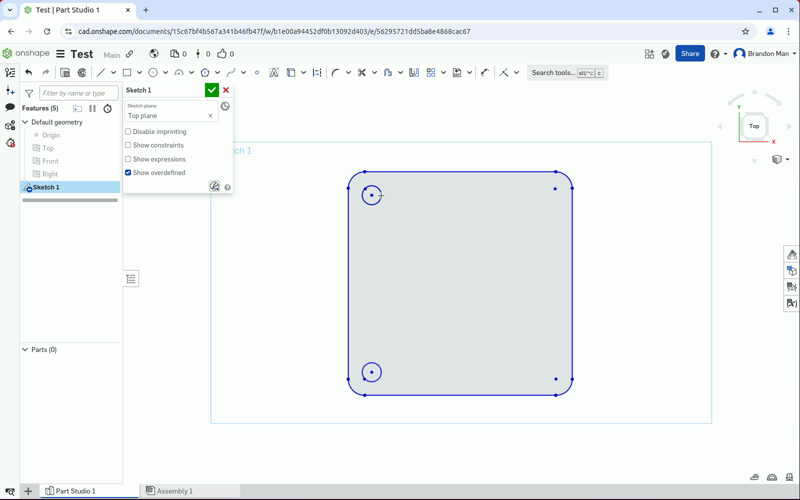
mouse_move(461, 282)
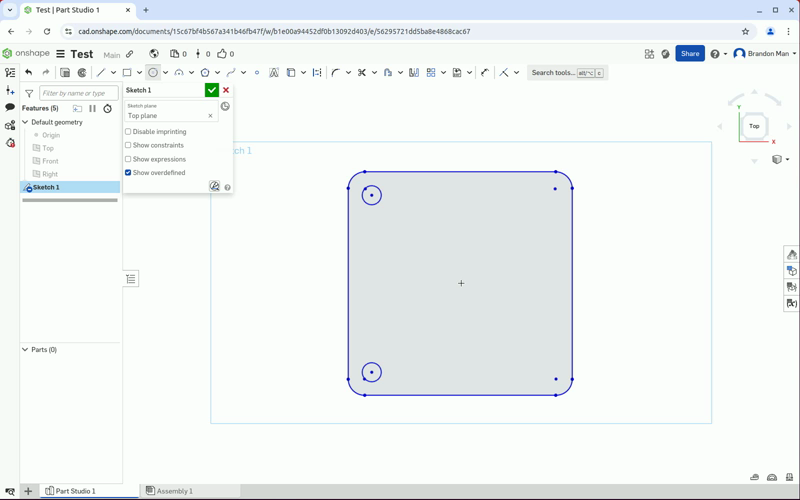
click(461, 282)
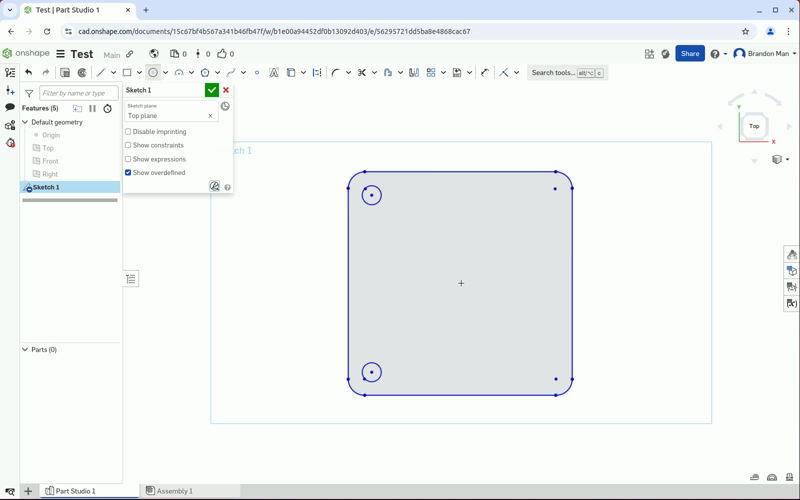
key_up(shift)
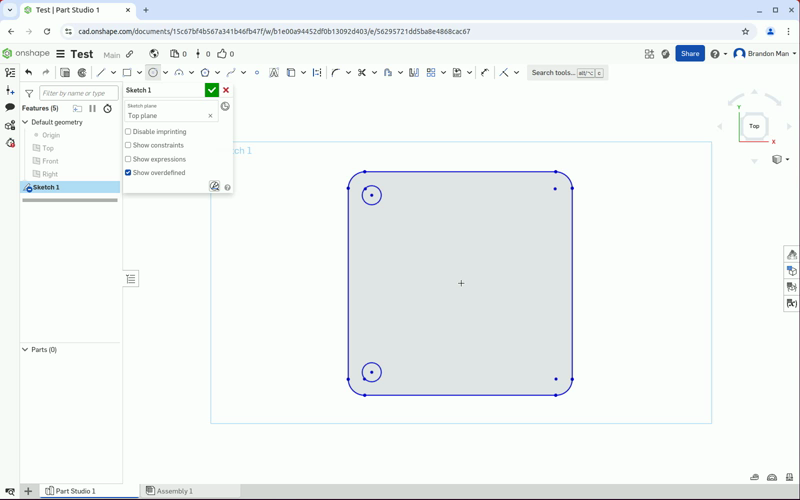
mouse_move(475, 282)
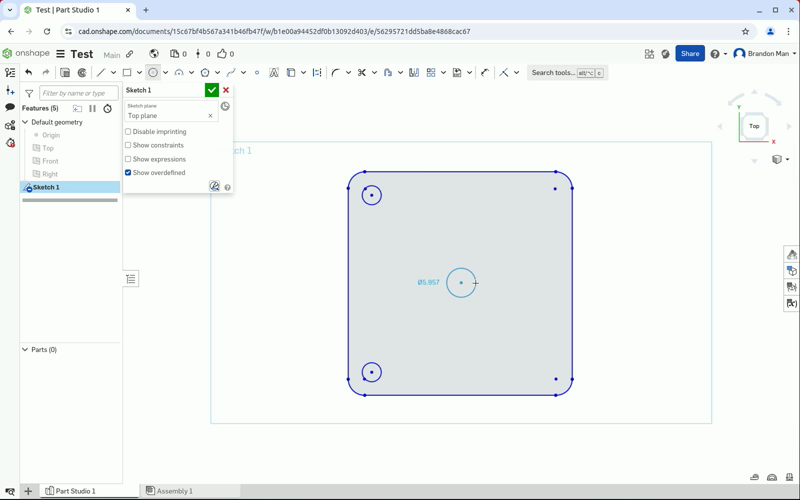
click(475, 282)
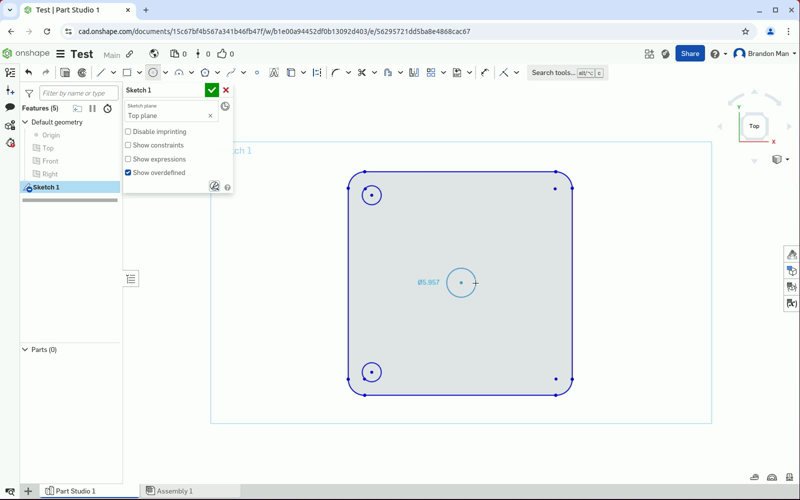
key(esc)
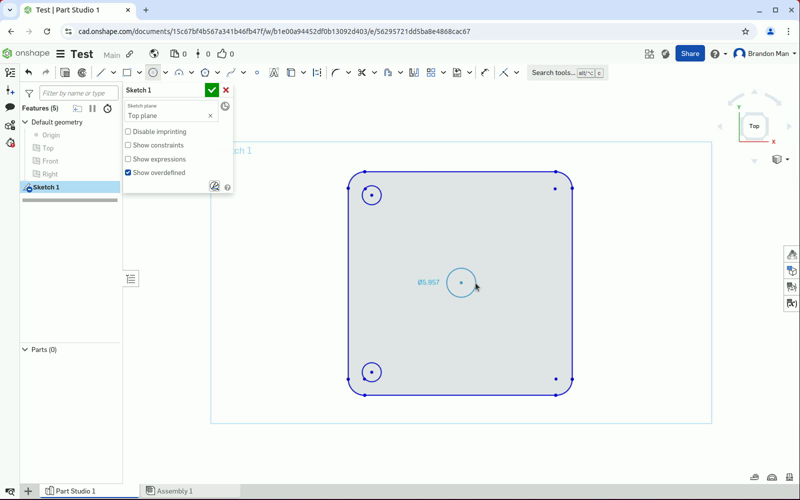
key(c)
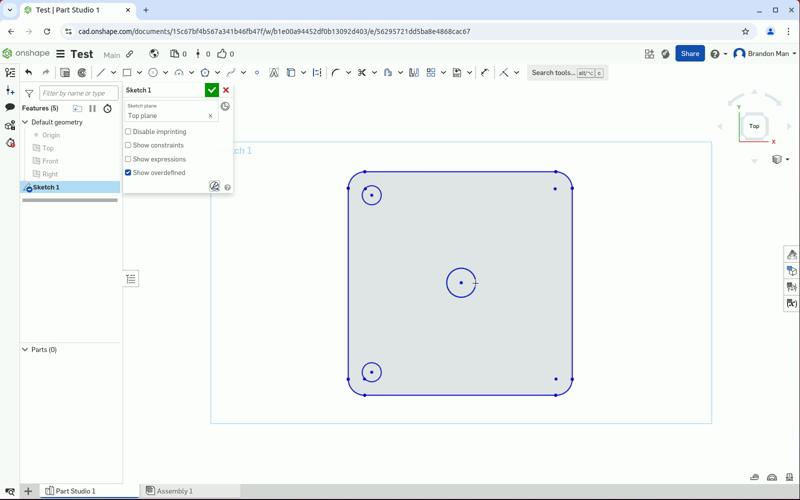
key_down(shift)
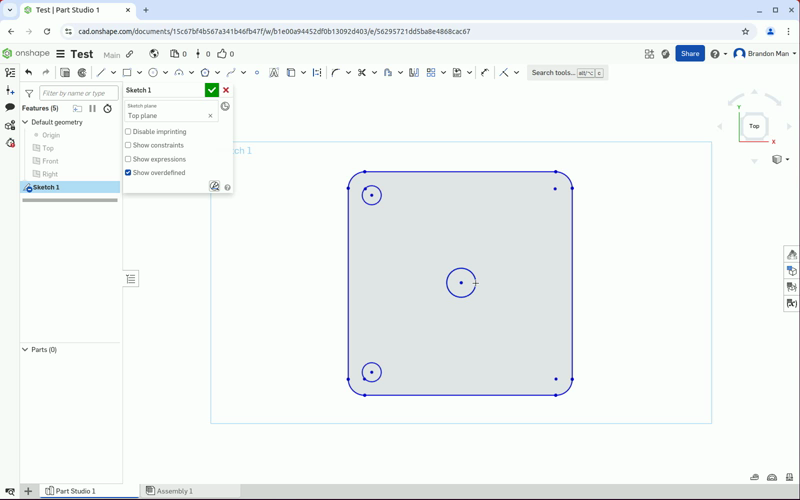
mouse_move(548, 372)
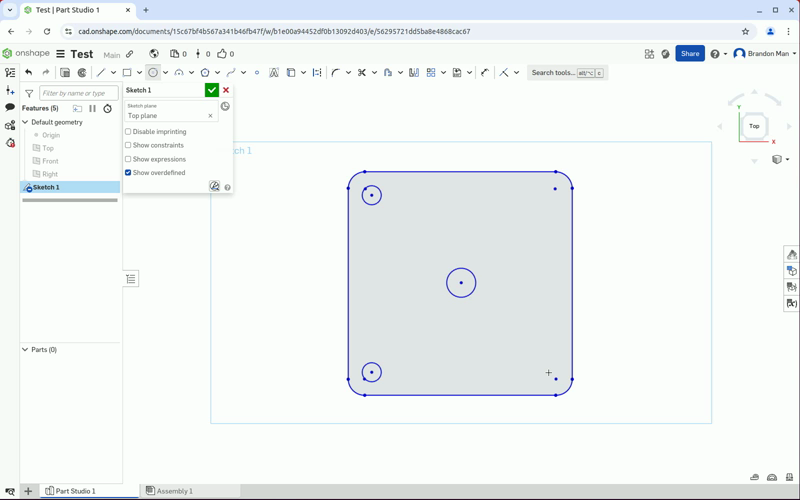
click(548, 372)
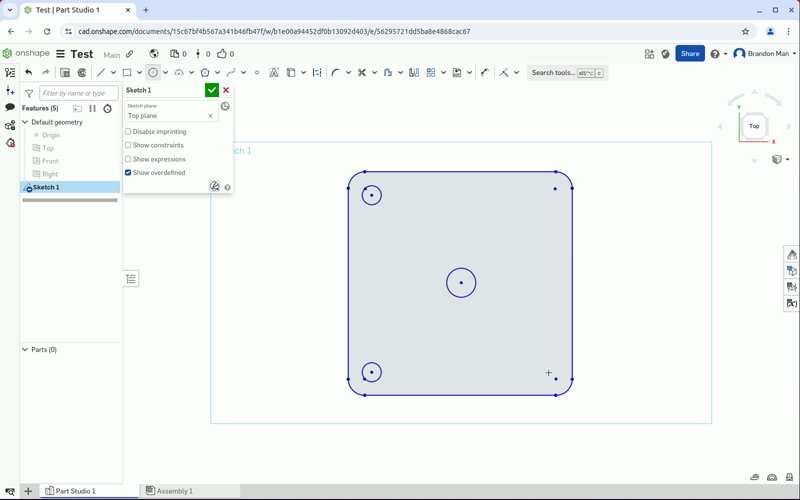
key_up(shift)
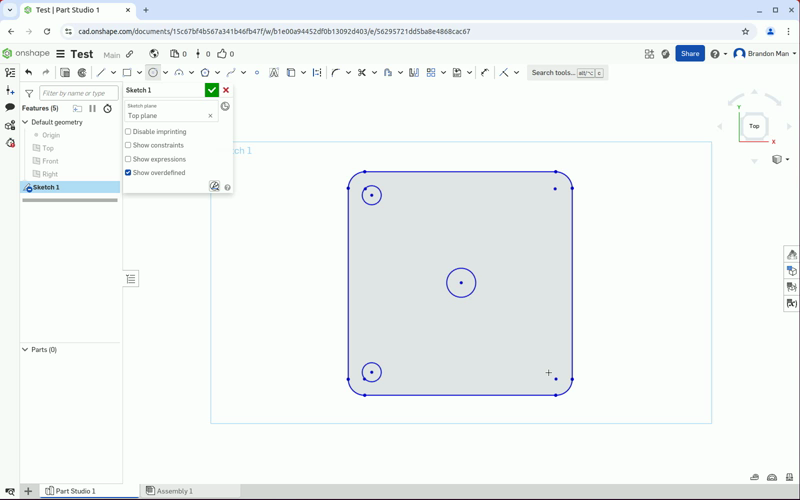
mouse_move(558, 372)
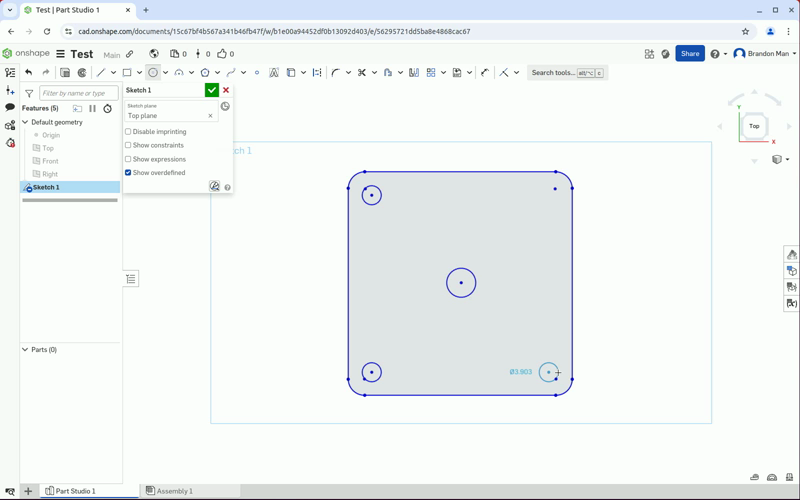
click(558, 372)
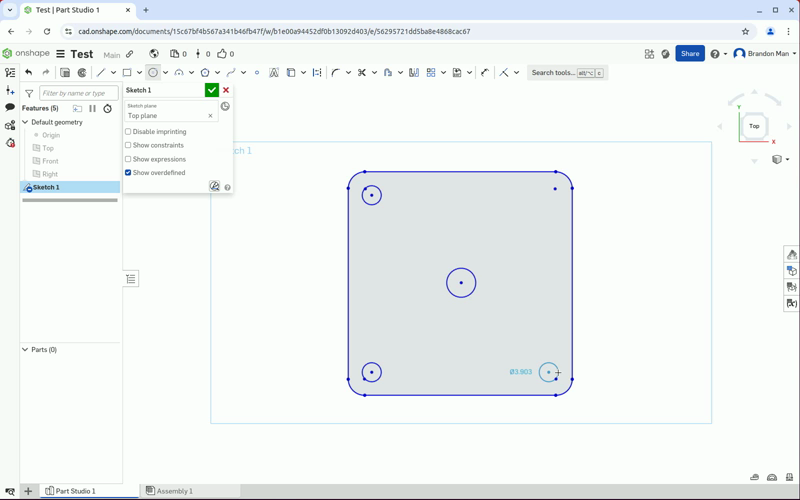
key(esc)
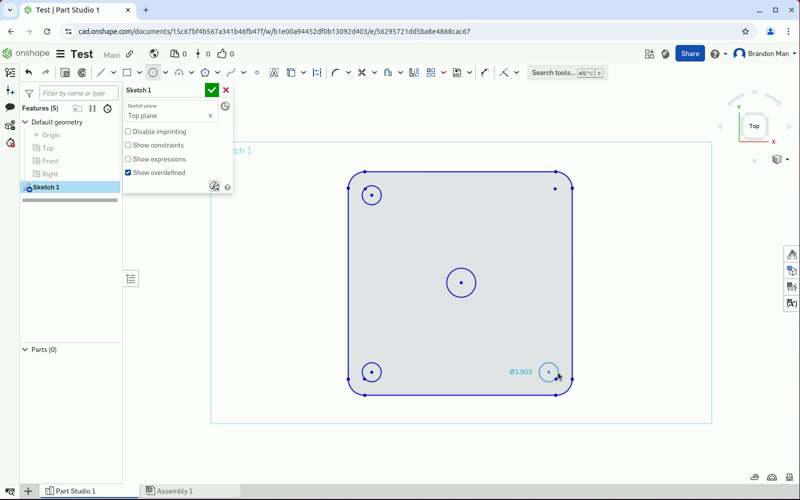
key(c)
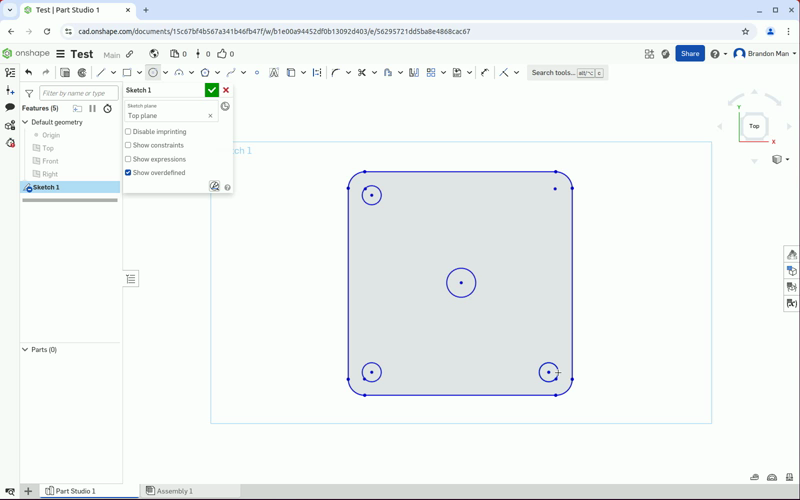
key_down(shift)
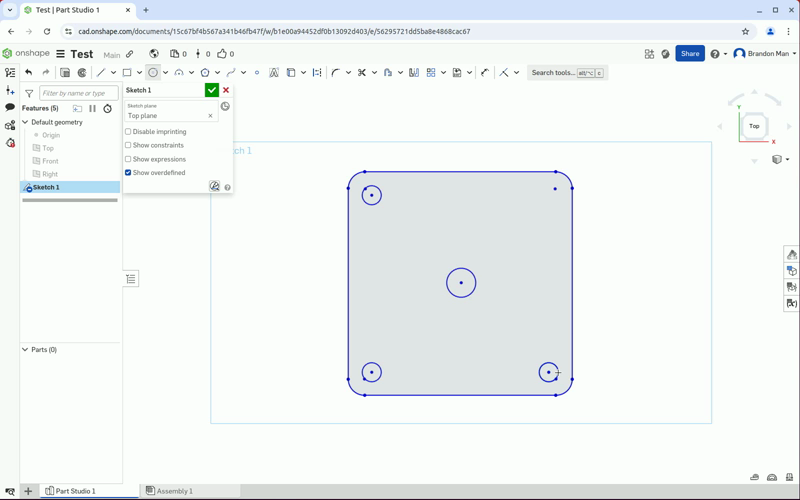
mouse_move(548, 195)
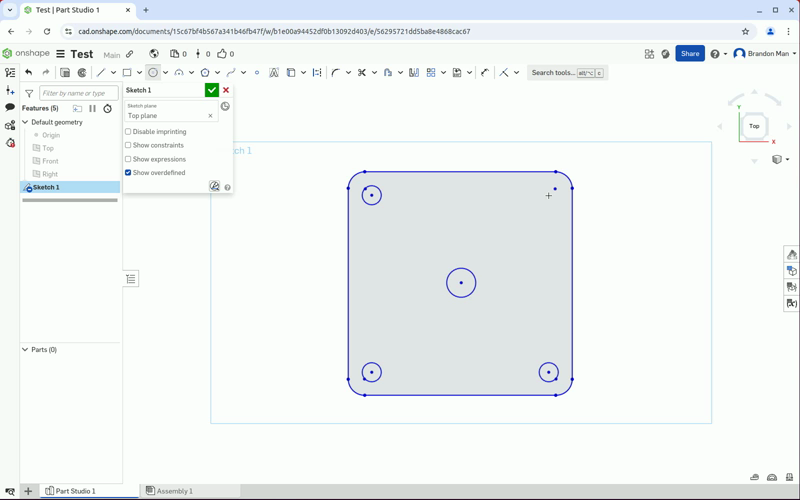
click(548, 195)
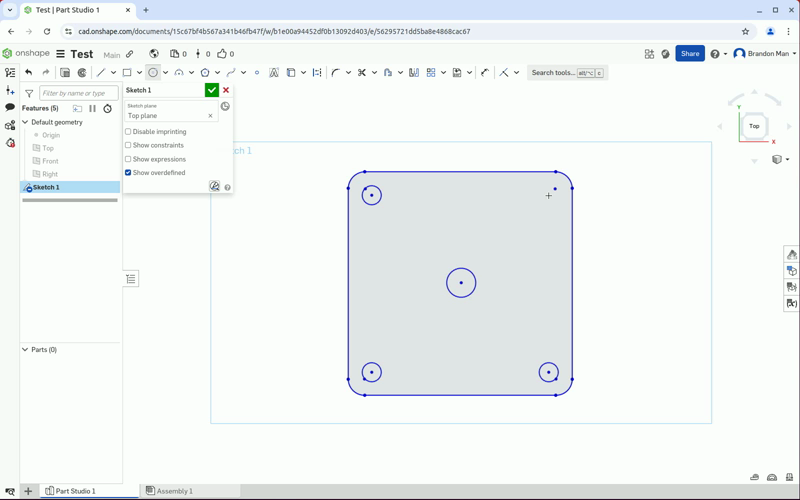
key_up(shift)
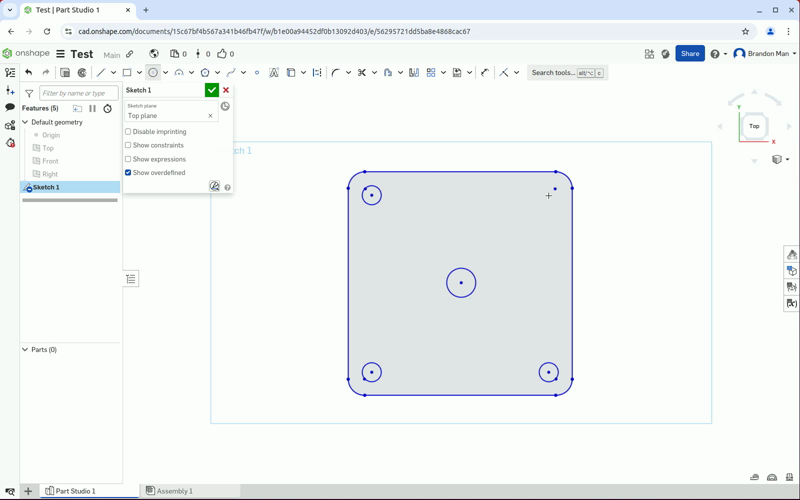
mouse_move(558, 195)
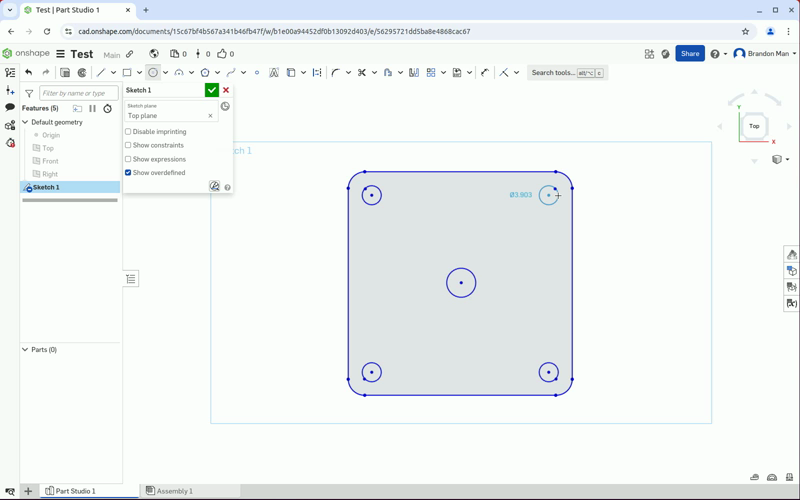
click(558, 195)
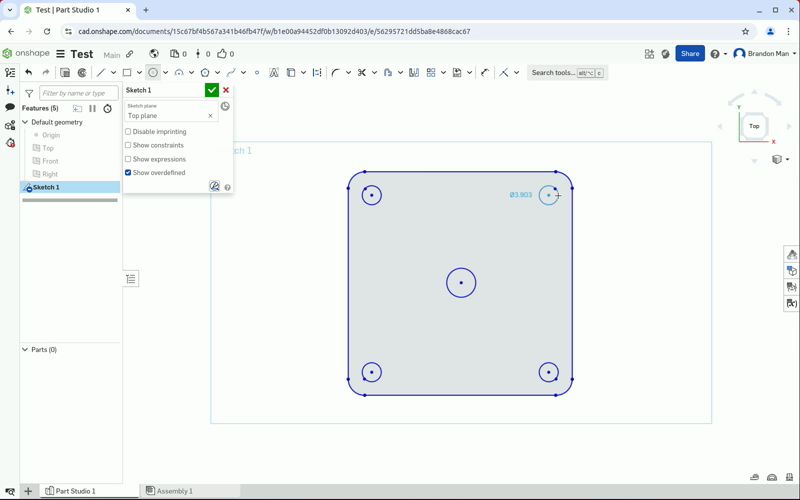
key(esc)
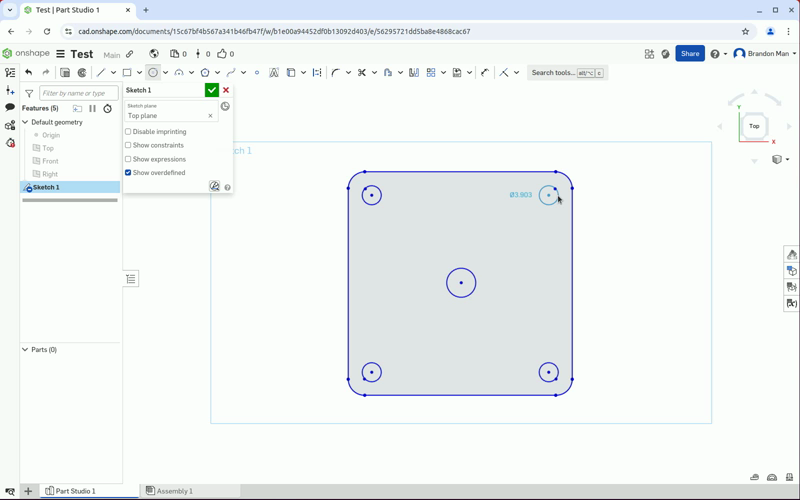
mouse_move(501, 344)
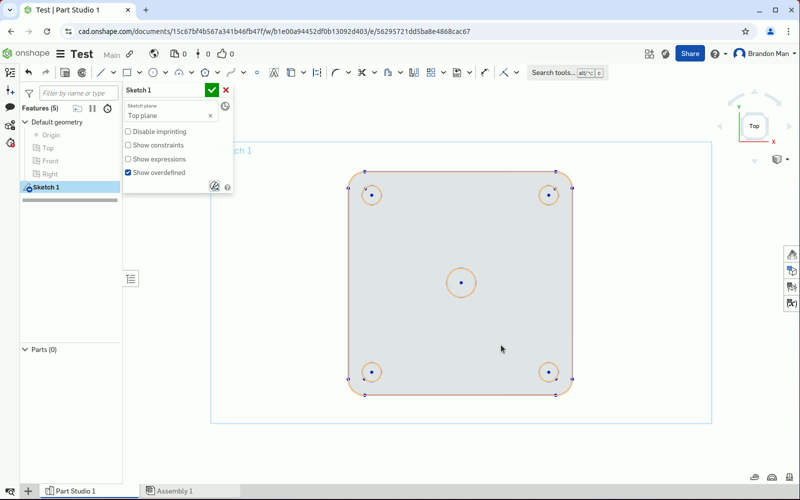
click(501, 344)
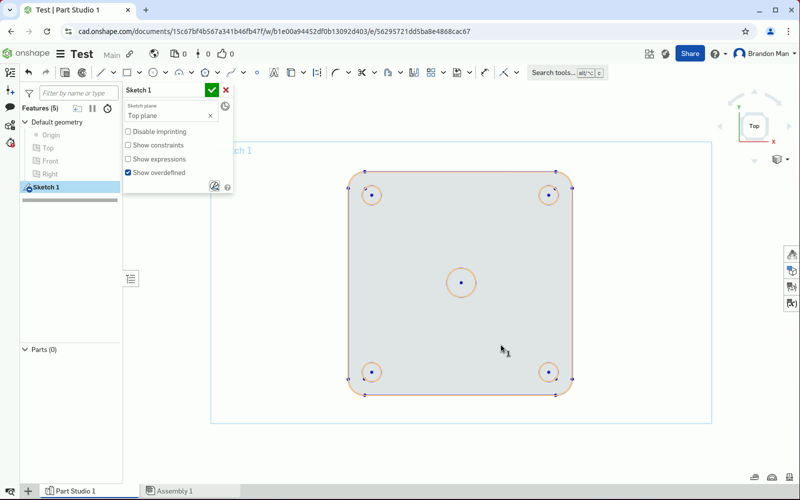
mouse_move(73, 352)
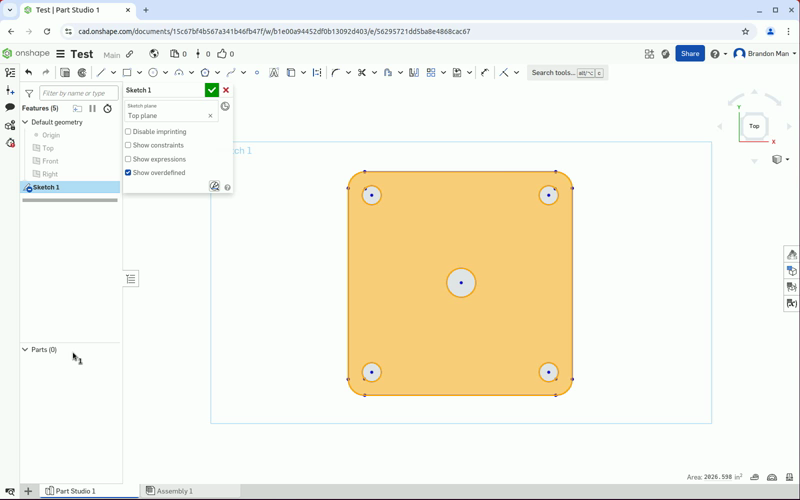
key(shift+y)
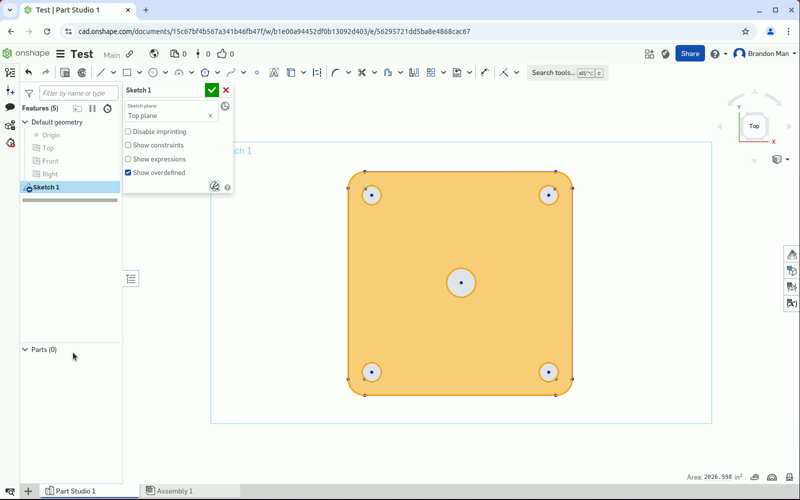
key(shift+e)
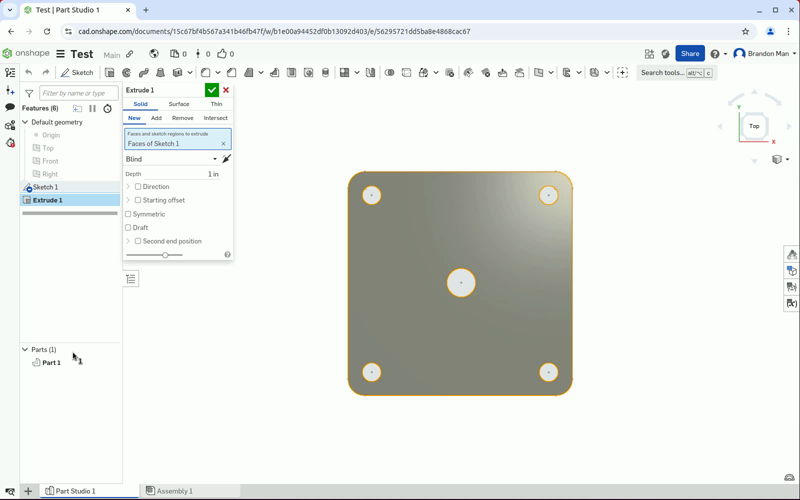
mouse_move(143, 106)
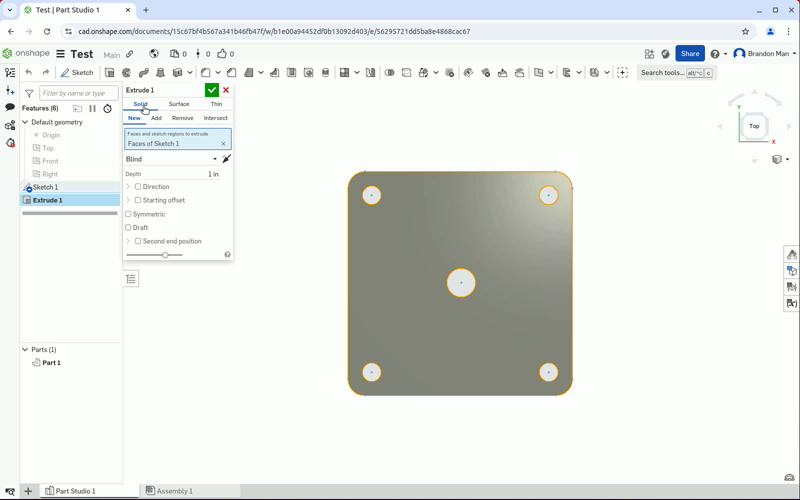
click(143, 106)
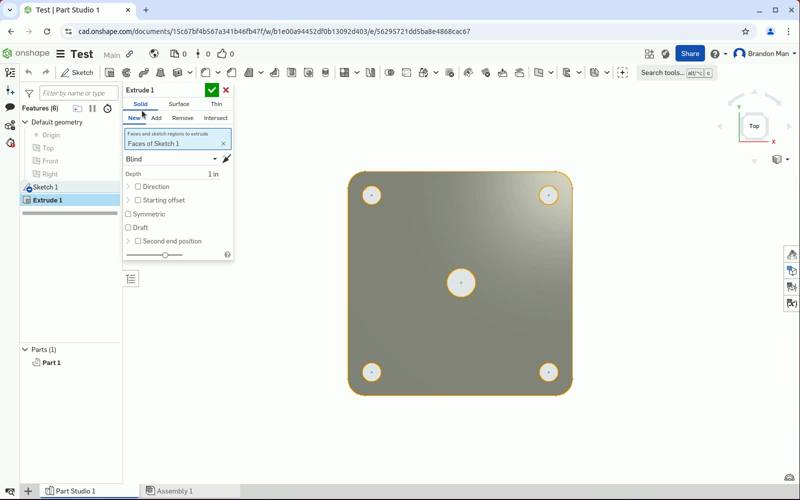
mouse_move(137, 120)
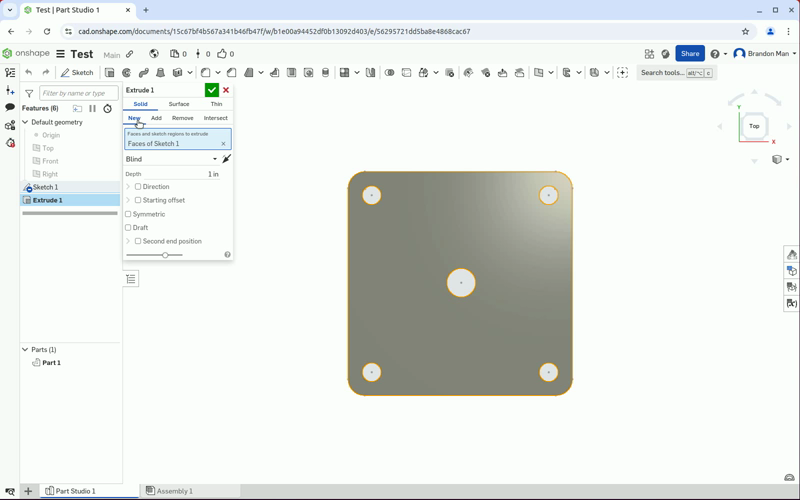
click(137, 120)
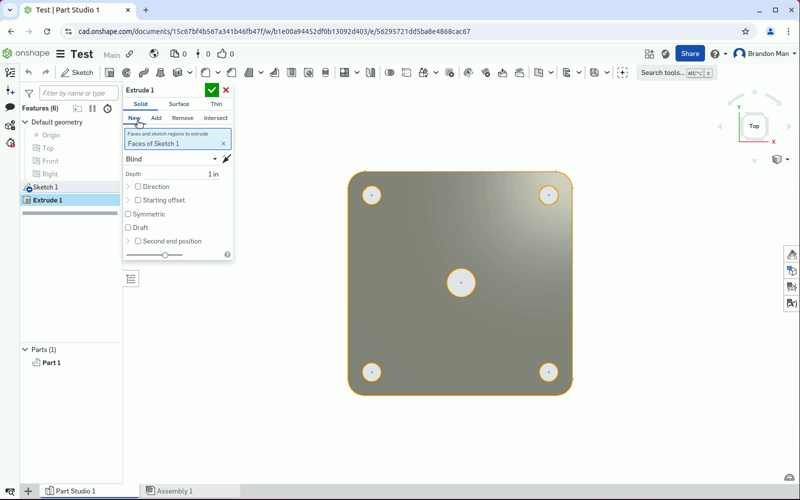
key(tab, 4)
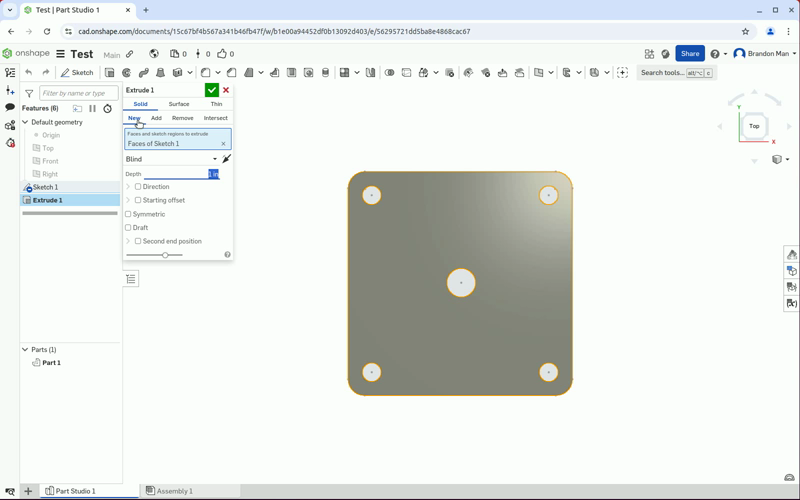
text(6.499)
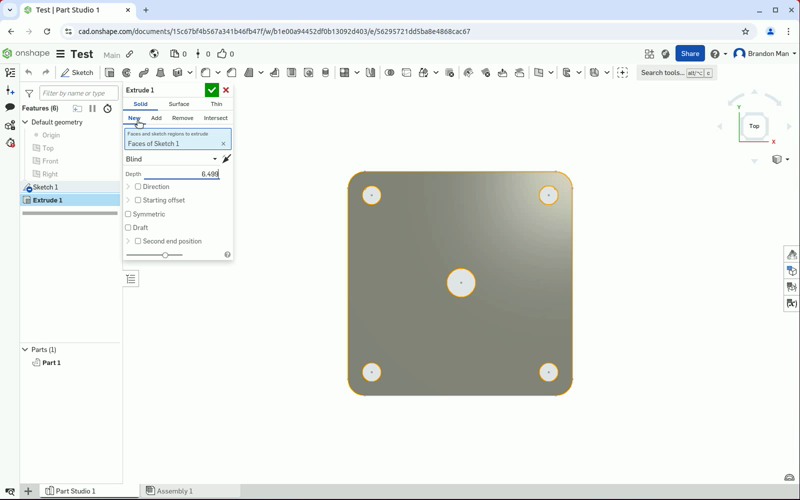
key(enter)
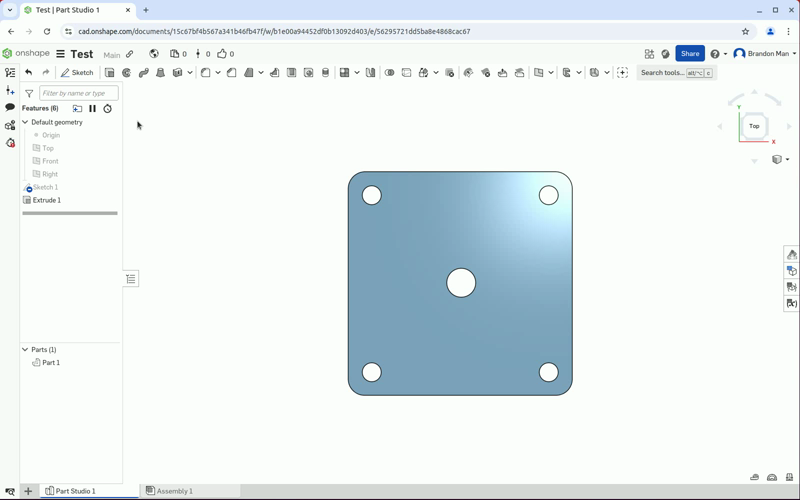
key(shift+h)
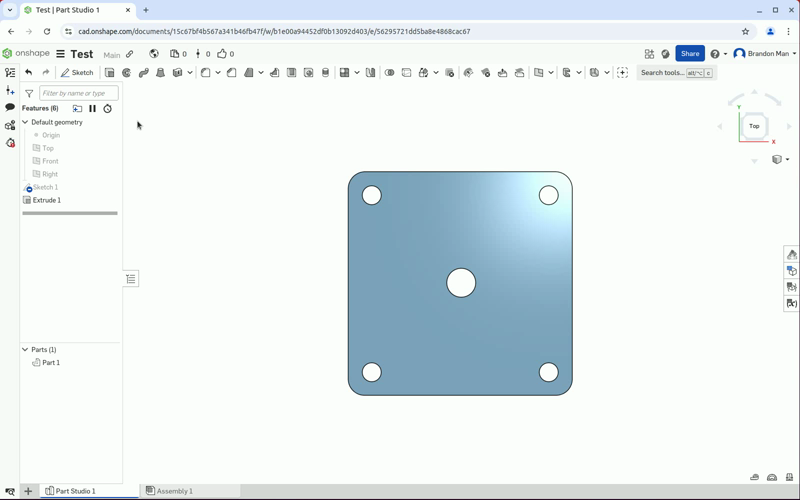
key(shift+h)
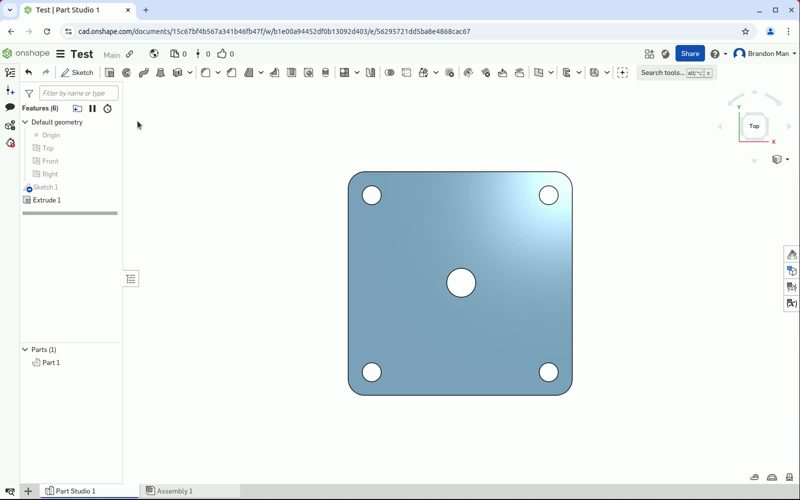
mouse_move(73, 189)
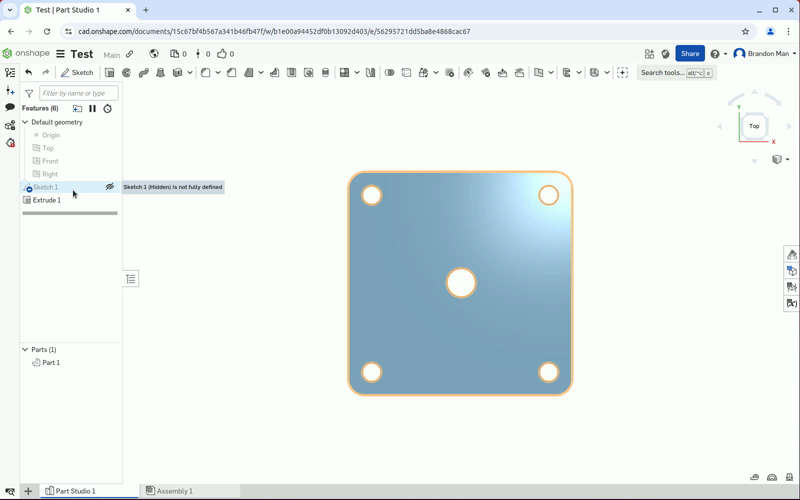
click(73, 189)
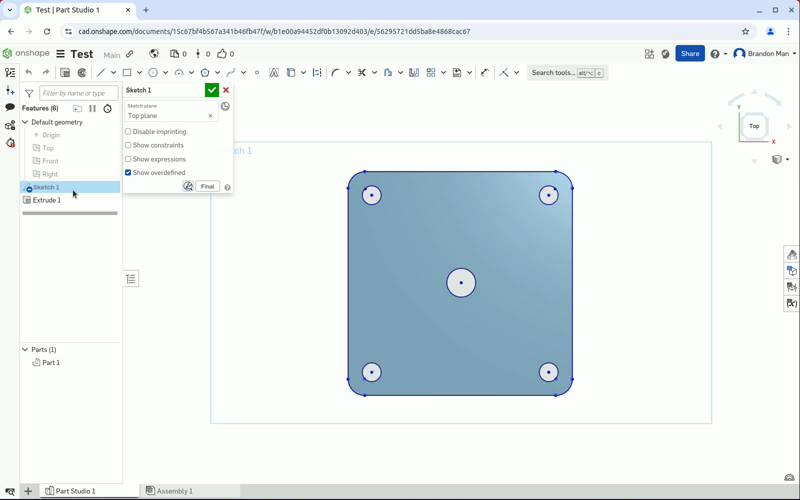
mouse_move(229, 92)
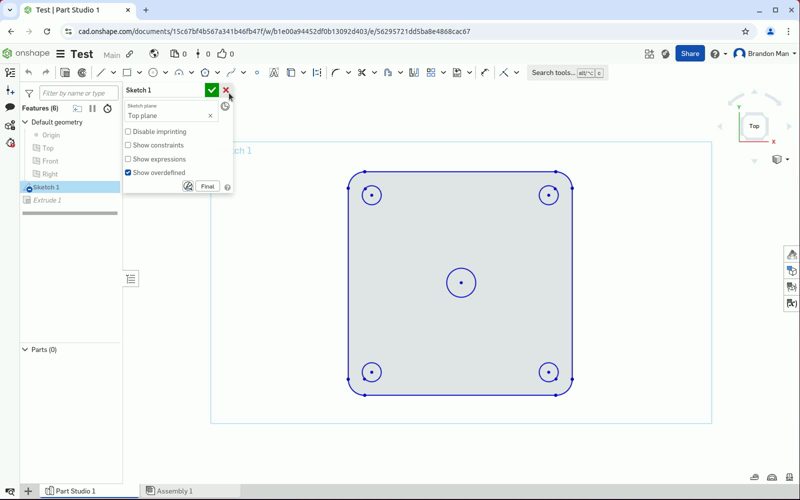
click(229, 92)
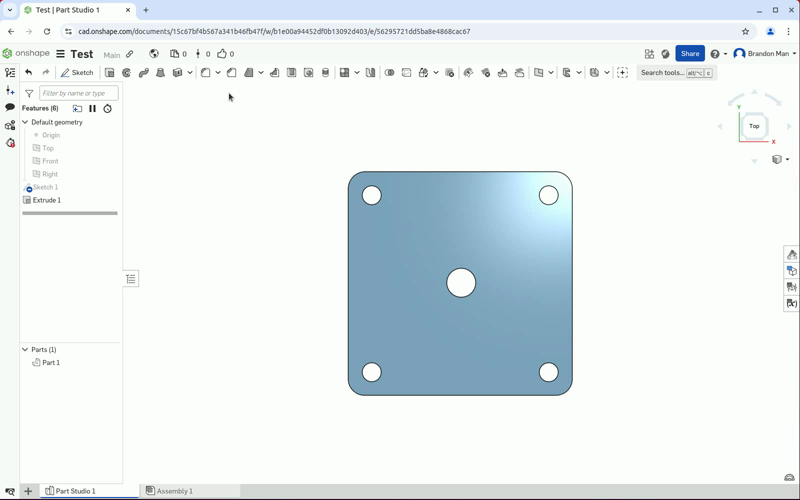
mouse_move(541, 75)
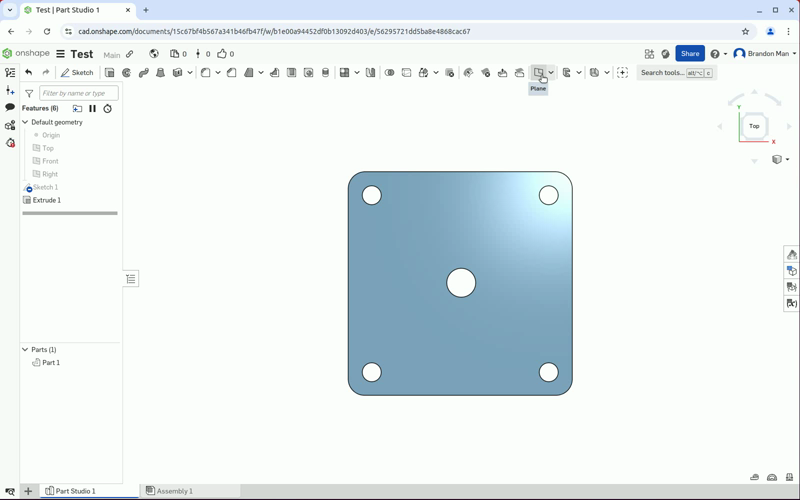
click(541, 75)
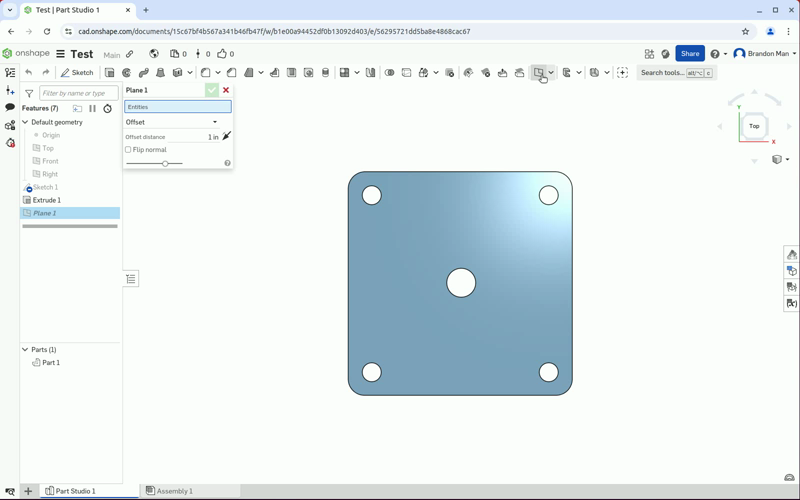
mouse_move(73, 150)
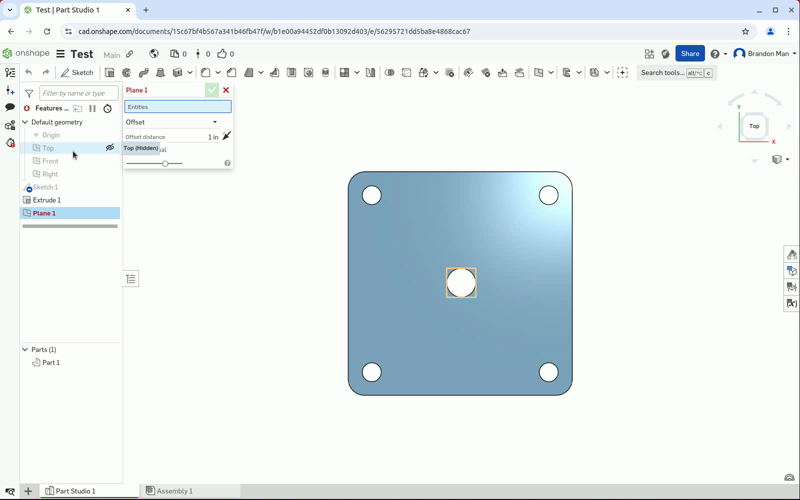
click(73, 150)
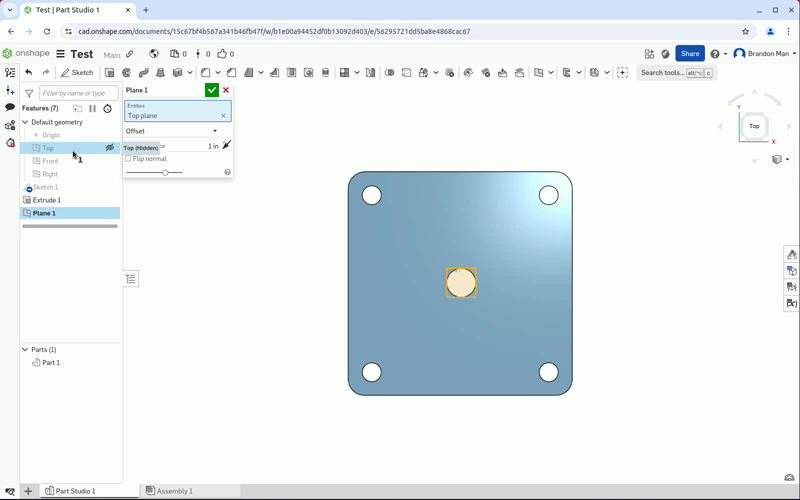
key(tab, 2)
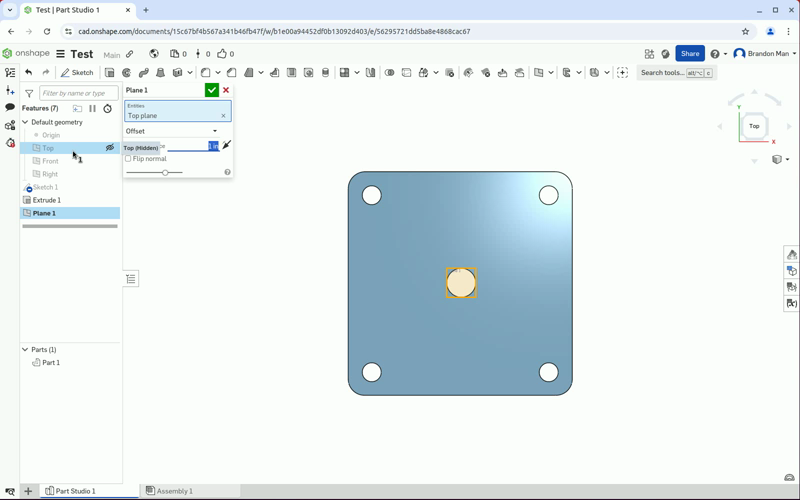
text(6.501)
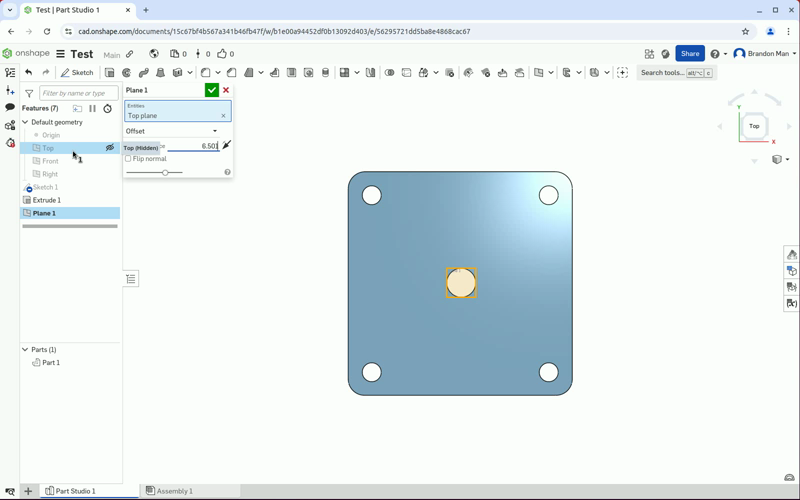
key(enter, 2)
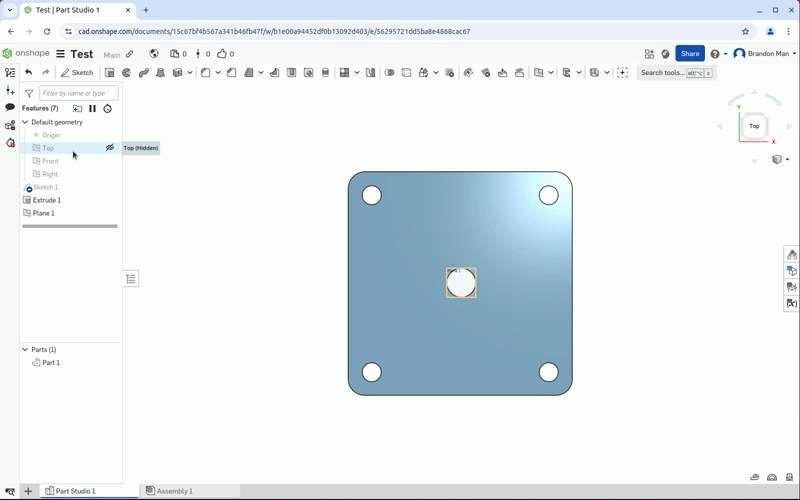
key(shift+s)
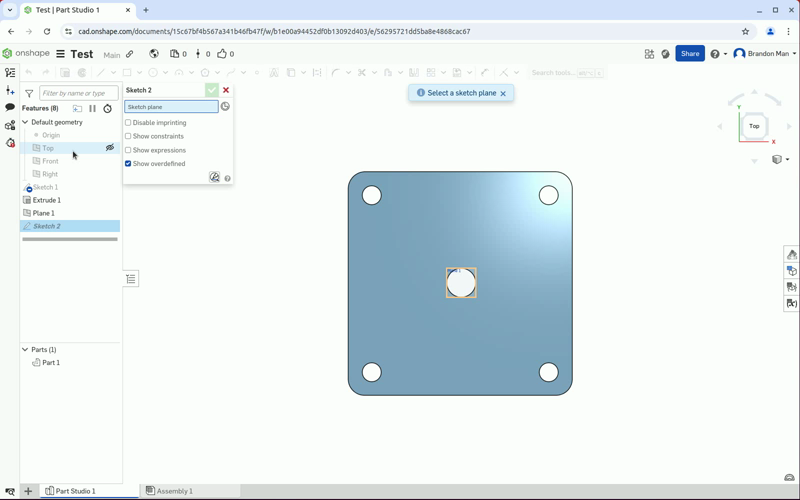
mouse_move(73, 215)
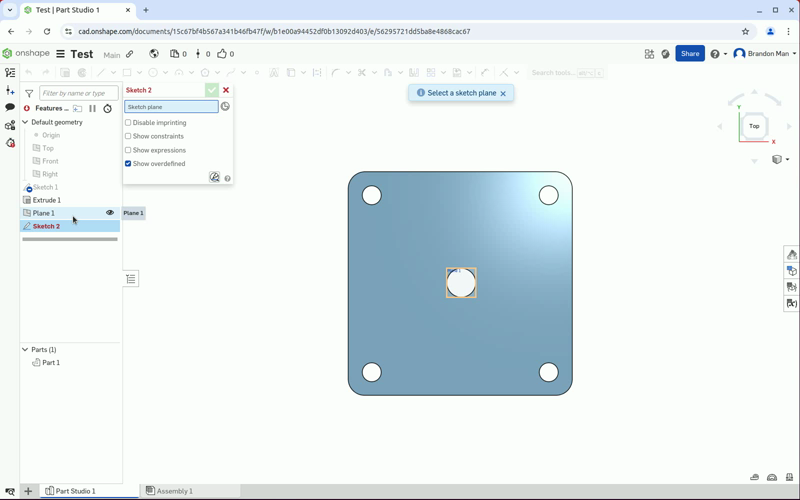
click(73, 215)
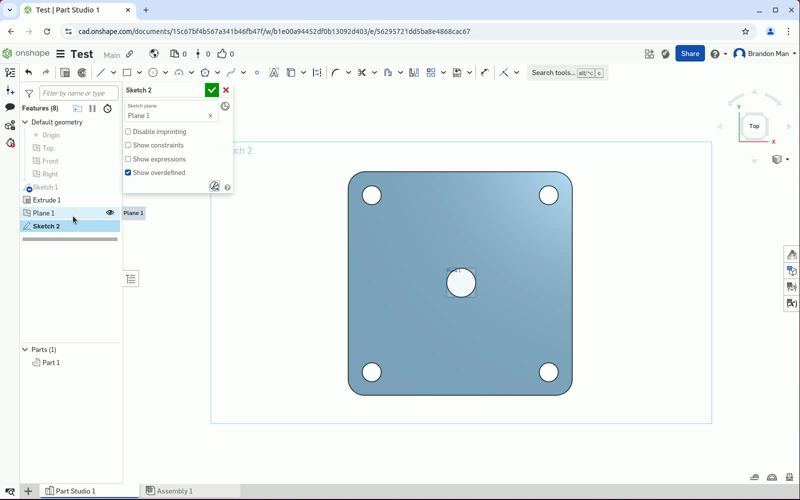
mouse_move(73, 352)
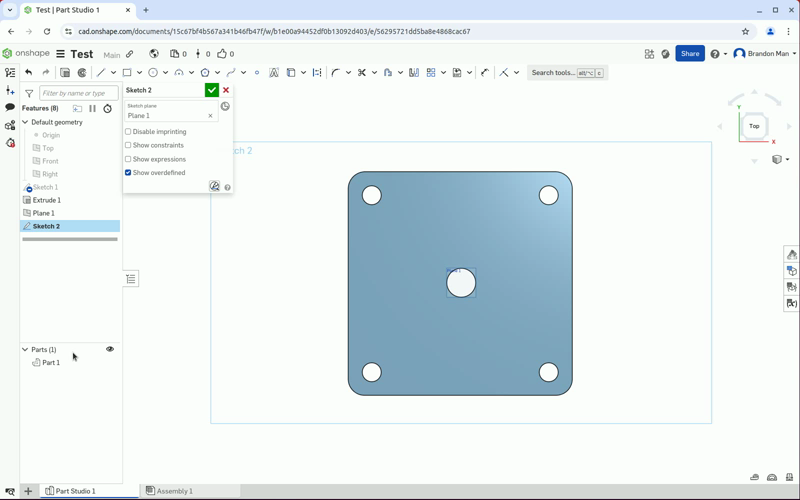
key(y)
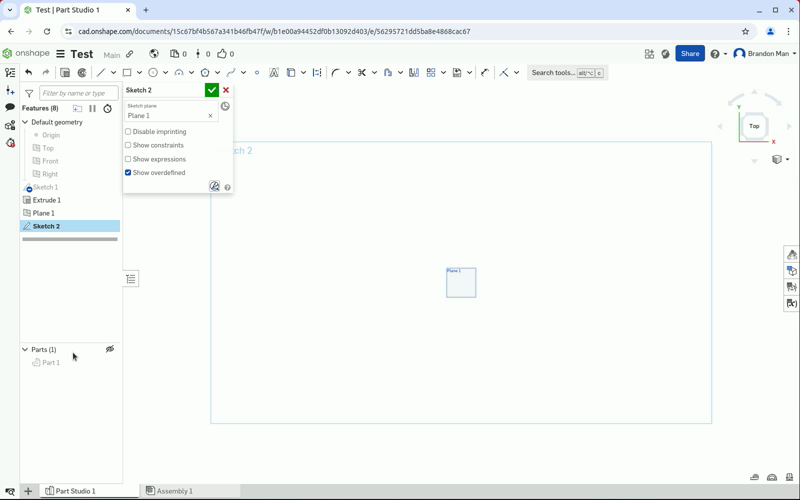
key(l)
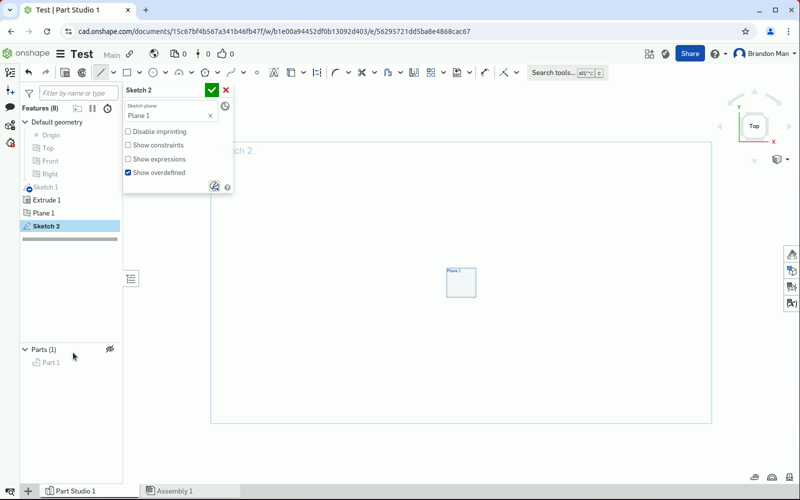
key_down(shift)
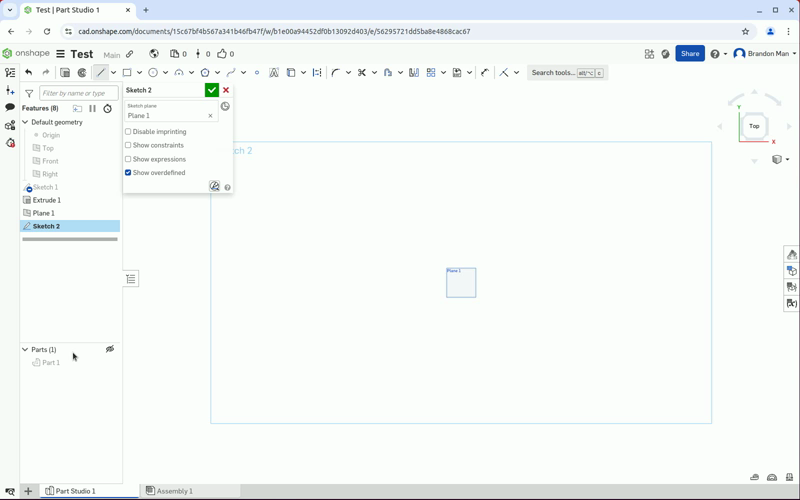
mouse_move(556, 395)
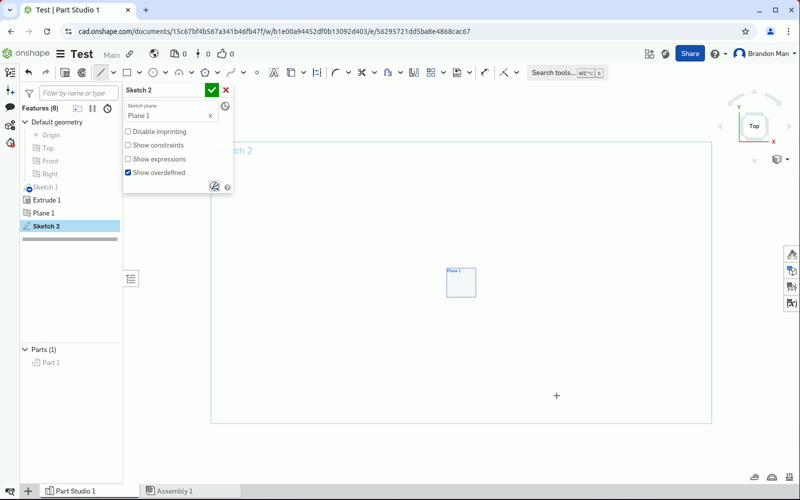
click(556, 395)
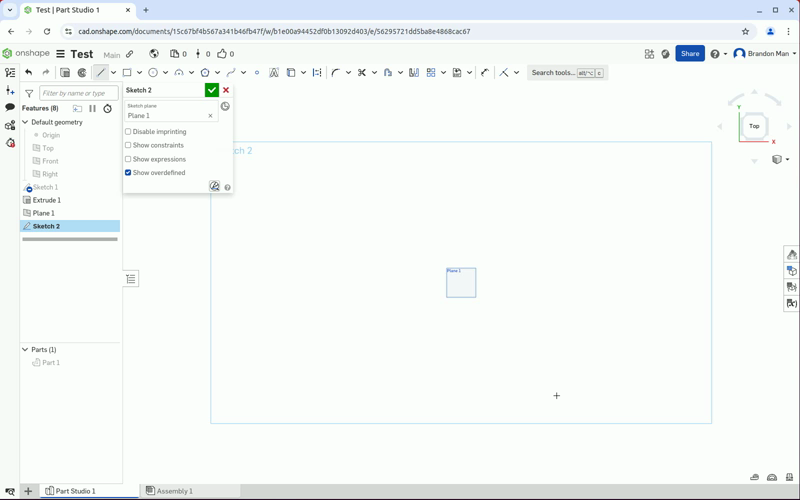
key_up(shift)
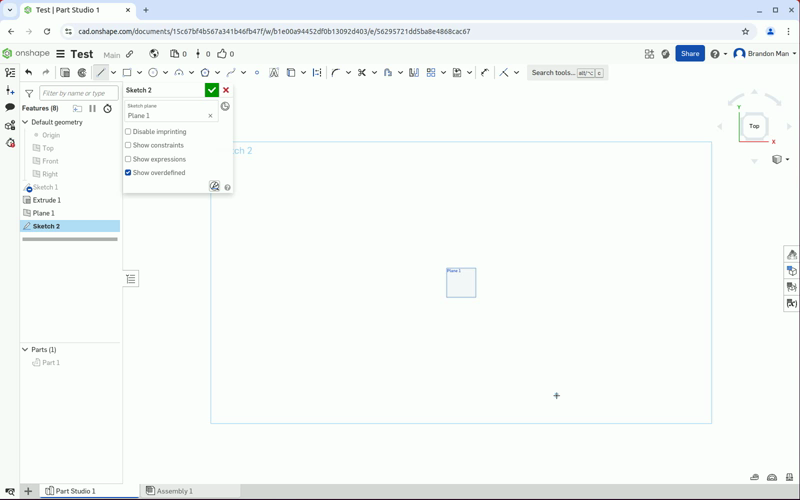
key_down(shift)
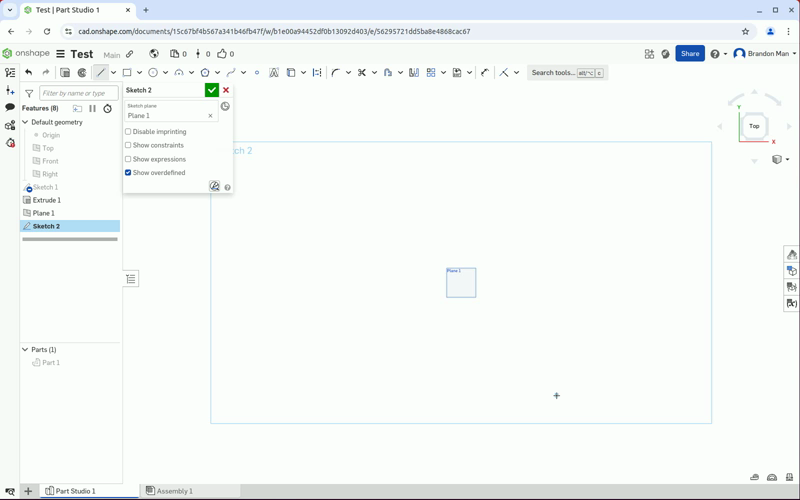
mouse_move(586, 395)
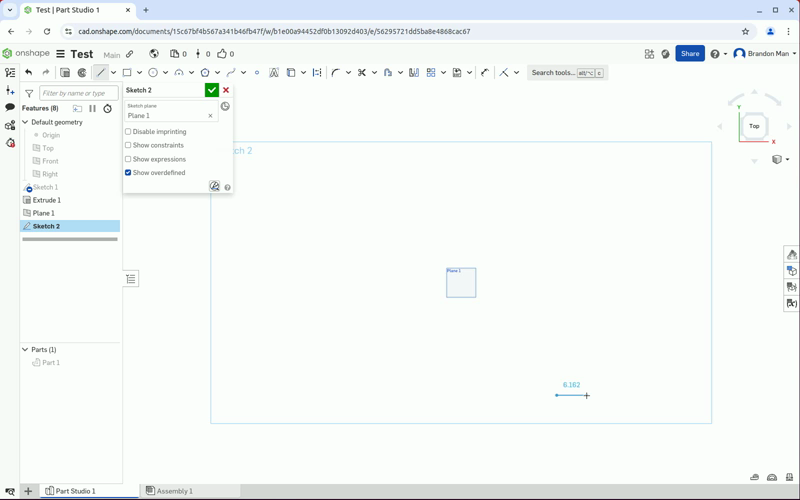
mouse_move(574, 395)
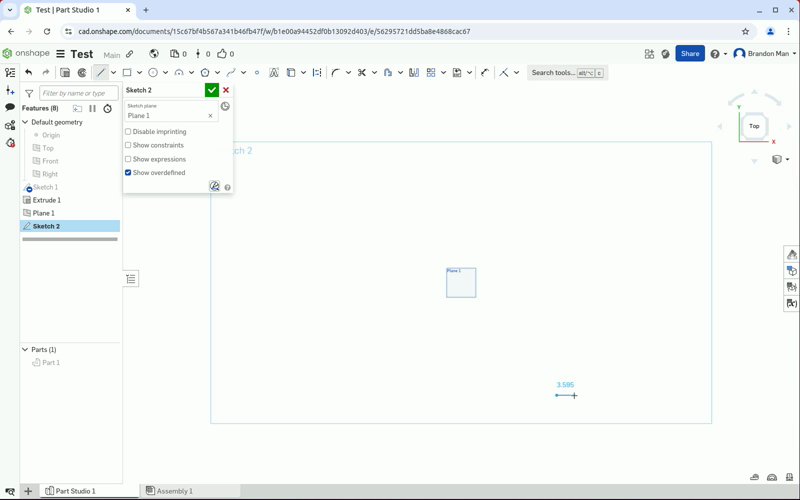
click(574, 395)
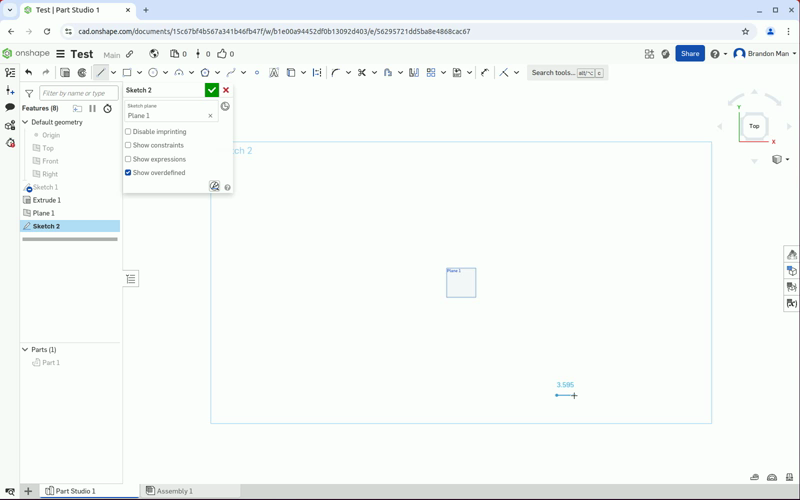
key_up(shift)
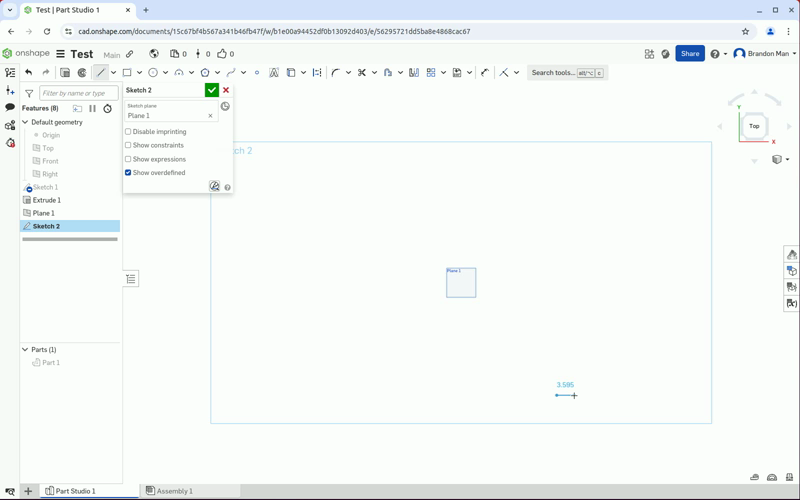
key_down(shift)
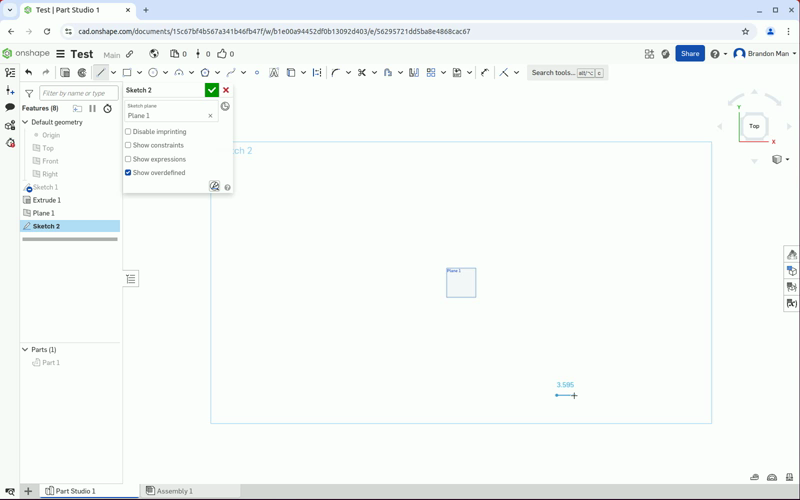
mouse_move(589, 395)
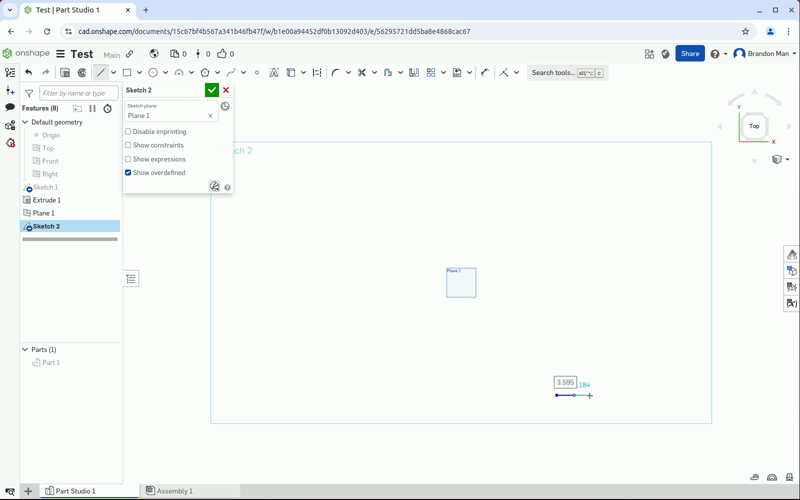
mouse_move(574, 378)
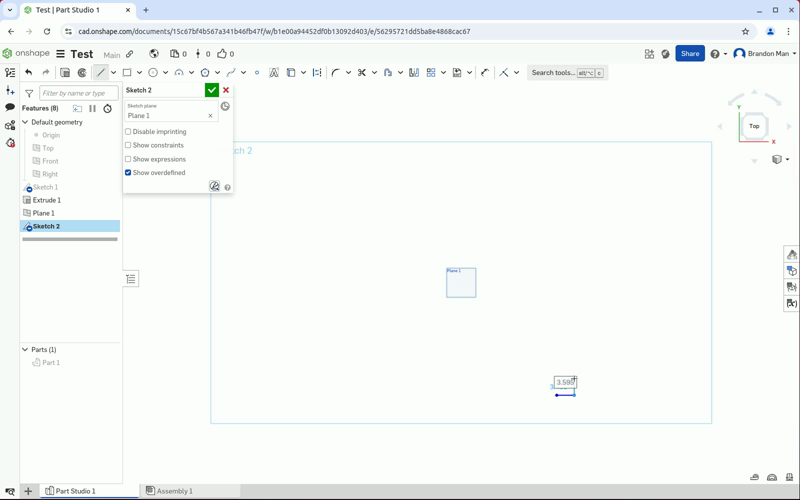
click(574, 378)
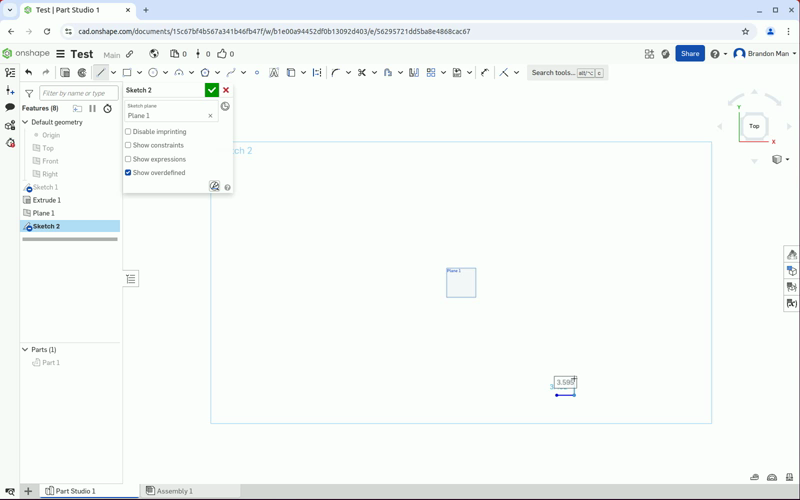
key_up(shift)
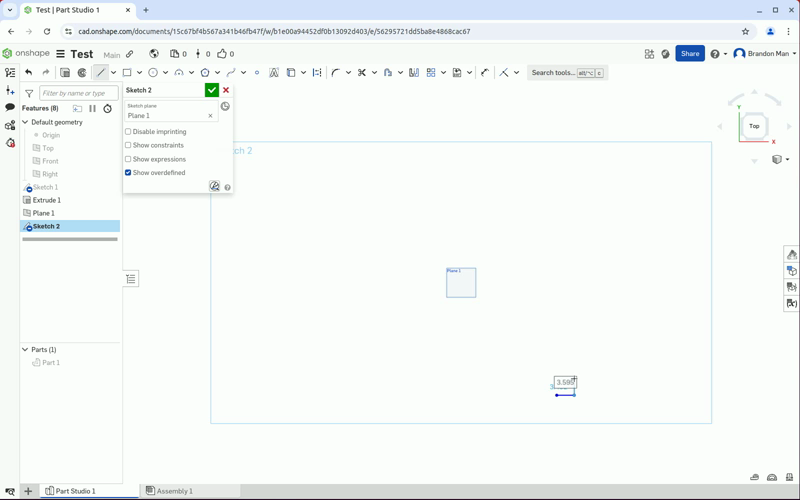
key(esc)
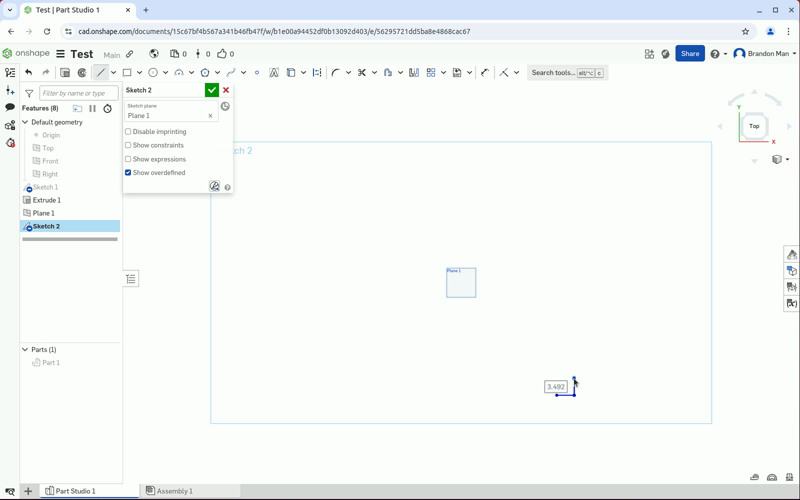
key(a)
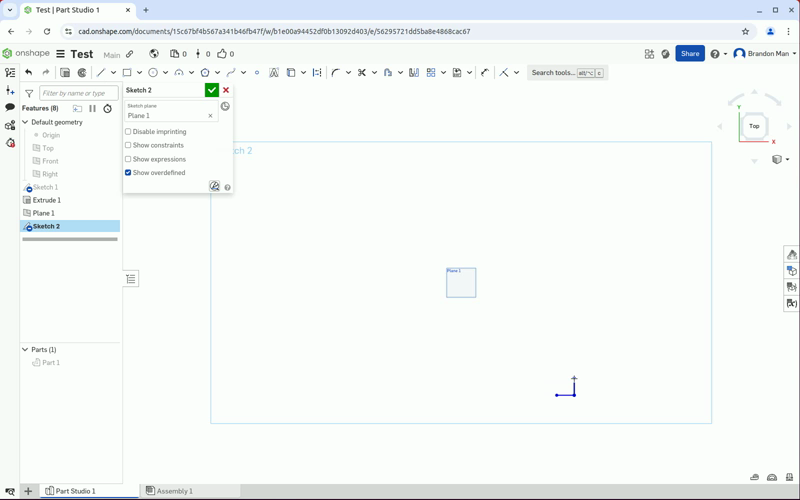
mouse_move(574, 378)
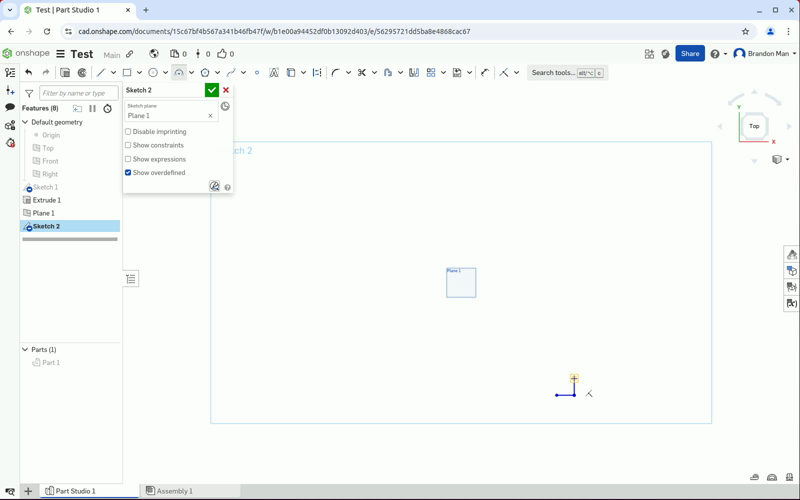
click(574, 378)
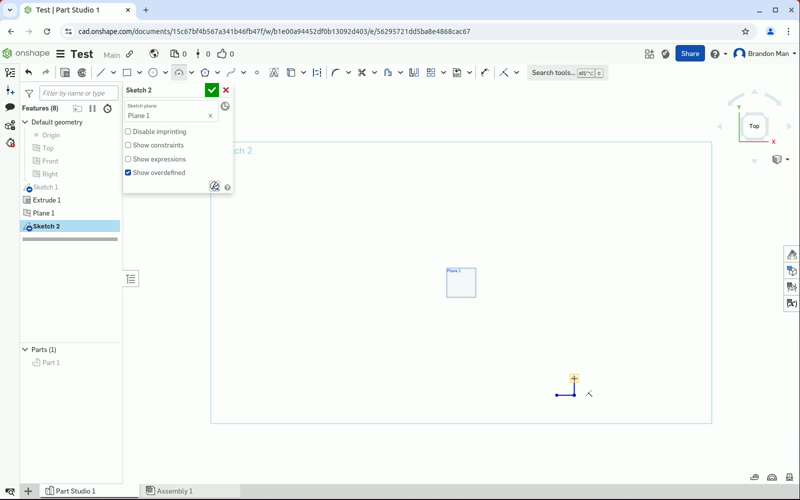
mouse_move(556, 395)
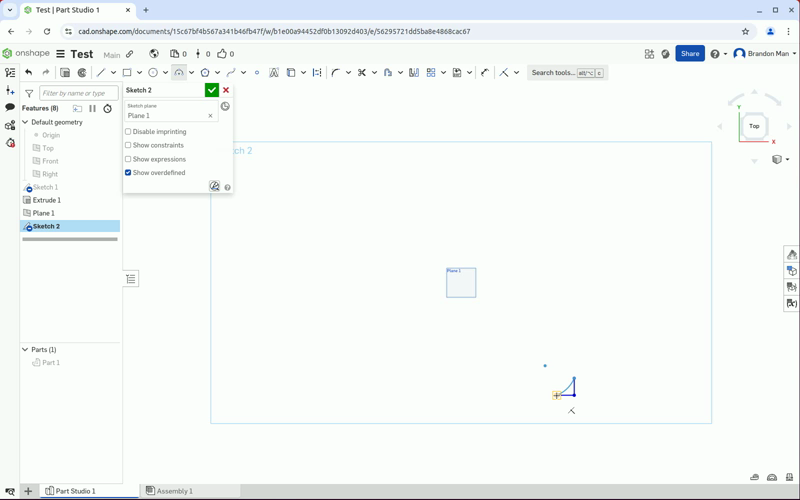
click(556, 395)
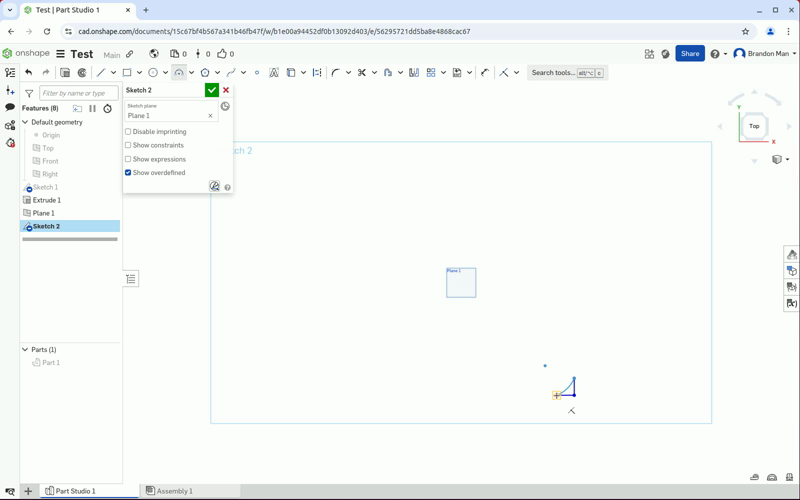
key_down(shift)
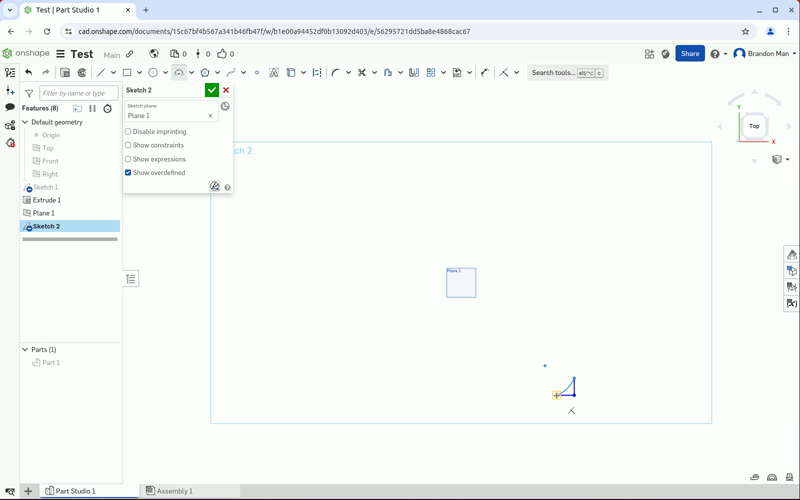
mouse_move(569, 390)
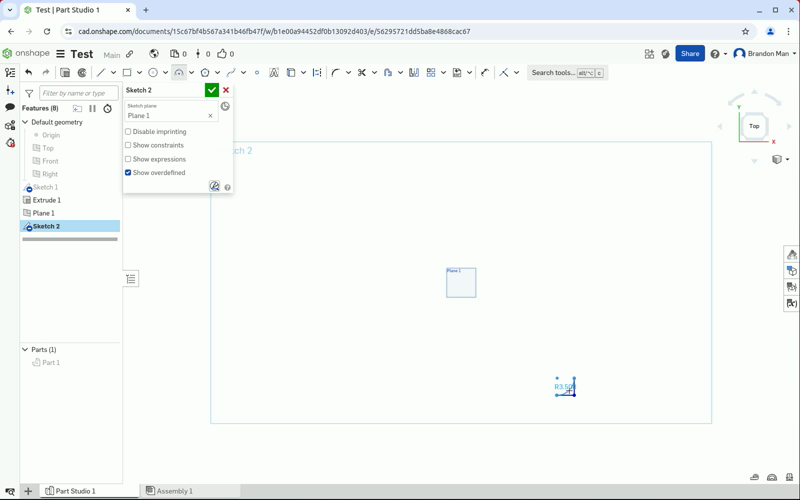
click(569, 390)
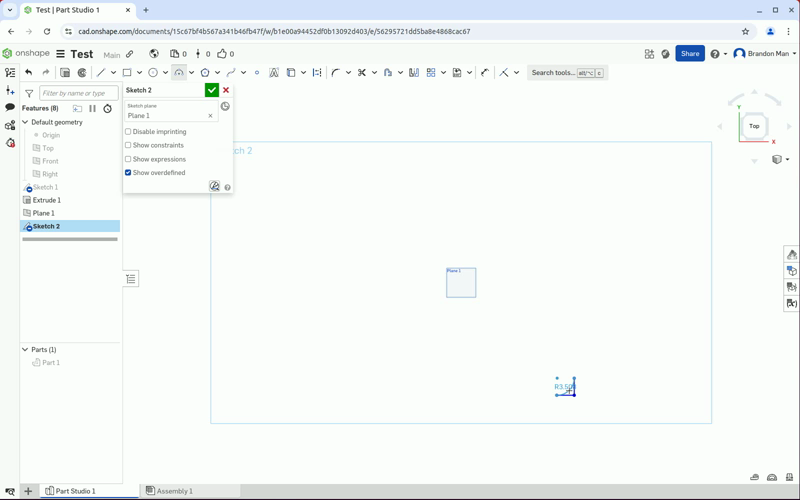
key_up(shift)
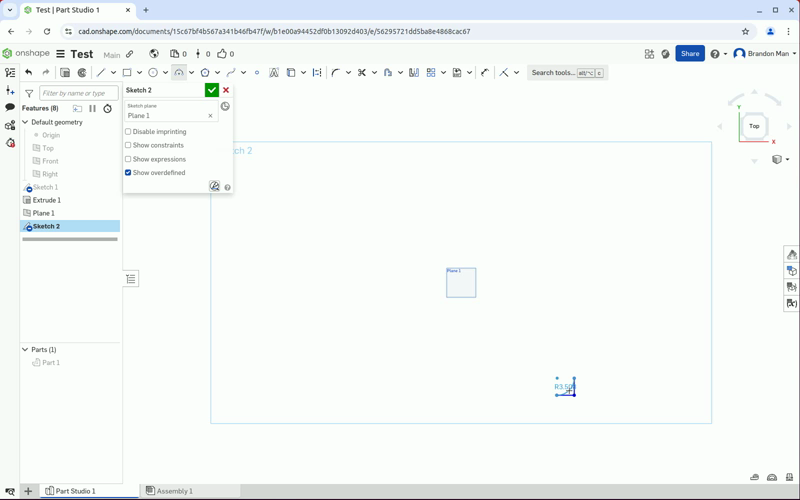
key(esc)
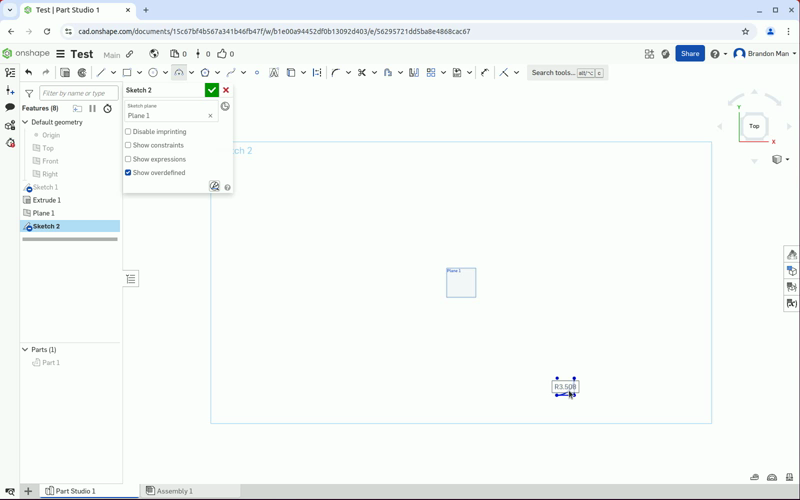
mouse_move(567, 393)
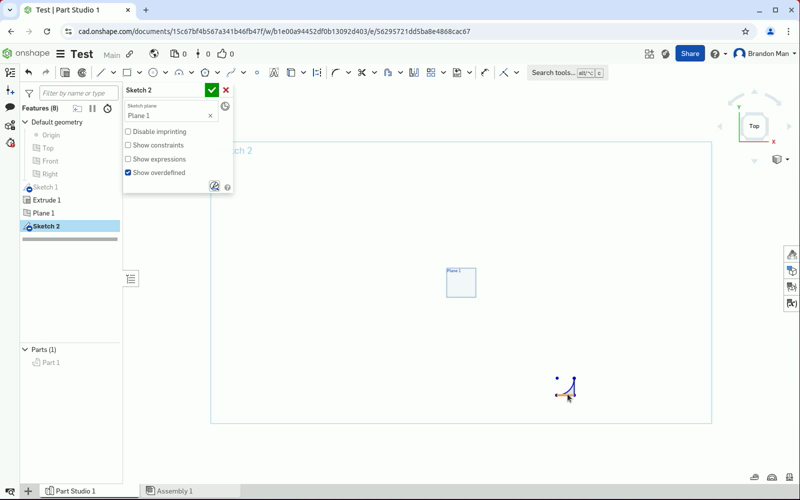
scroll(6)
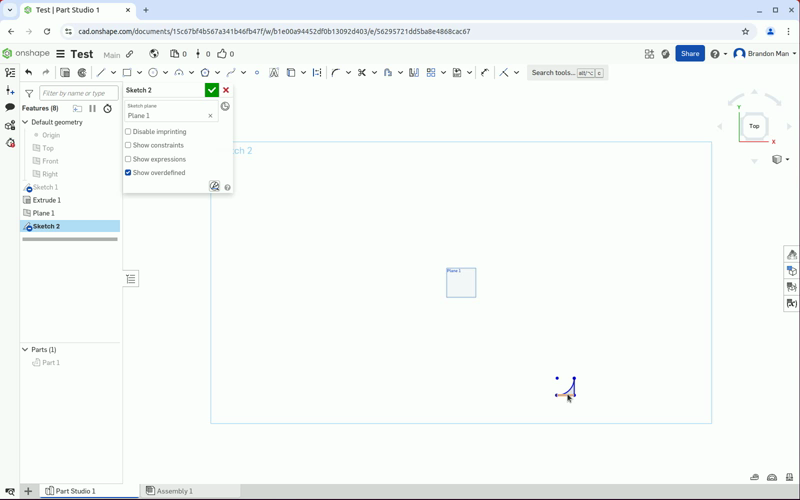
scroll(6)
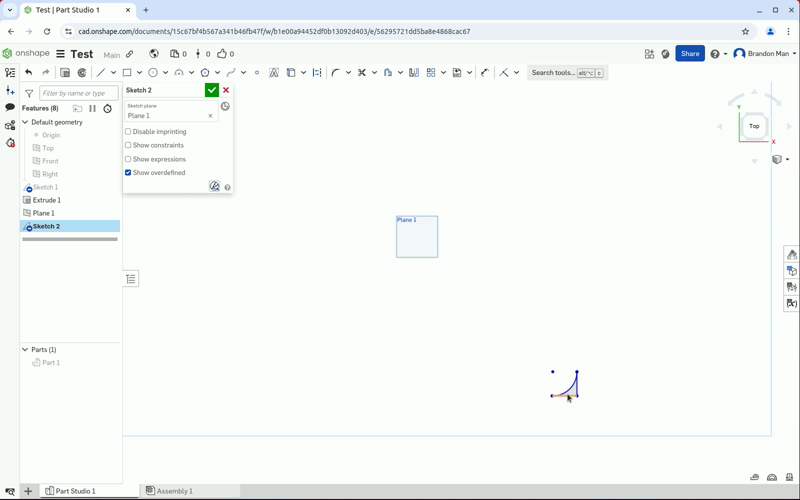
scroll(6)
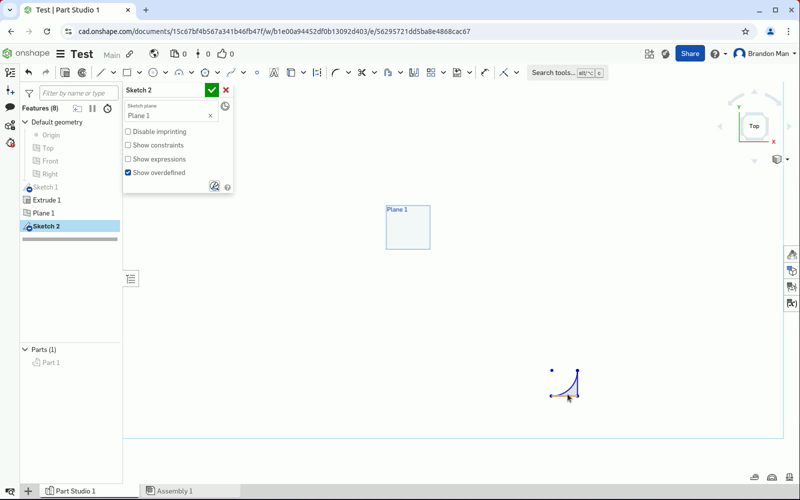
scroll(6)
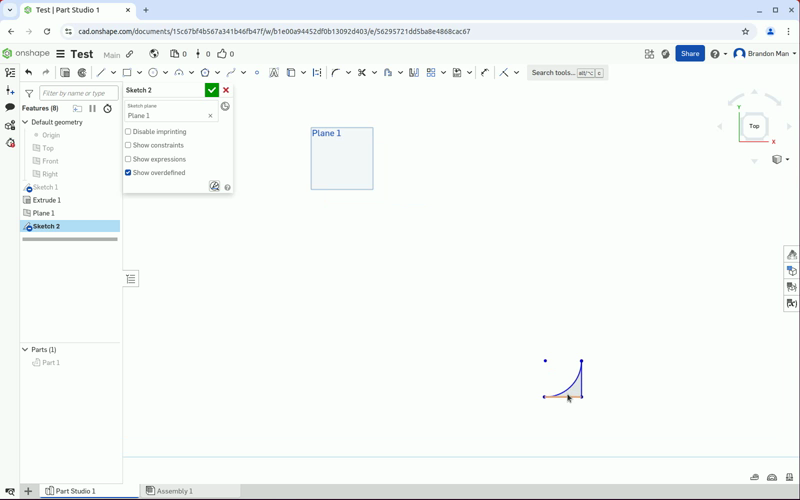
scroll(6)
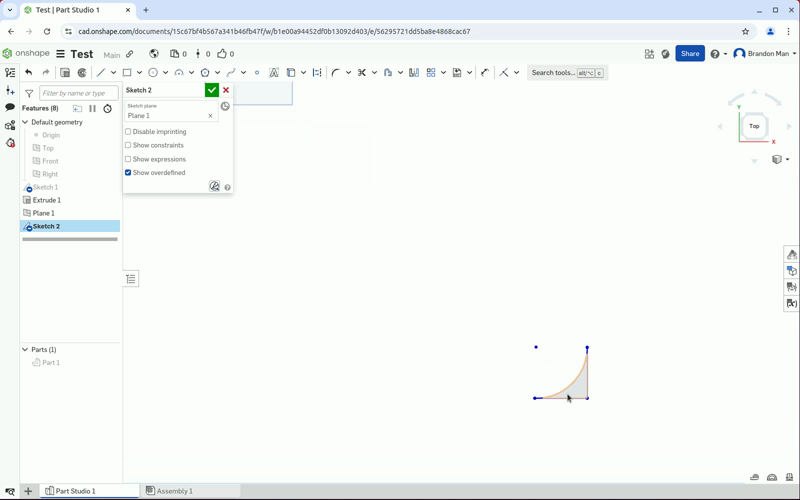
scroll(6)
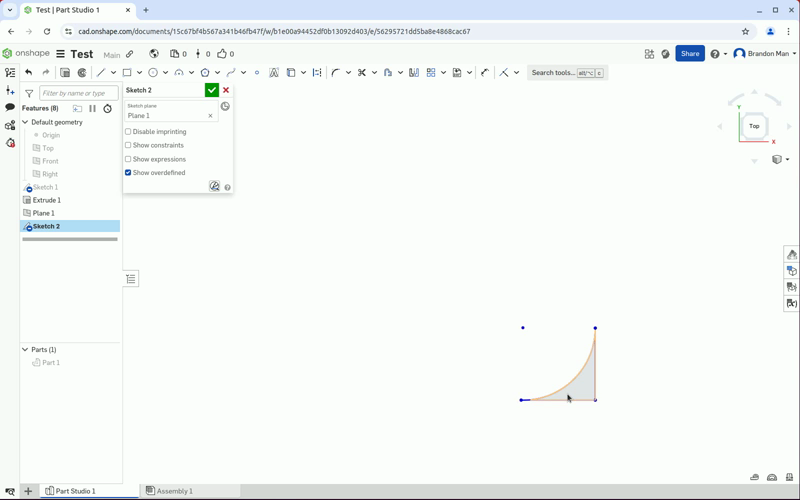
scroll(6)
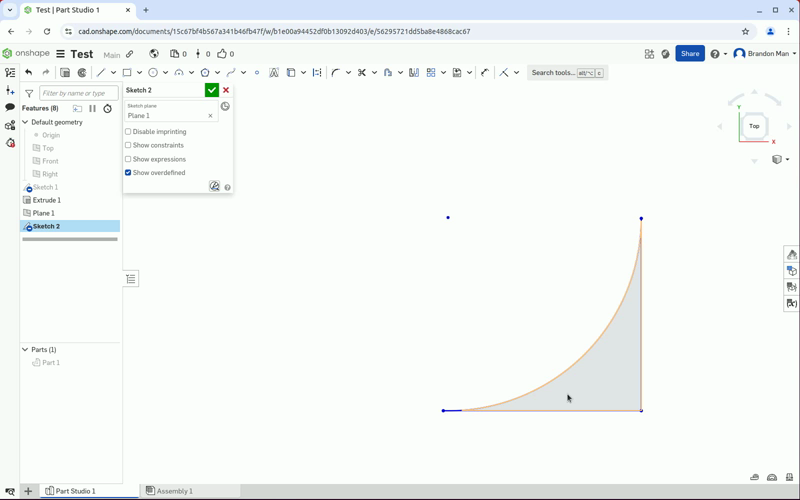
click(567, 393)
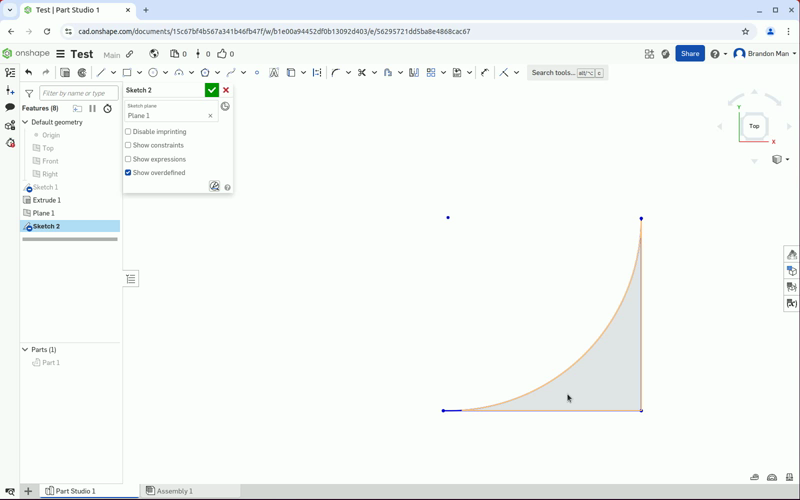
scroll(-6)
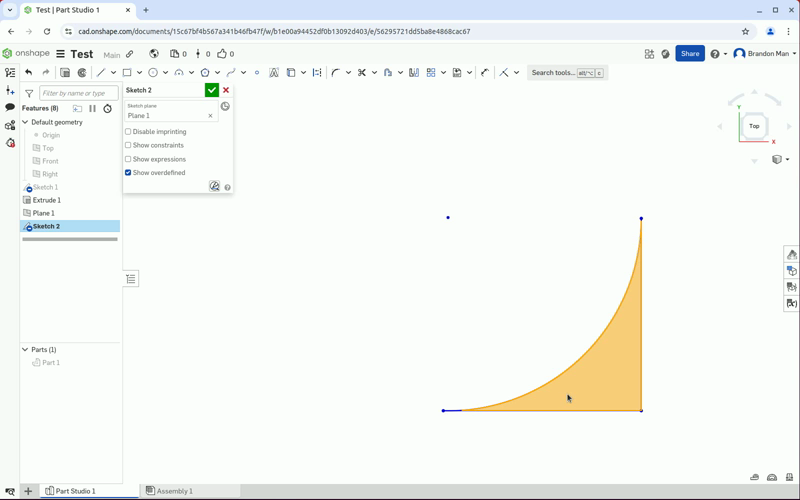
scroll(-6)
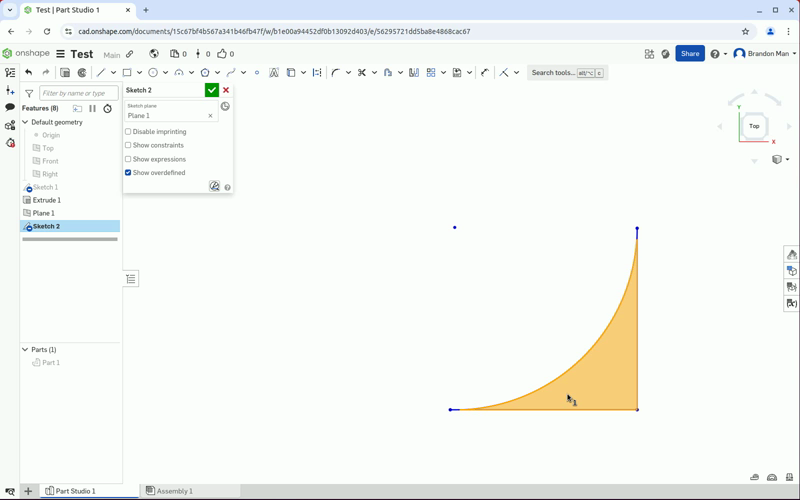
scroll(-6)
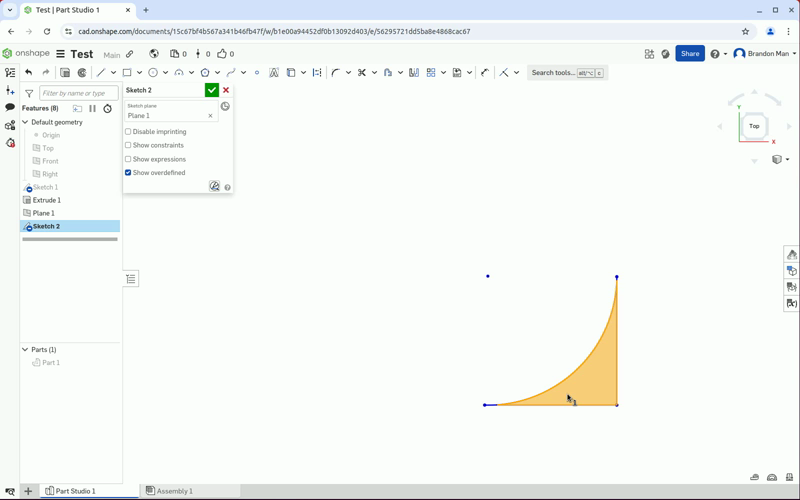
scroll(-6)
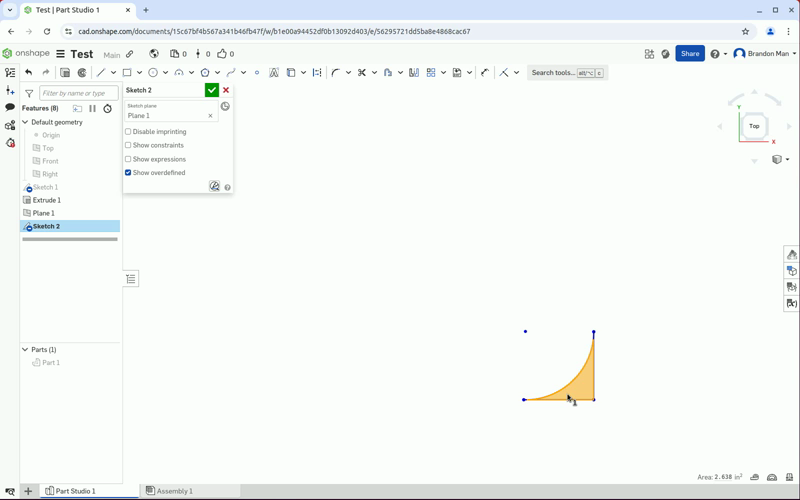
scroll(-6)
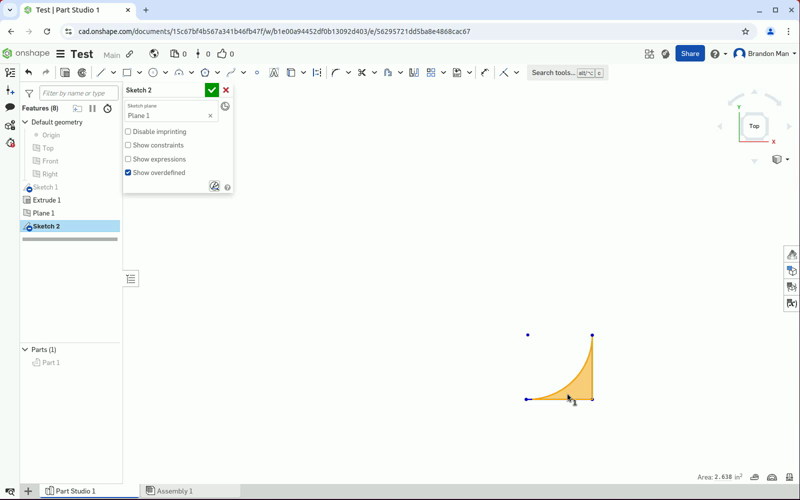
scroll(-6)
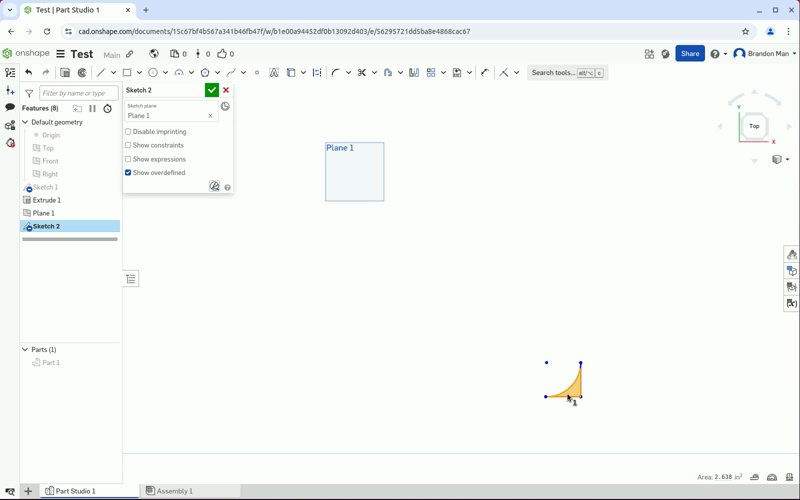
scroll(-6)
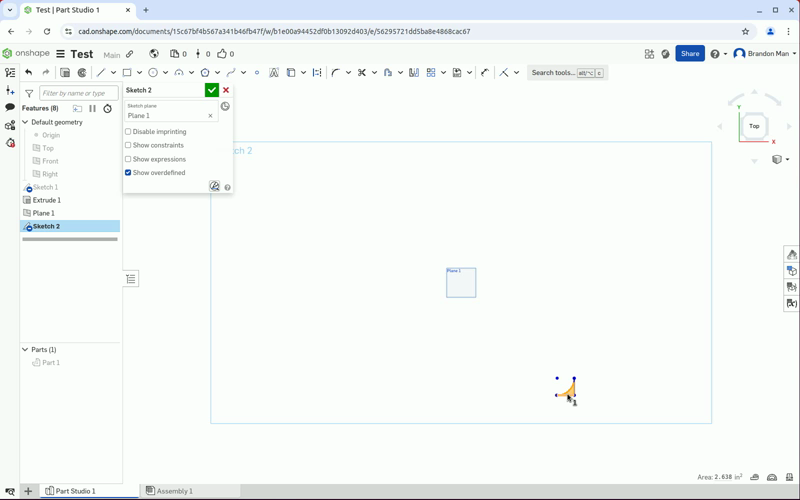
mouse_move(73, 352)
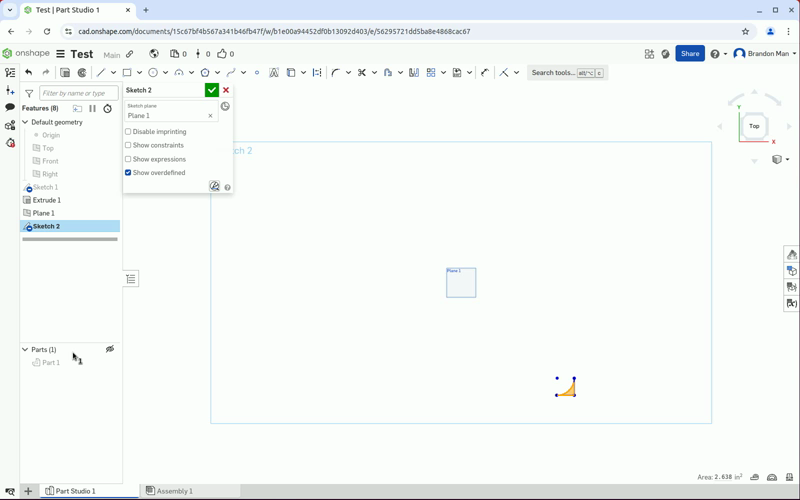
key(shift+y)
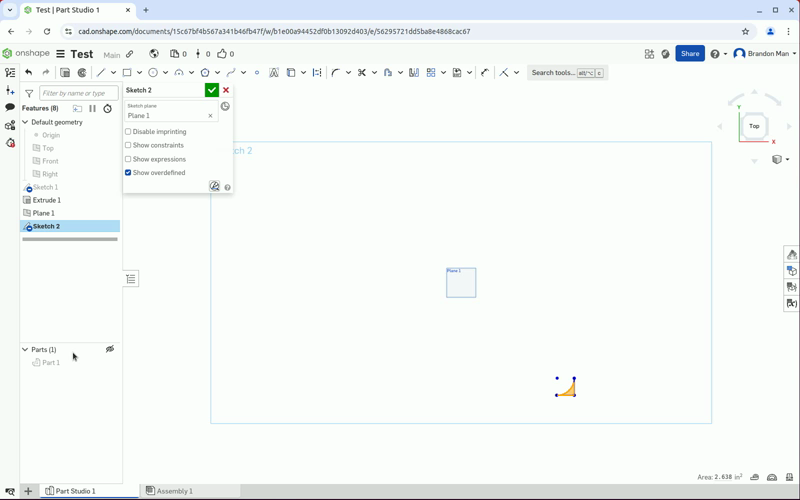
key(shift+e)
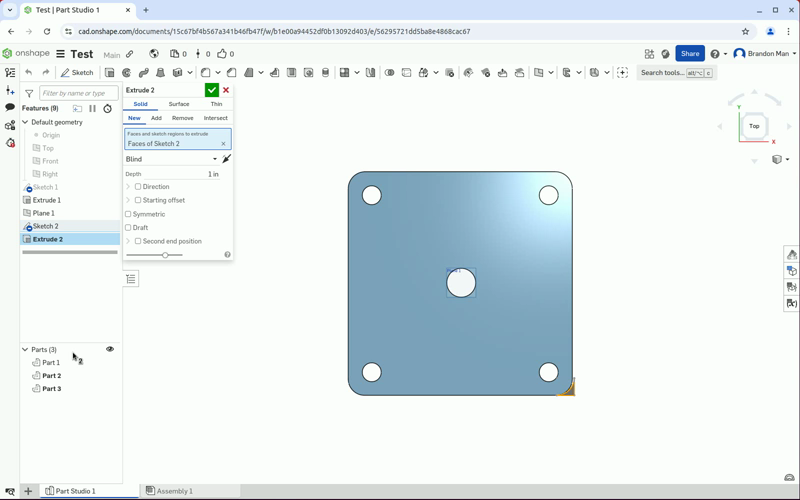
mouse_move(143, 106)
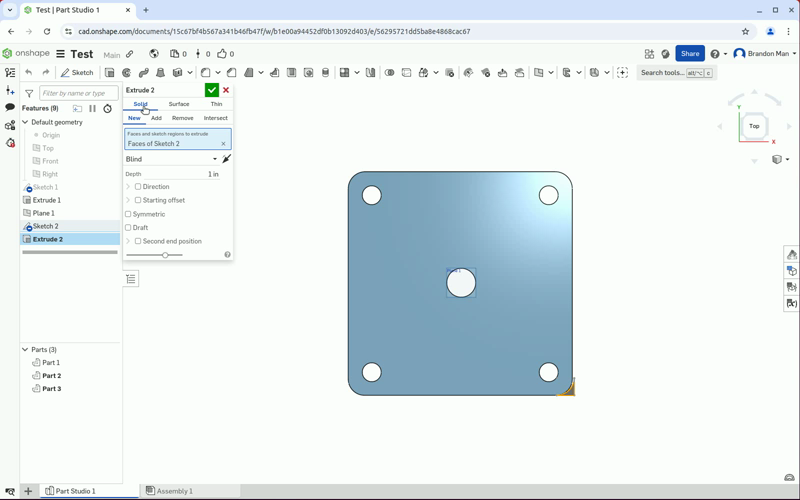
click(143, 106)
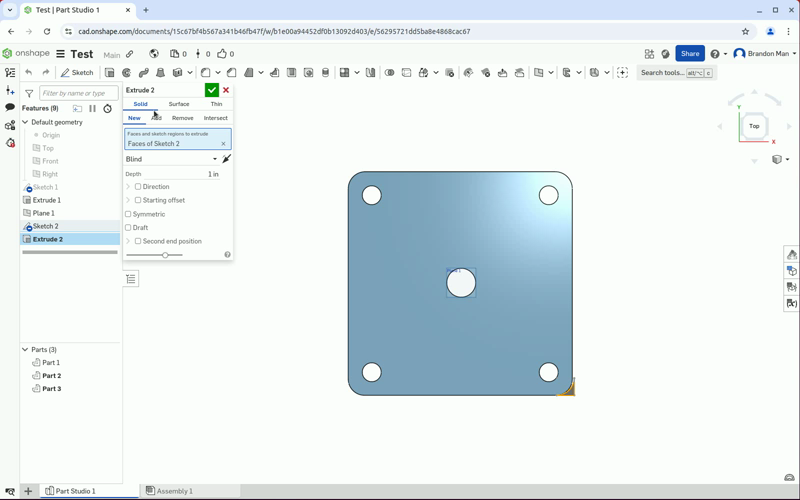
mouse_move(186, 120)
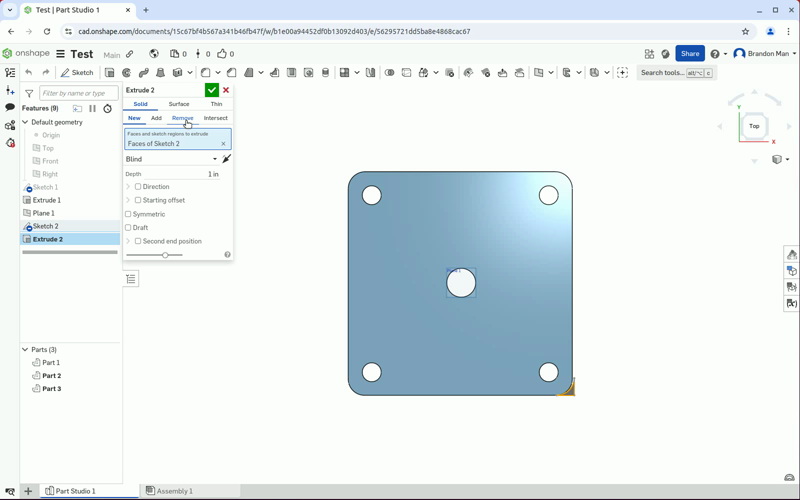
click(186, 120)
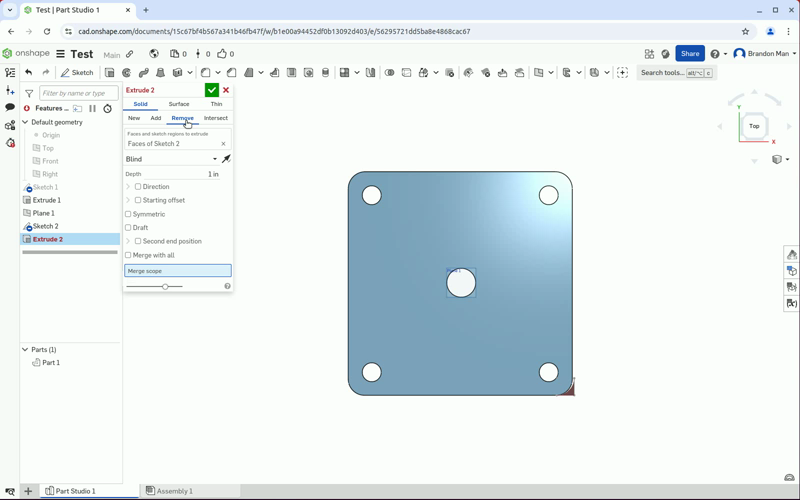
key(tab, 4)
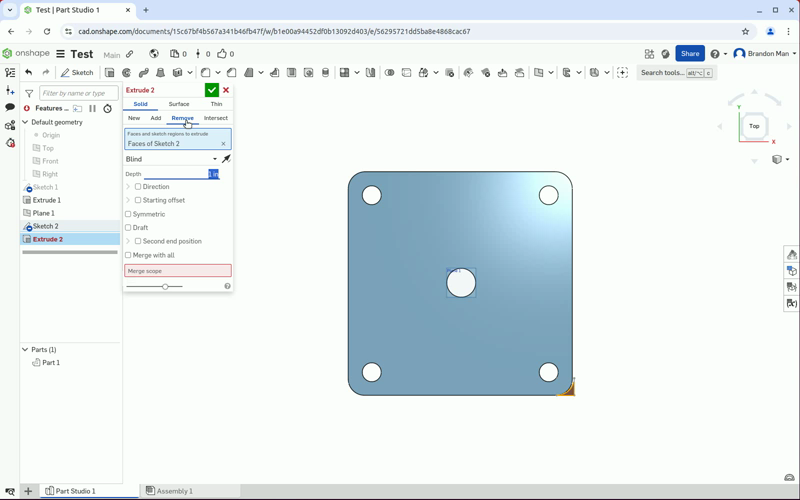
text(27.441)
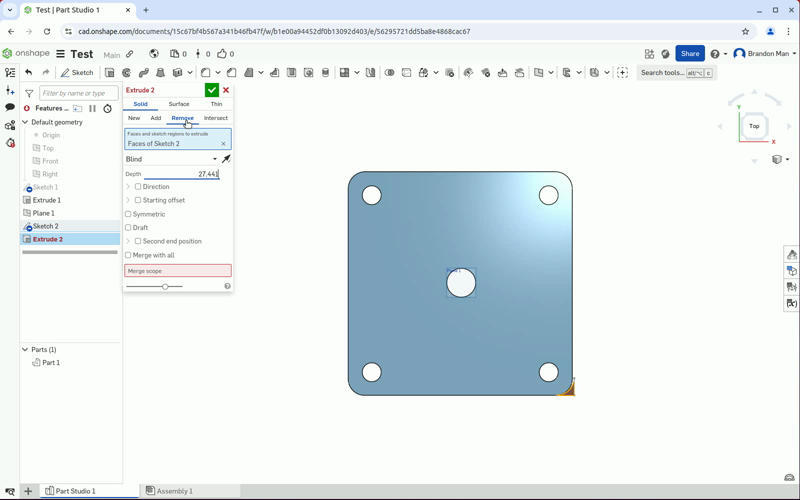
key(tab, 6)
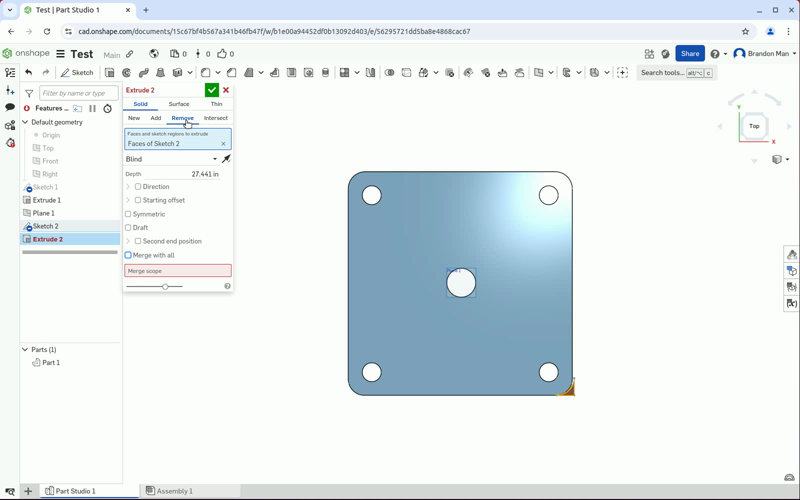
key(space)
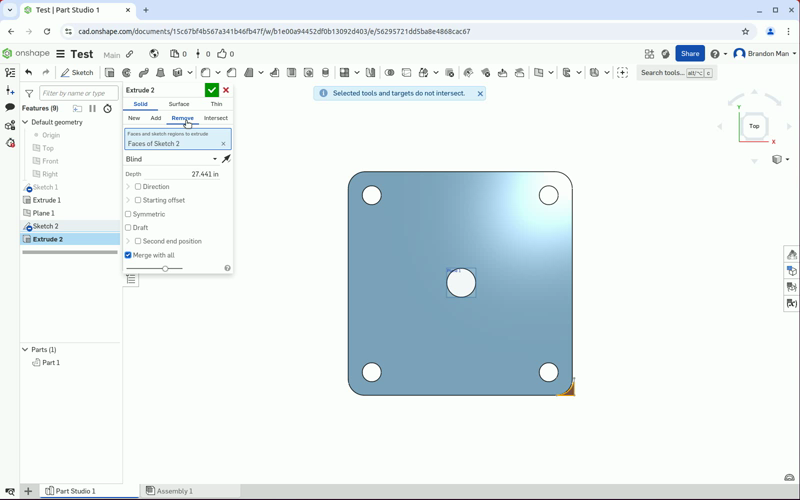
key(enter)
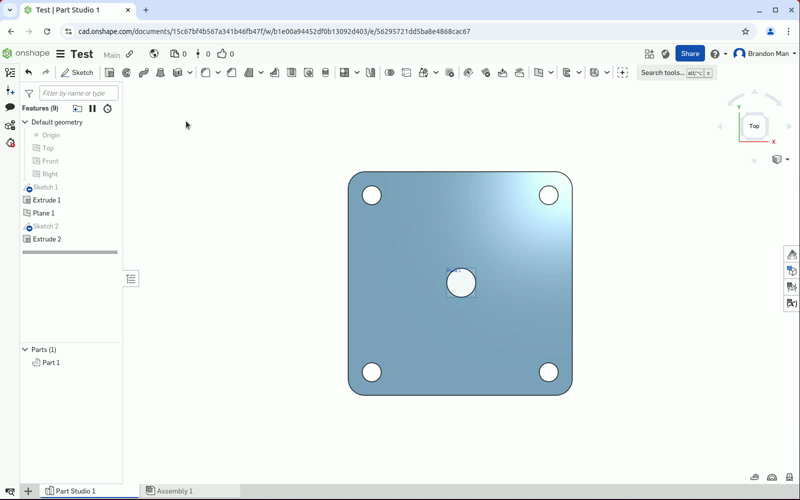
key(shift+h)
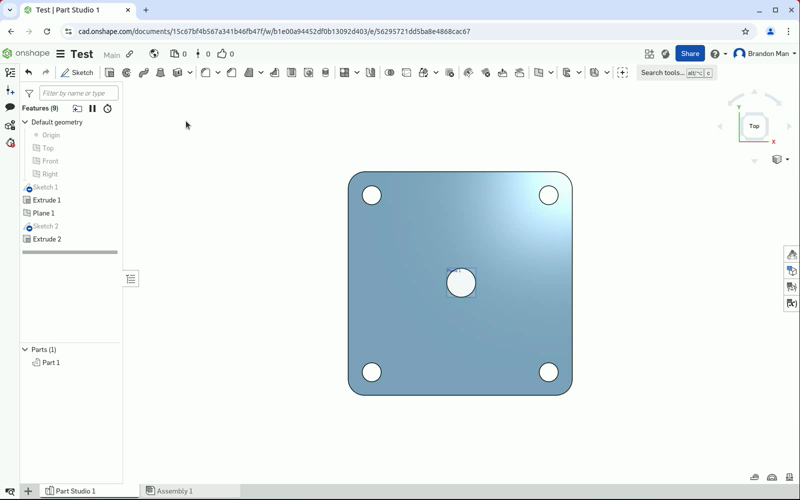
key(shift+h)
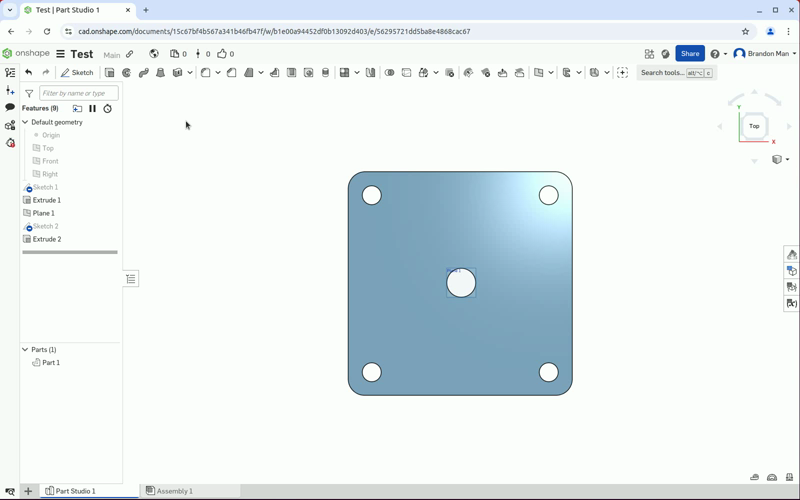
mouse_move(73, 189)
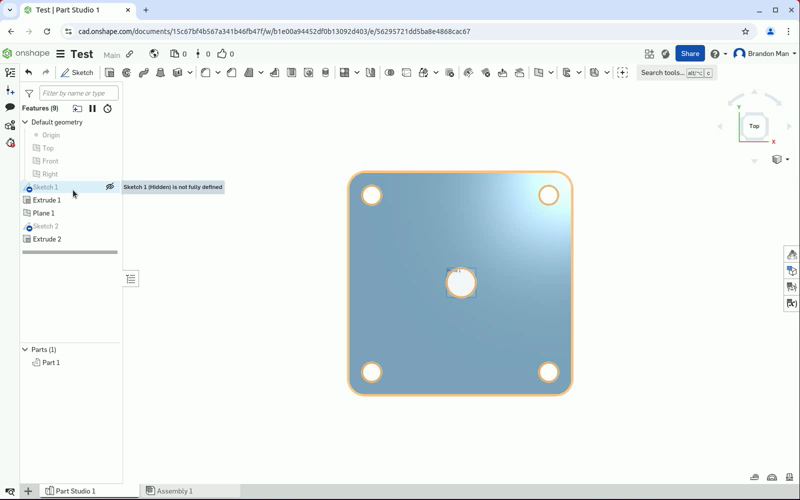
click(73, 189)
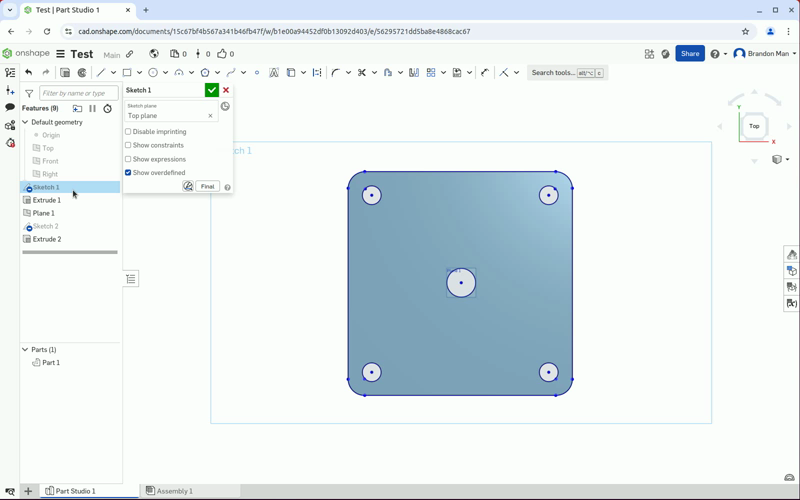
mouse_move(229, 92)
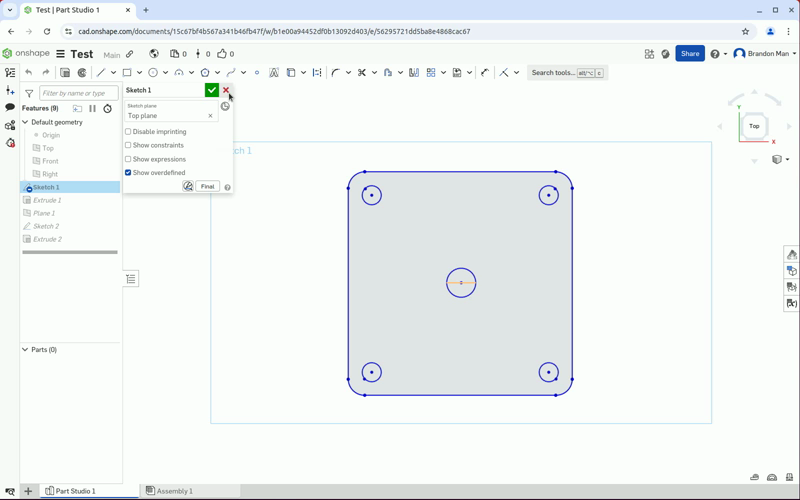
click(229, 92)
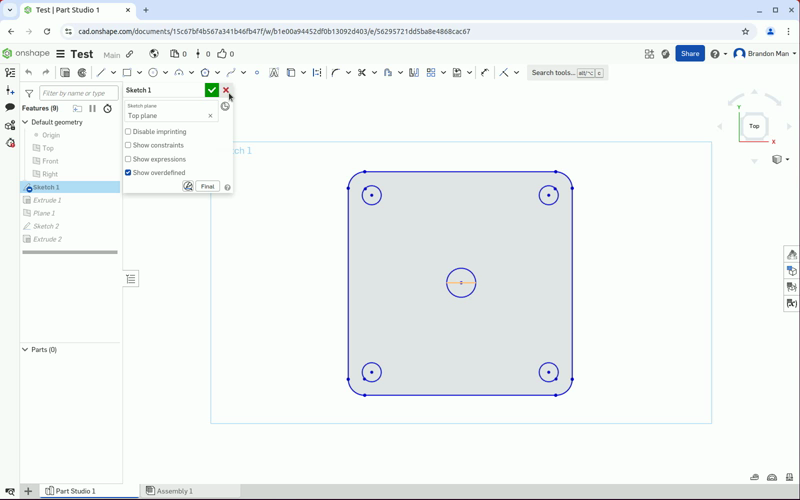
key(shift+s)
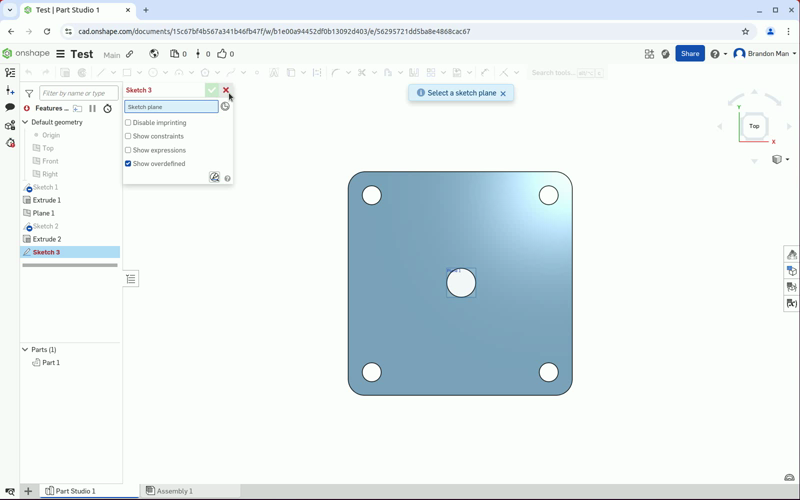
mouse_move(73, 215)
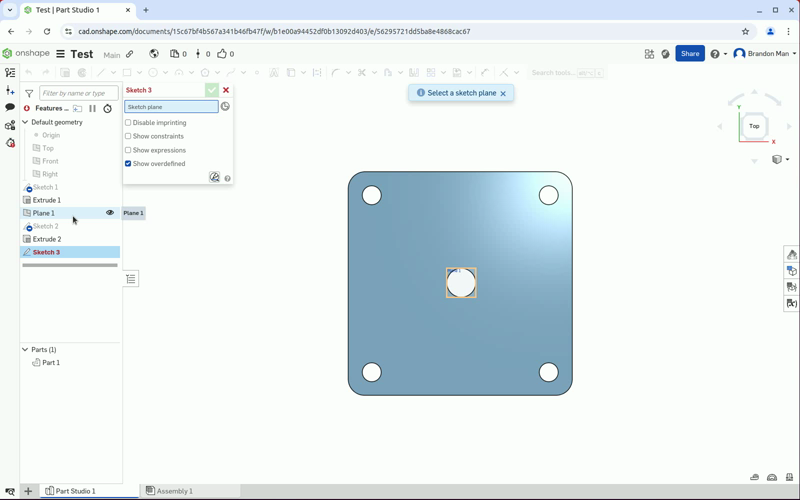
click(73, 215)
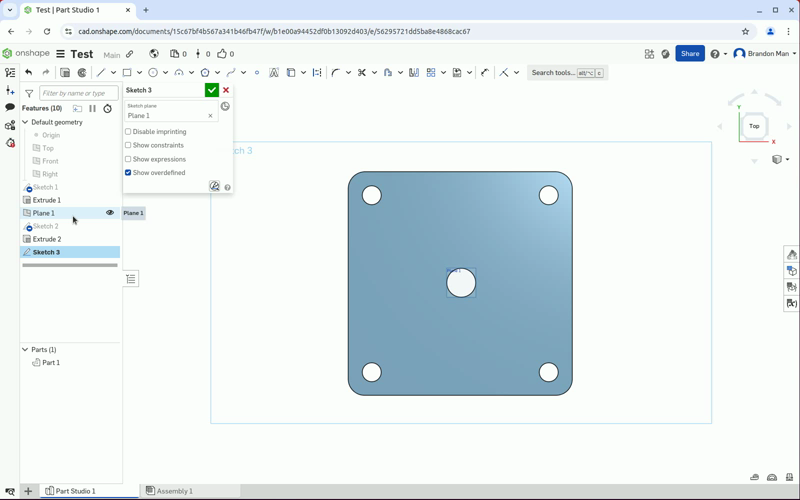
mouse_move(73, 352)
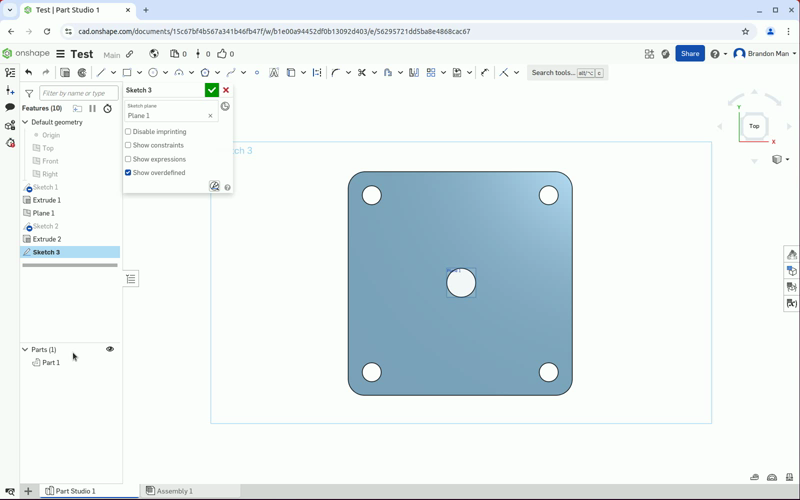
key(y)
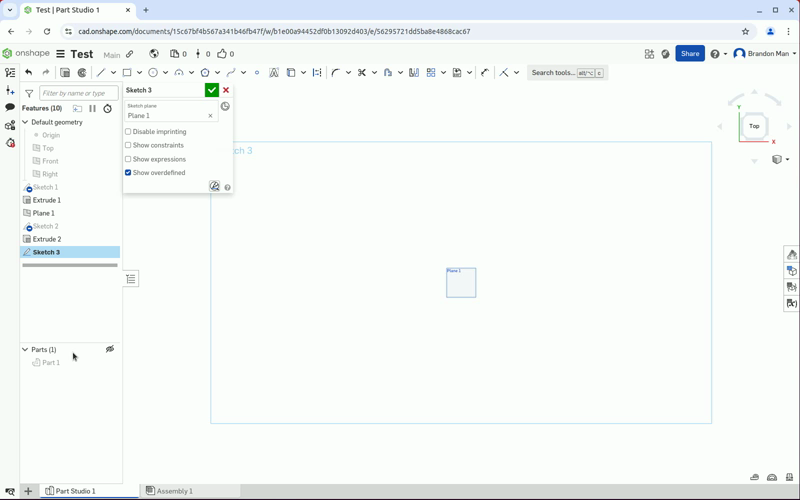
key(c)
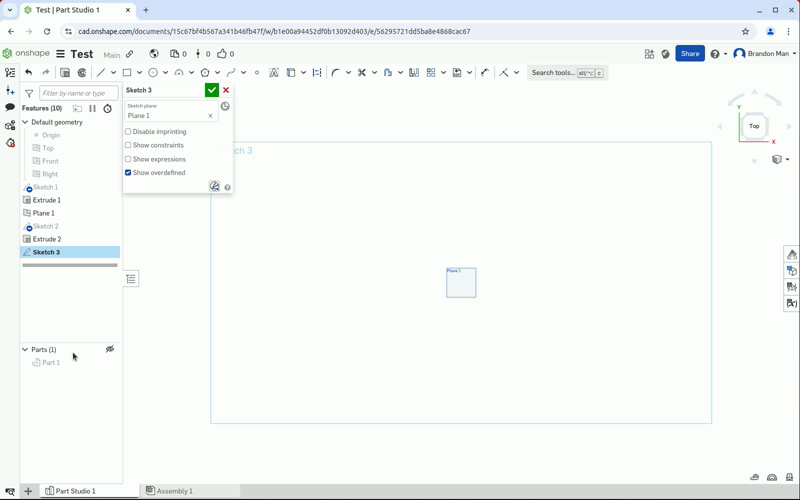
key_down(shift)
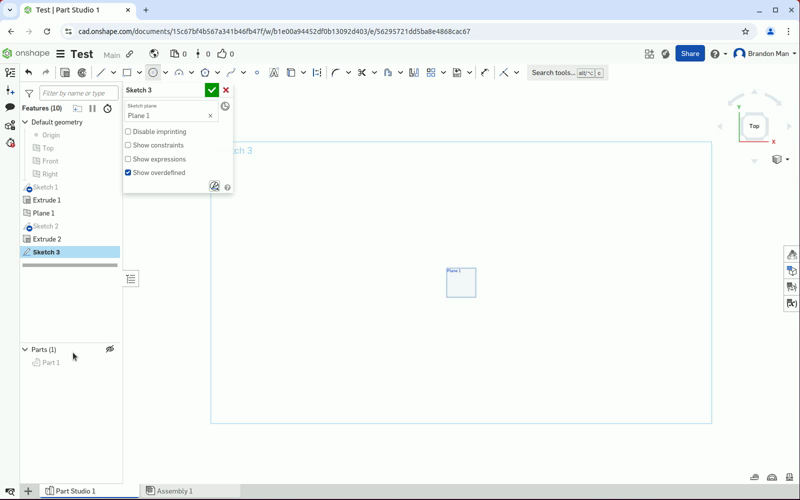
mouse_move(549, 370)
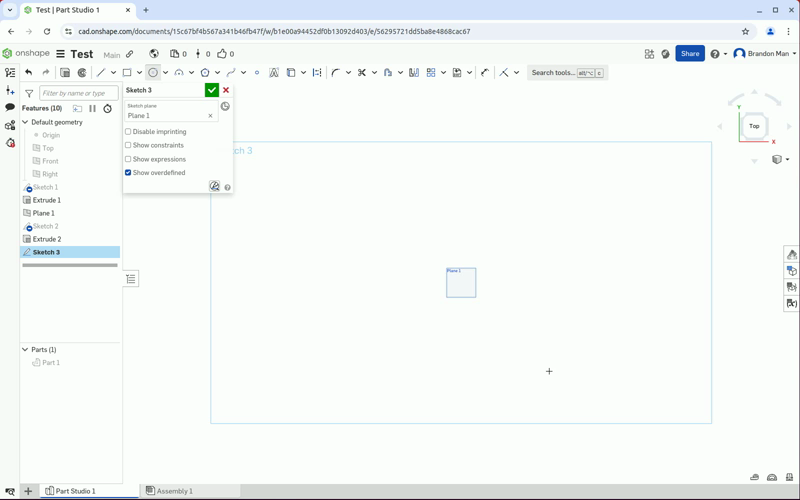
click(549, 370)
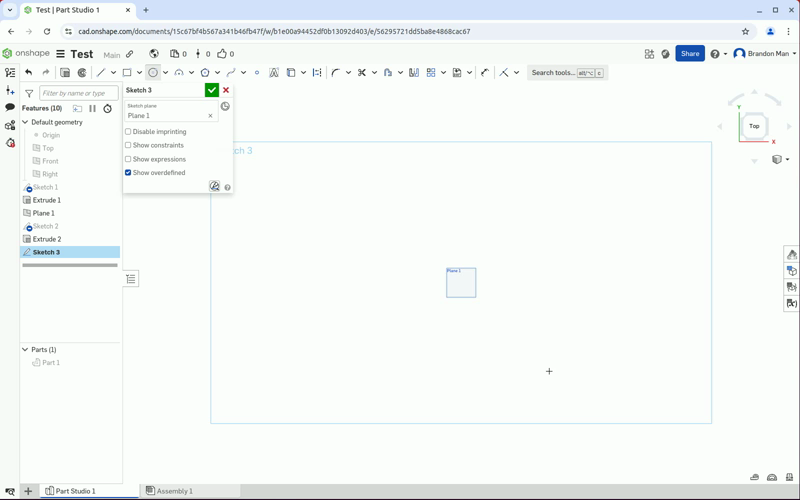
key_up(shift)
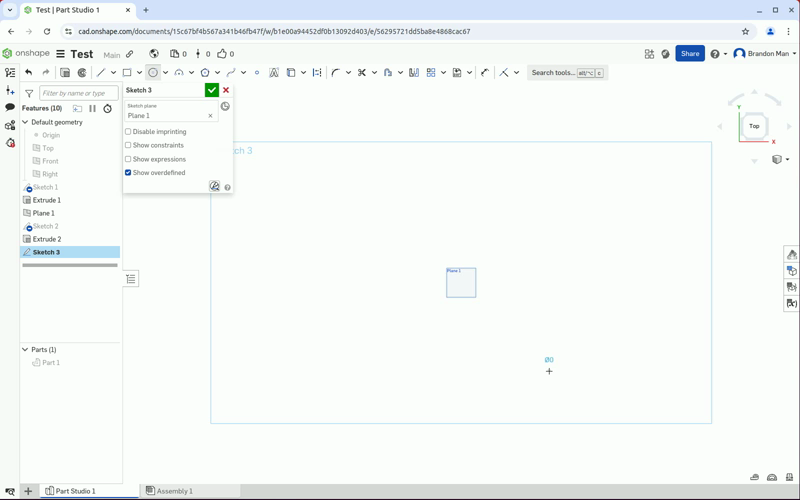
mouse_move(558, 370)
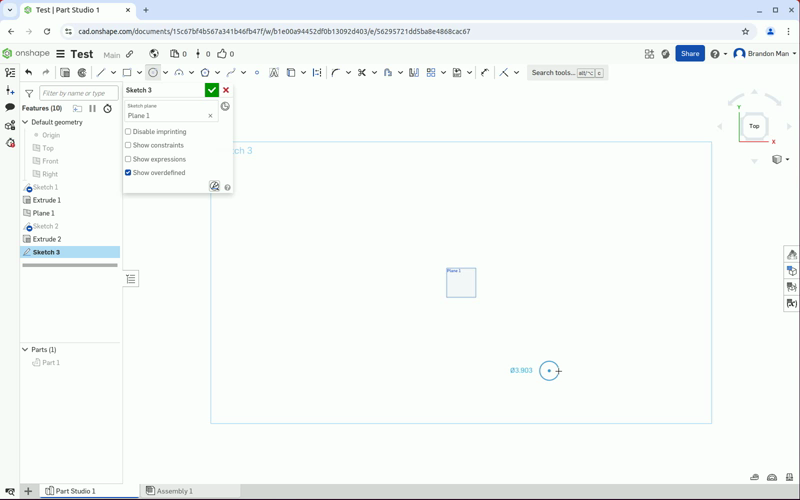
click(558, 370)
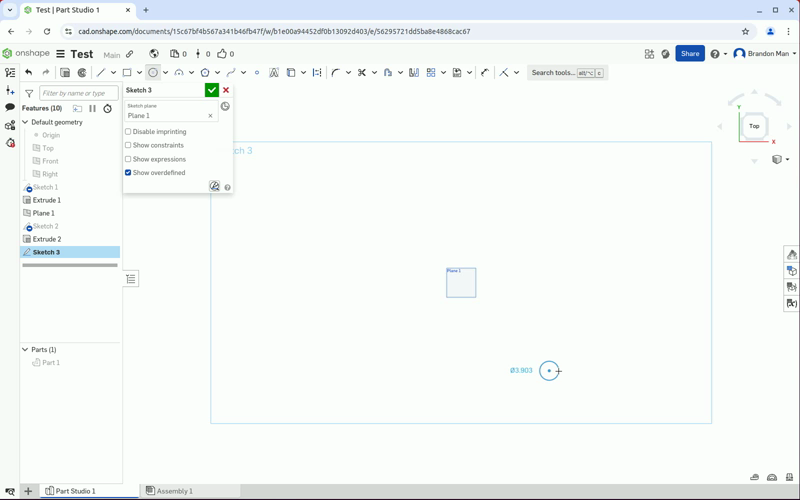
key(esc)
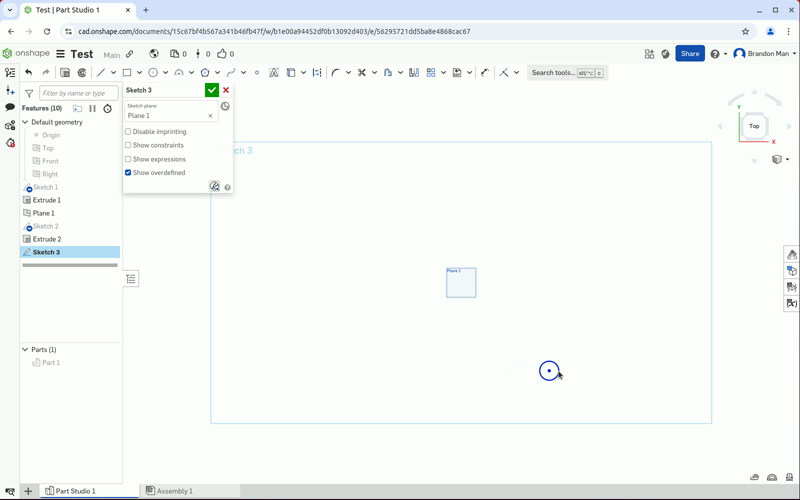
mouse_move(544, 367)
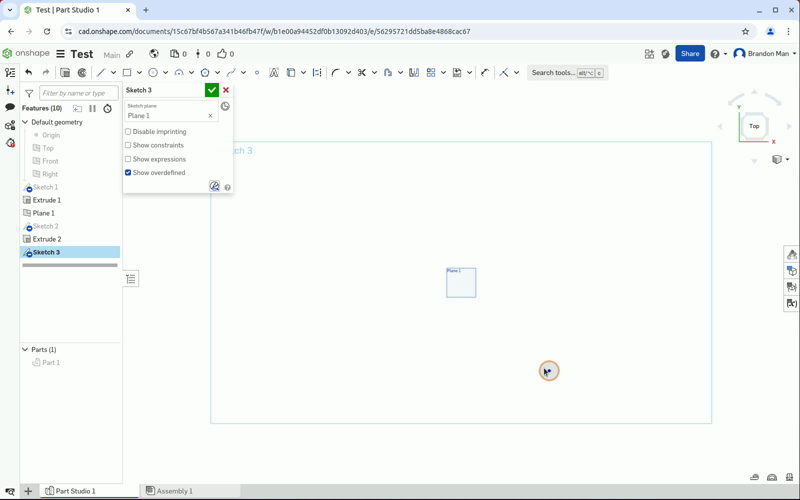
scroll(6)
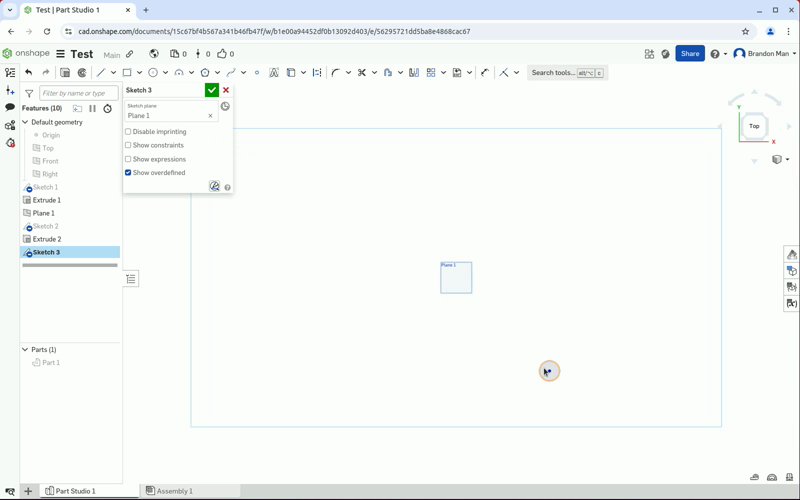
scroll(6)
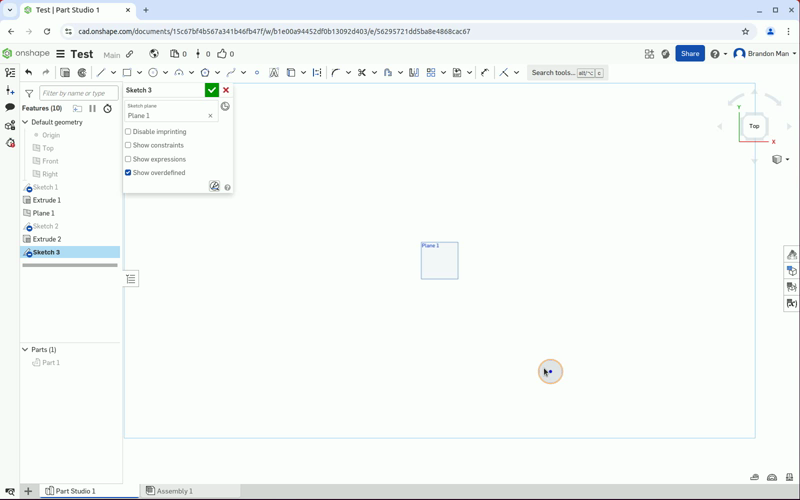
scroll(6)
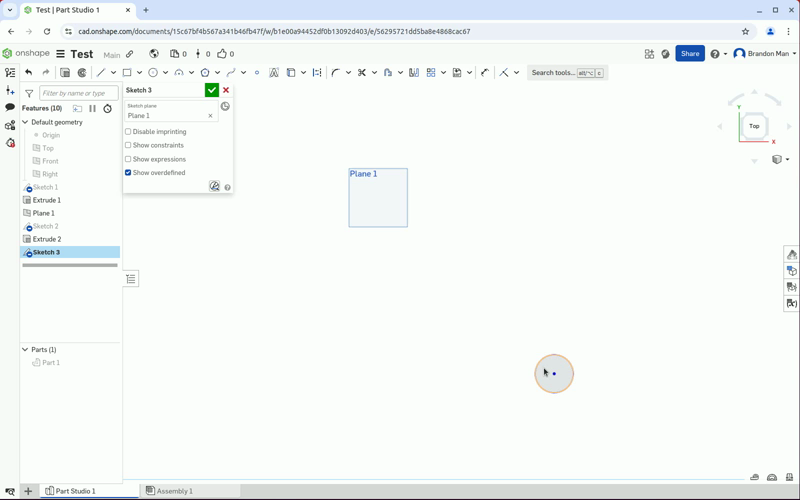
scroll(6)
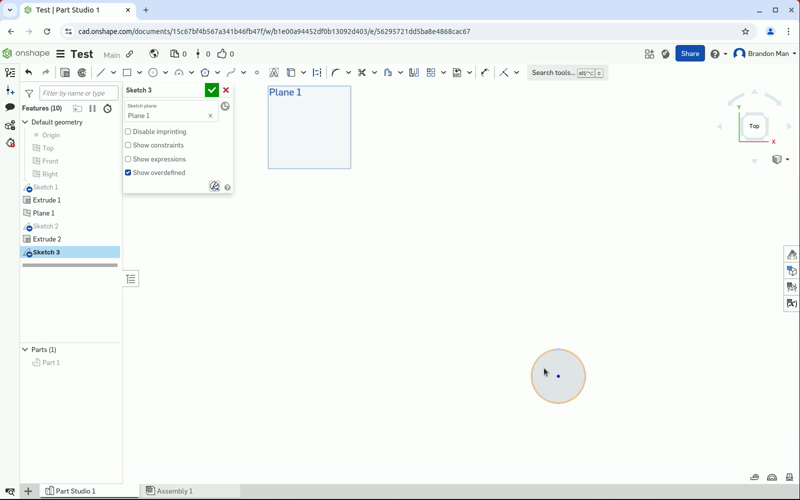
scroll(6)
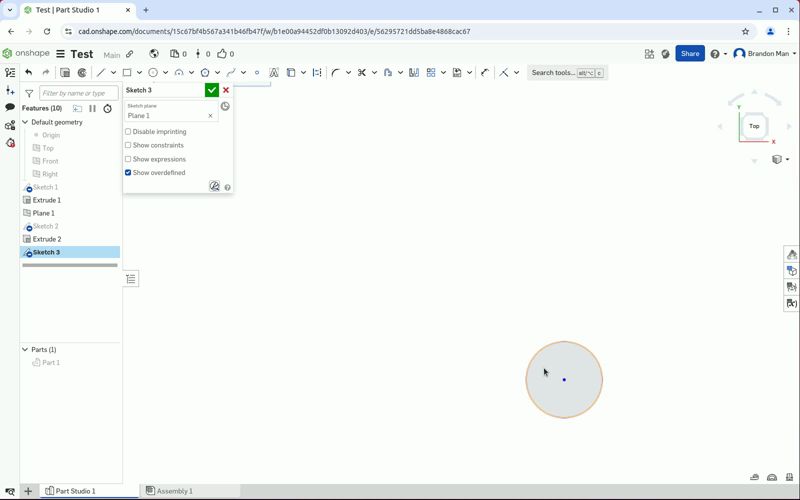
scroll(6)
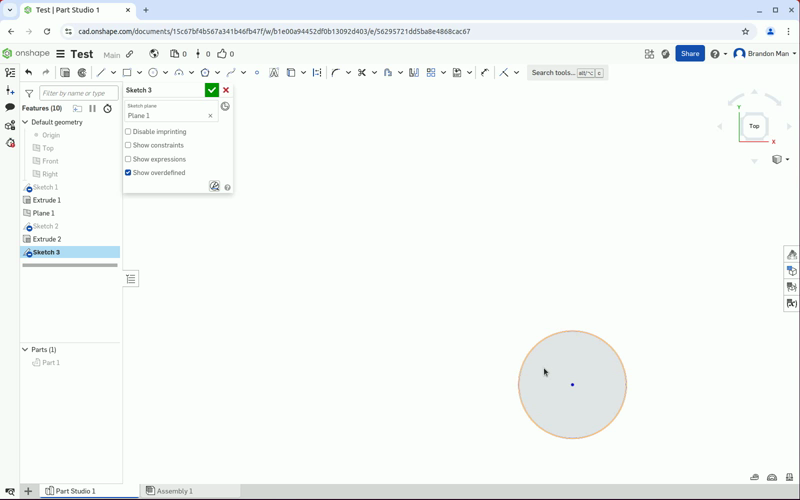
scroll(6)
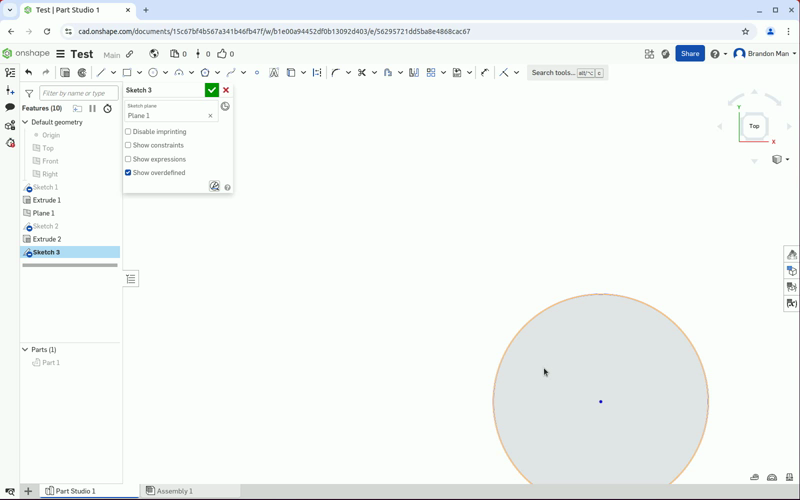
click(544, 367)
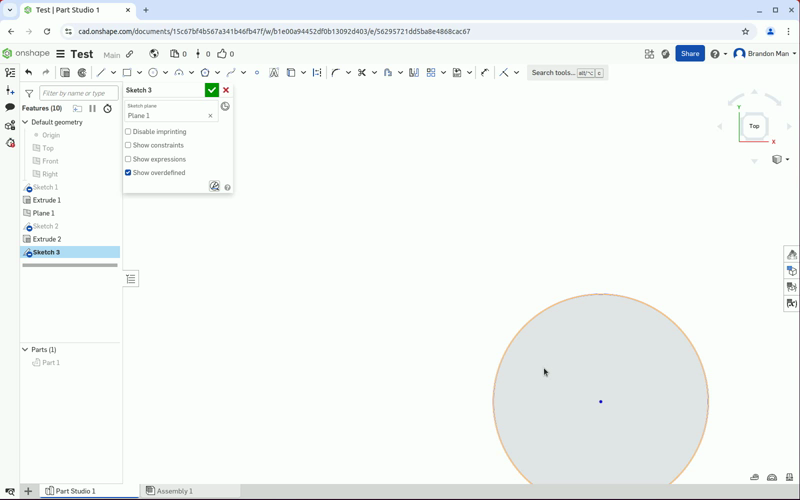
scroll(-6)
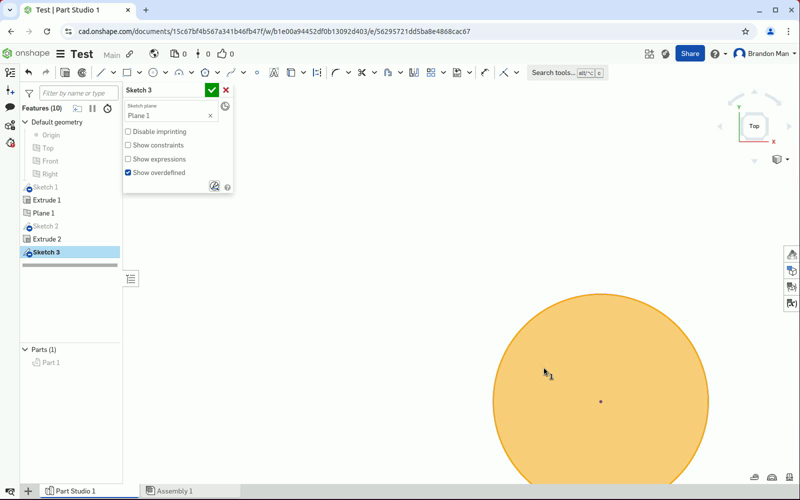
scroll(-6)
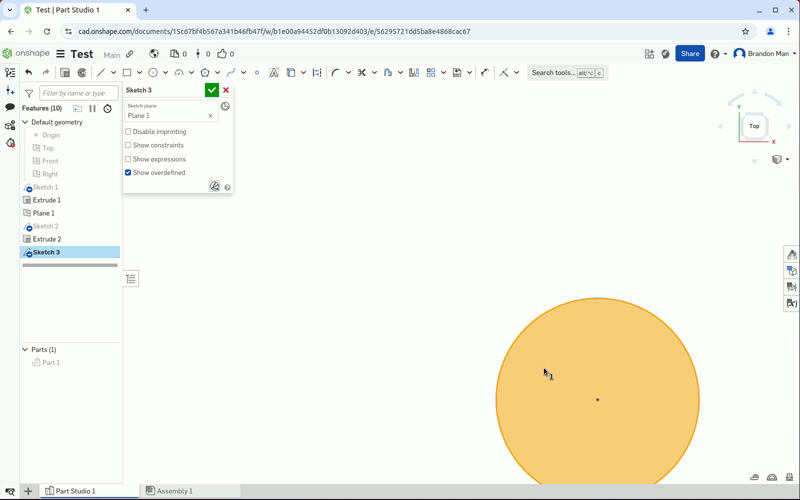
scroll(-6)
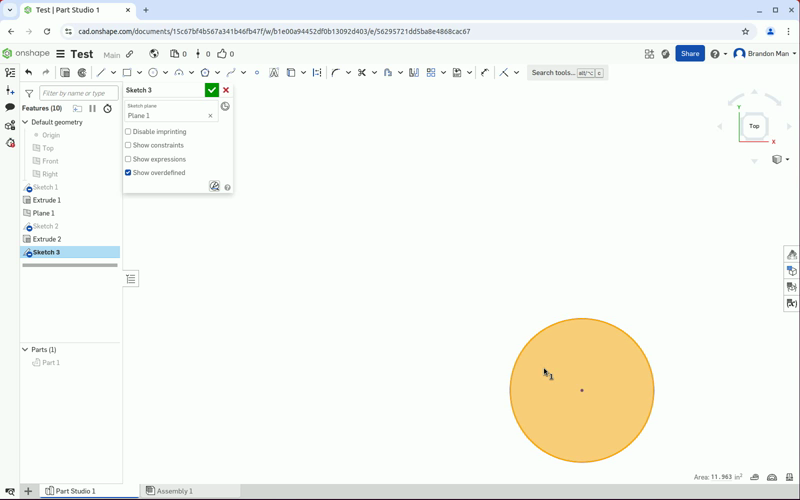
scroll(-6)
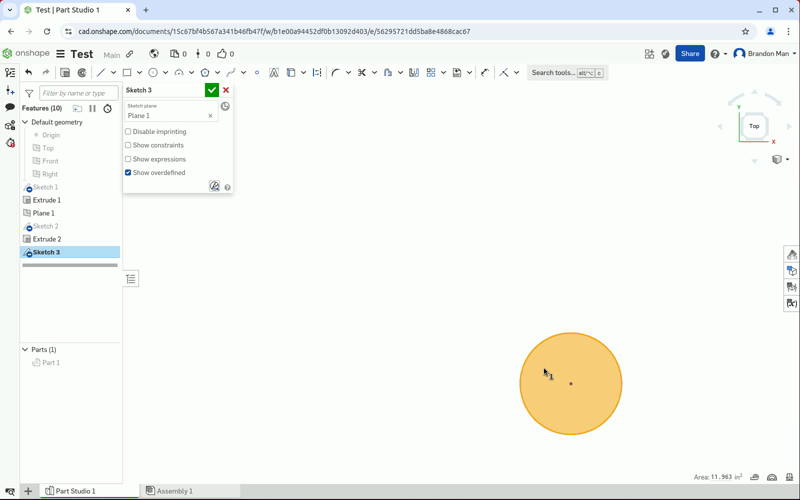
scroll(-6)
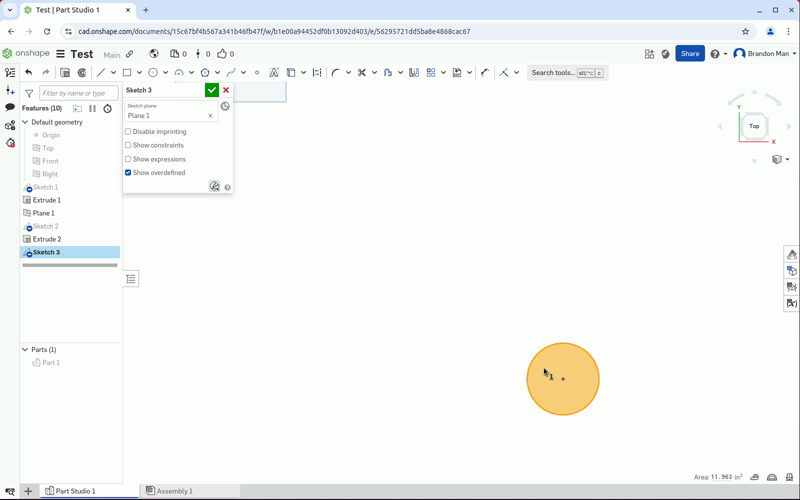
scroll(-6)
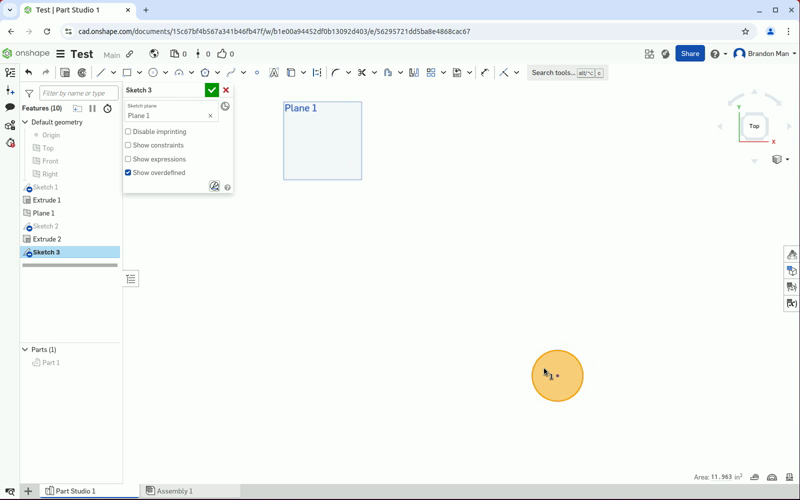
scroll(-6)
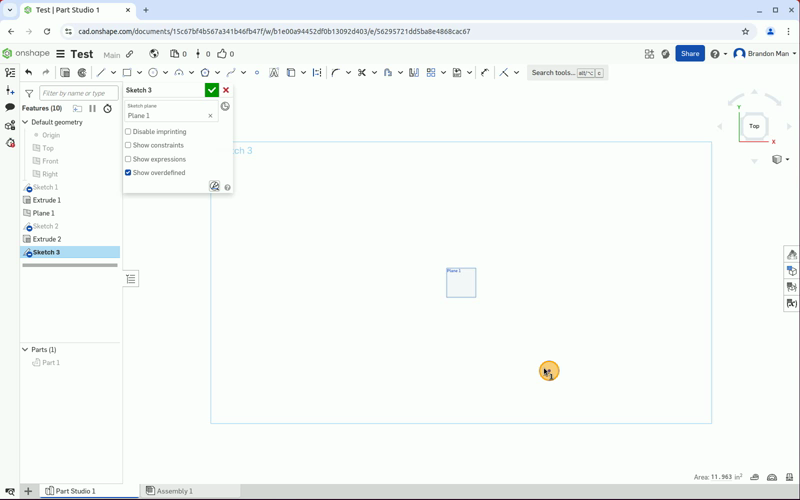
mouse_move(73, 352)
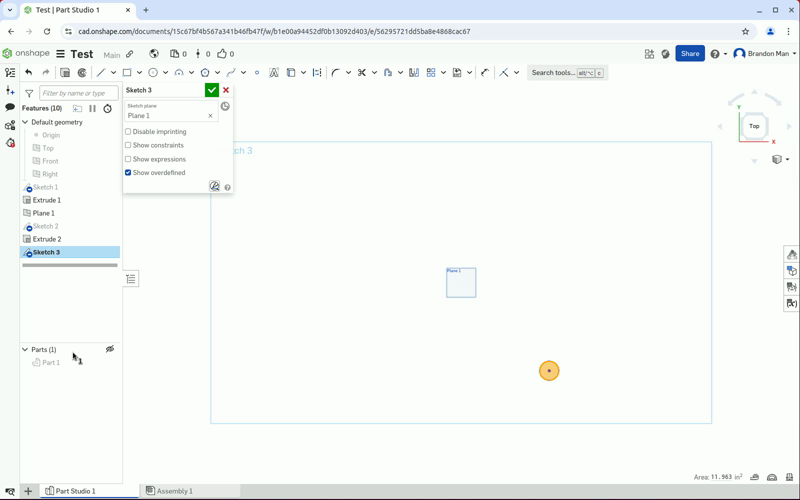
key(shift+y)
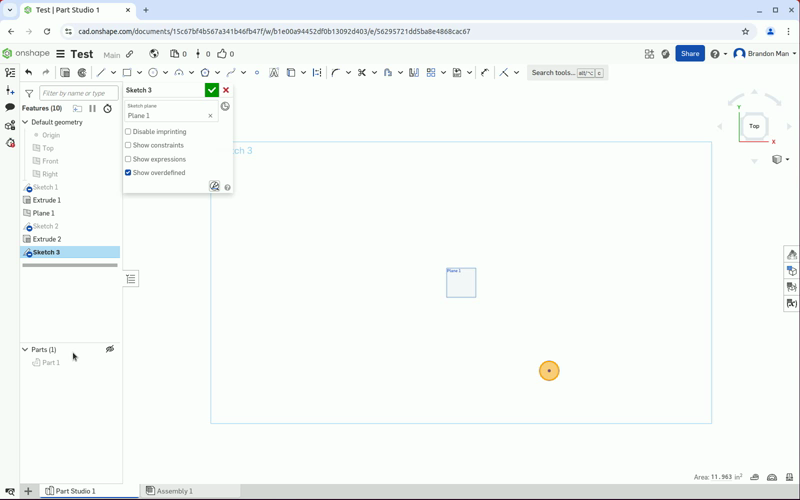
key(shift+e)
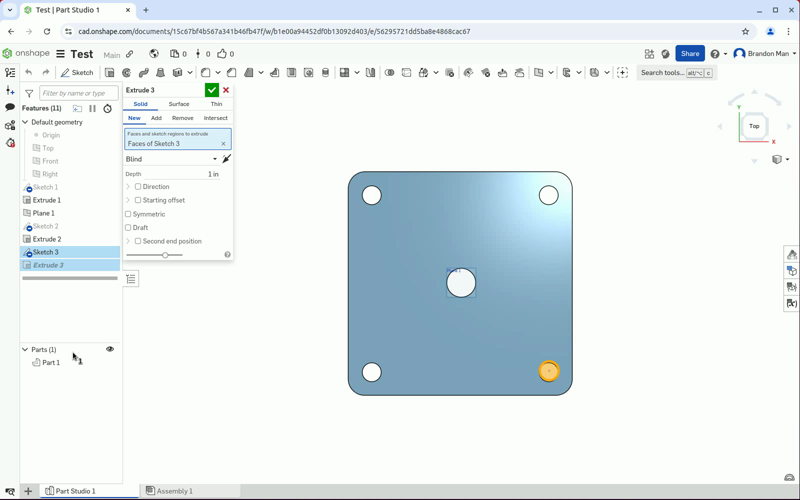
mouse_move(143, 106)
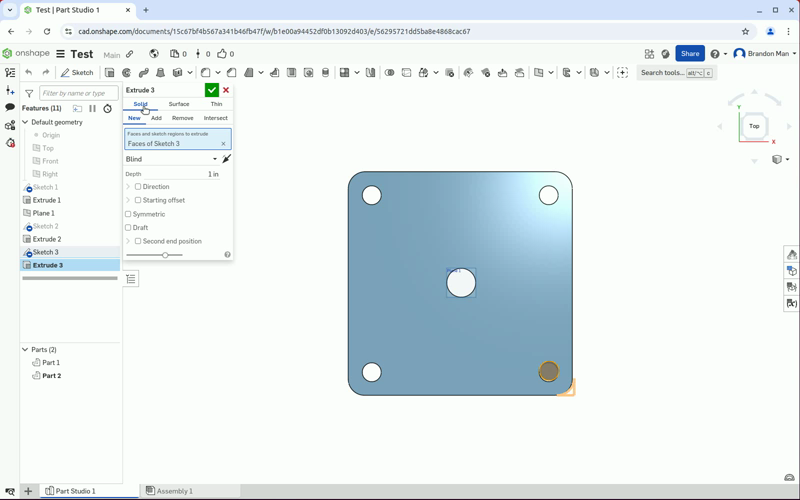
click(143, 106)
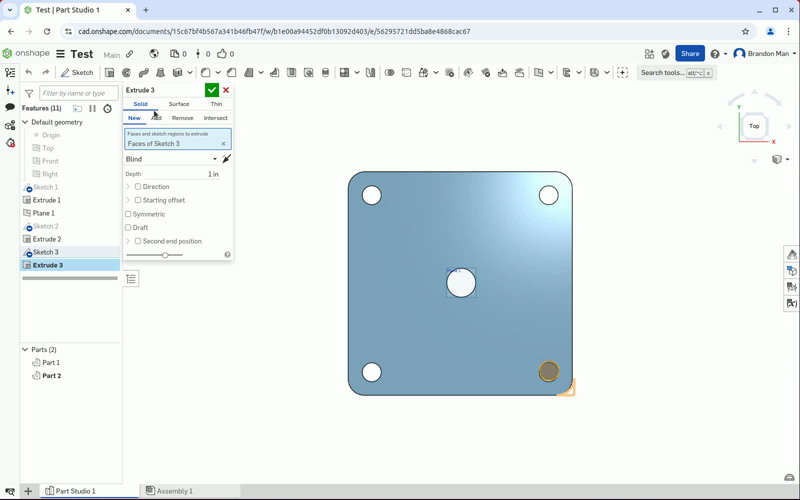
mouse_move(186, 120)
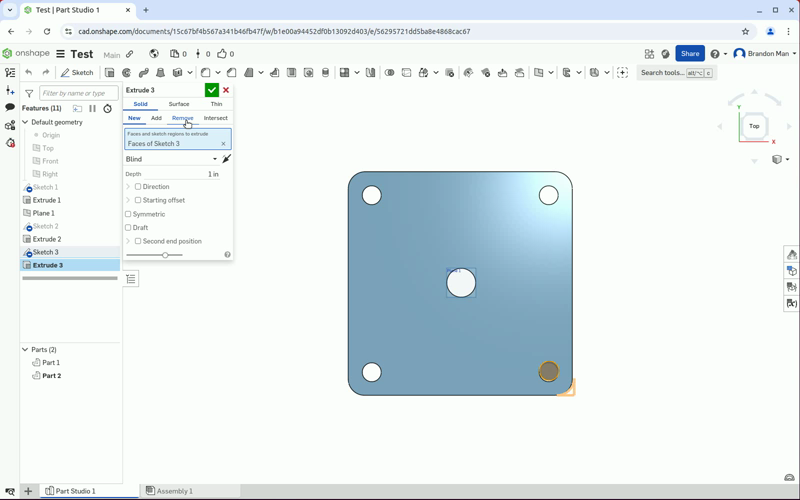
click(186, 120)
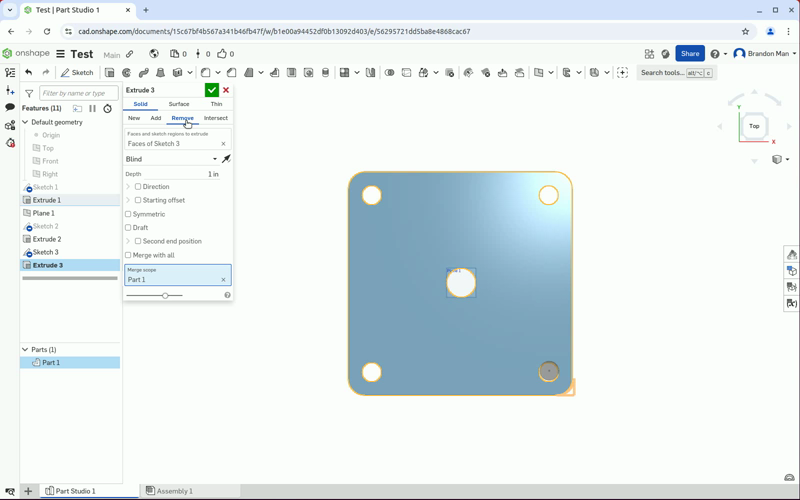
key(tab, 4)
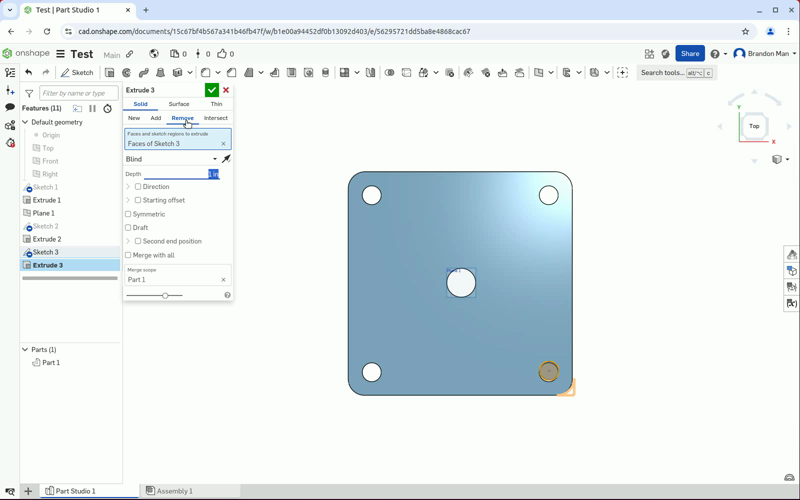
text(27.441)
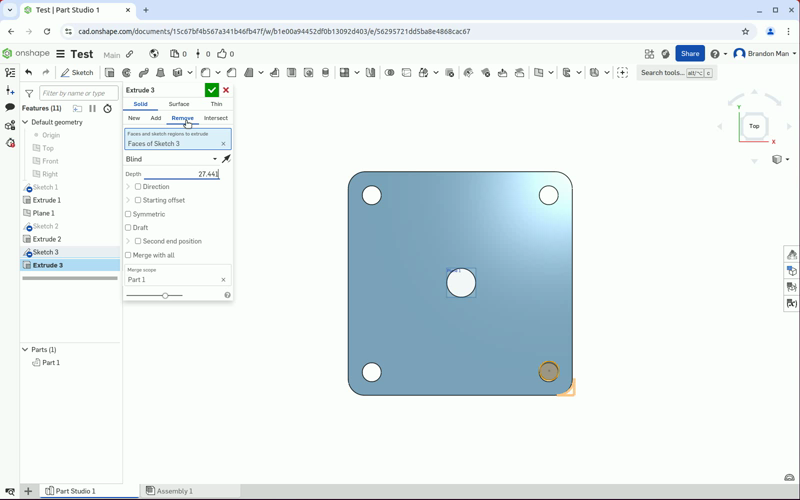
key(tab, 6)
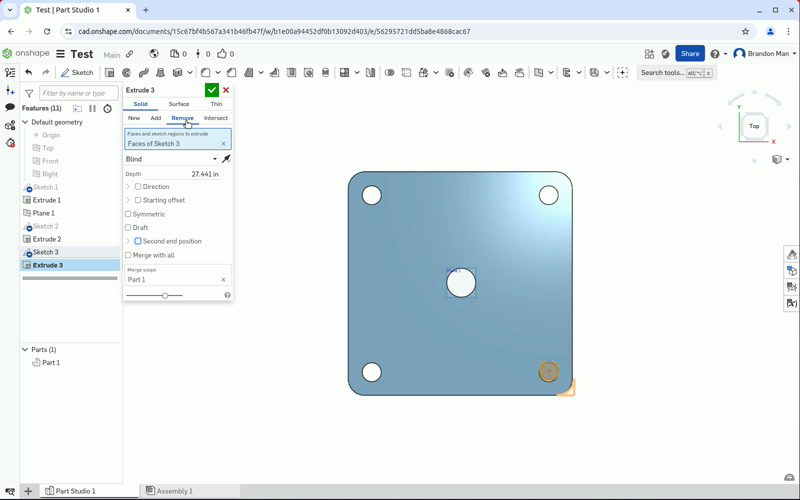
key(space)
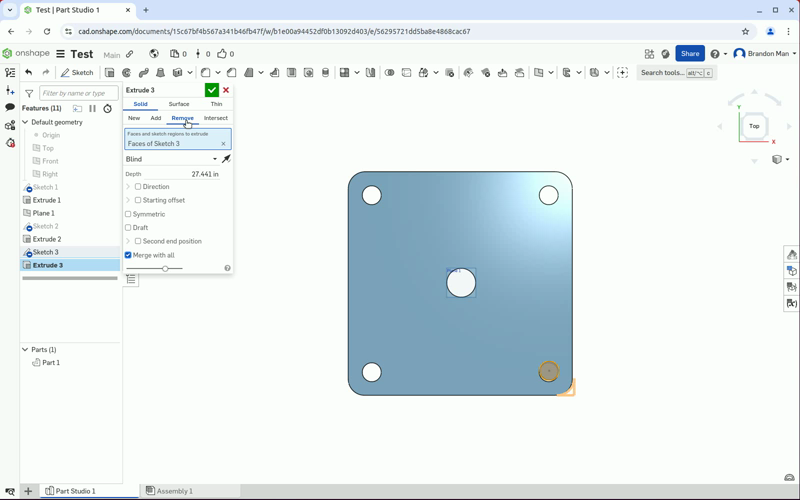
key(enter)
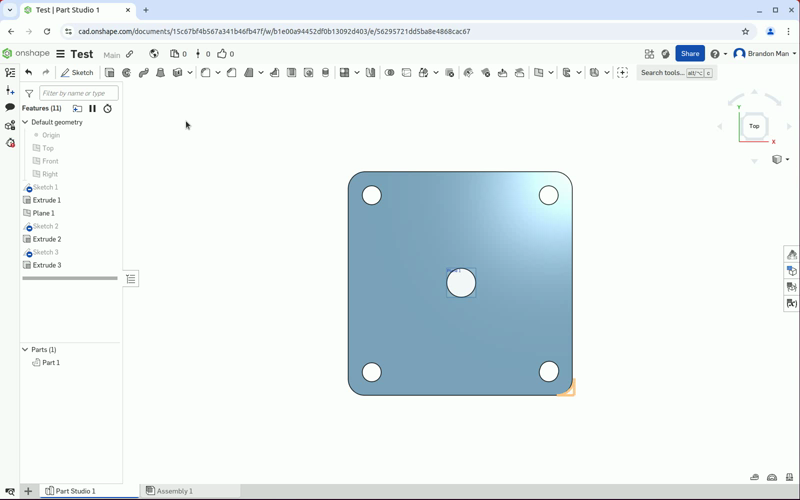
key(shift+h)
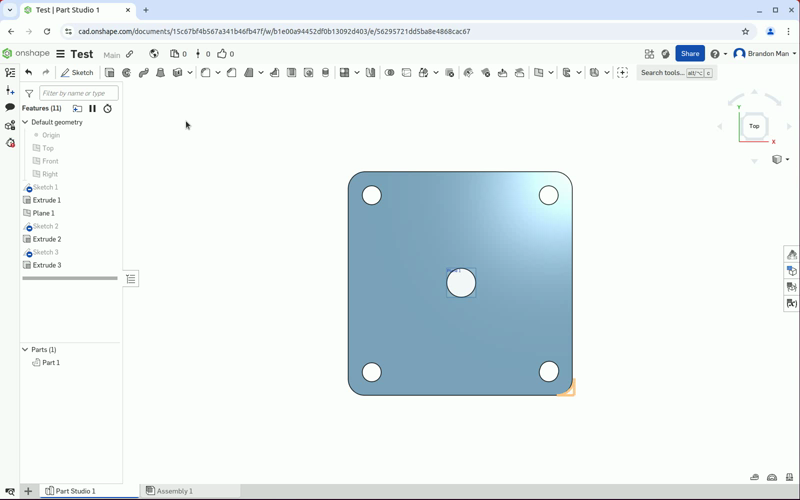
key(shift+h)
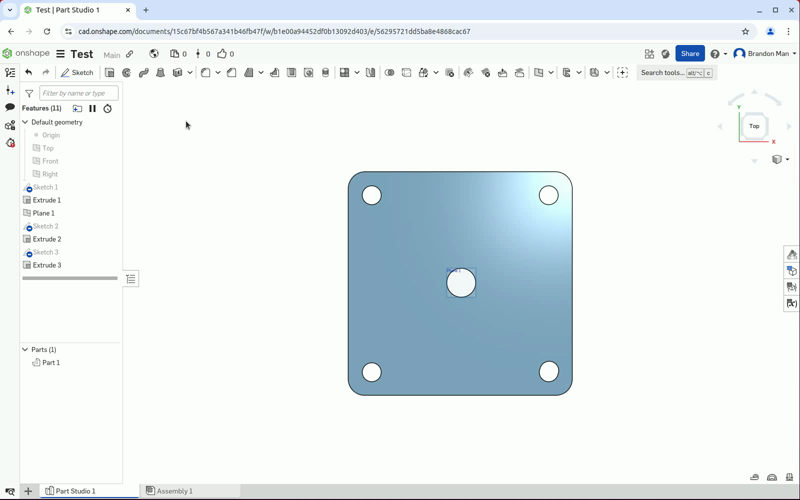
mouse_move(73, 189)
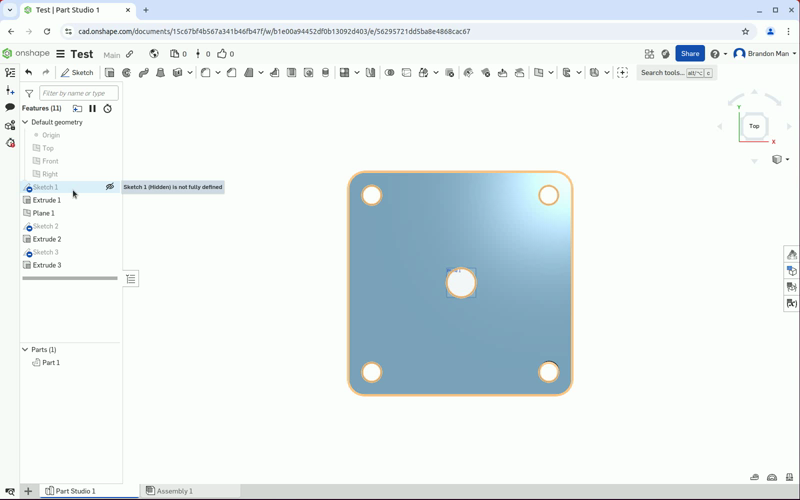
click(73, 189)
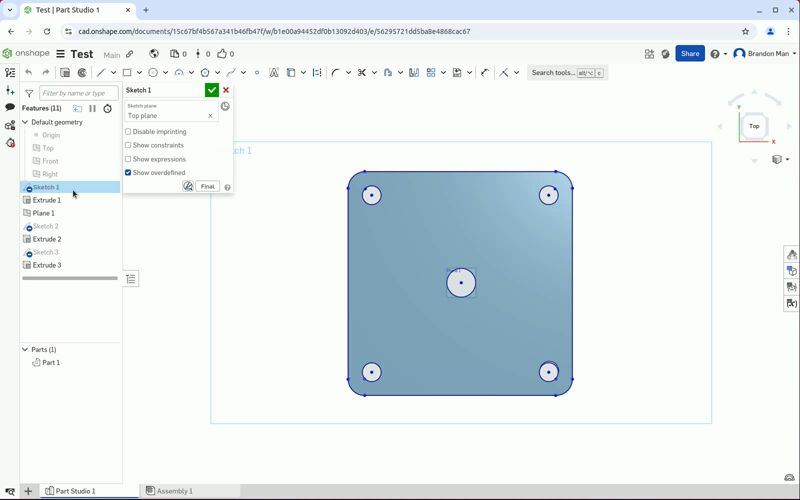
mouse_move(229, 92)
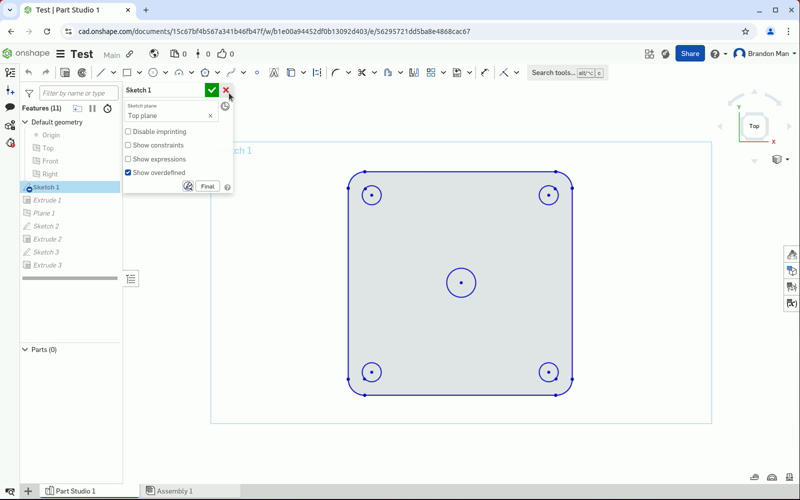
click(229, 92)
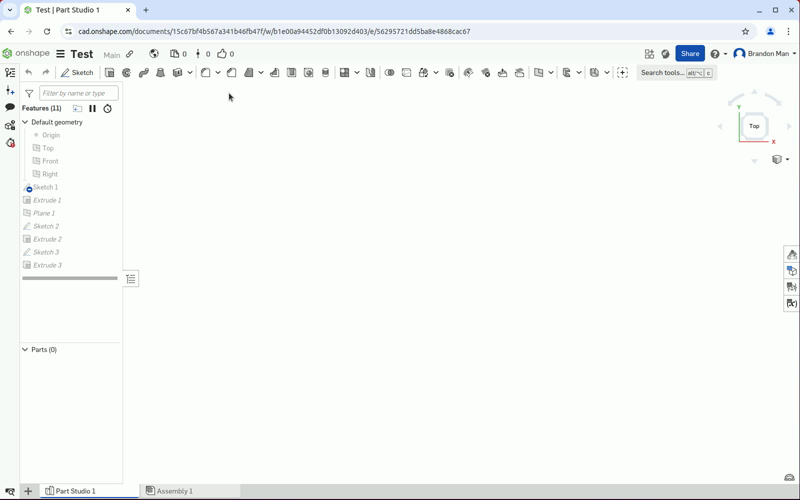
key(shift+s)
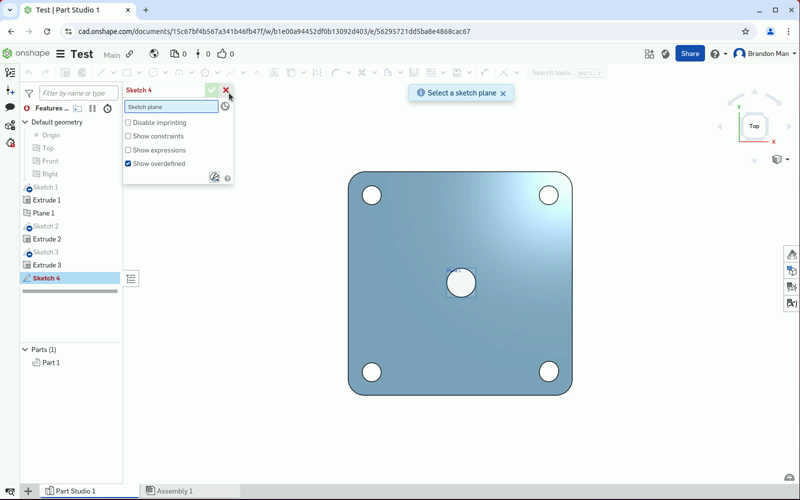
mouse_move(73, 215)
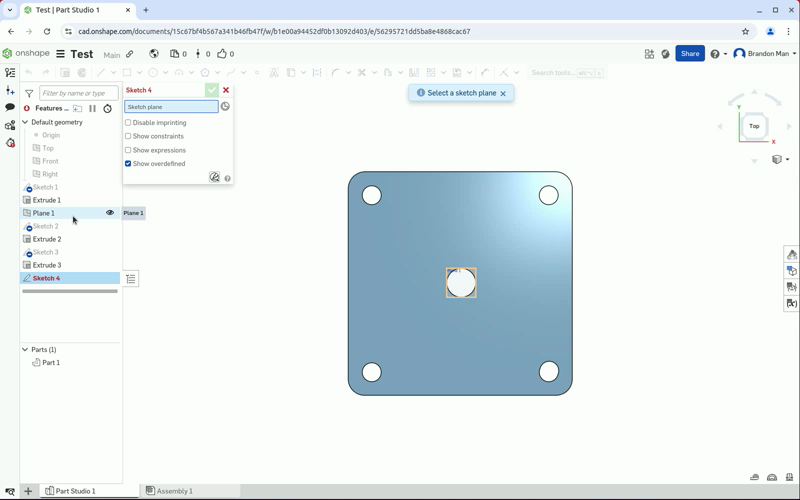
click(73, 215)
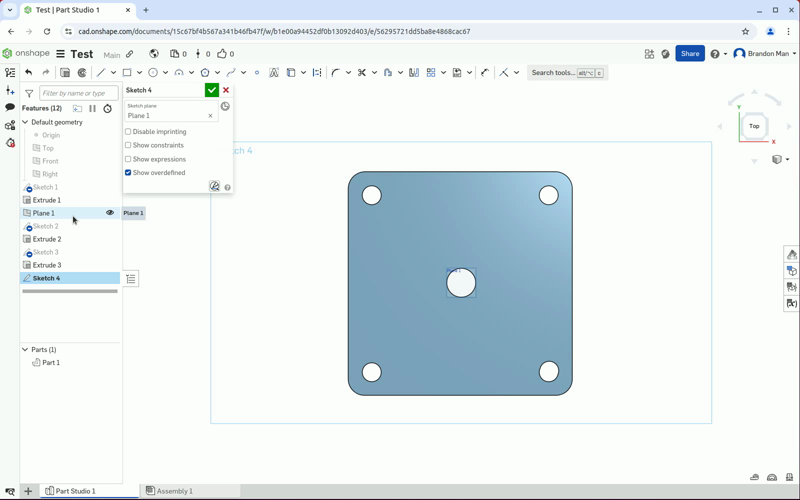
mouse_move(73, 352)
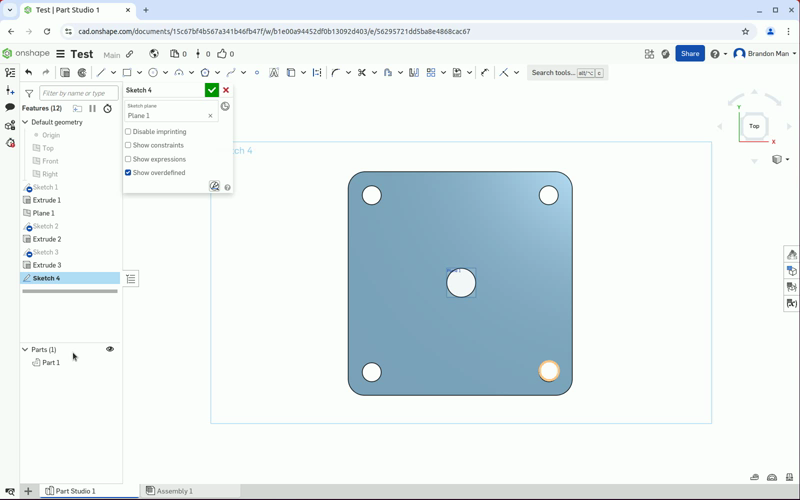
key(y)
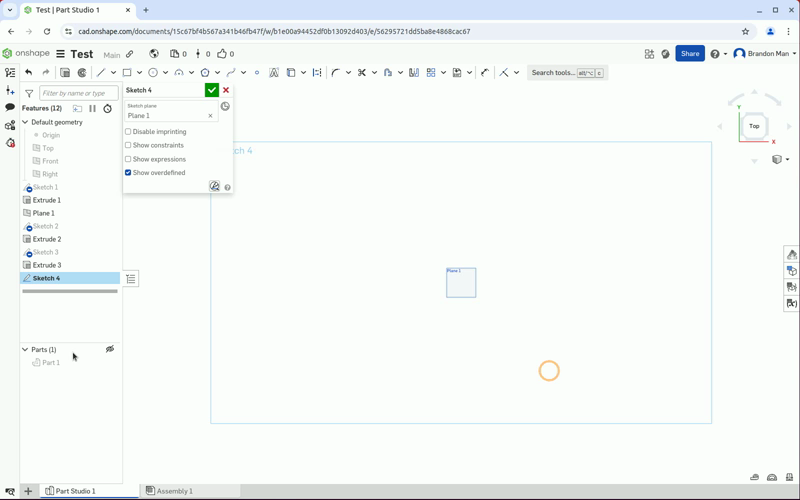
key(l)
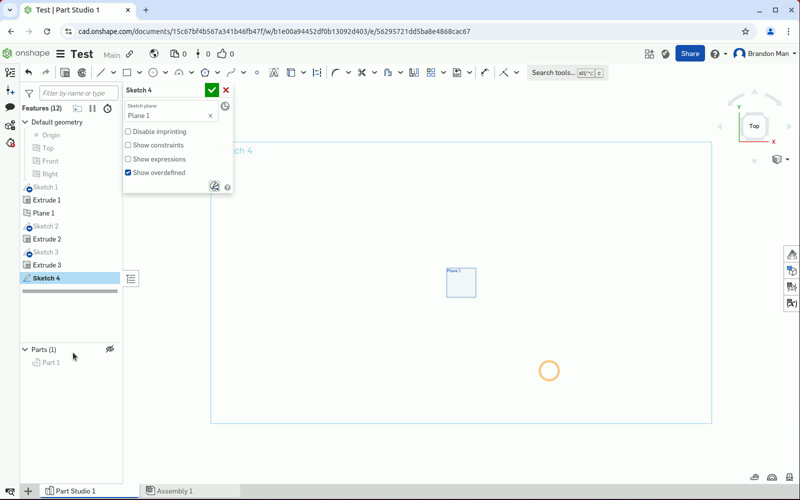
key_down(shift)
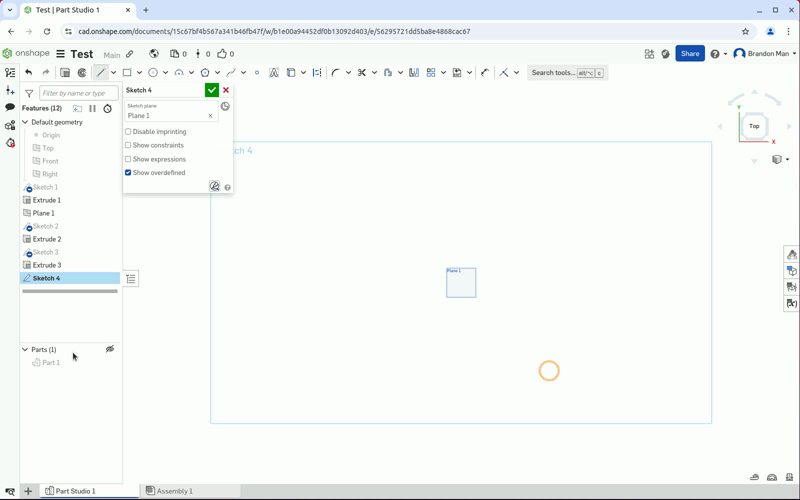
mouse_move(460, 395)
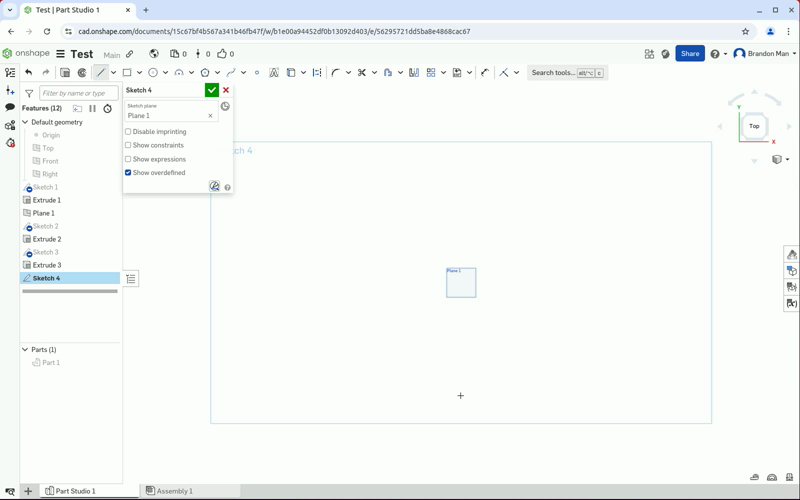
click(460, 395)
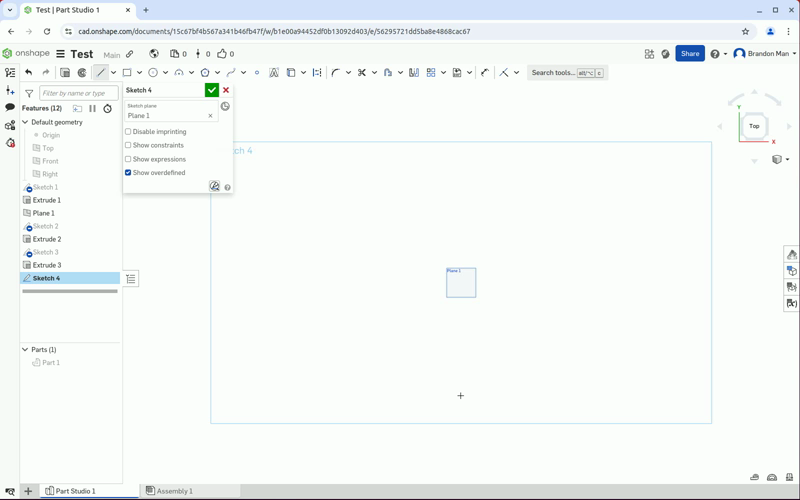
key_up(shift)
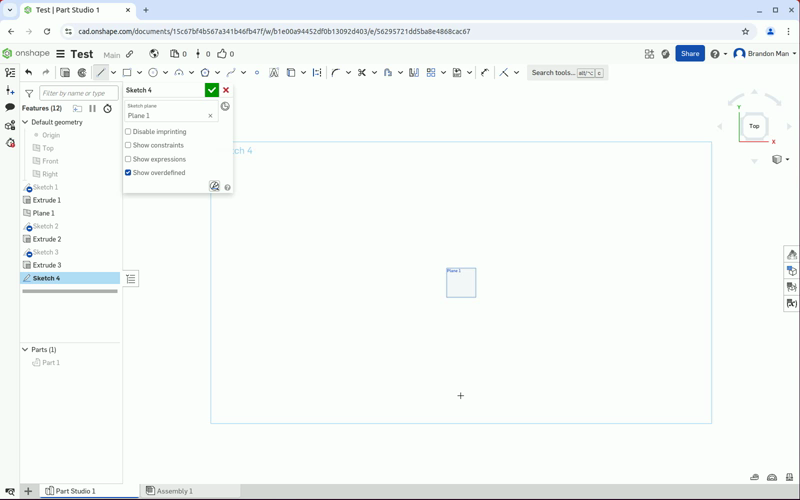
key_down(shift)
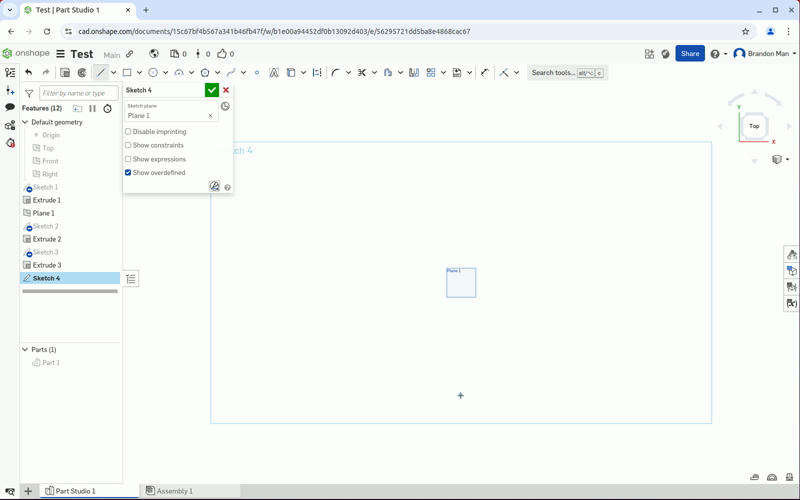
mouse_move(556, 395)
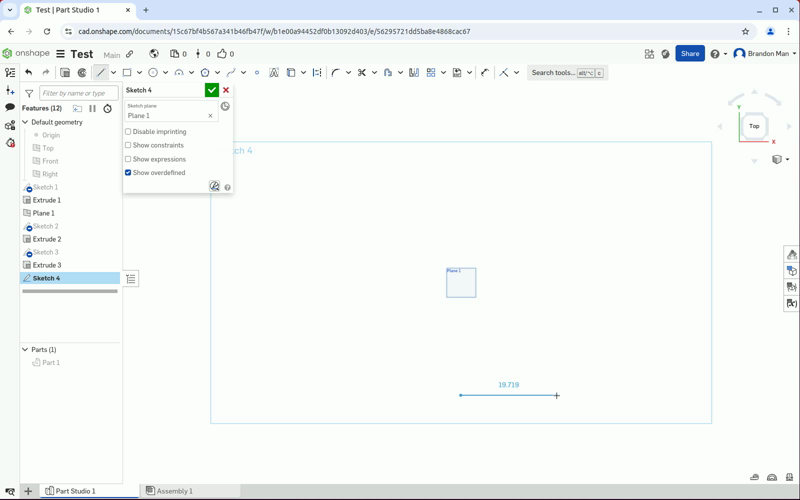
click(556, 395)
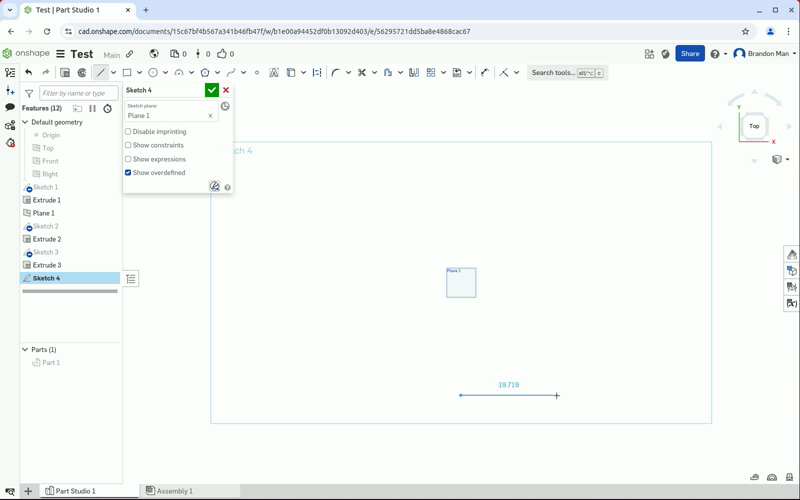
key_up(shift)
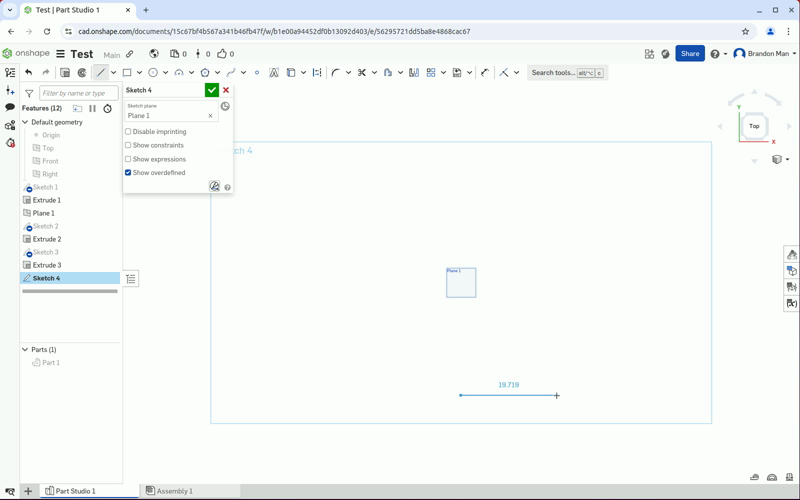
key(esc)
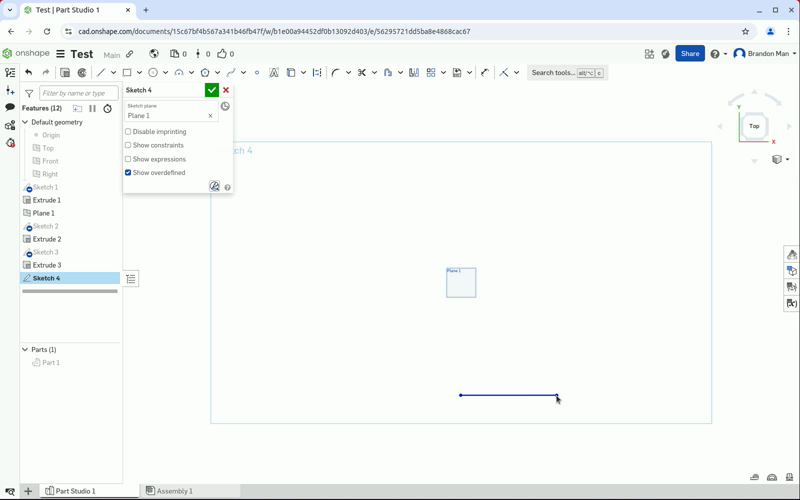
key(a)
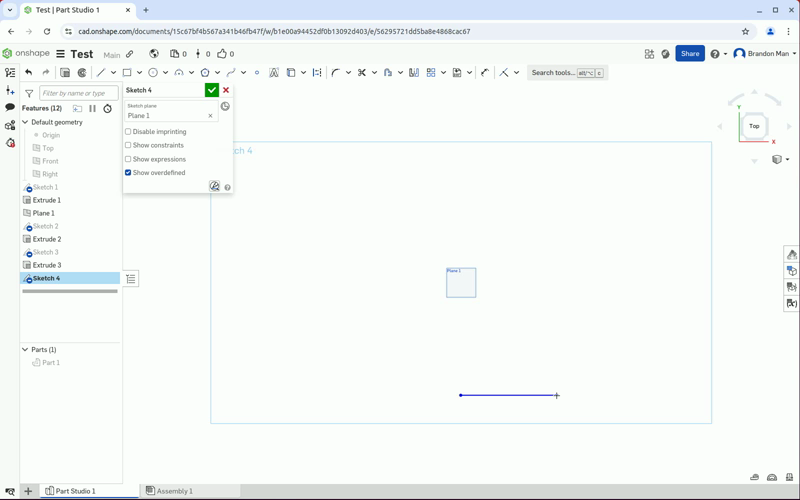
mouse_move(556, 395)
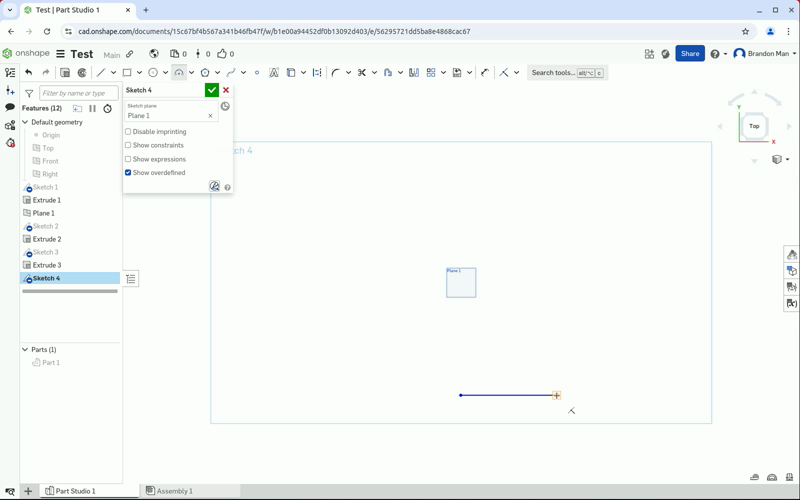
click(556, 395)
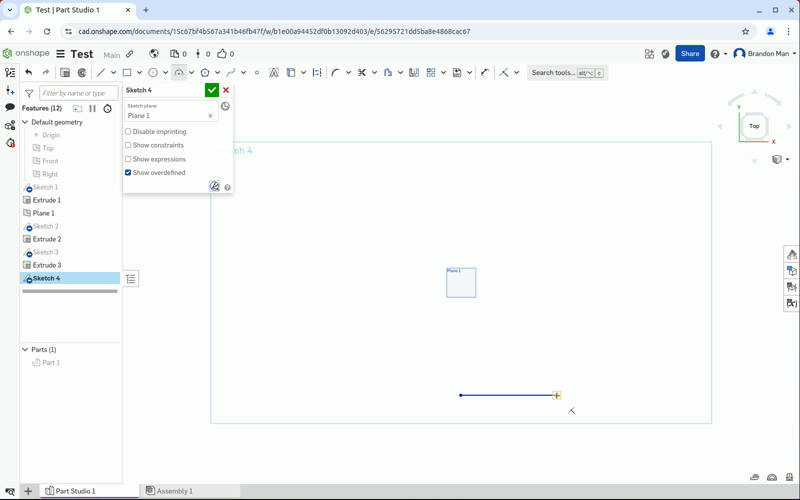
key_down(shift)
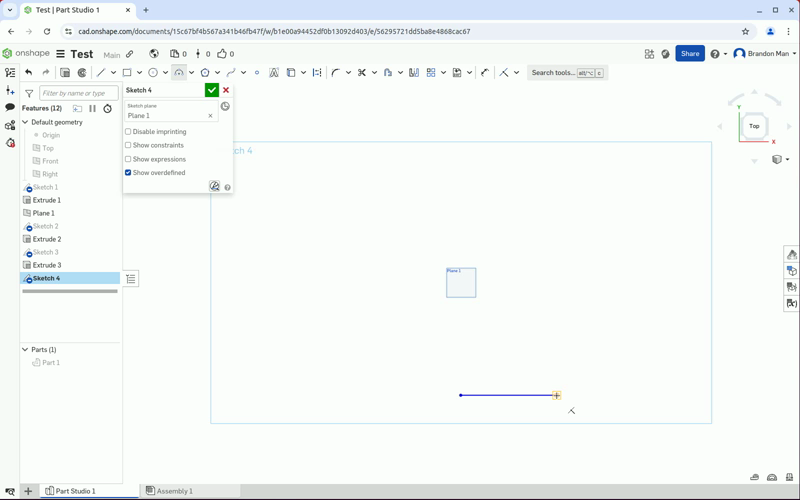
mouse_move(573, 378)
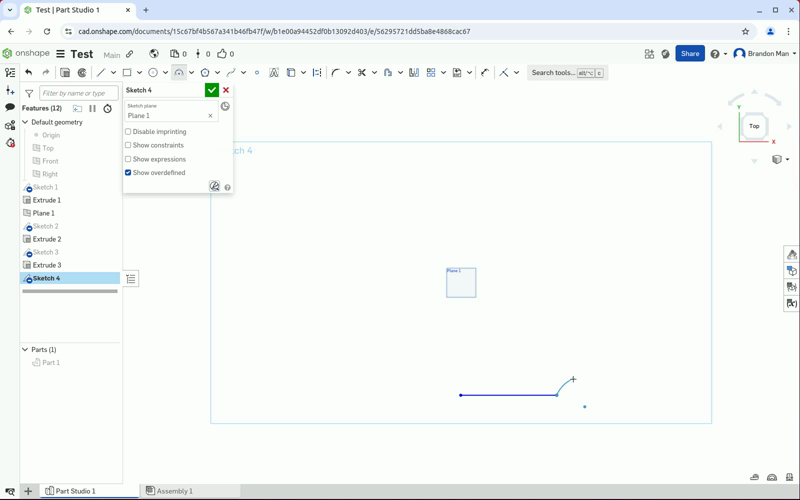
click(573, 378)
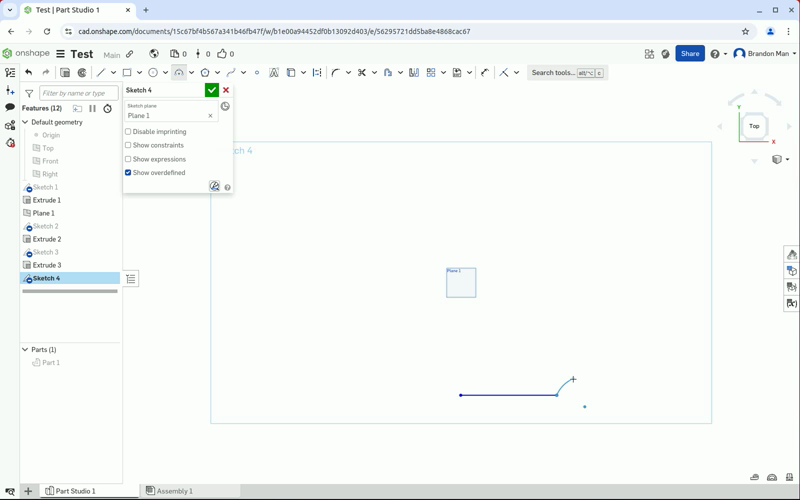
mouse_move(568, 390)
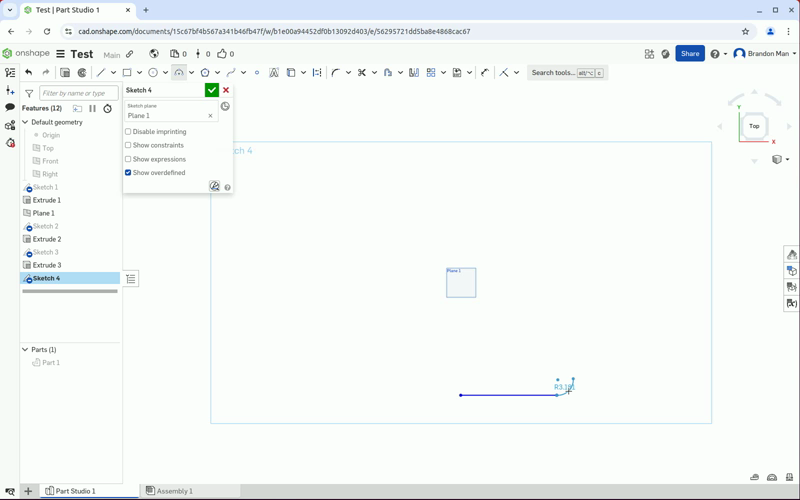
click(568, 390)
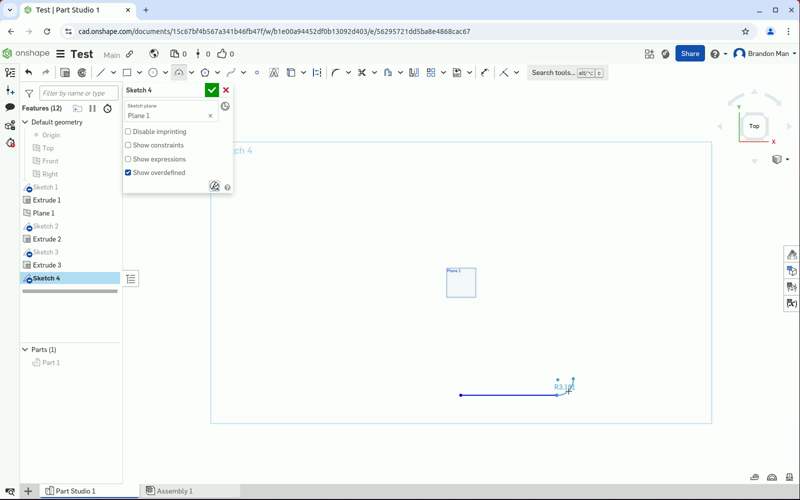
key_up(shift)
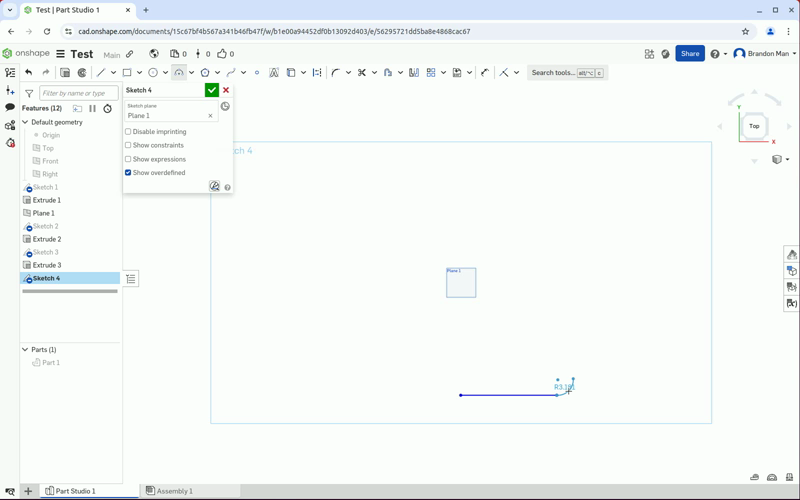
key(esc)
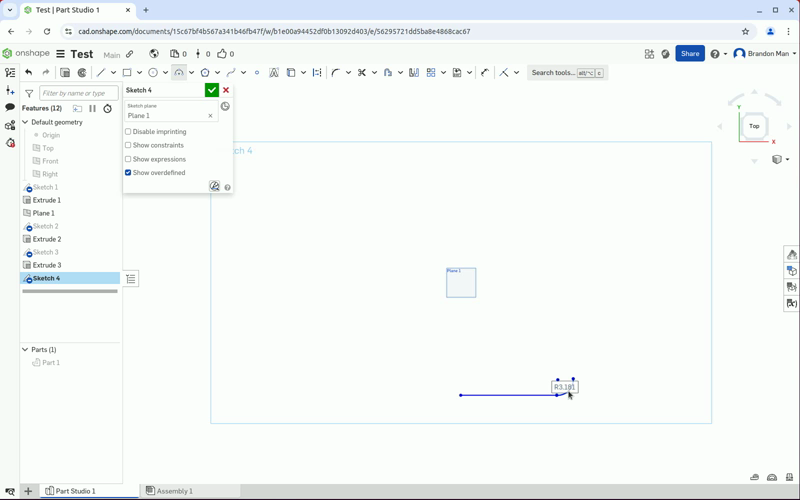
key(l)
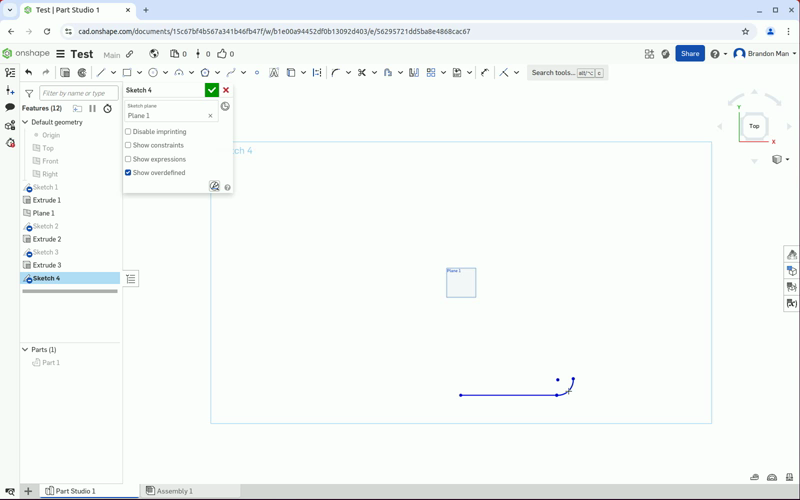
mouse_move(573, 378)
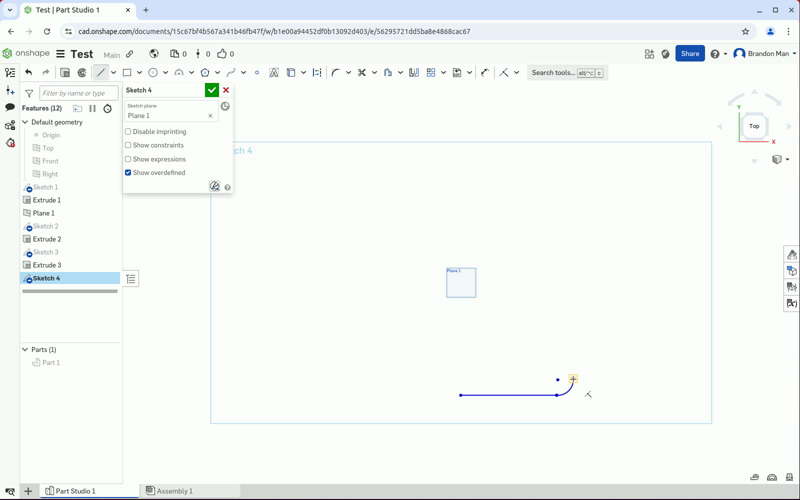
click(573, 378)
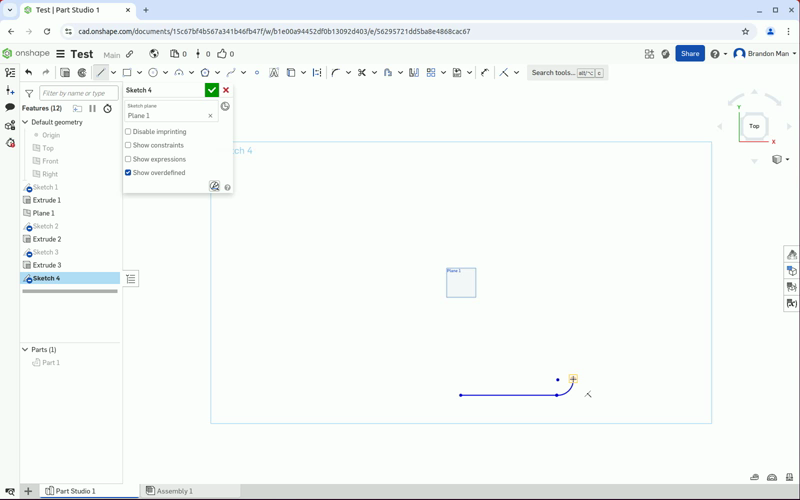
key_down(shift)
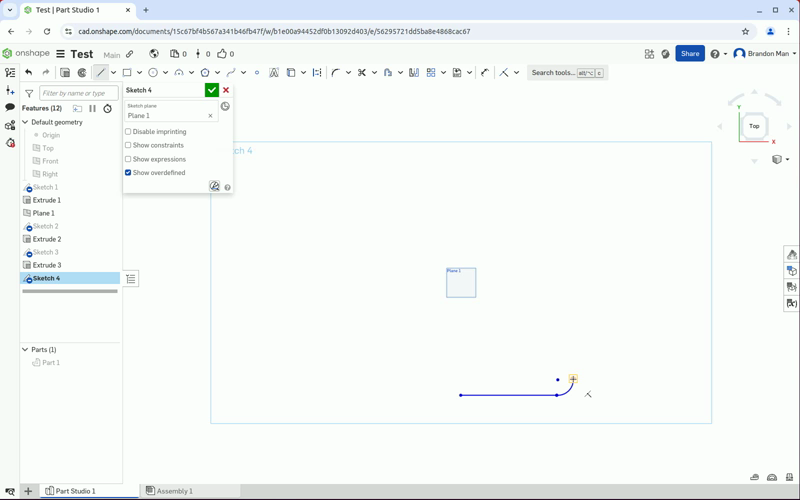
mouse_move(573, 282)
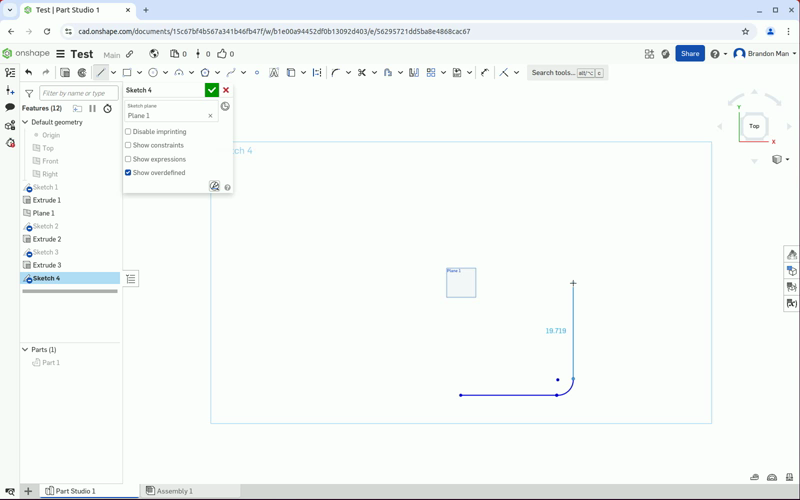
click(573, 282)
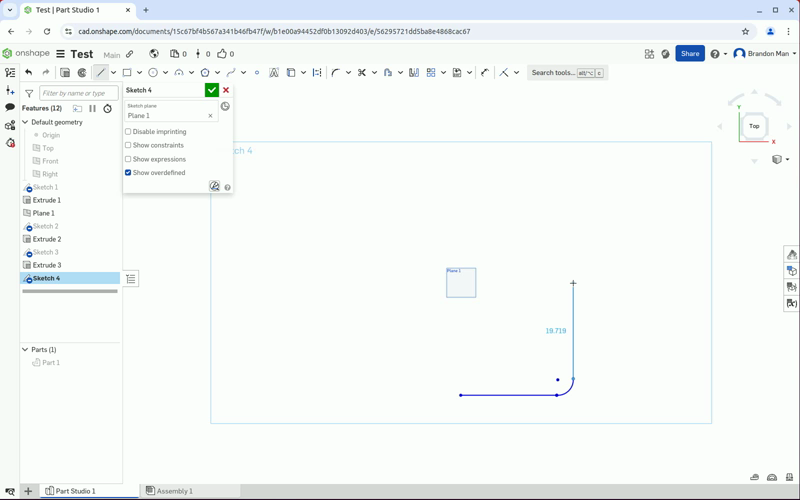
key_up(shift)
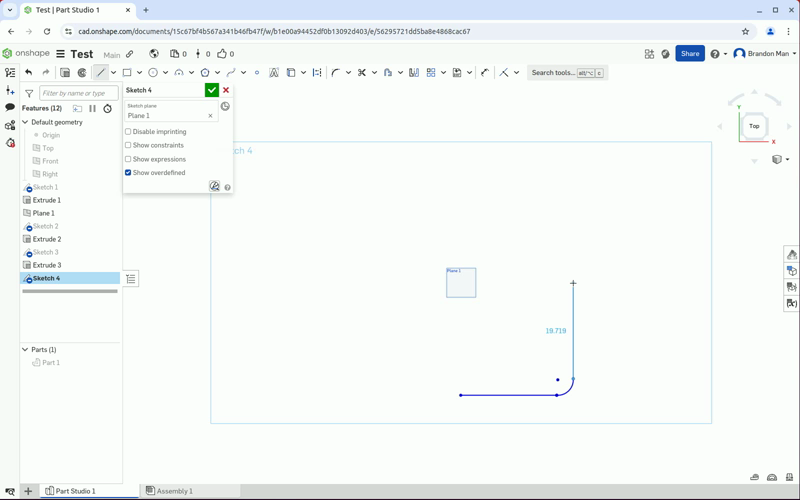
key_down(shift)
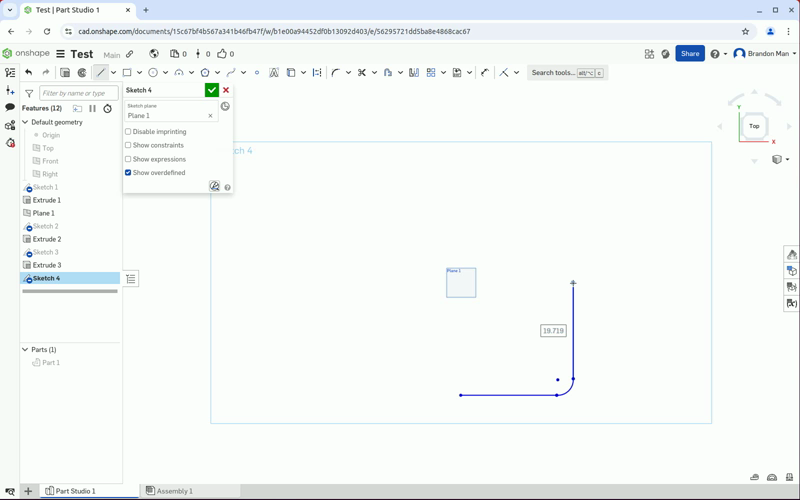
mouse_move(460, 395)
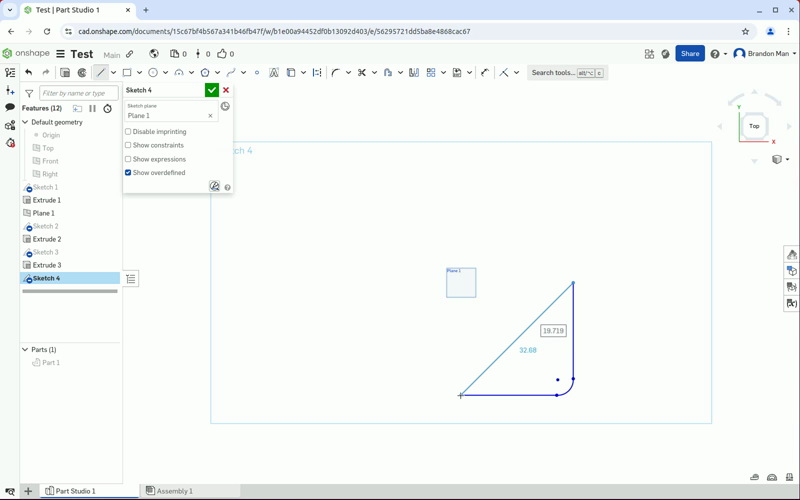
key_up(shift)
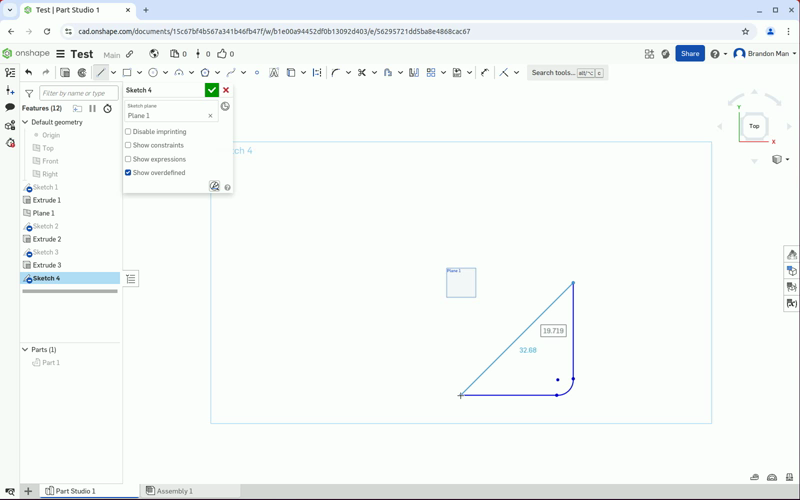
click(460, 395)
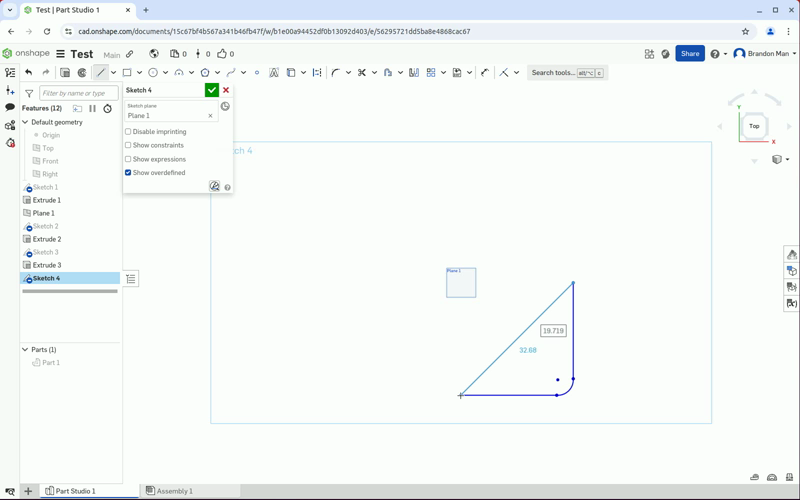
key(esc)
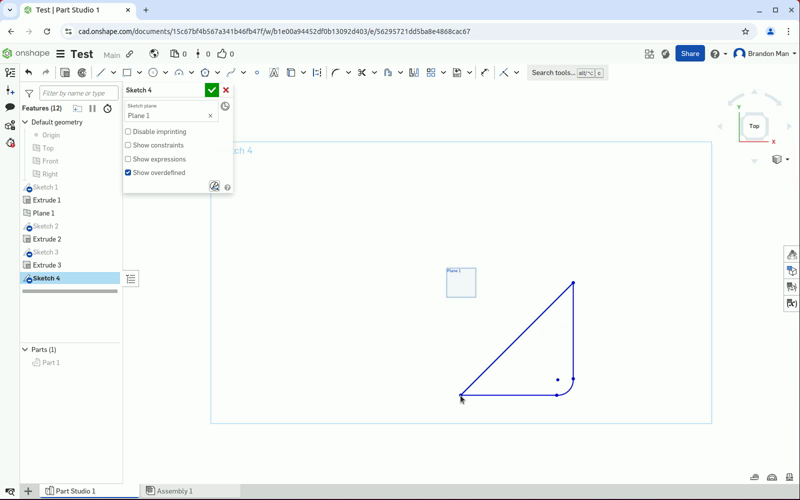
key(c)
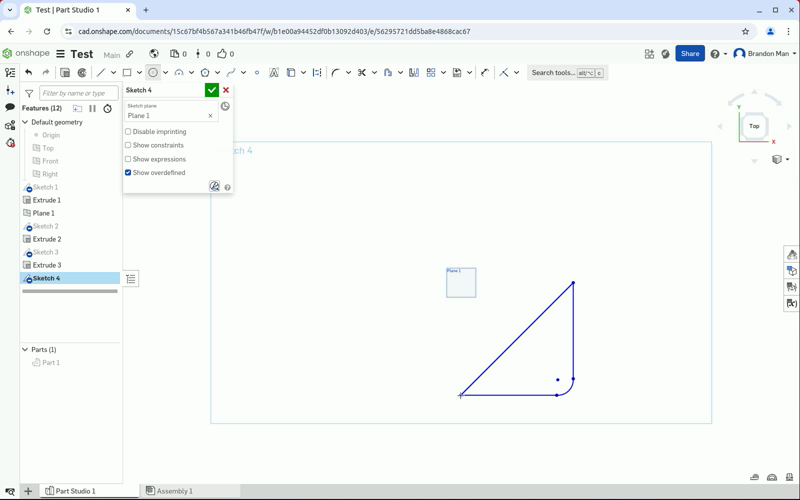
key_down(shift)
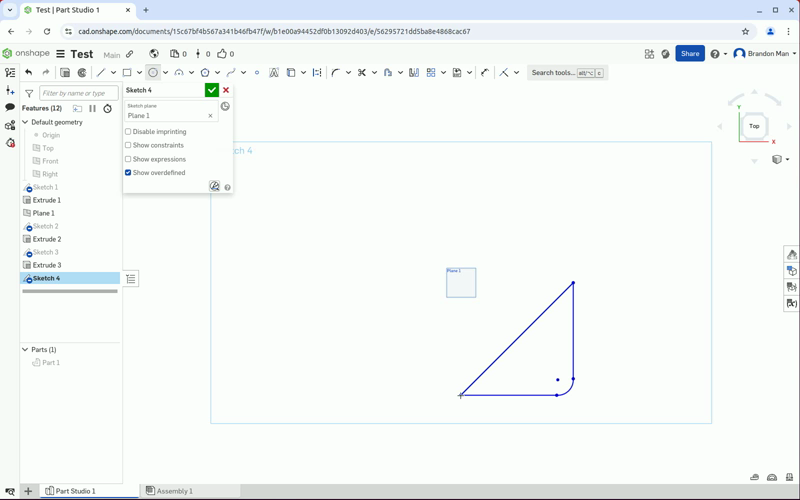
mouse_move(549, 371)
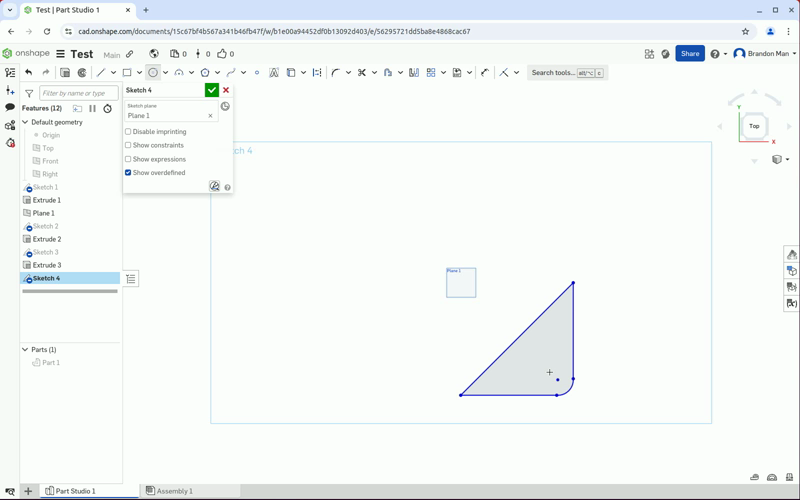
click(549, 371)
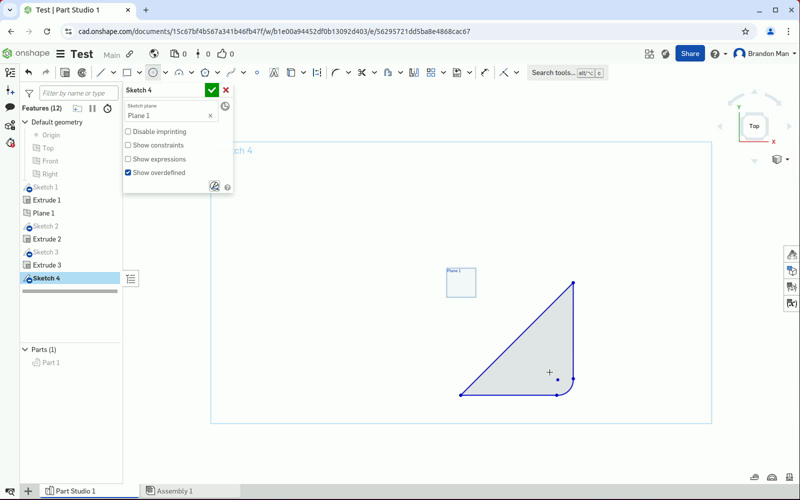
key_up(shift)
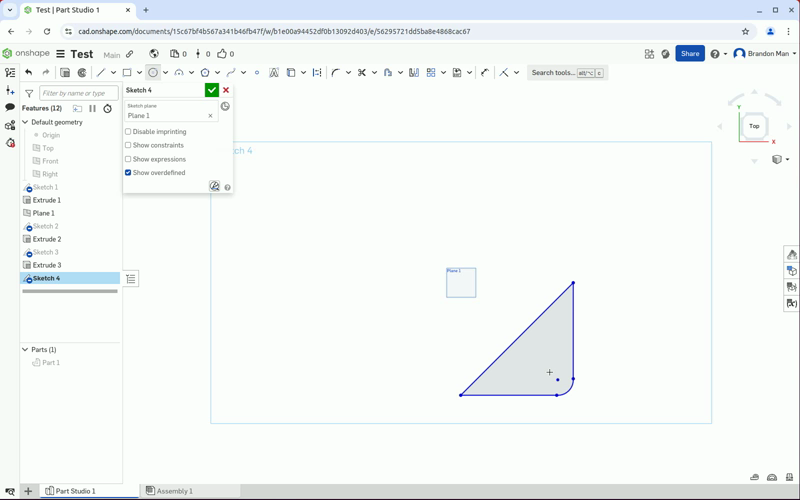
mouse_move(559, 371)
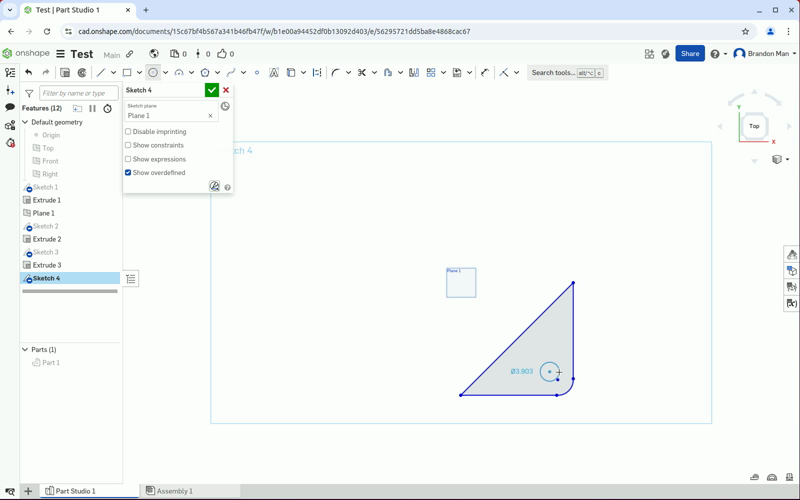
click(559, 371)
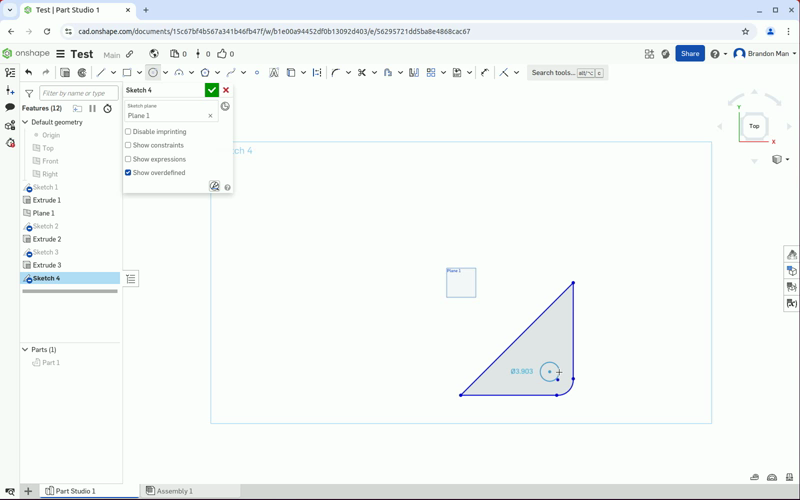
key(esc)
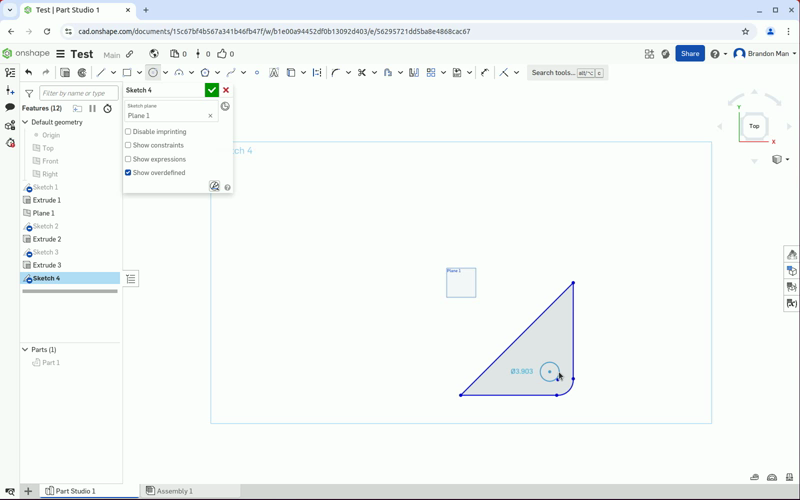
mouse_move(534, 361)
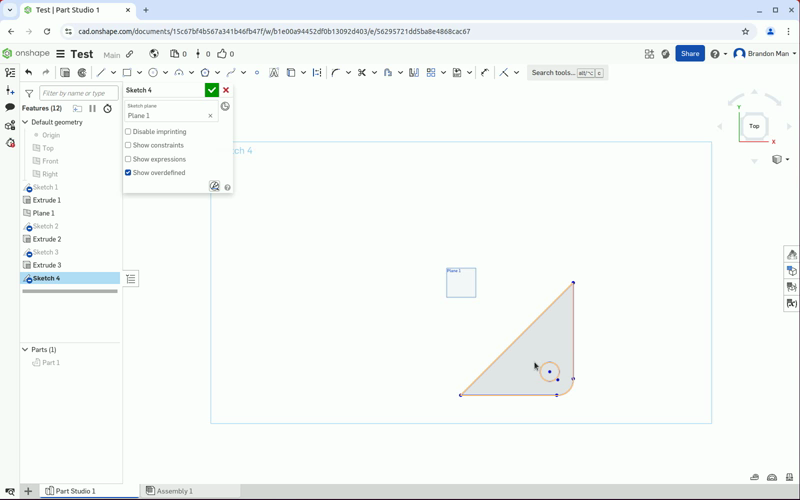
click(534, 361)
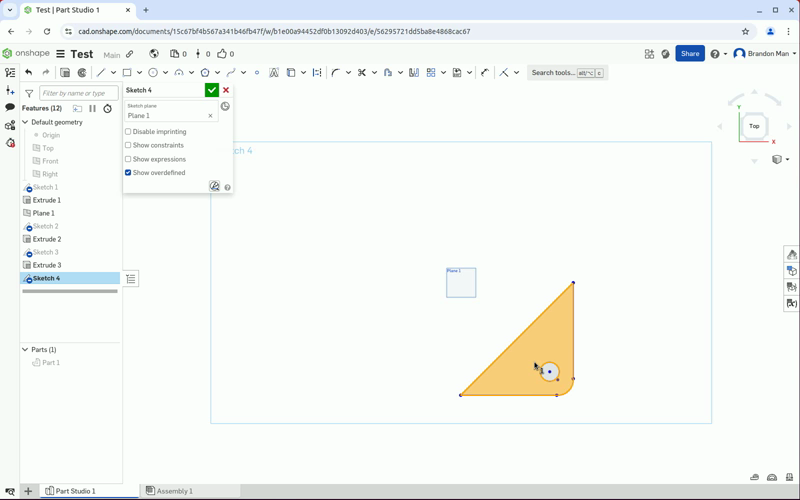
mouse_move(73, 352)
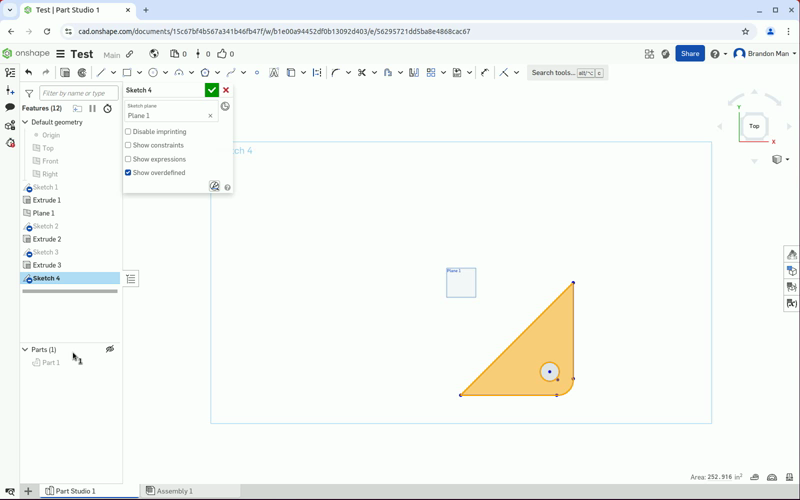
key(shift+y)
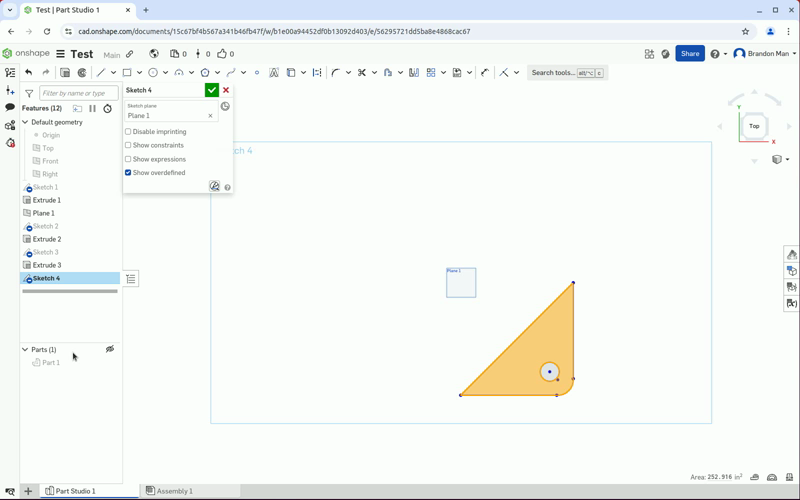
key(shift+e)
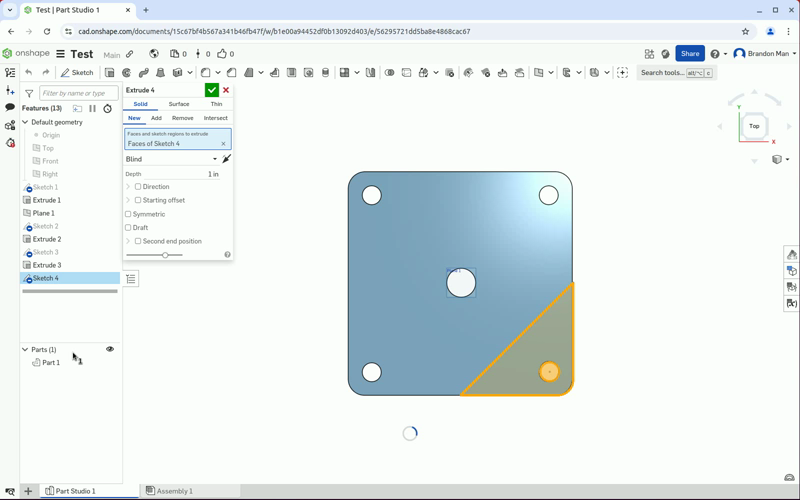
mouse_move(143, 106)
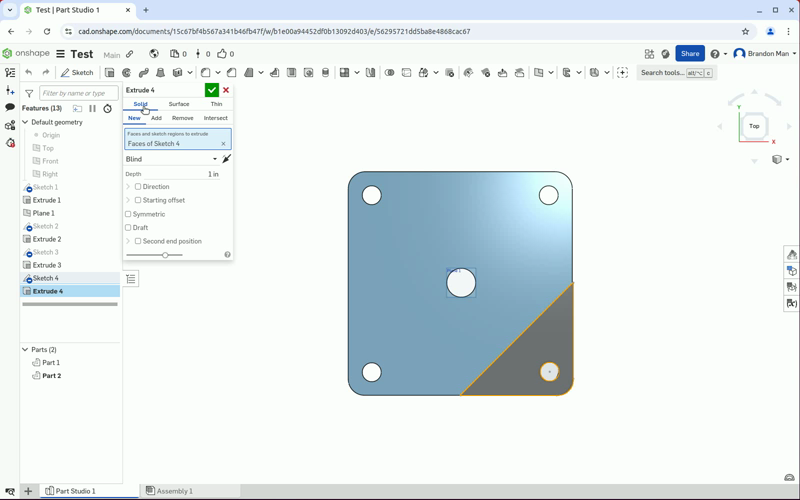
click(143, 106)
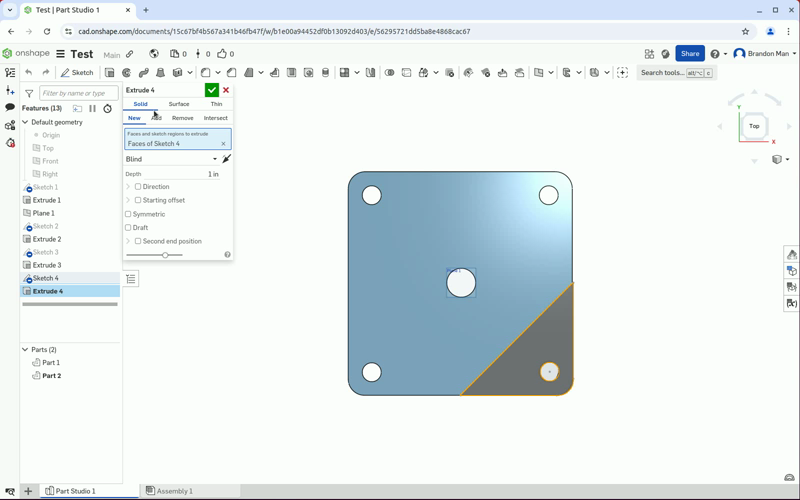
mouse_move(186, 120)
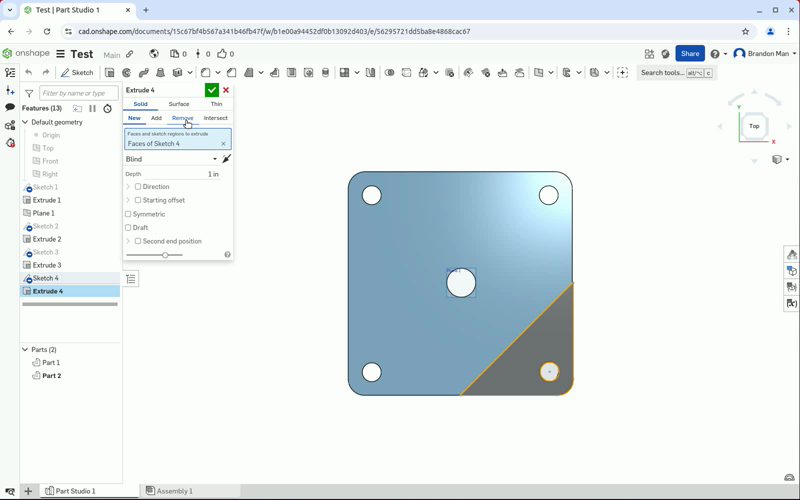
click(186, 120)
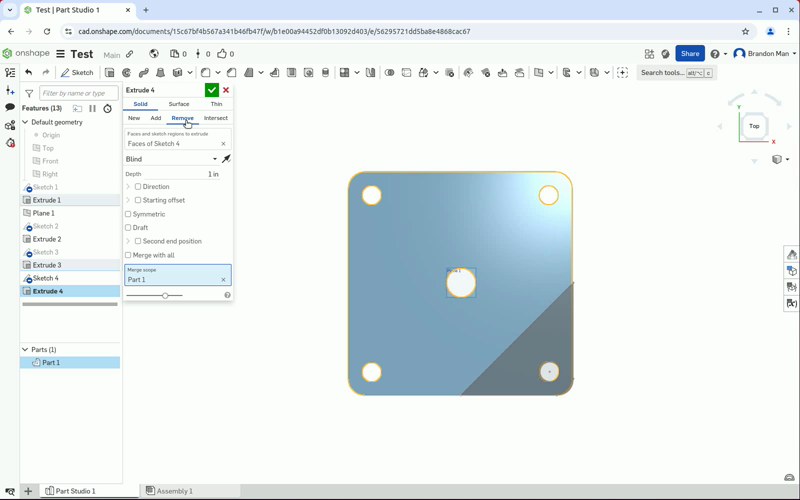
key(tab, 4)
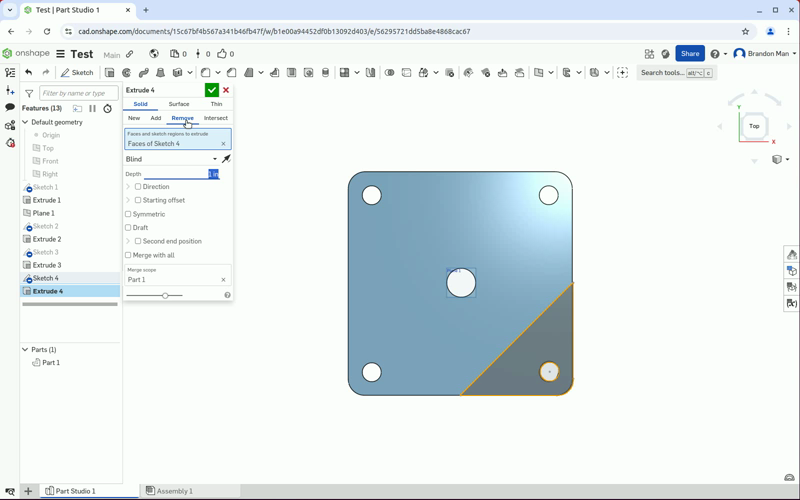
text(27.441)
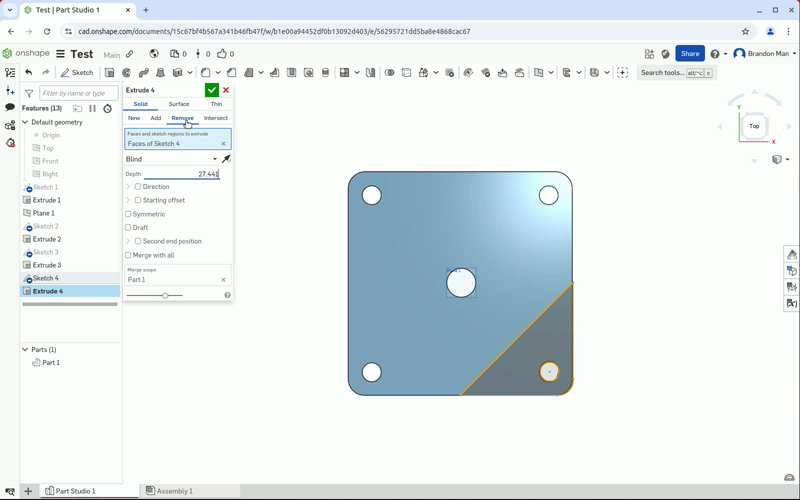
key(tab, 6)
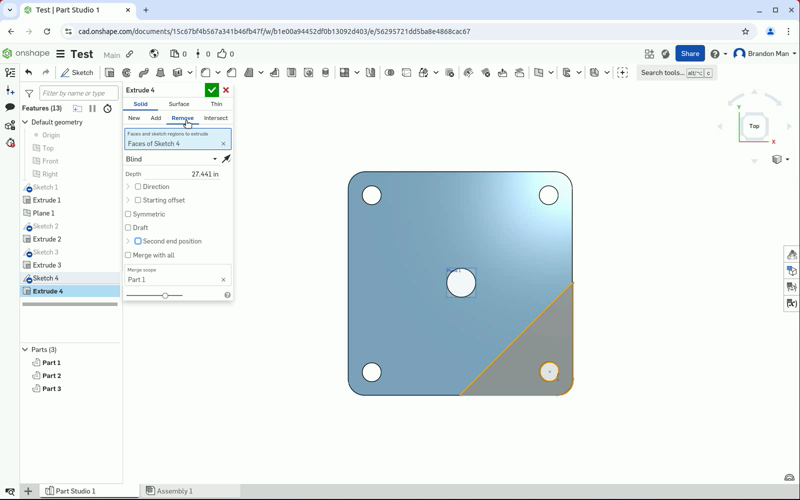
key(space)
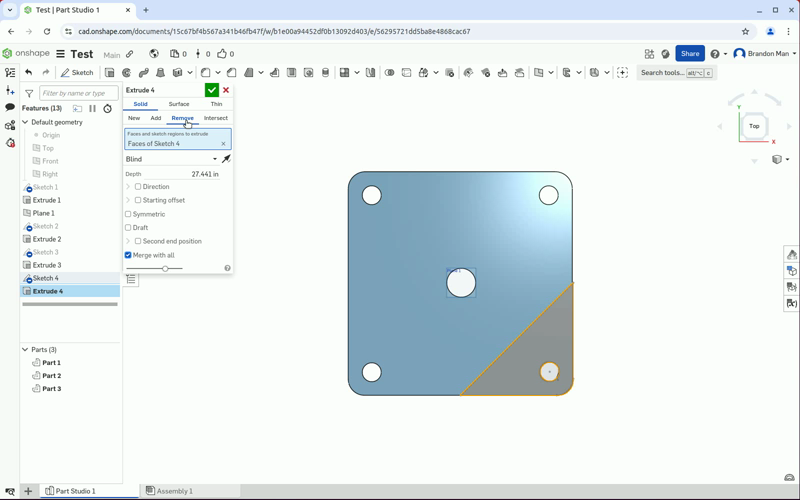
key(enter)
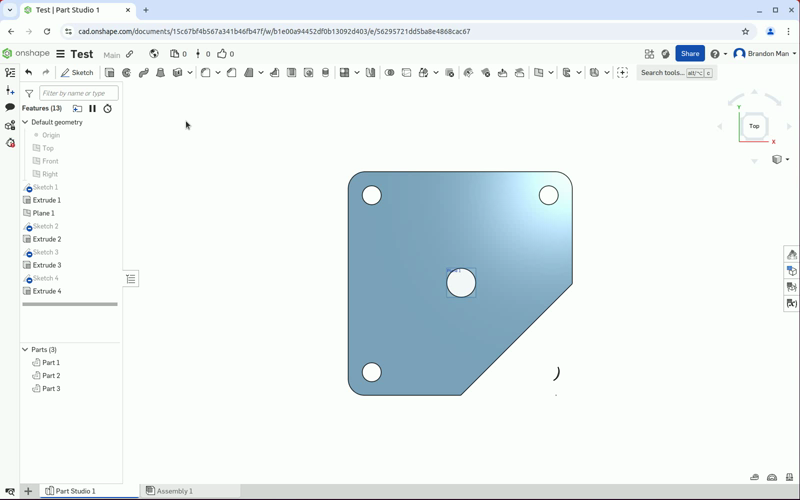
key(shift+h)
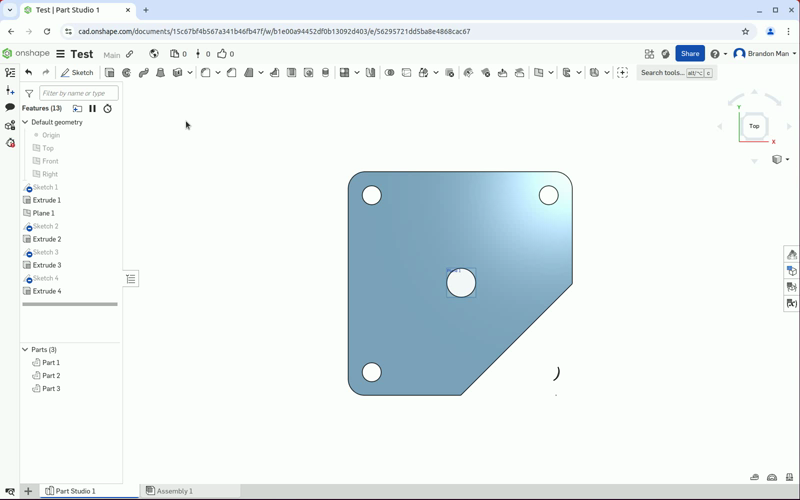
key(shift+h)
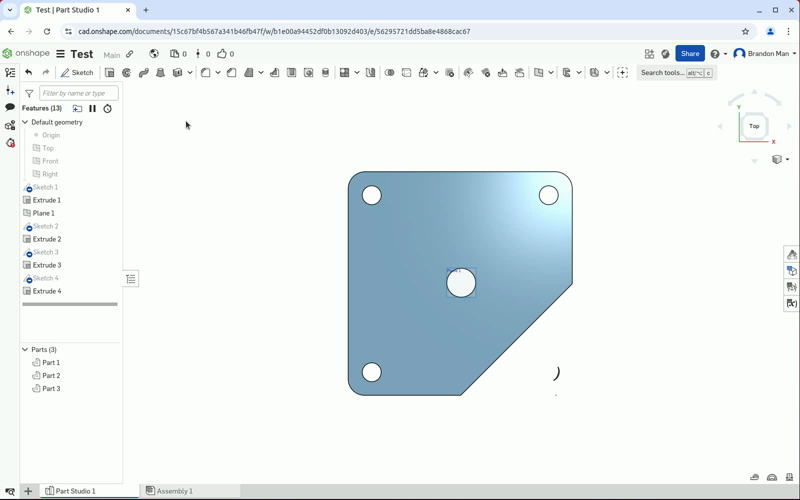
mouse_move(73, 189)
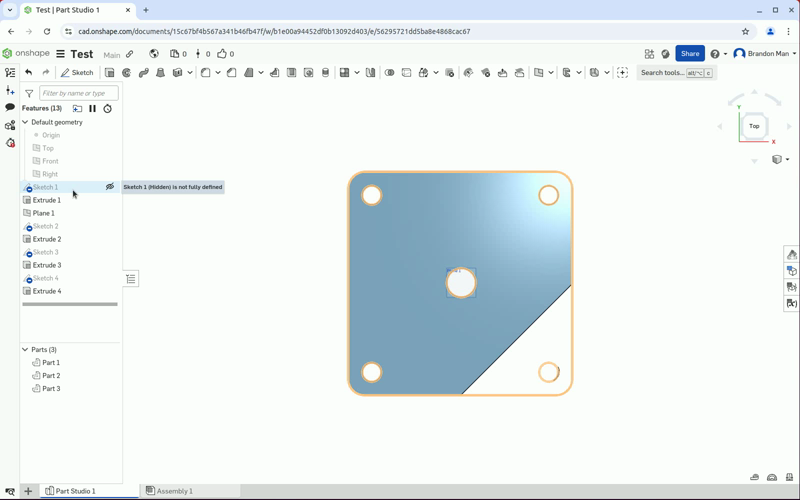
click(73, 189)
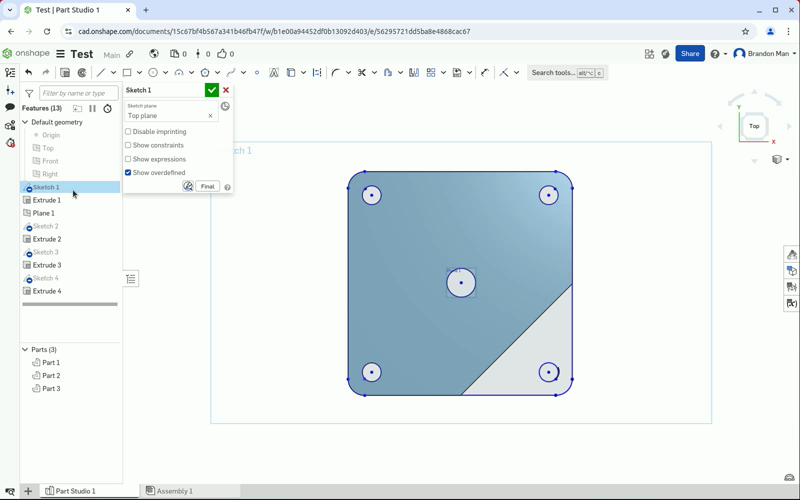
mouse_move(229, 92)
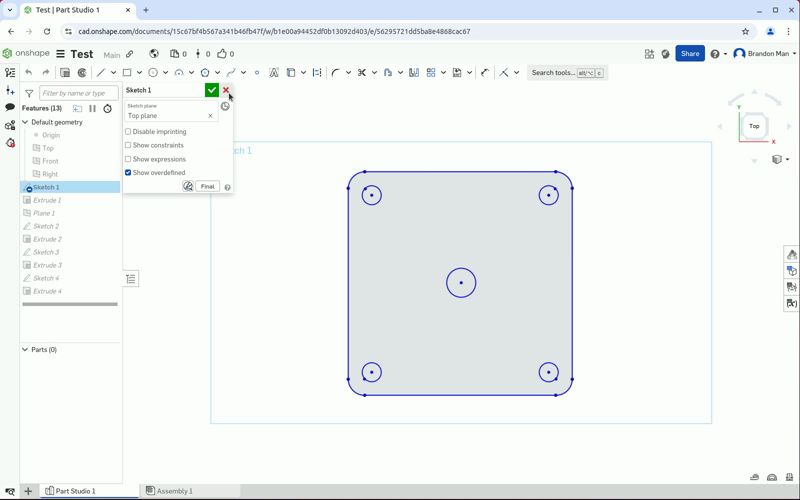
click(229, 92)
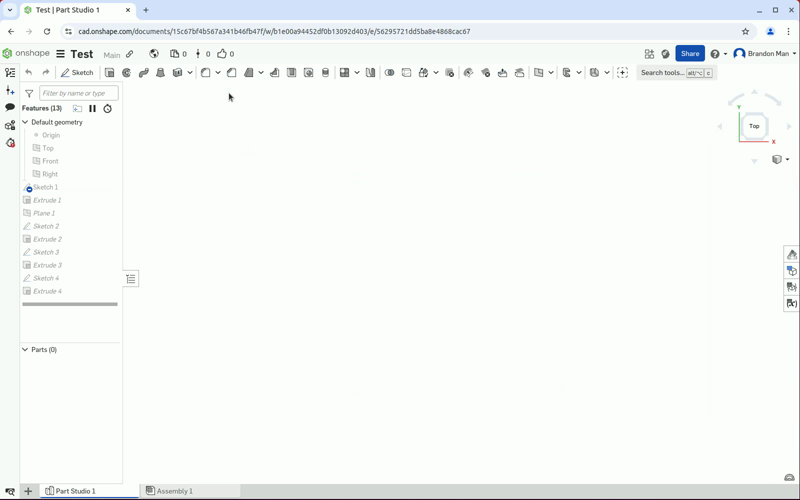
key(shift+s)
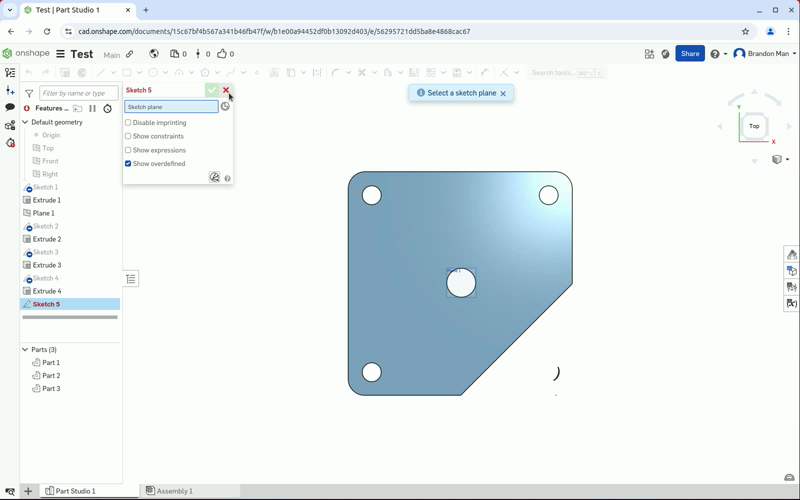
mouse_move(73, 215)
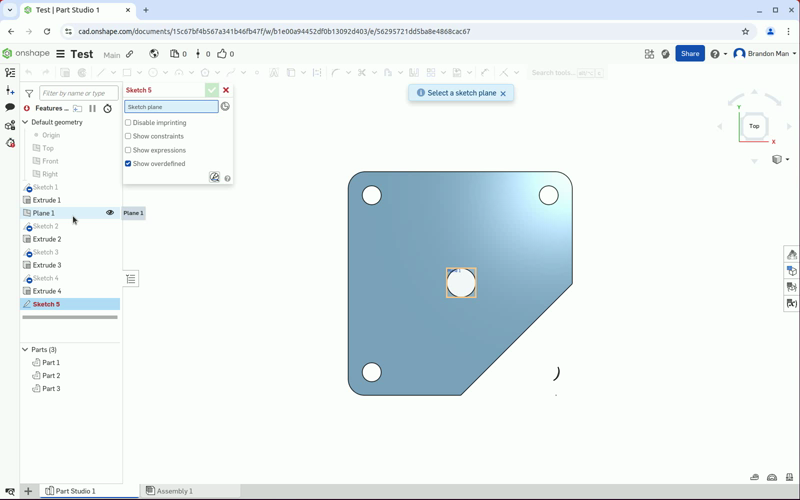
click(73, 215)
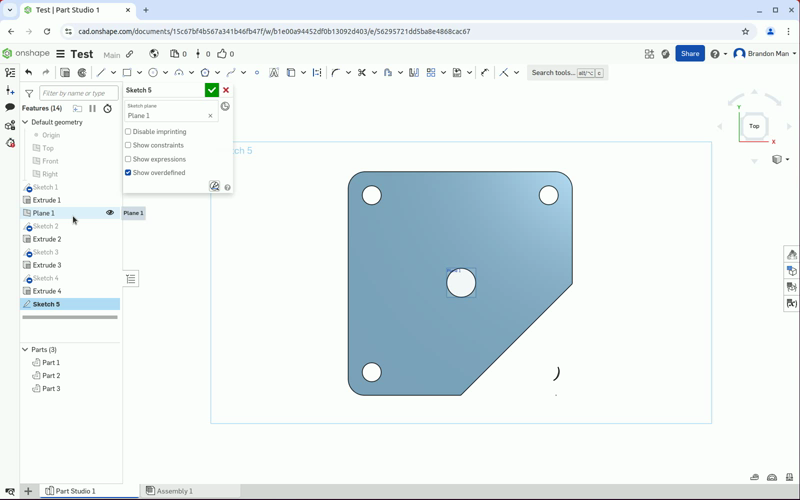
mouse_move(73, 352)
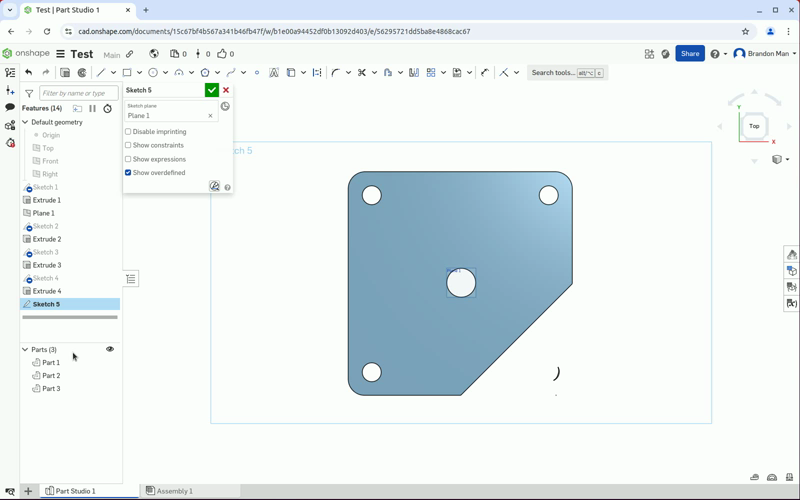
key(y)
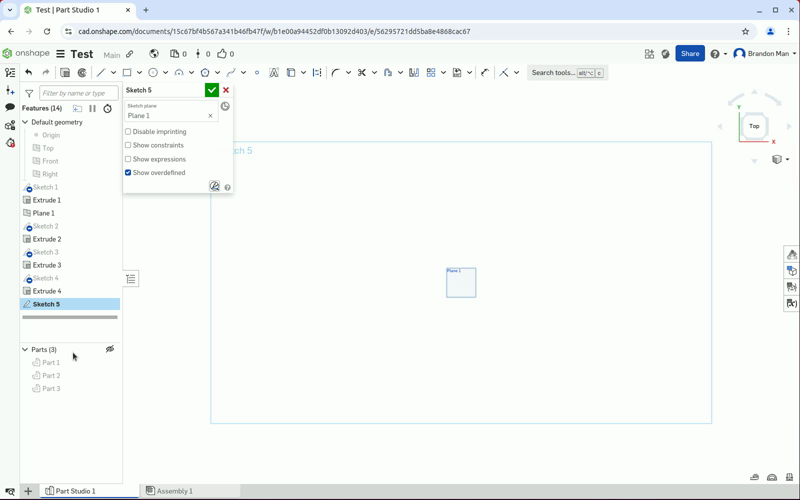
key(c)
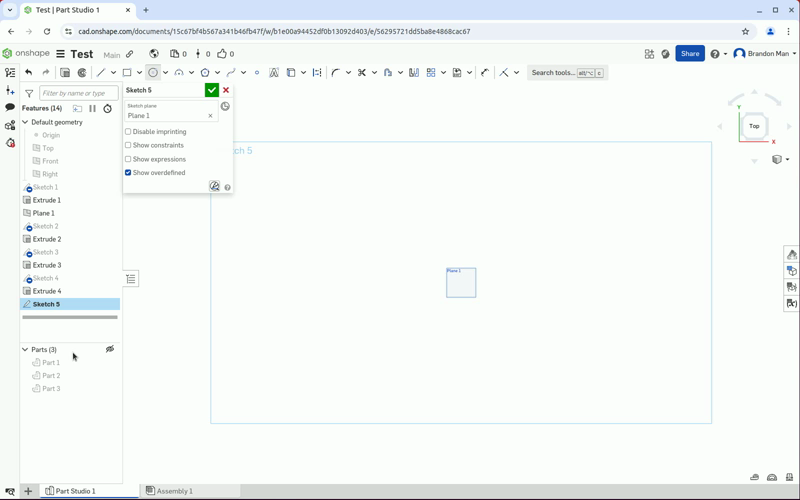
key_down(shift)
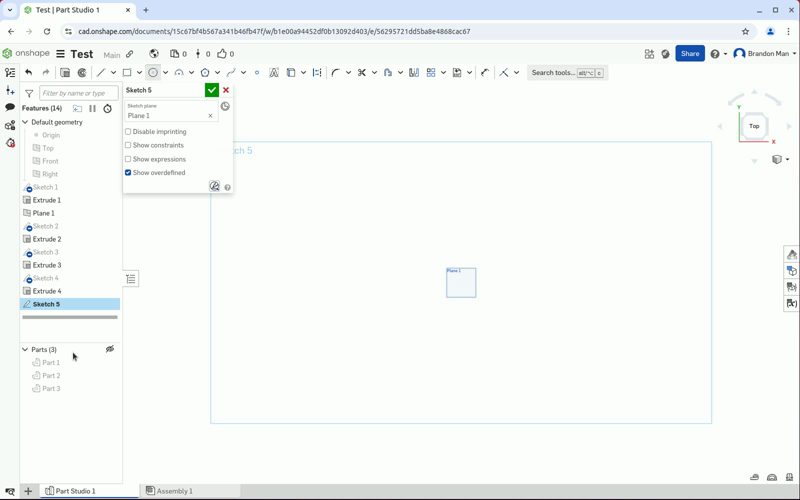
mouse_move(461, 282)
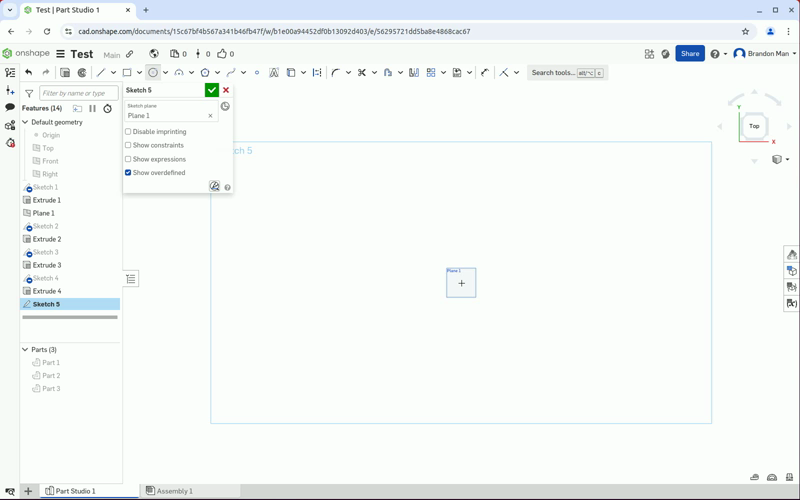
click(461, 282)
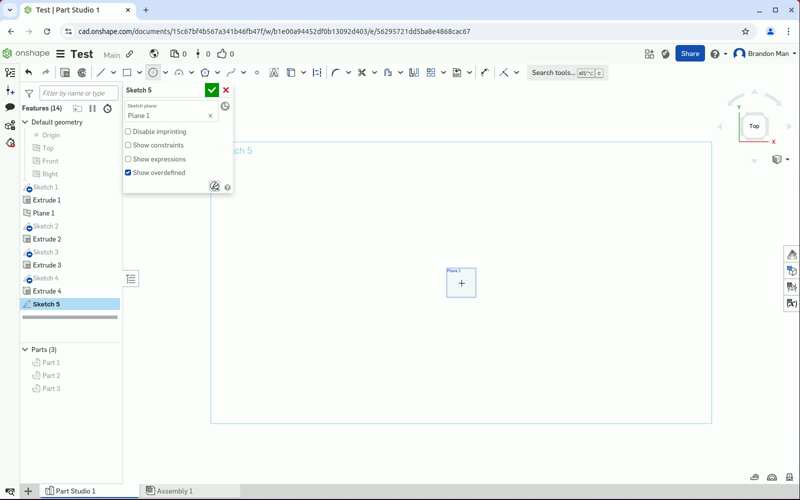
key_up(shift)
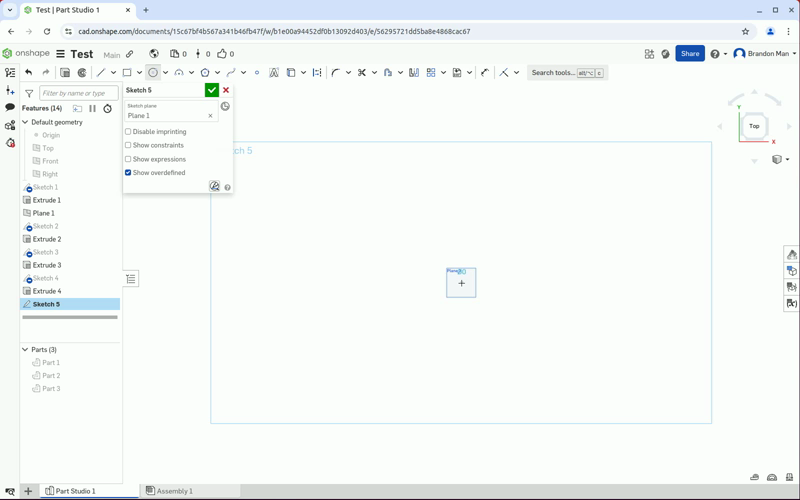
mouse_move(504, 282)
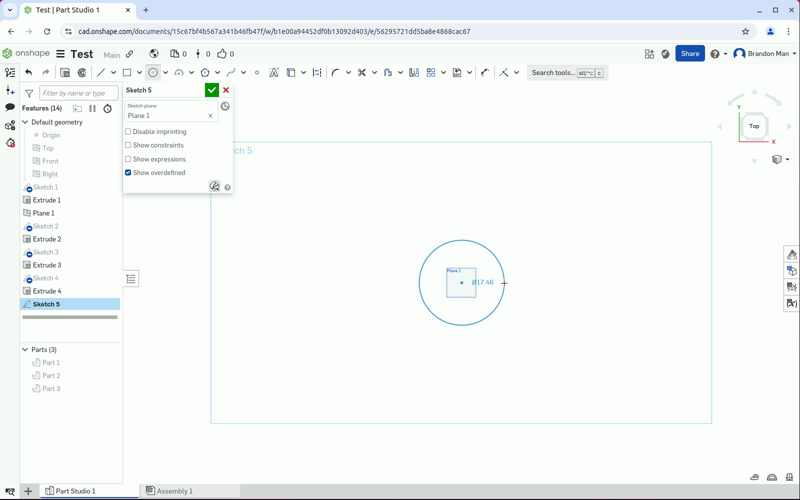
click(504, 282)
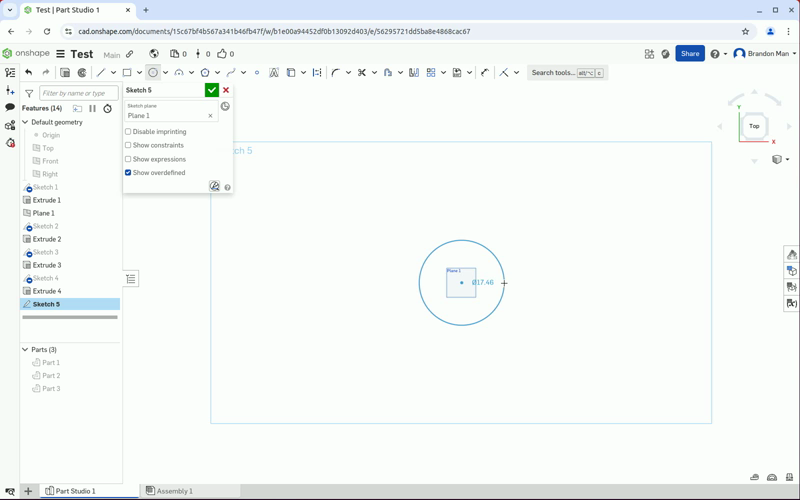
key(esc)
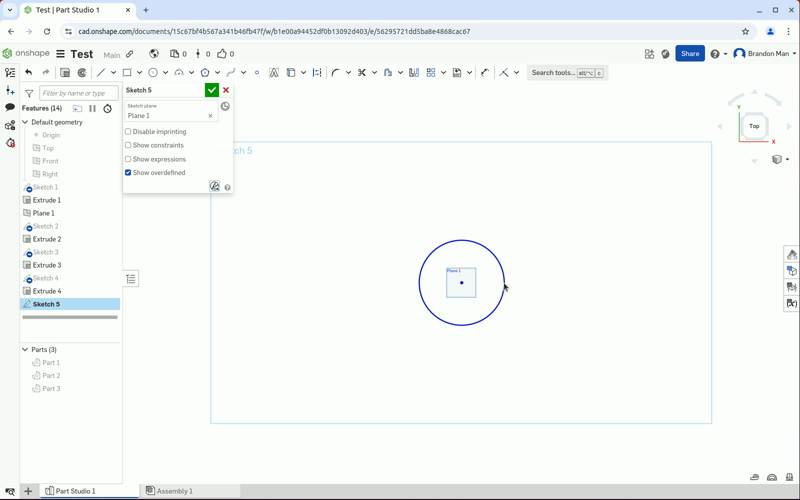
key(c)
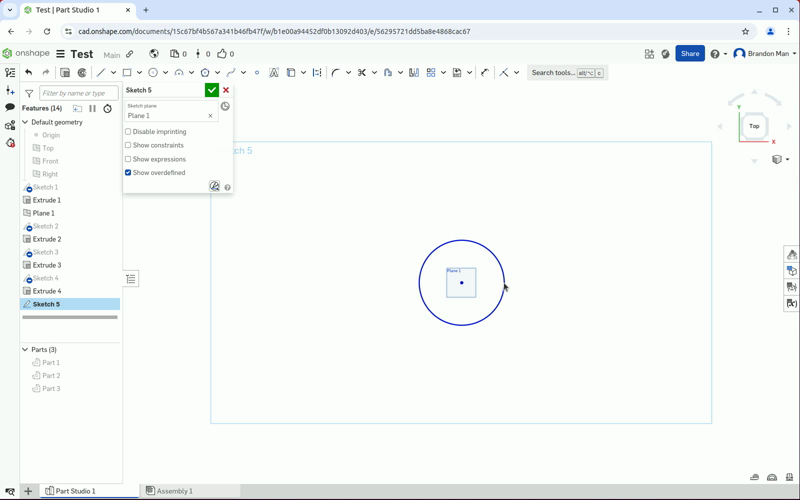
key_down(shift)
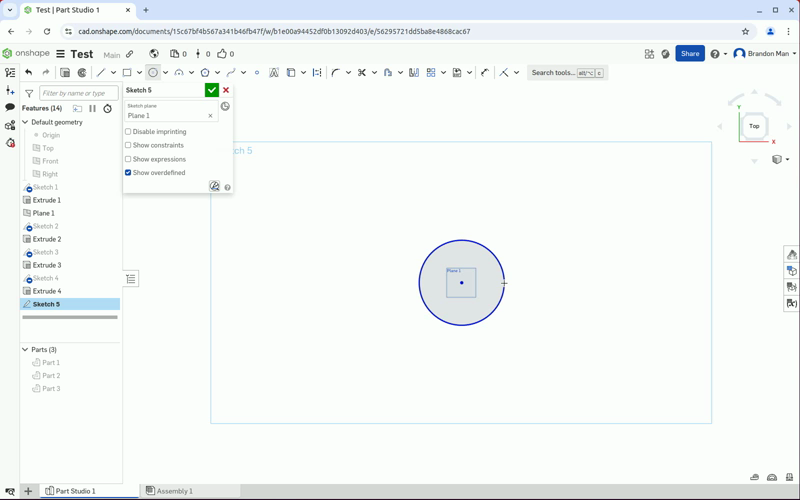
mouse_move(461, 282)
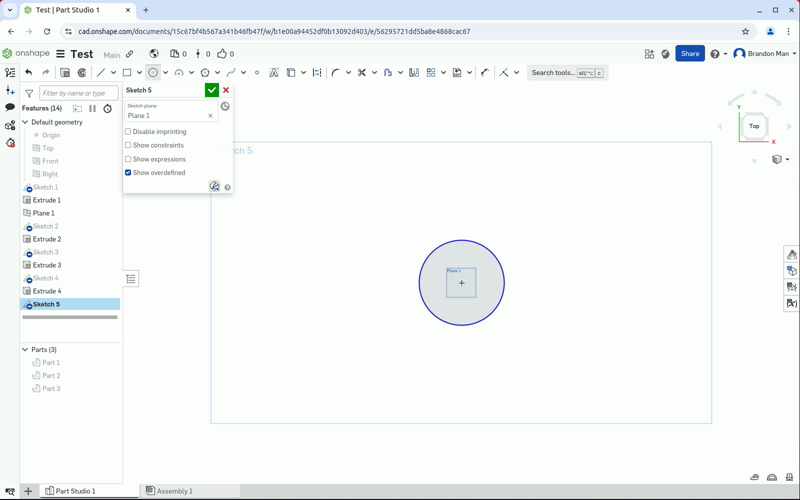
click(461, 282)
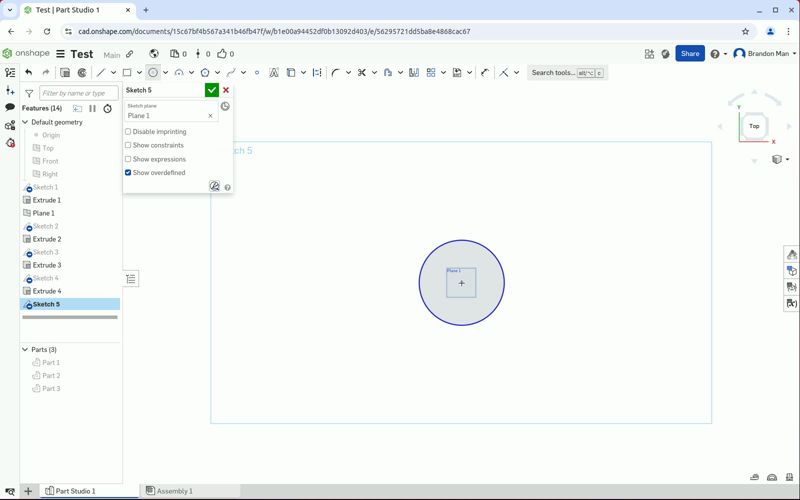
key_up(shift)
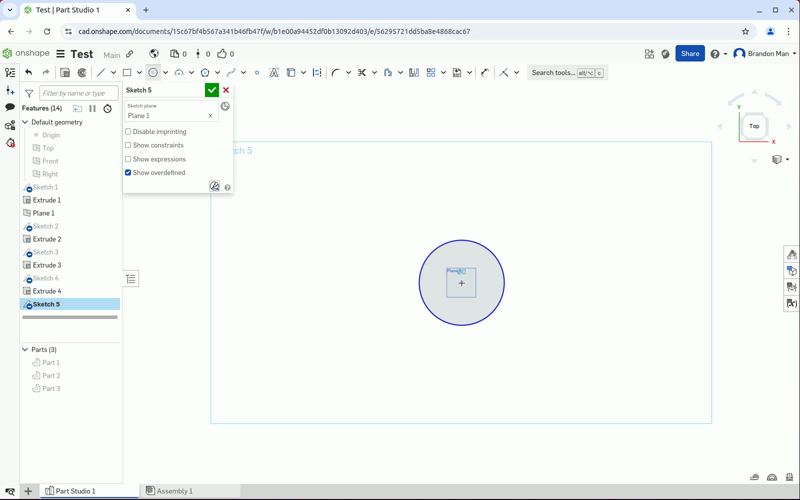
mouse_move(477, 282)
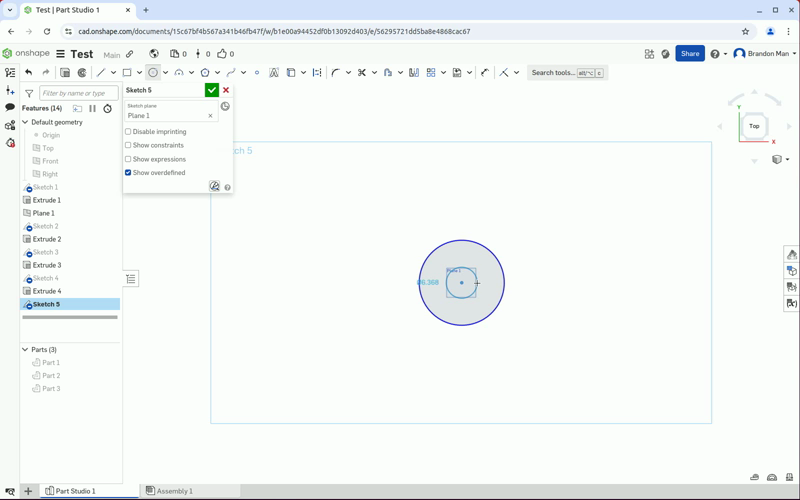
click(477, 282)
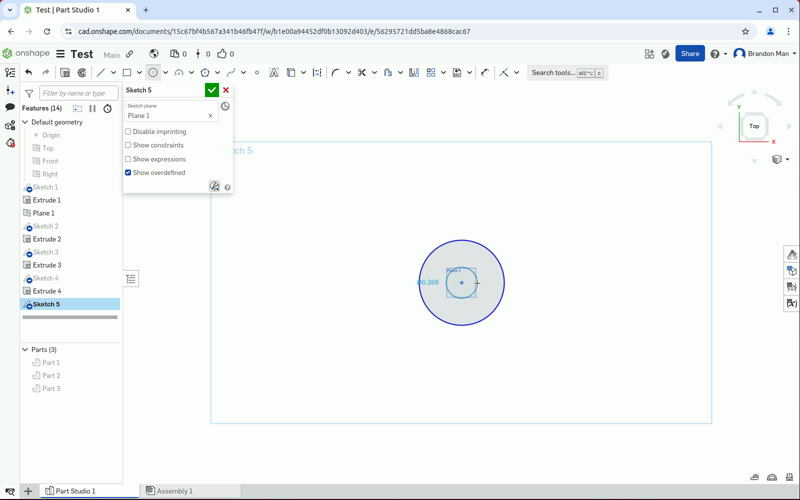
key(esc)
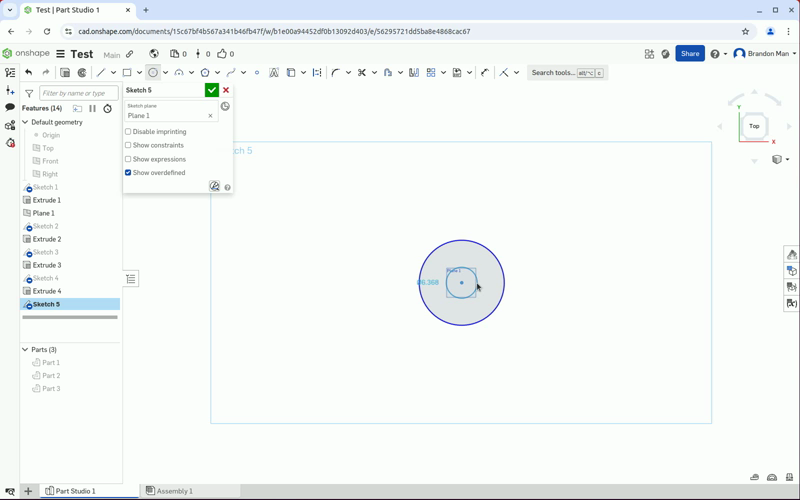
mouse_move(481, 297)
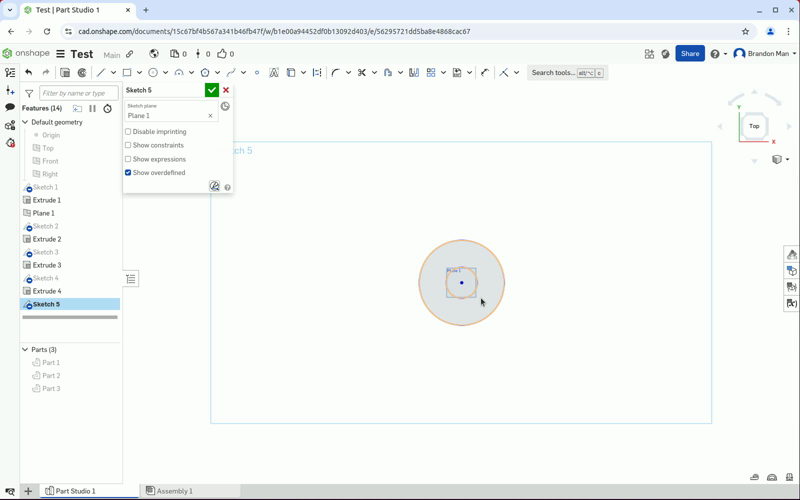
click(481, 297)
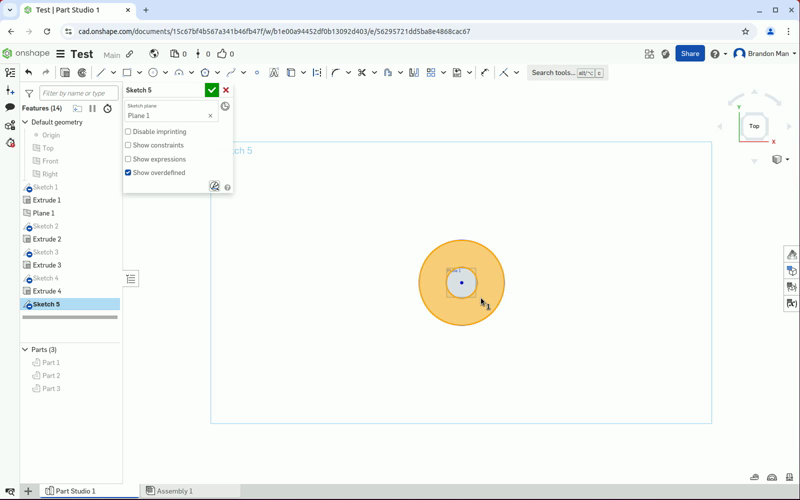
mouse_move(73, 352)
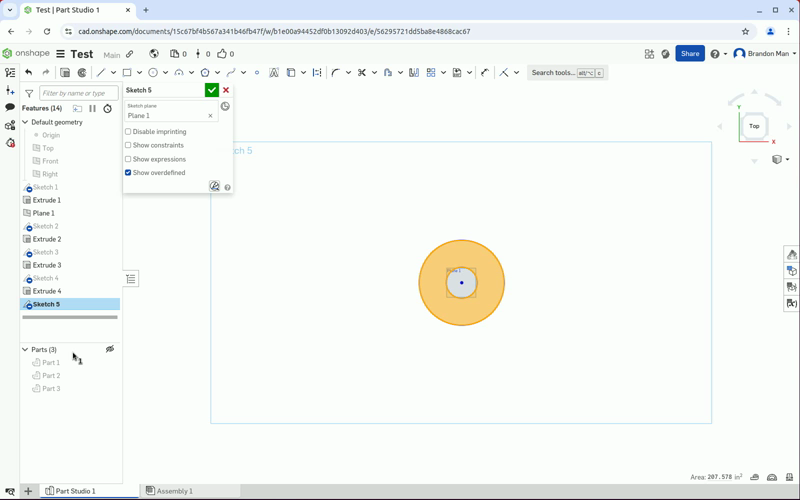
key(shift+y)
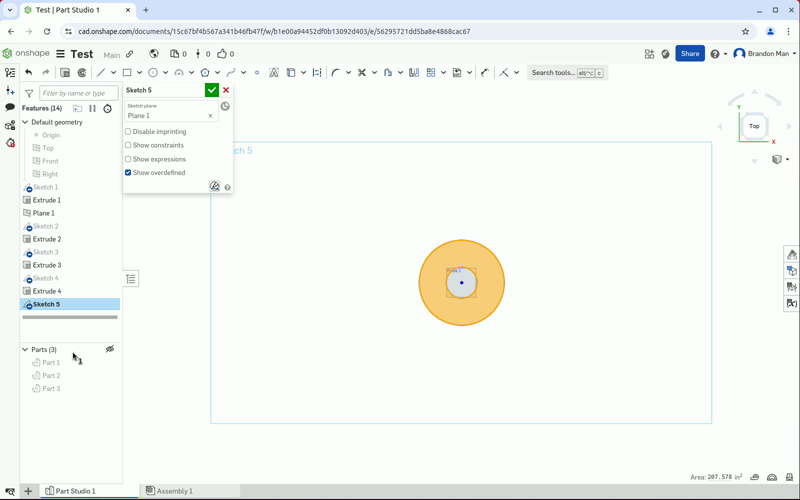
key(shift+e)
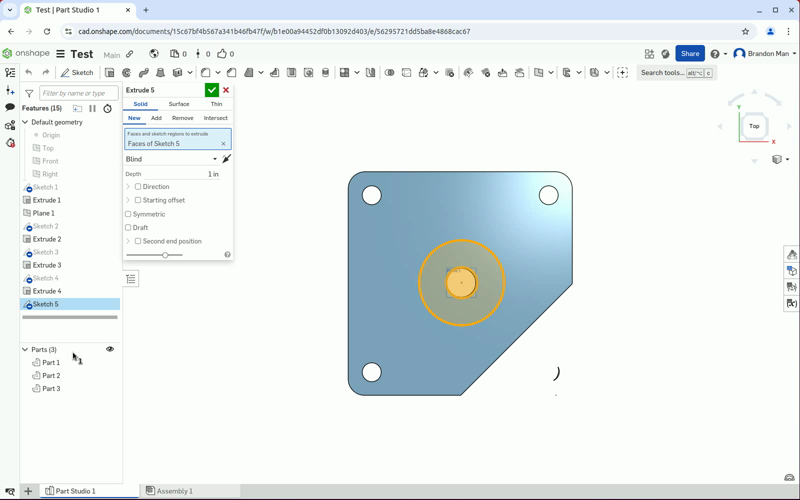
mouse_move(143, 106)
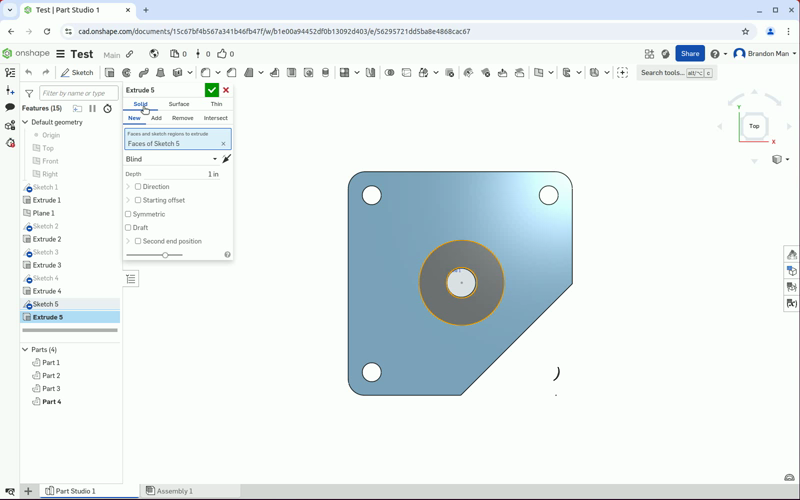
click(143, 106)
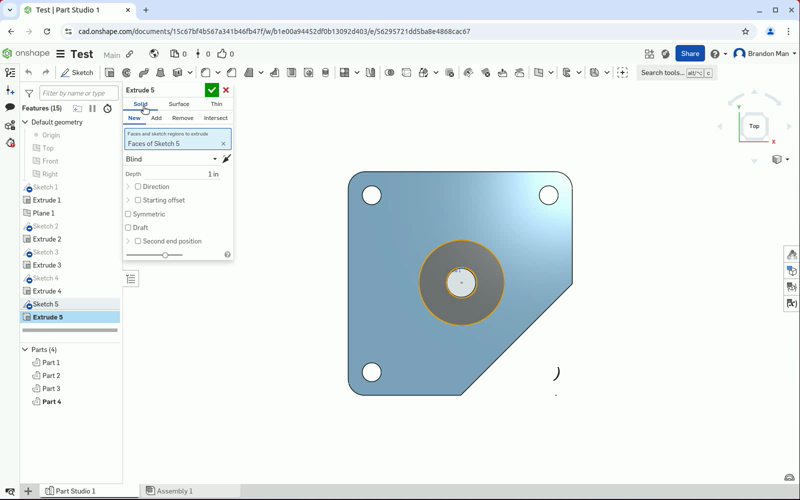
mouse_move(137, 120)
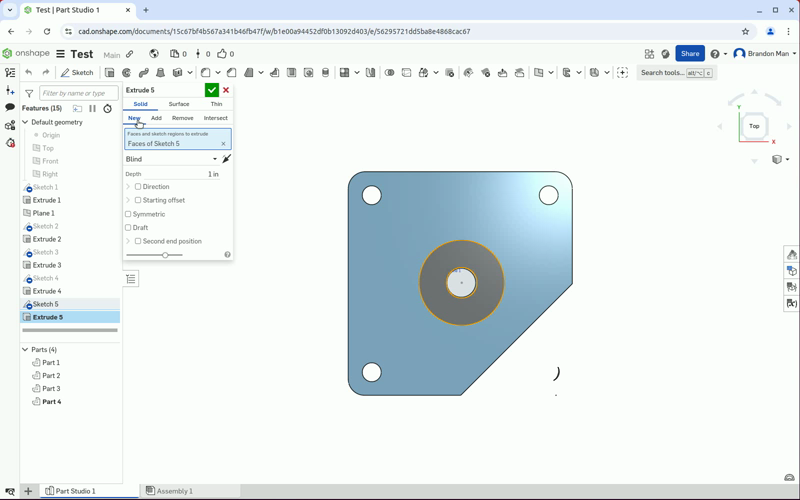
click(137, 120)
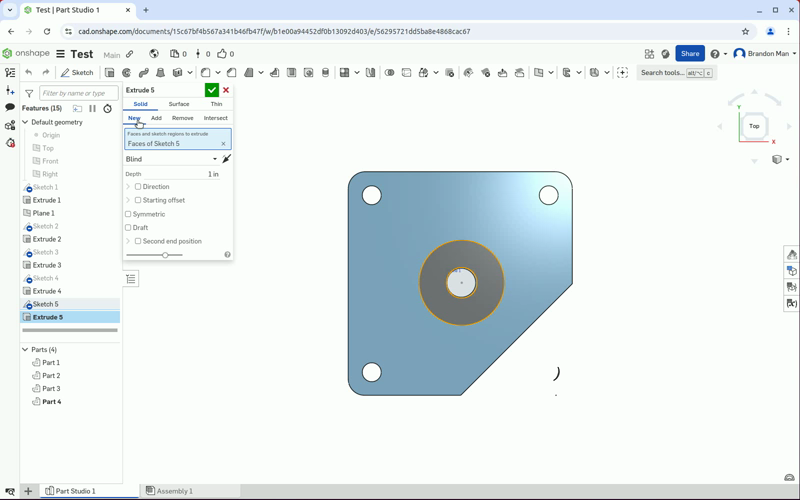
key(tab, 4)
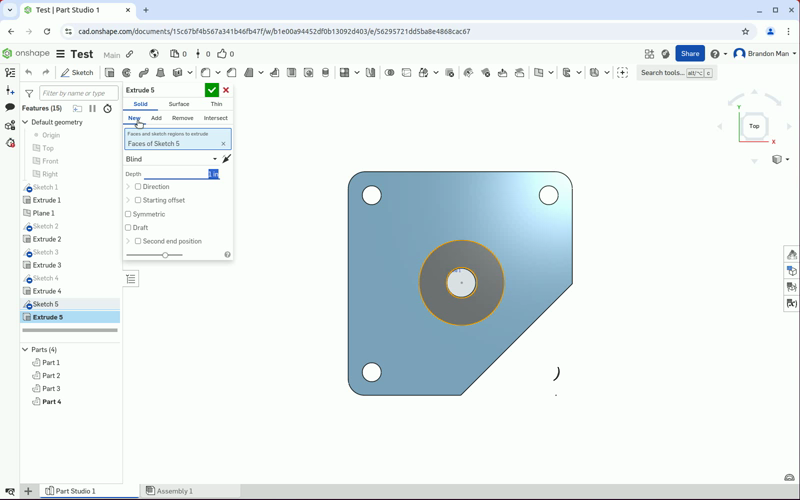
text(11.073)
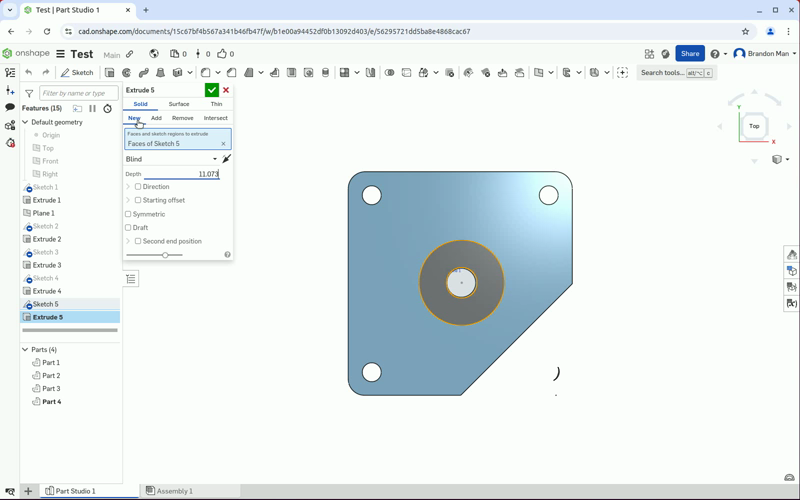
key(enter)
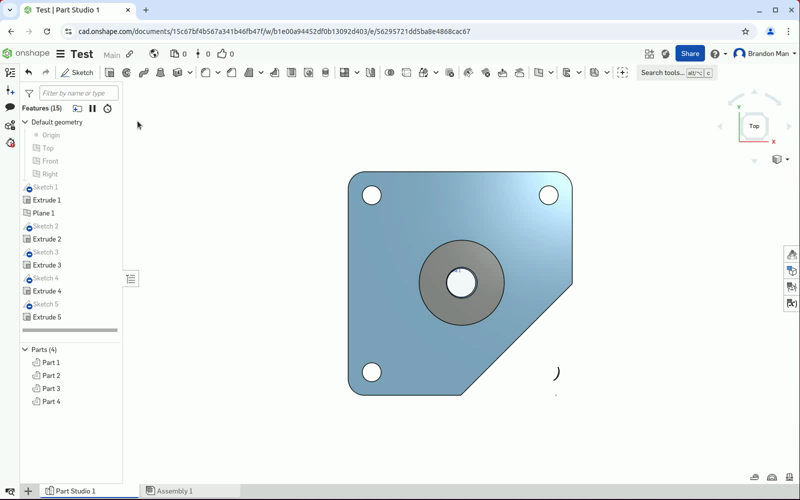
key(shift+h)
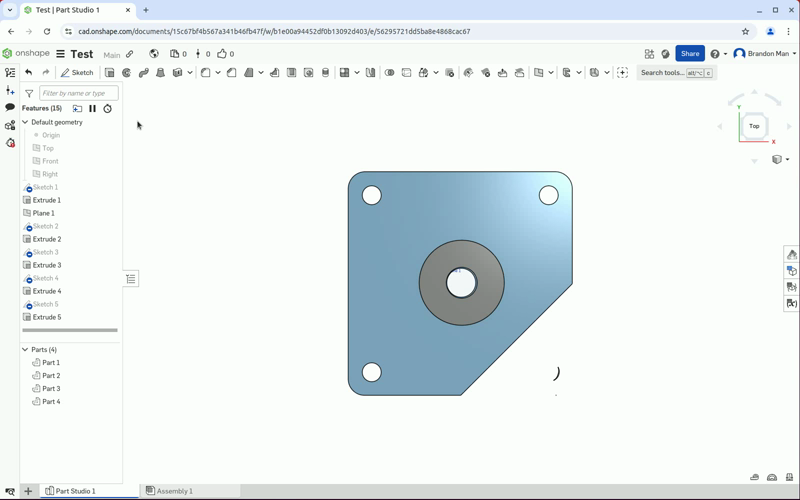
key(shift+h)
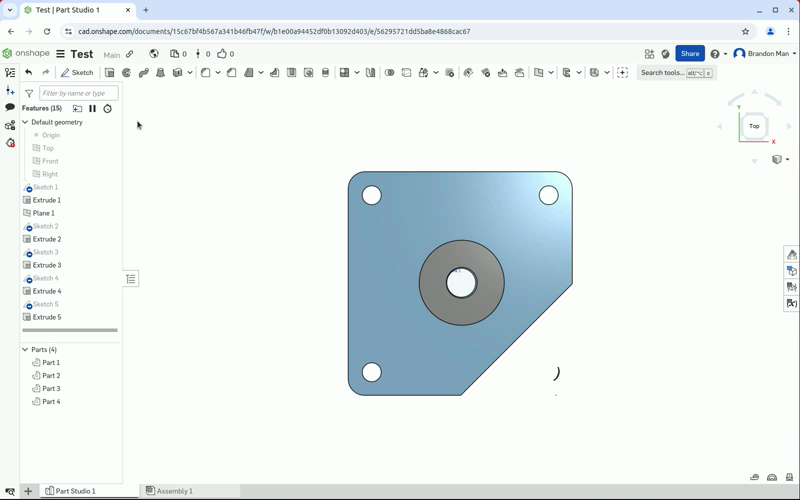
key(shift+7)
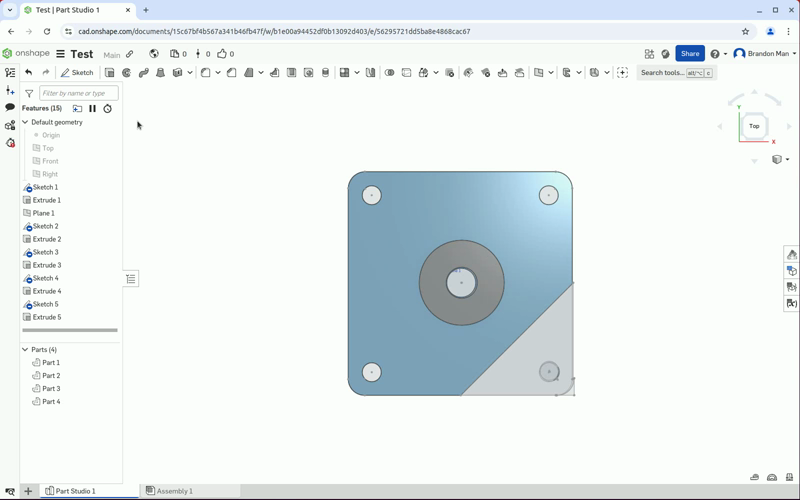
key(up, 3)
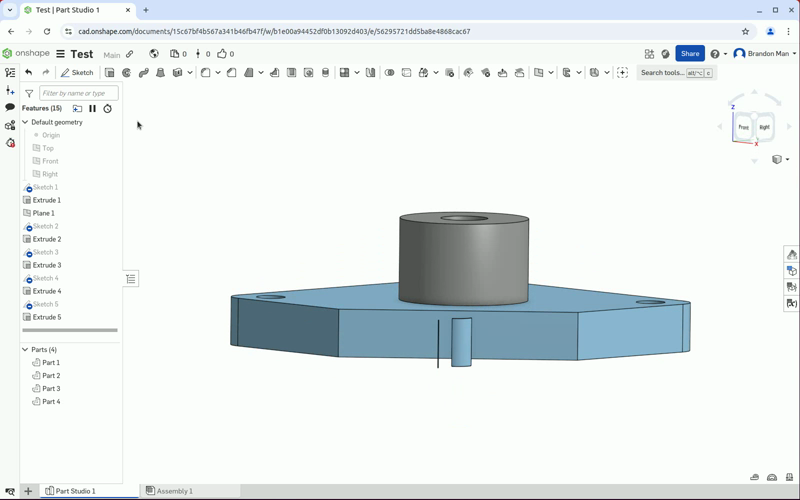
key(left, 3)
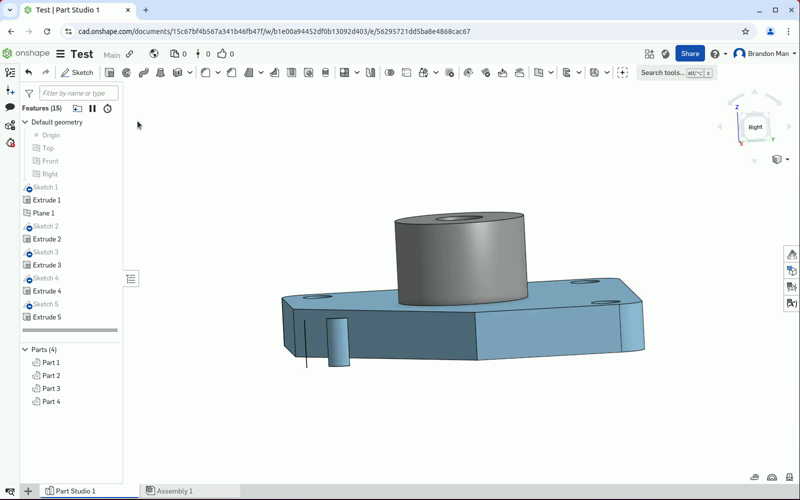
key(right, 3)
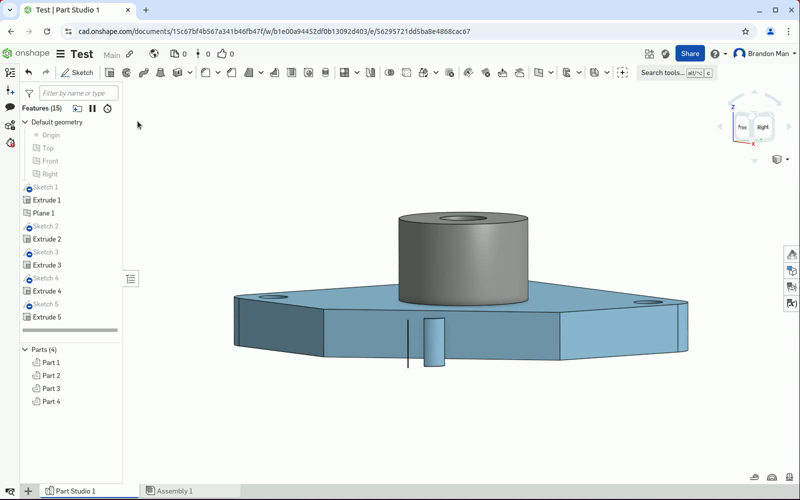
key(down, 3)
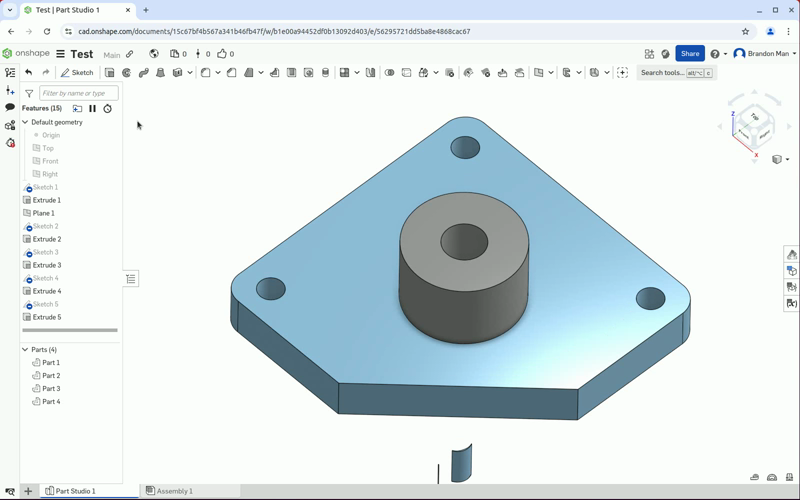
mouse_move(73, 189)
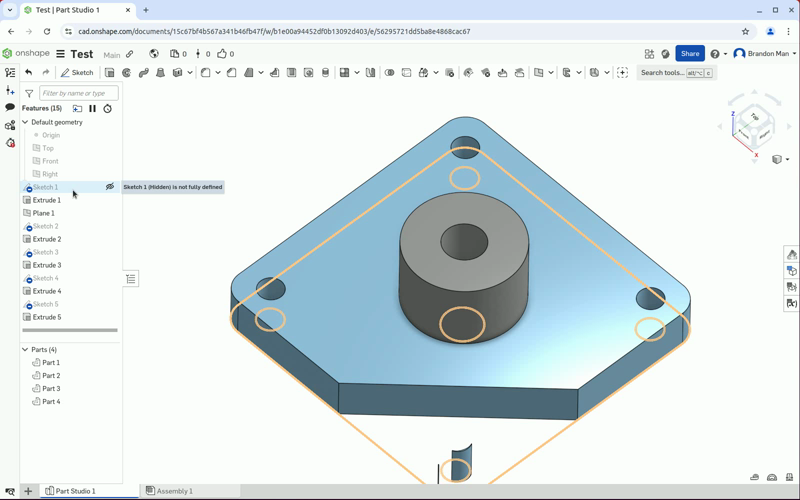
click(73, 189)